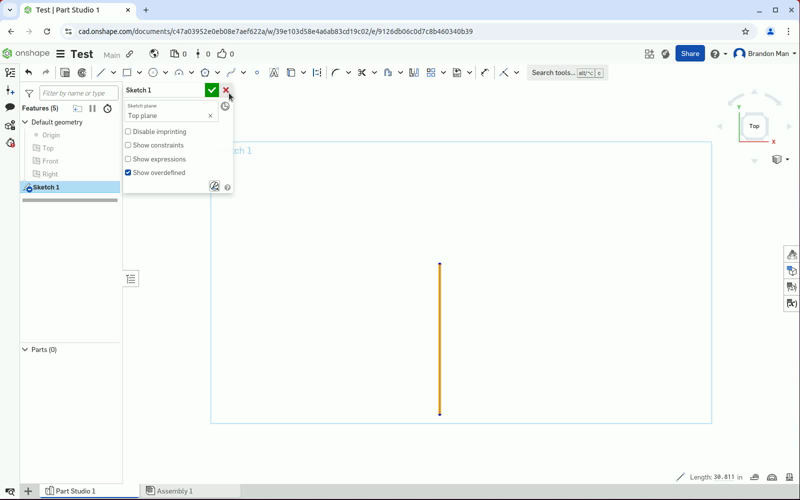
key(shift+h)
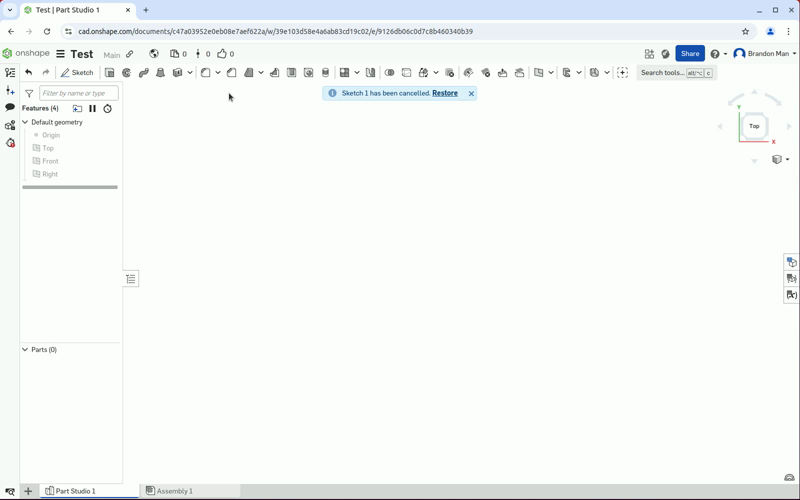
mouse_move(73, 352)
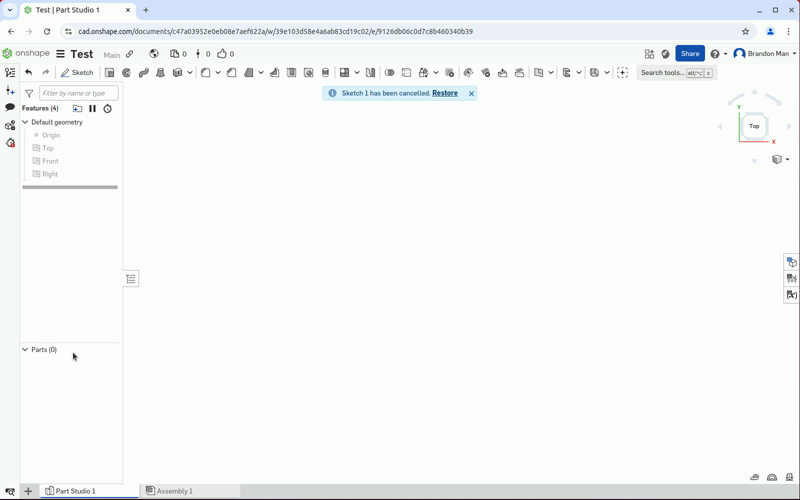
key(y)
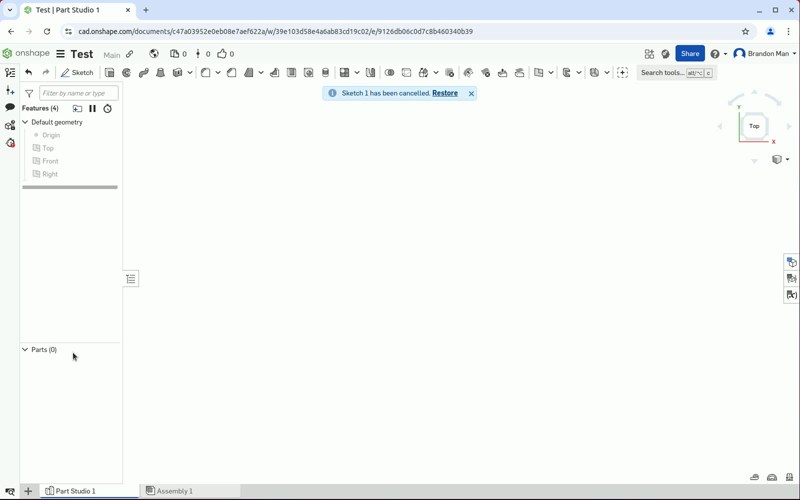
key(shift+p)
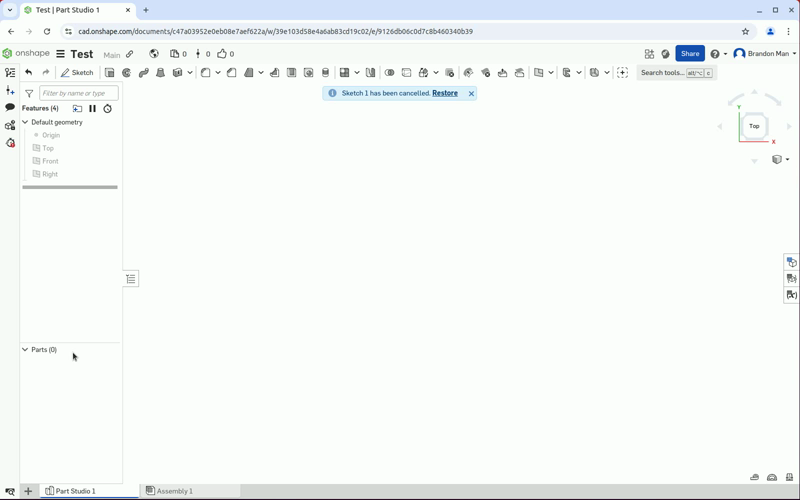
key(space)
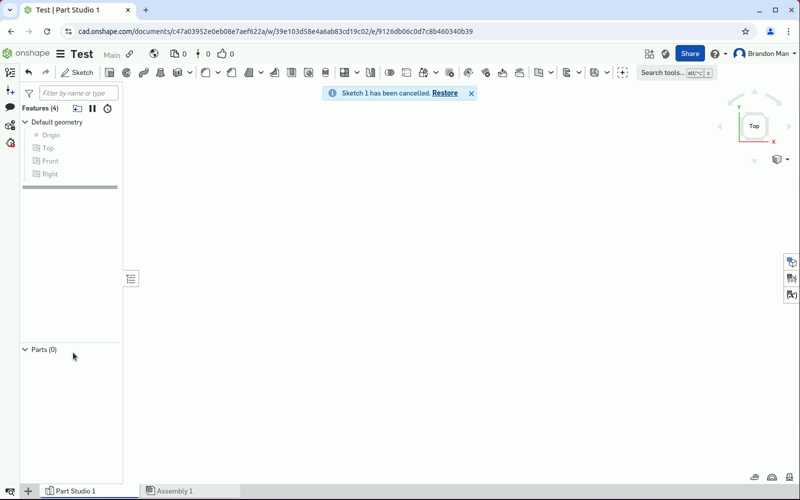
key_down(shift)
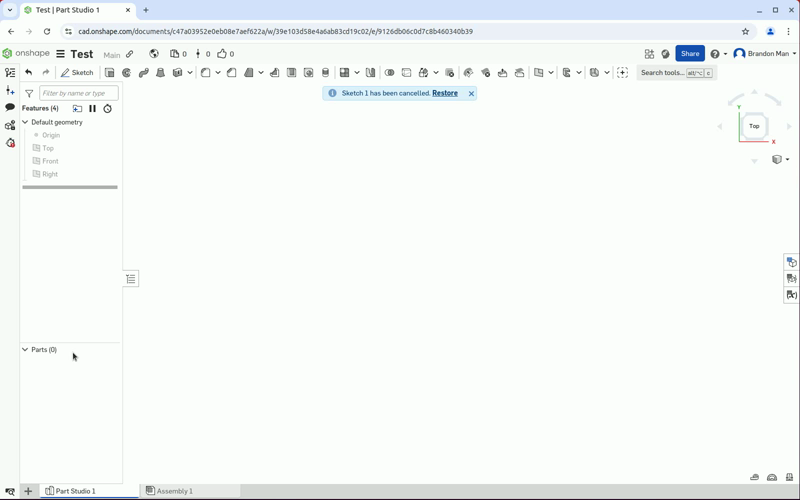
key(up)
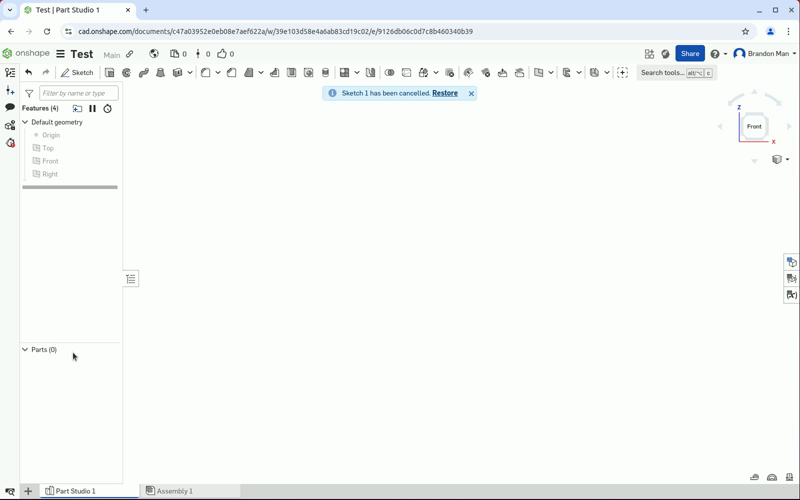
key_up(shift)
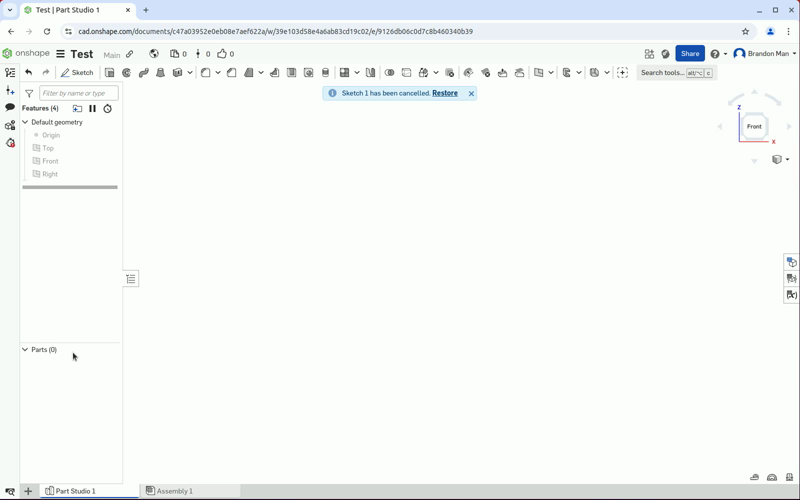
mouse_move(73, 352)
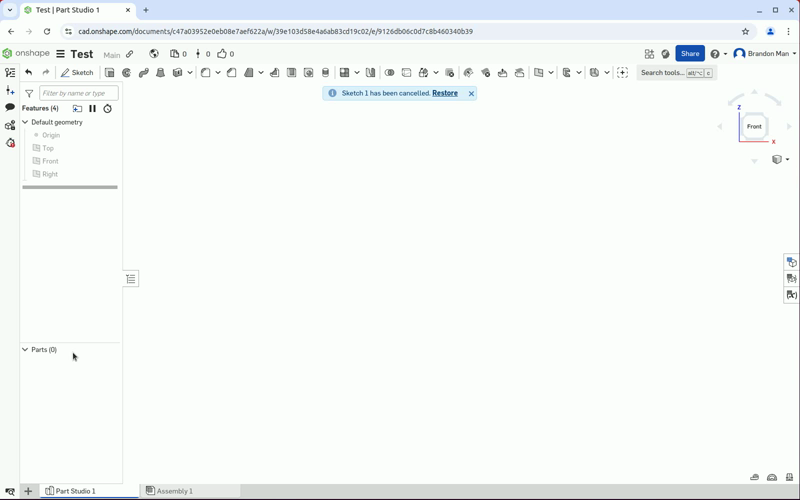
key(shift+y)
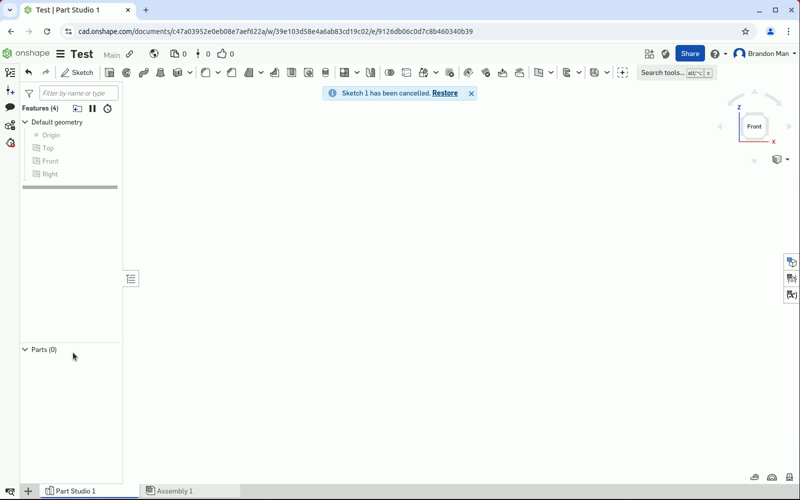
key(shift+s)
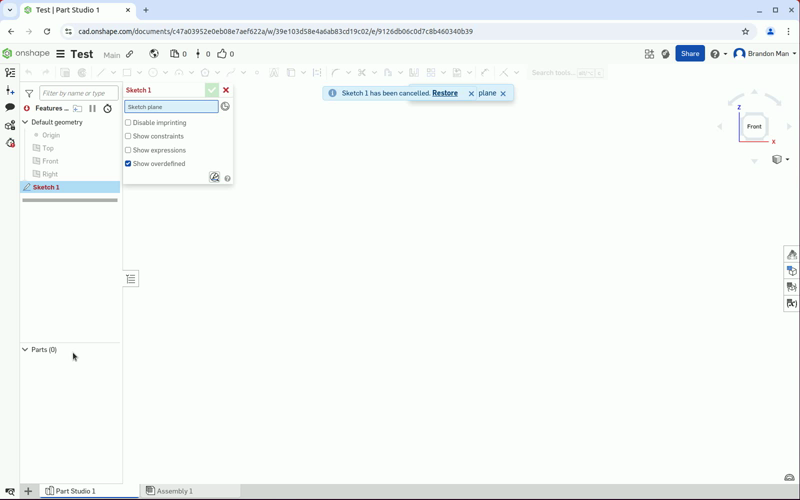
mouse_move(73, 163)
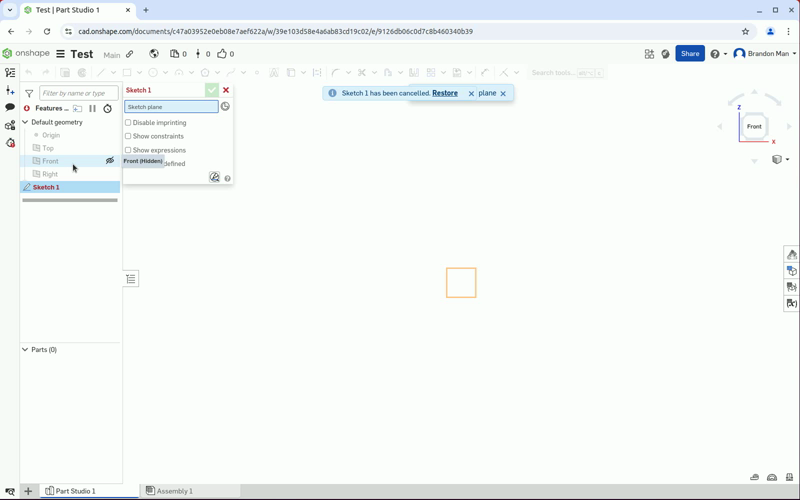
click(73, 163)
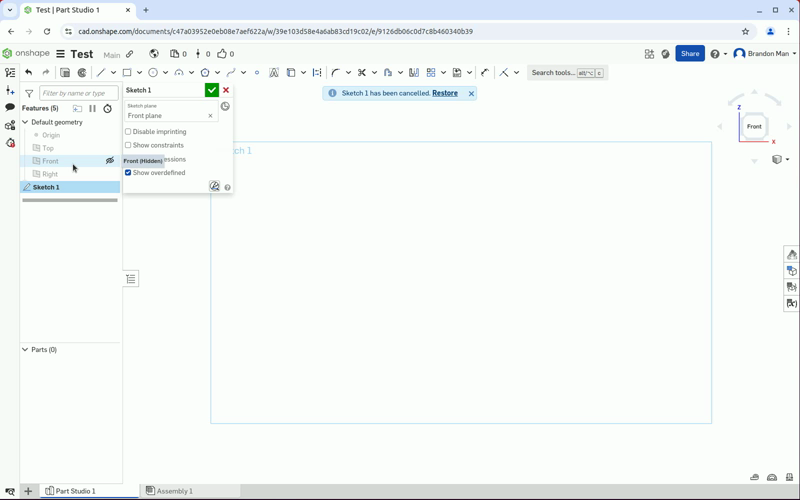
mouse_move(73, 352)
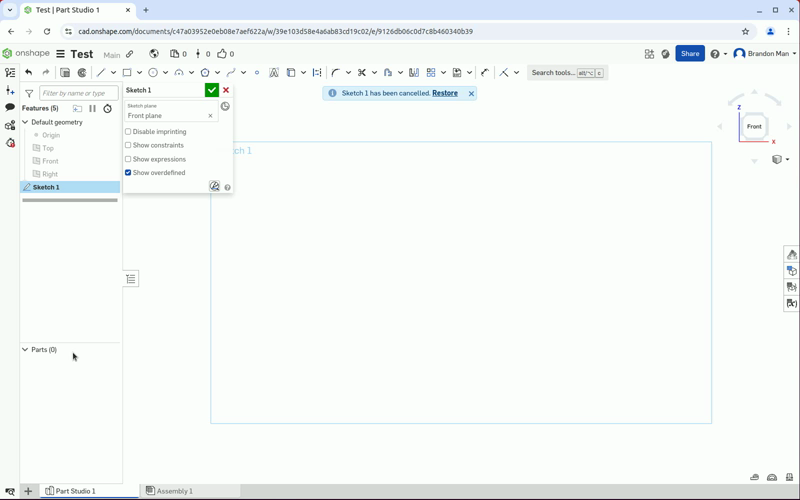
key(y)
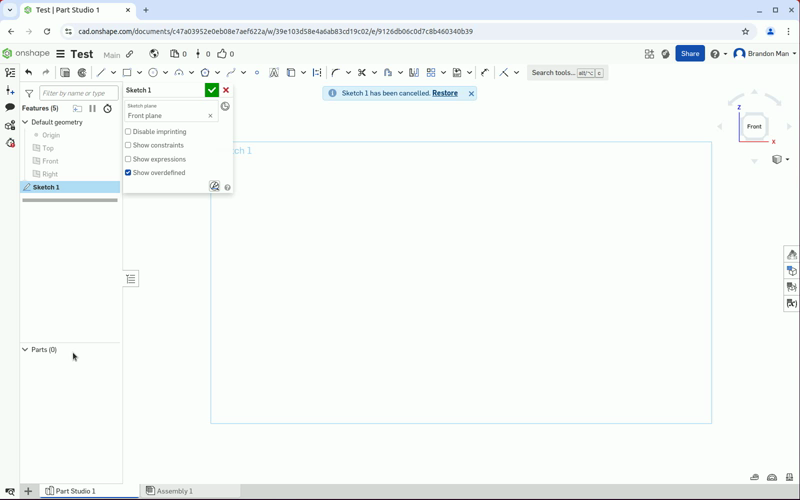
key(l)
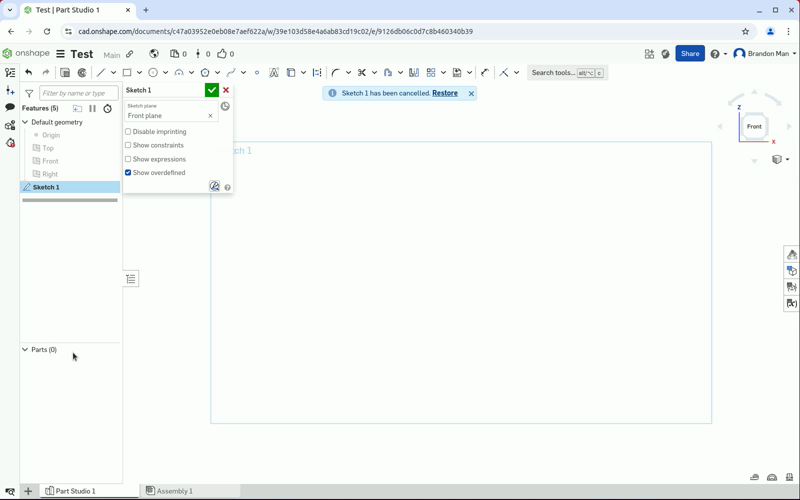
key_down(shift)
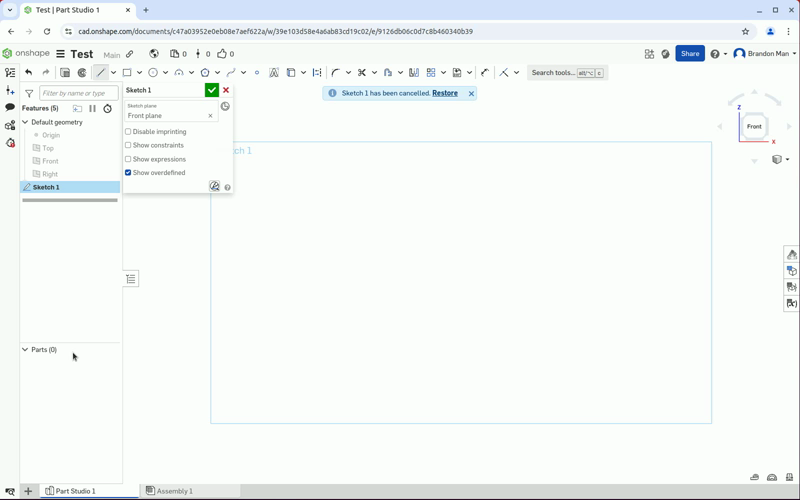
mouse_move(419, 282)
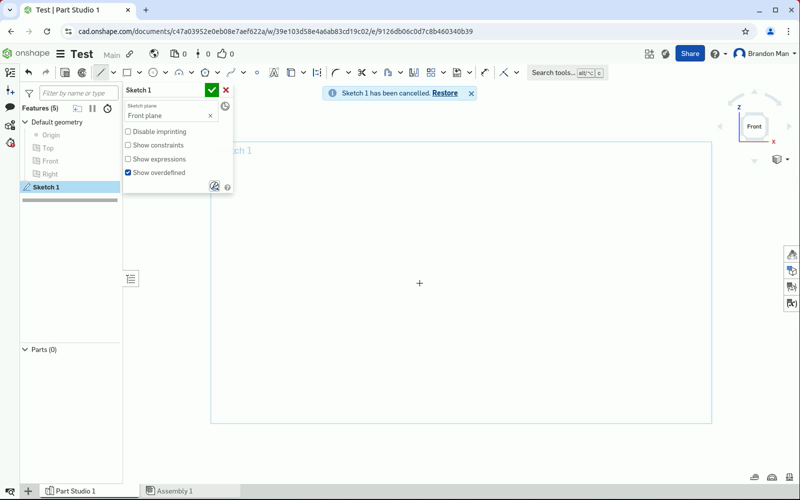
click(419, 282)
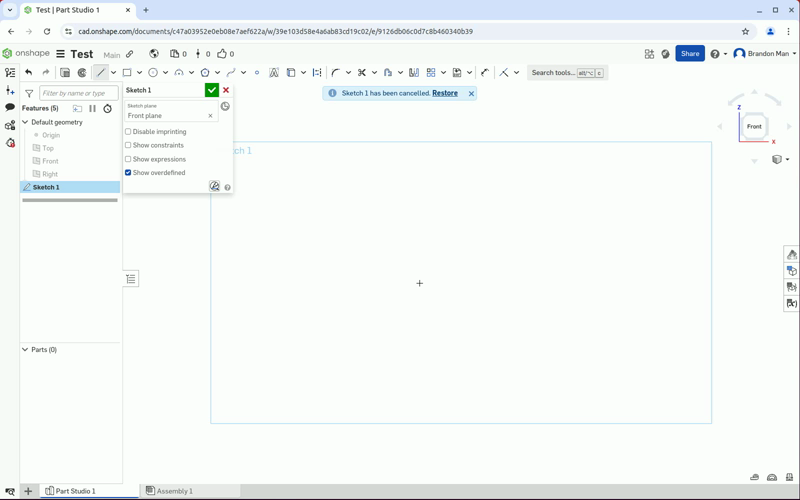
key_up(shift)
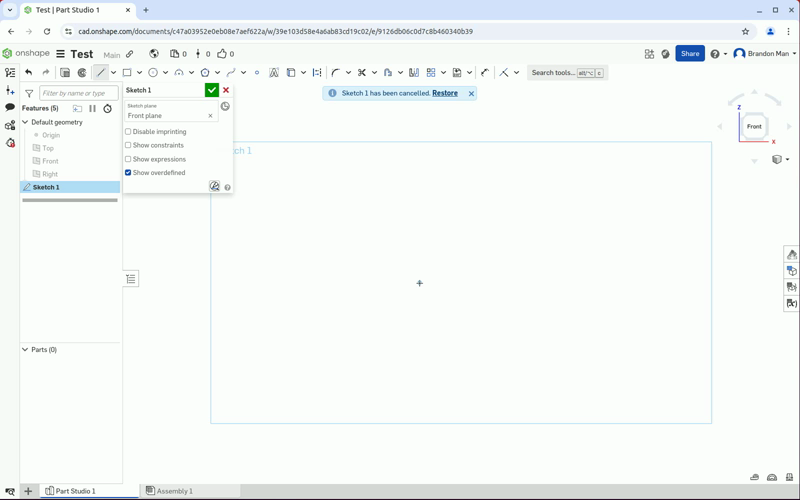
key_down(shift)
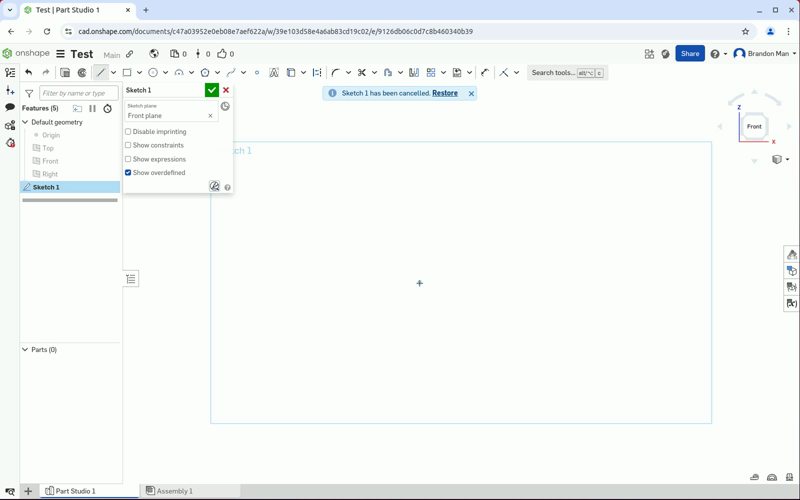
mouse_move(449, 282)
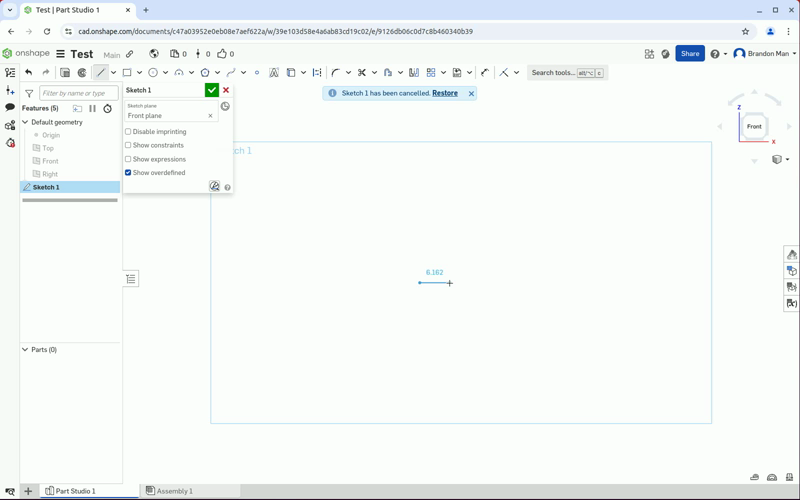
mouse_move(461, 282)
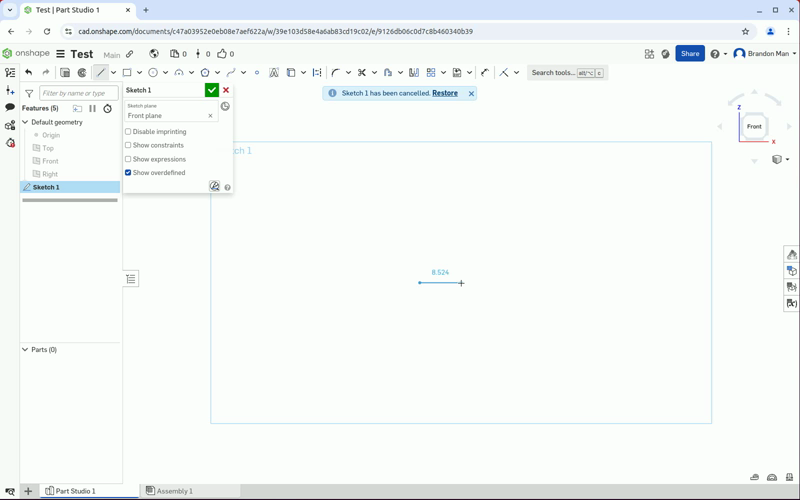
click(461, 282)
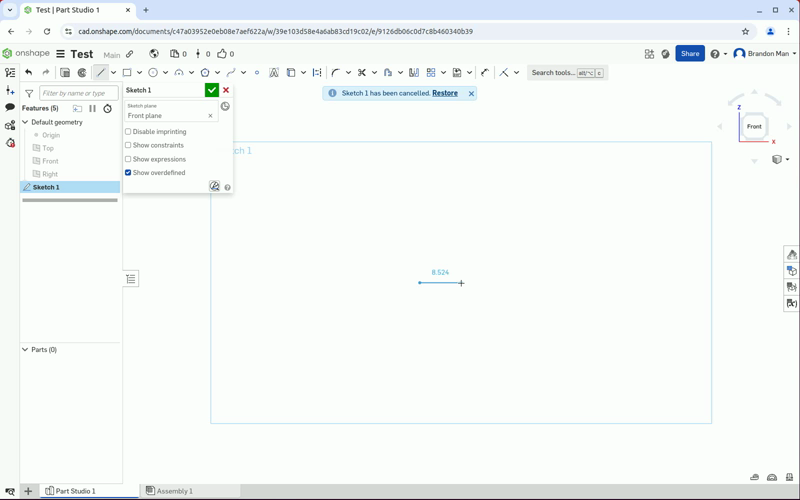
key_up(shift)
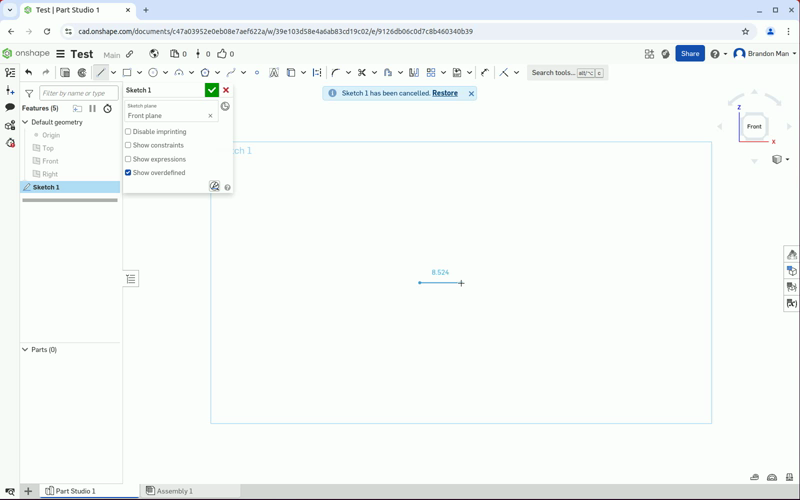
key_down(shift)
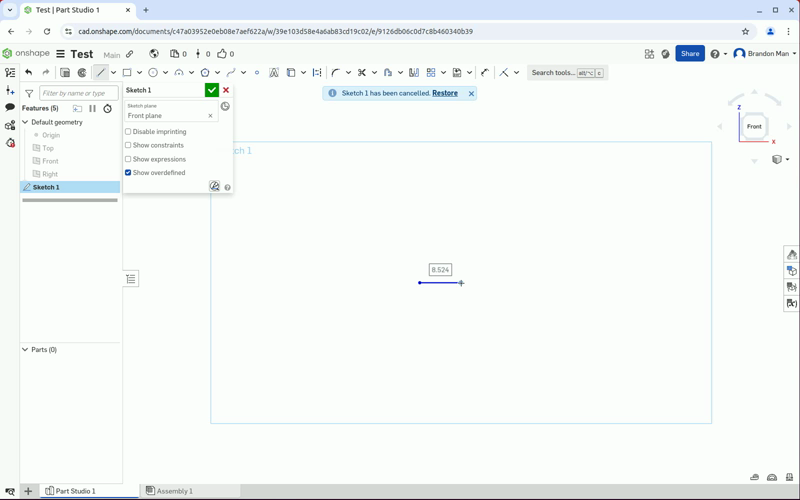
mouse_move(461, 170)
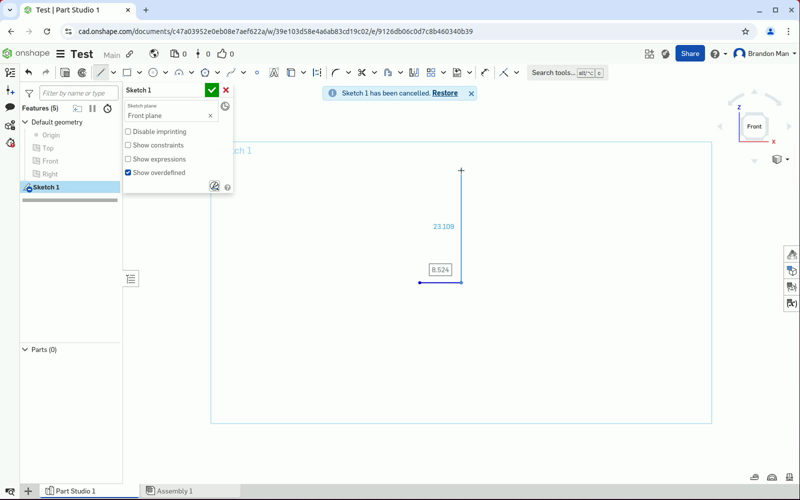
click(461, 170)
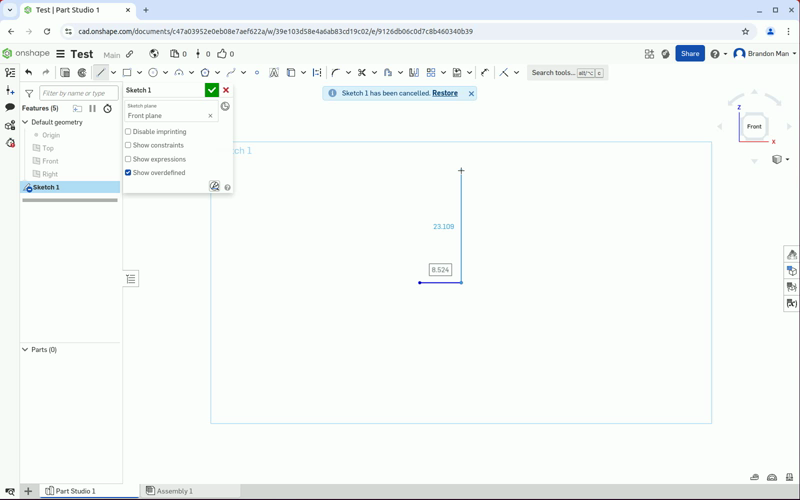
key_up(shift)
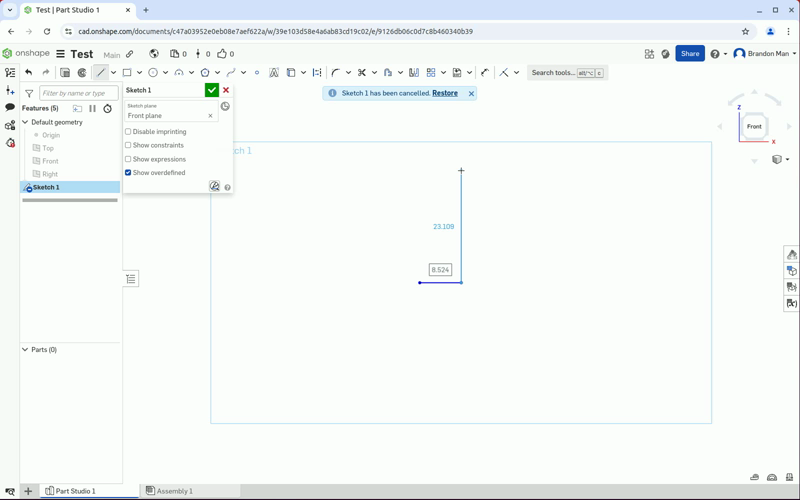
key_down(shift)
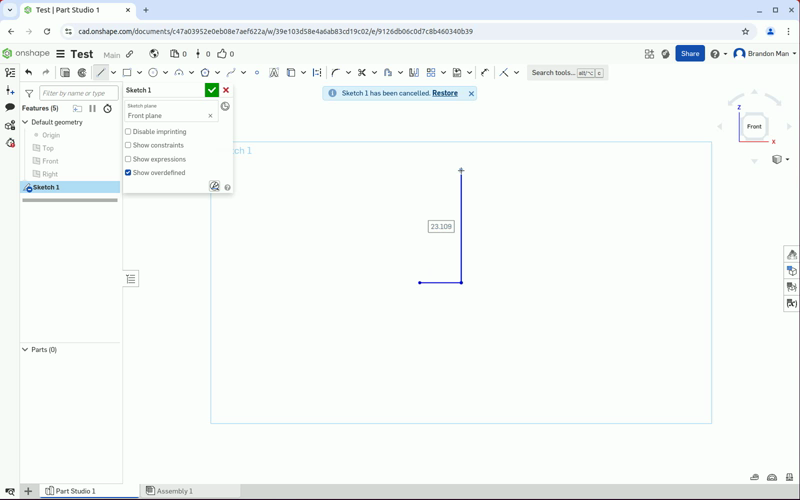
mouse_move(491, 170)
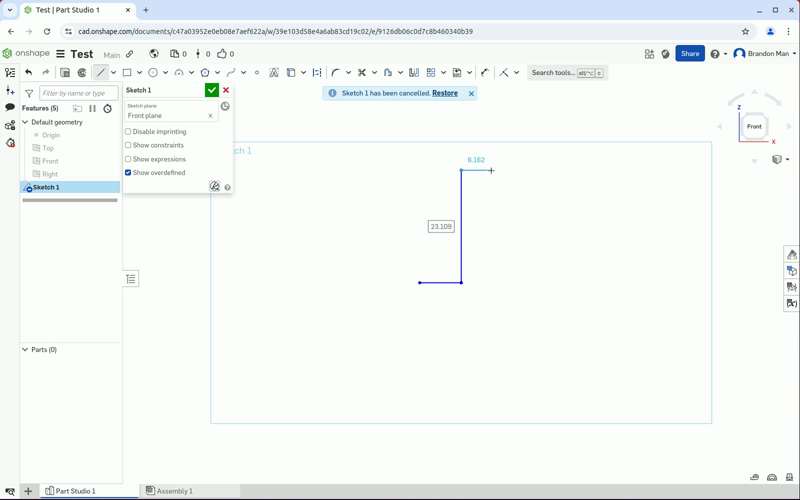
mouse_move(419, 170)
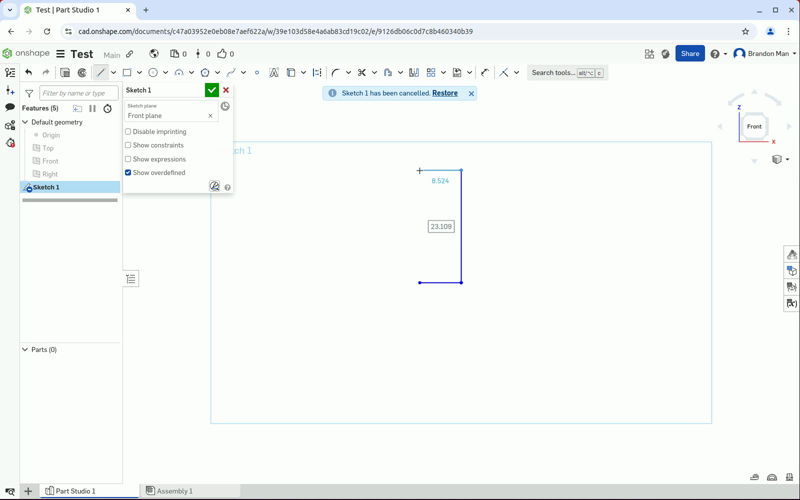
click(419, 170)
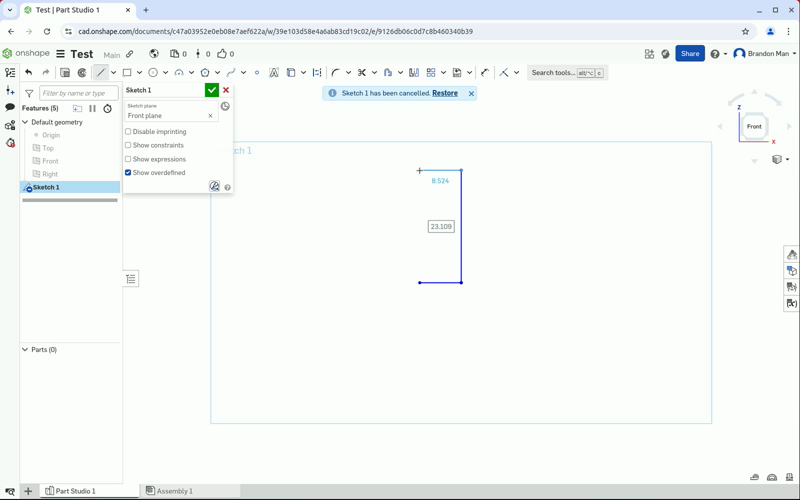
key_up(shift)
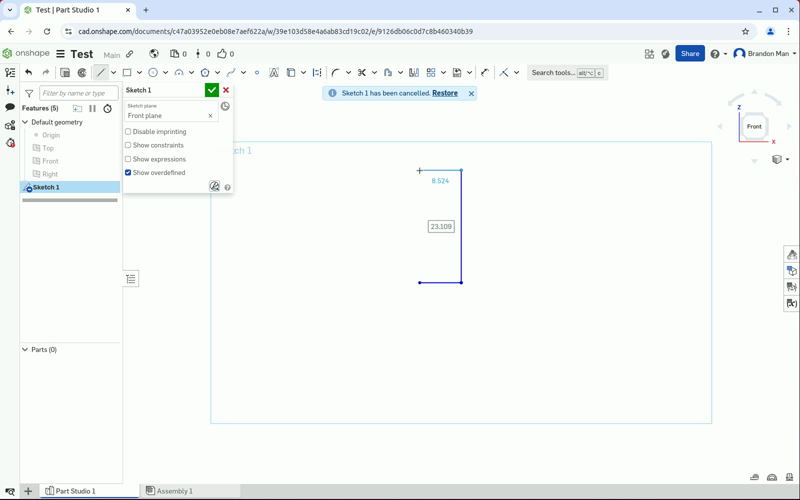
key_down(shift)
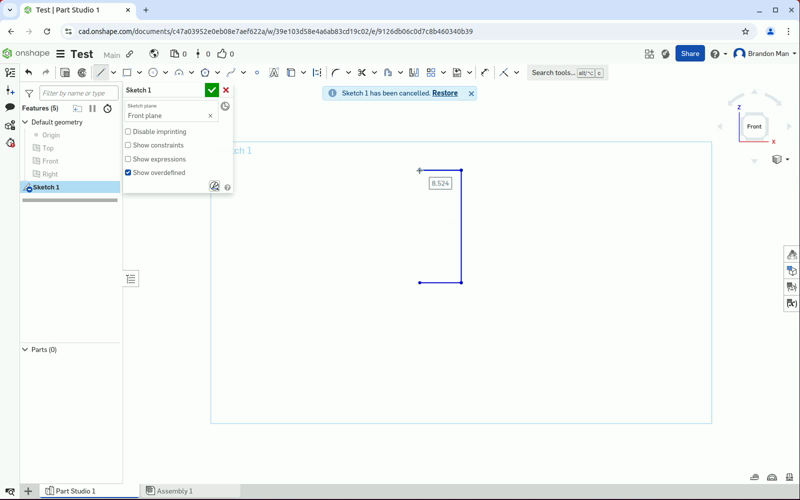
mouse_move(419, 282)
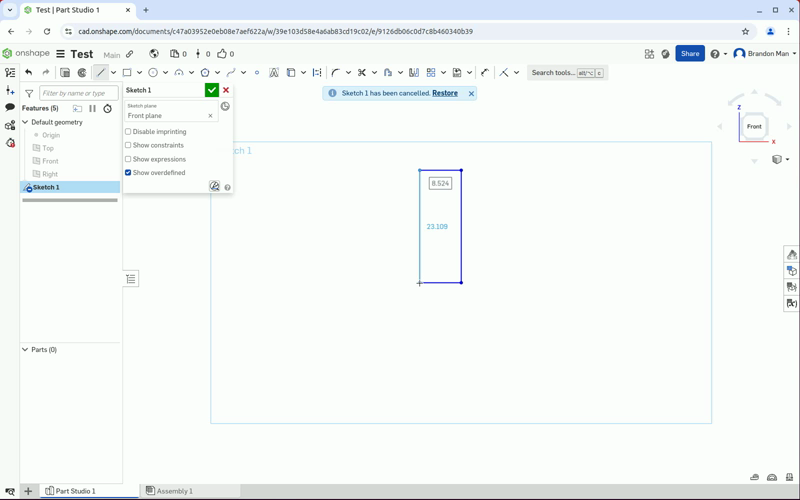
key_up(shift)
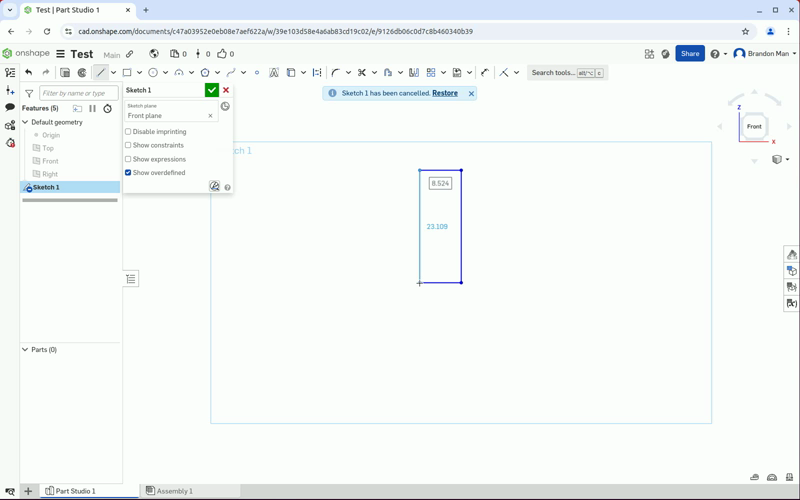
click(419, 282)
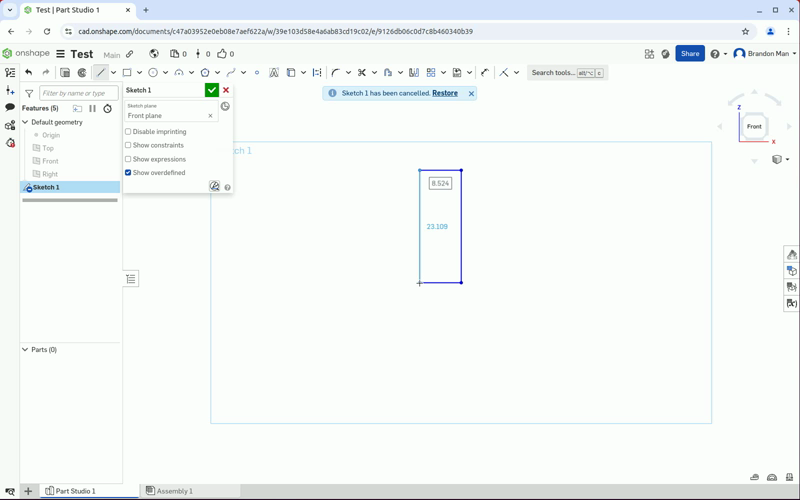
key(esc)
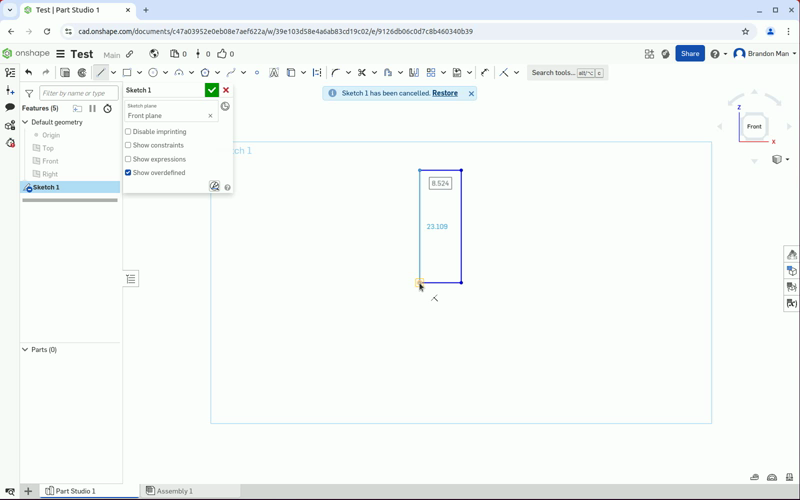
mouse_move(451, 253)
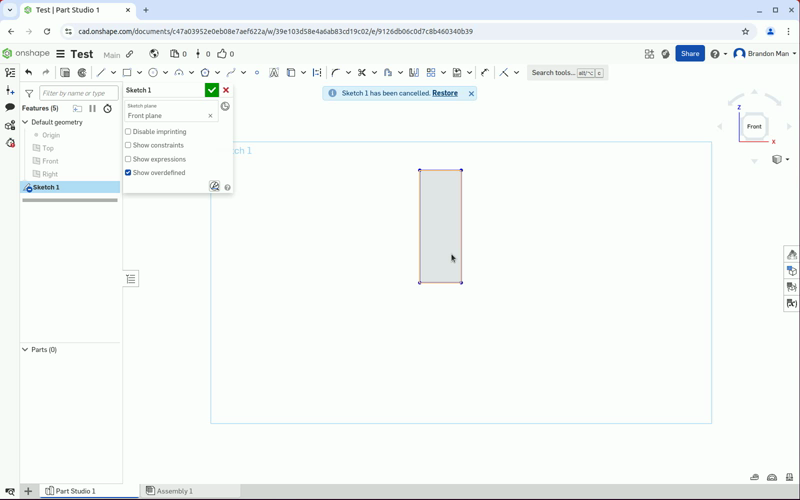
click(451, 253)
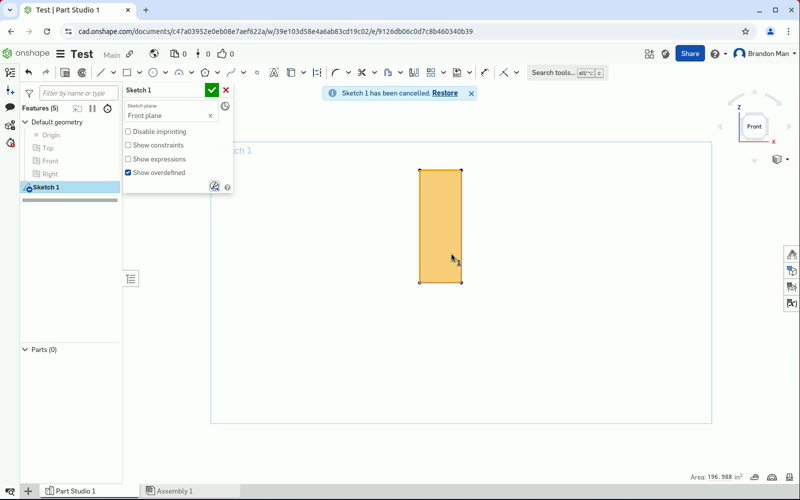
mouse_move(73, 352)
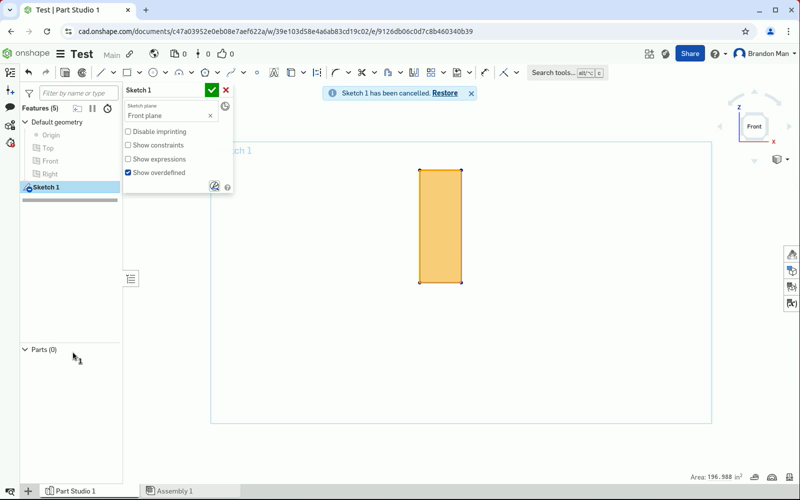
key(shift+y)
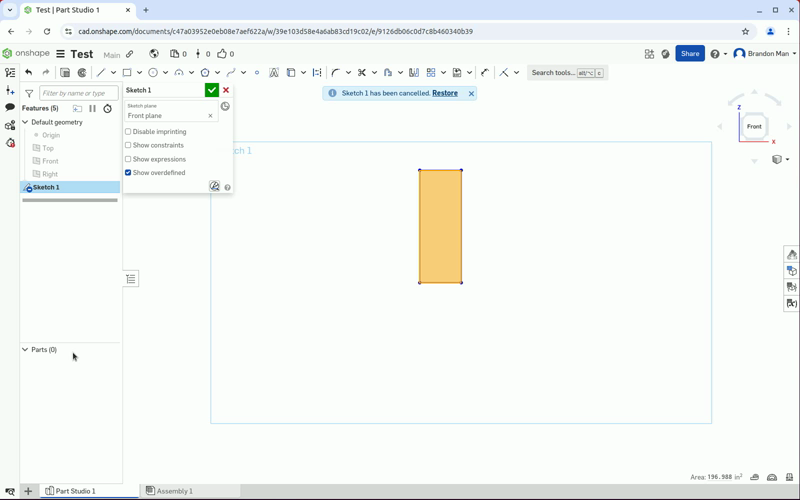
key(shift+e)
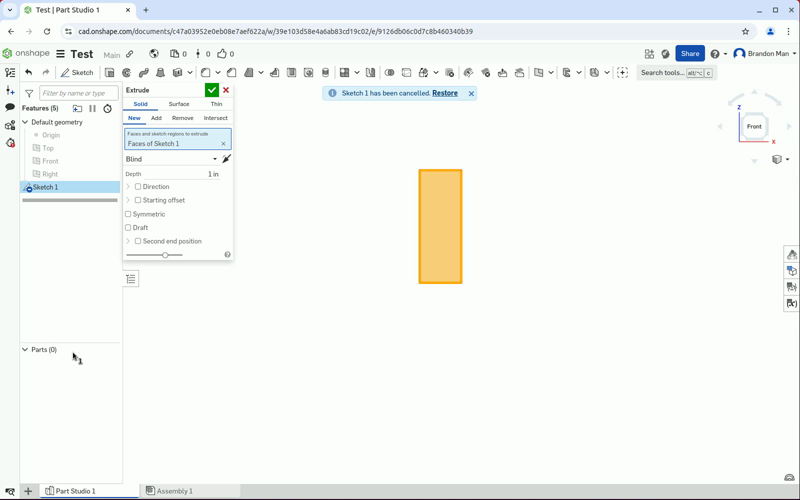
mouse_move(143, 106)
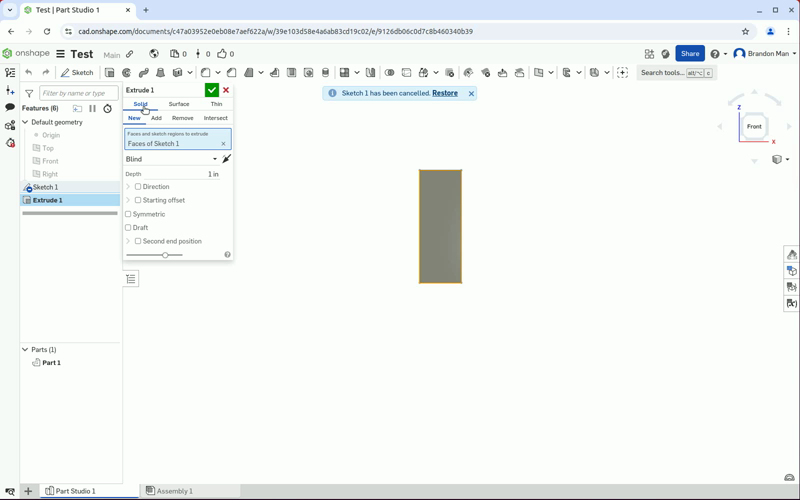
click(143, 106)
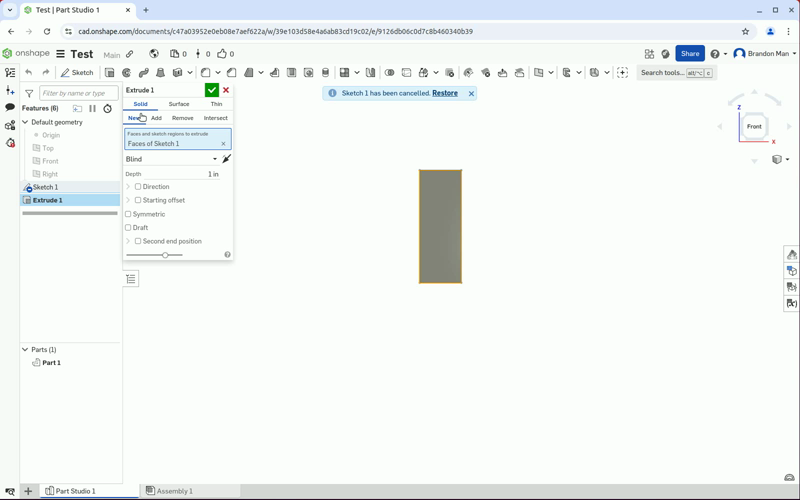
mouse_move(137, 120)
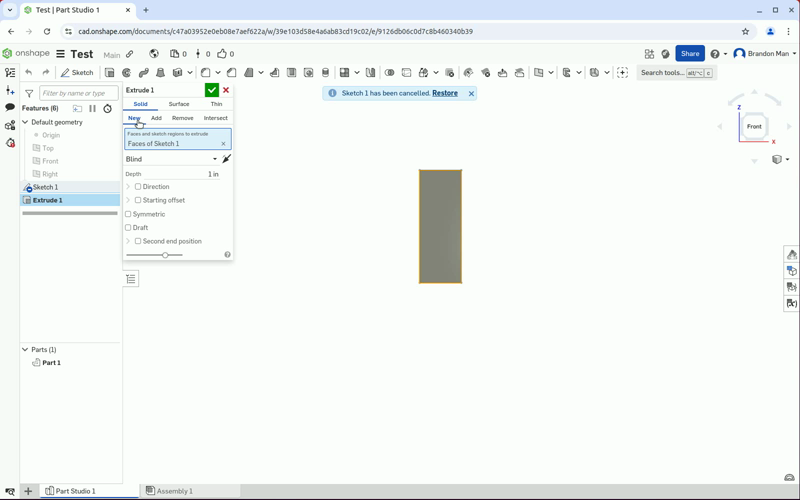
click(137, 120)
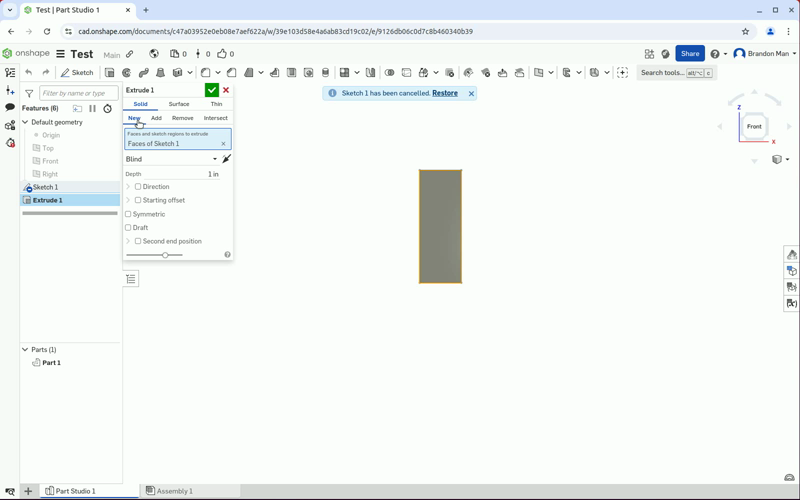
key(tab, 4)
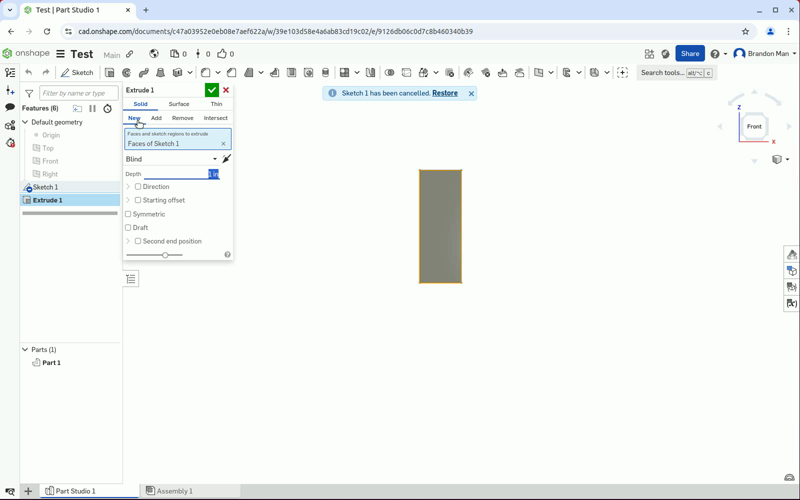
text(0.241)
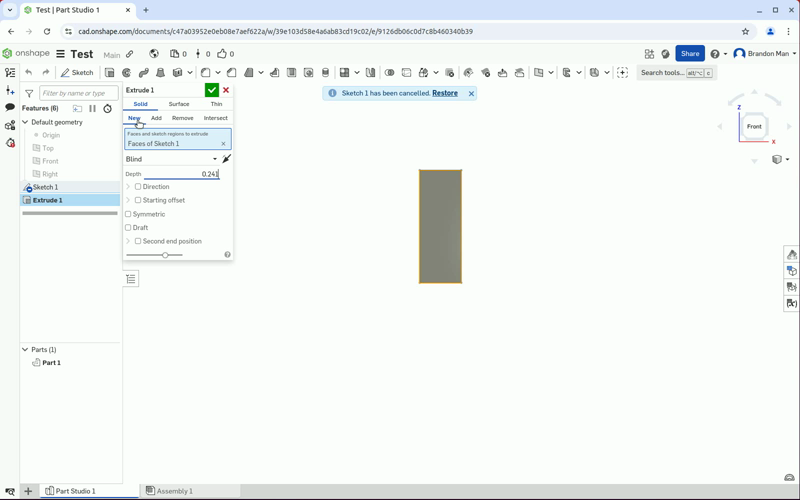
key(enter)
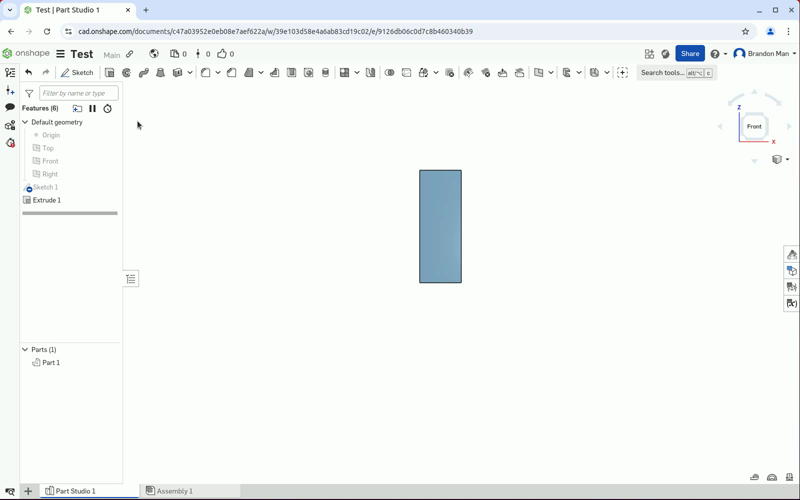
key(shift+h)
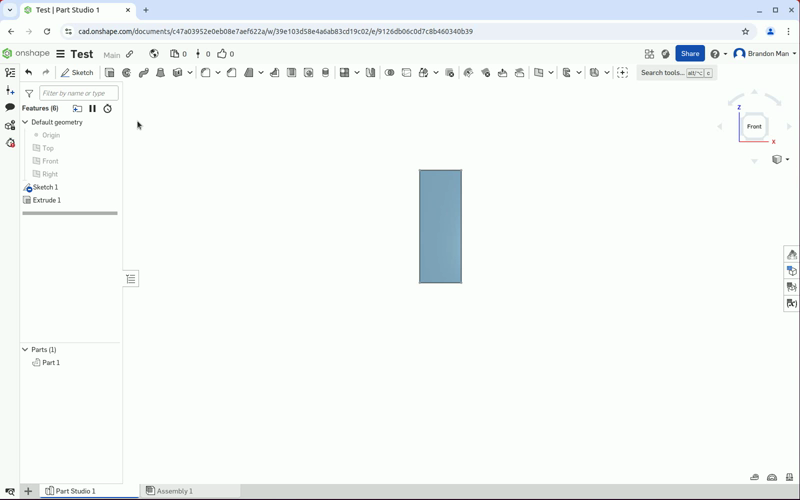
key(shift+h)
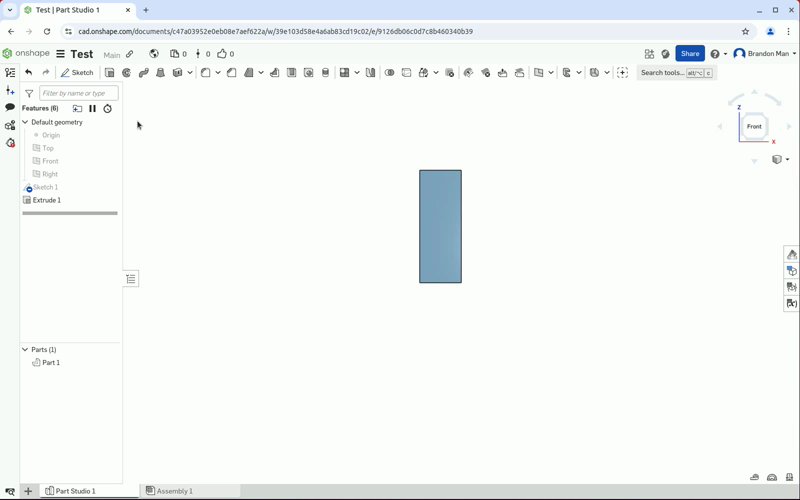
mouse_move(73, 189)
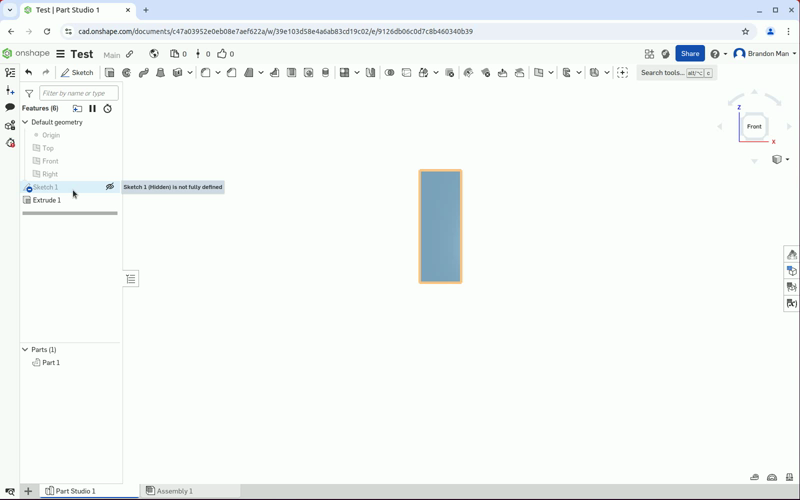
click(73, 189)
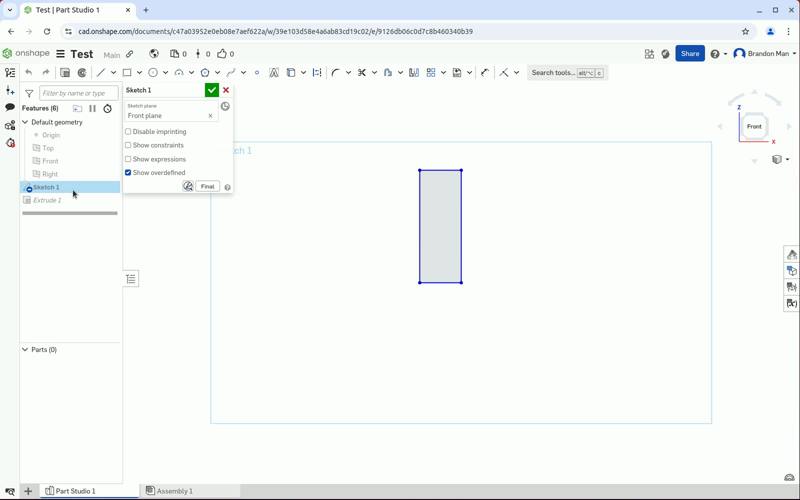
mouse_move(229, 92)
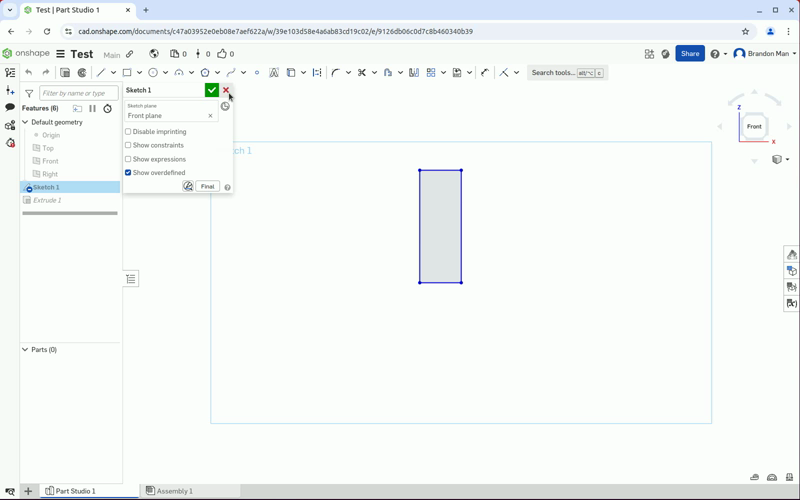
click(229, 92)
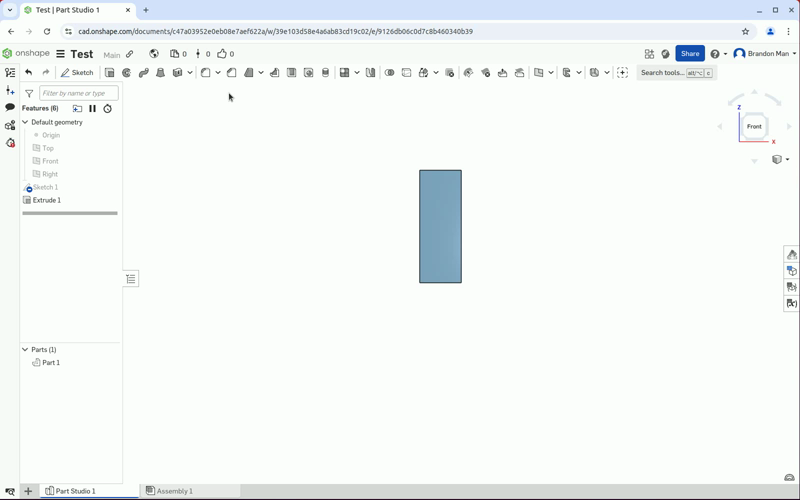
mouse_move(73, 352)
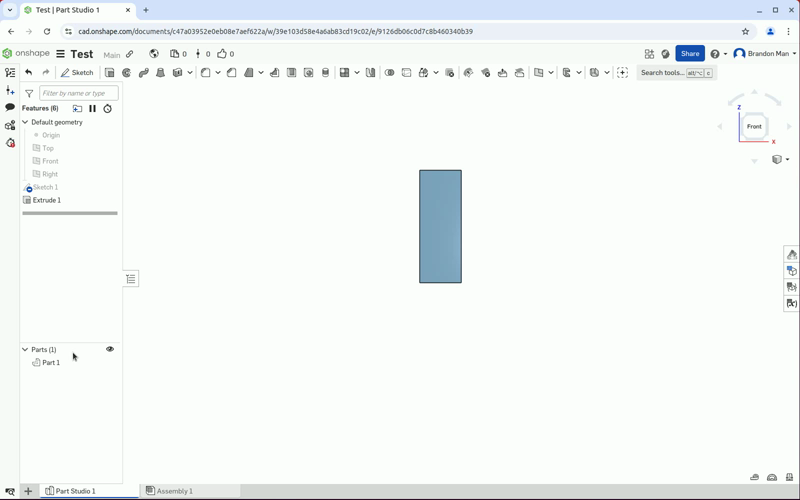
key(y)
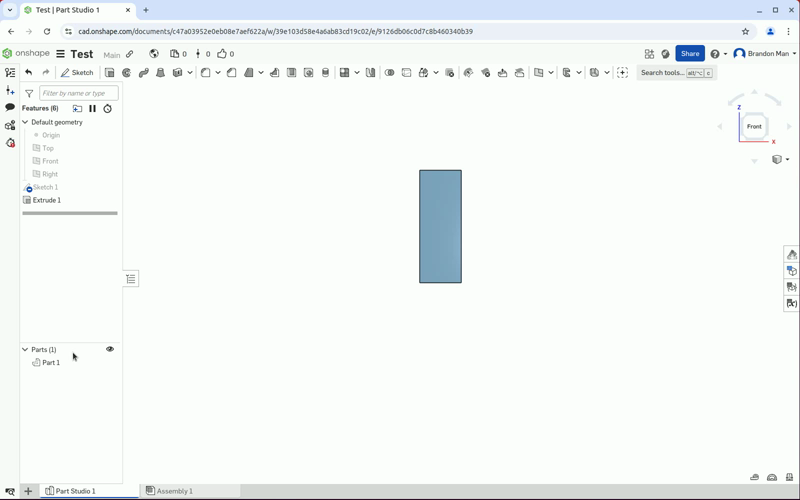
key(shift+p)
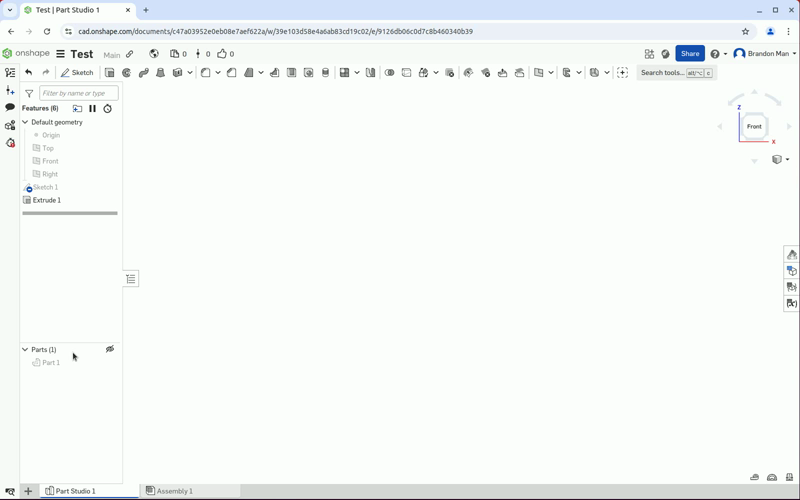
key(space)
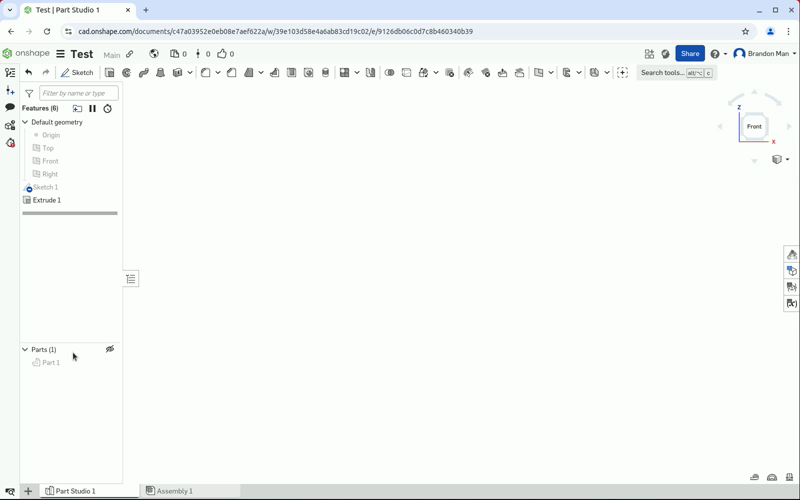
key_down(shift)
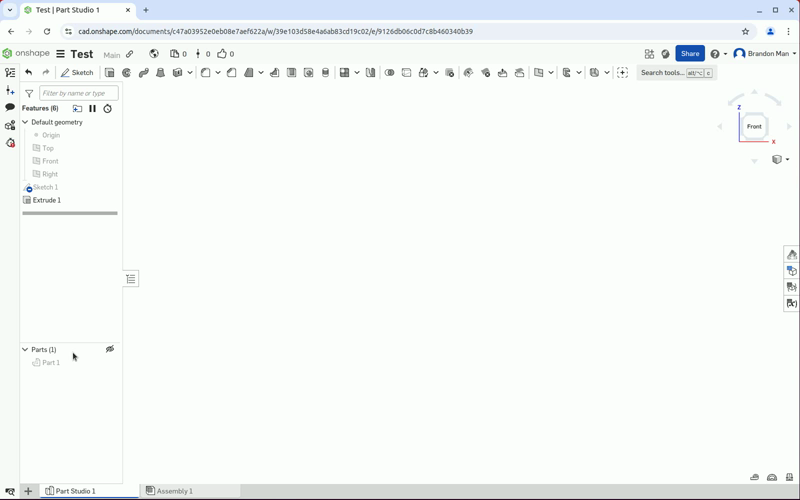
key(left)
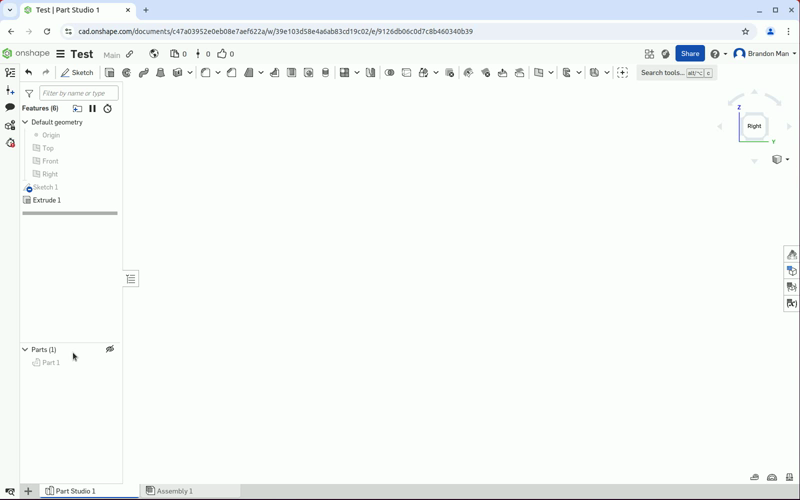
key_up(shift)
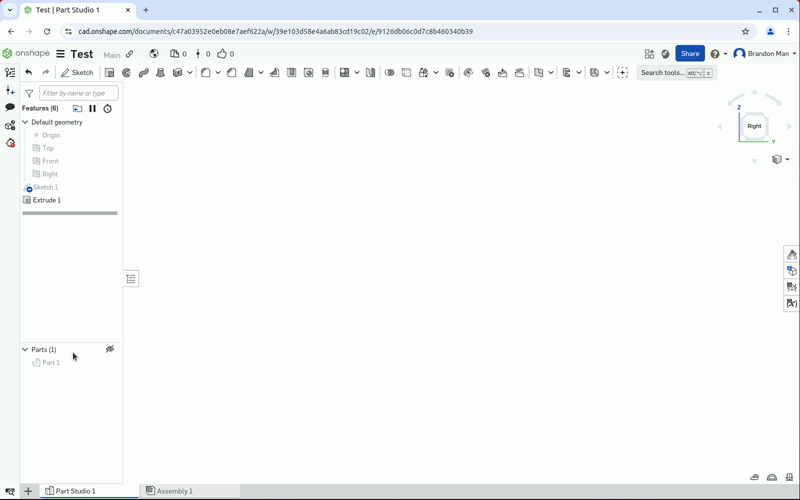
mouse_move(73, 352)
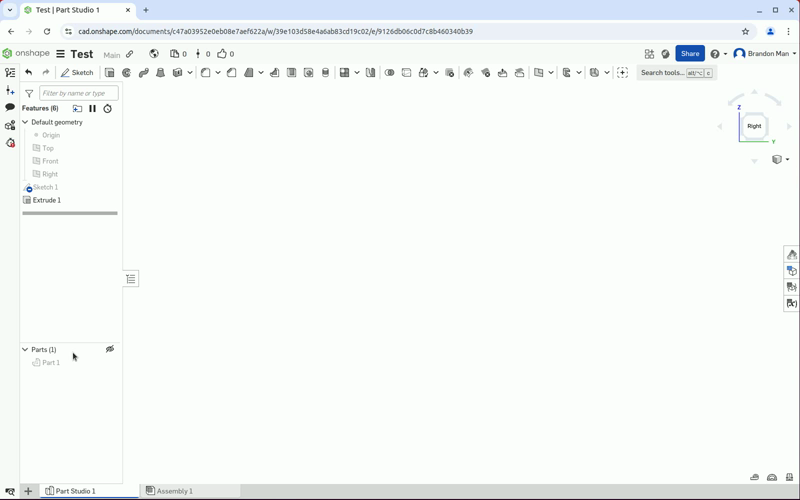
key(shift+y)
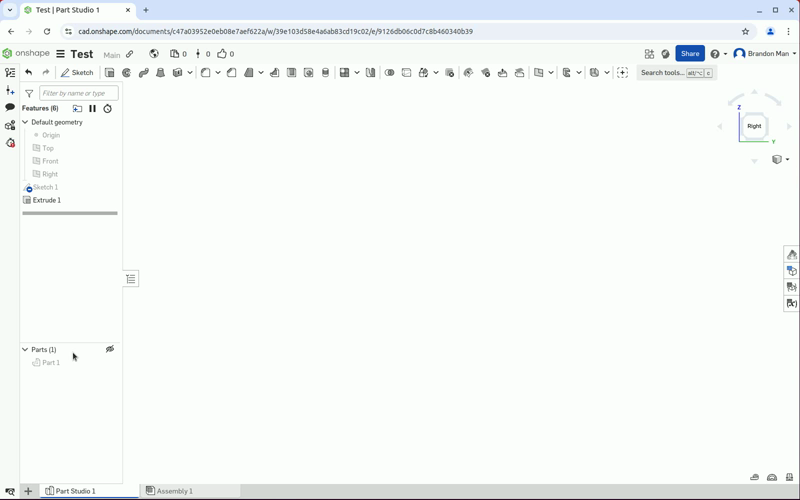
key(shift+s)
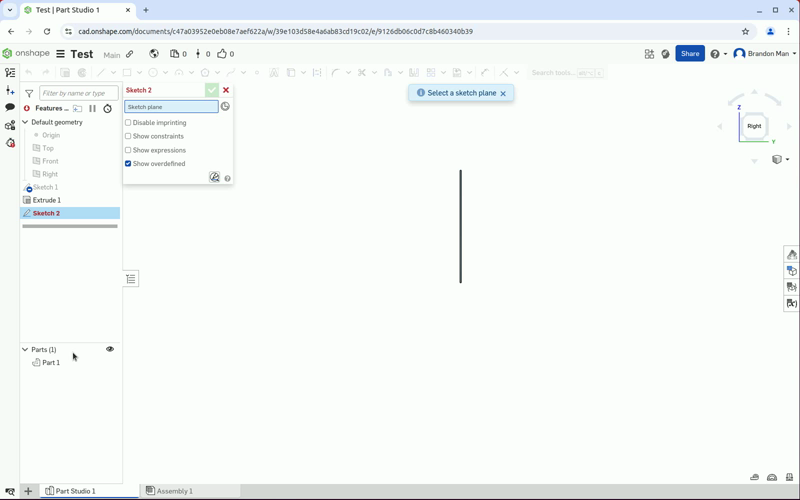
mouse_move(73, 176)
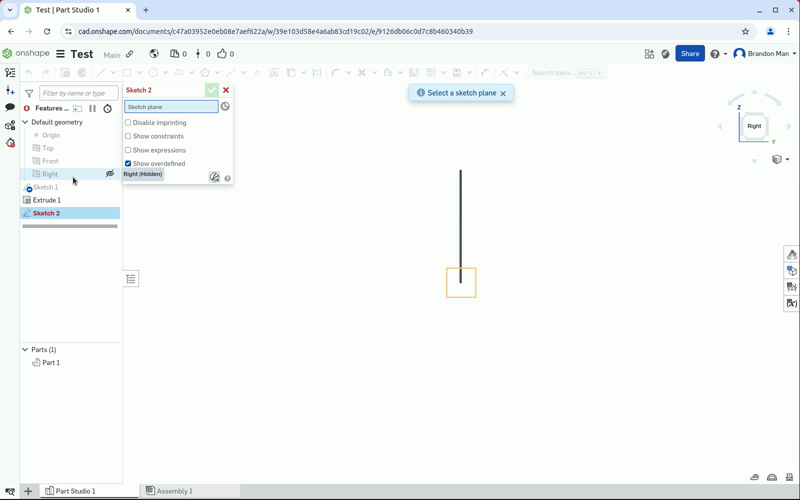
click(73, 176)
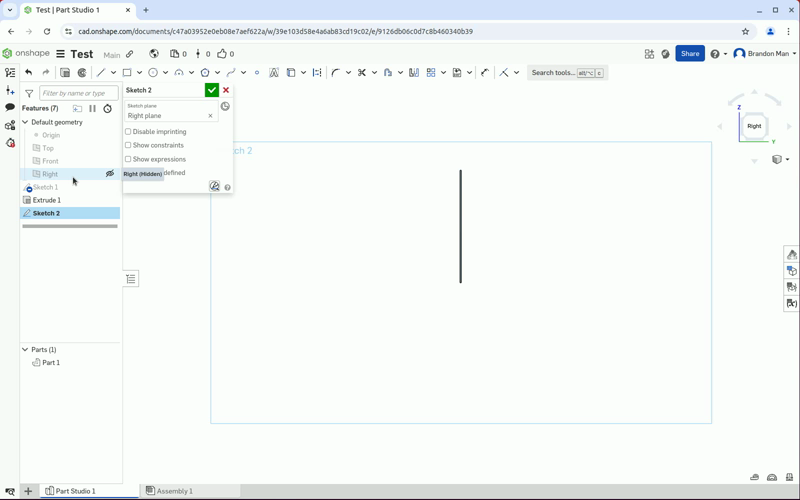
mouse_move(73, 352)
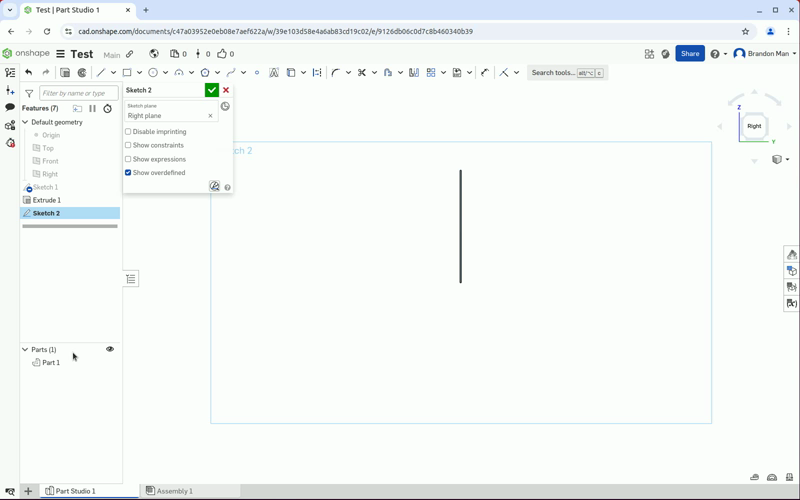
key(y)
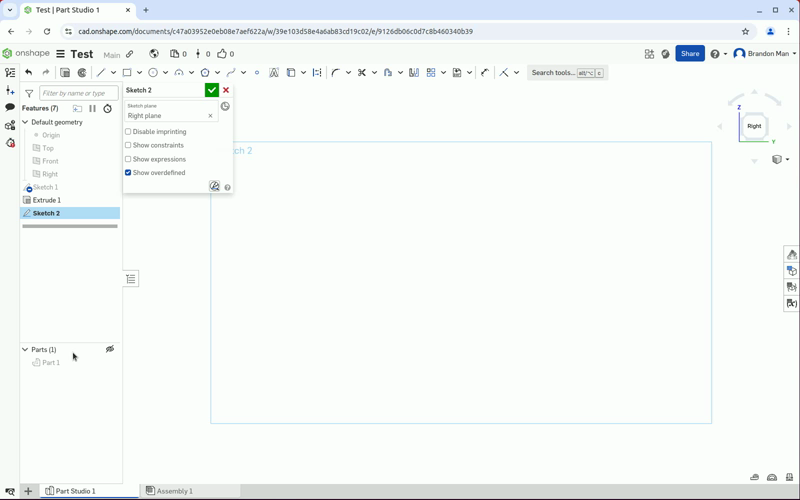
key(l)
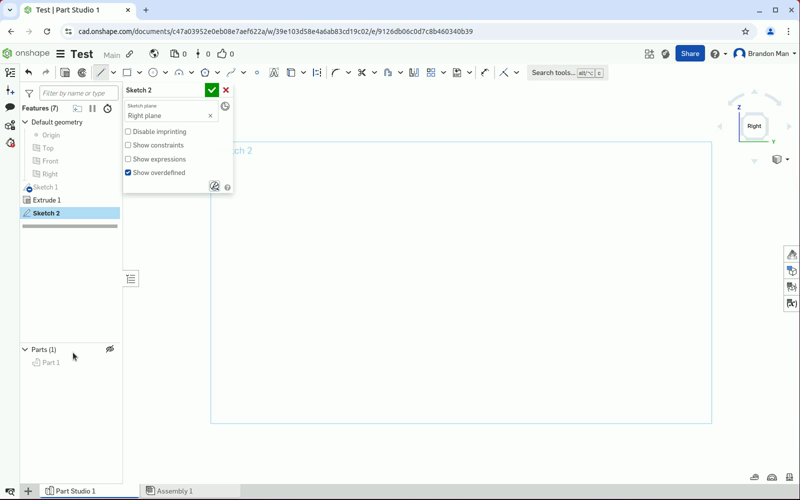
key_down(shift)
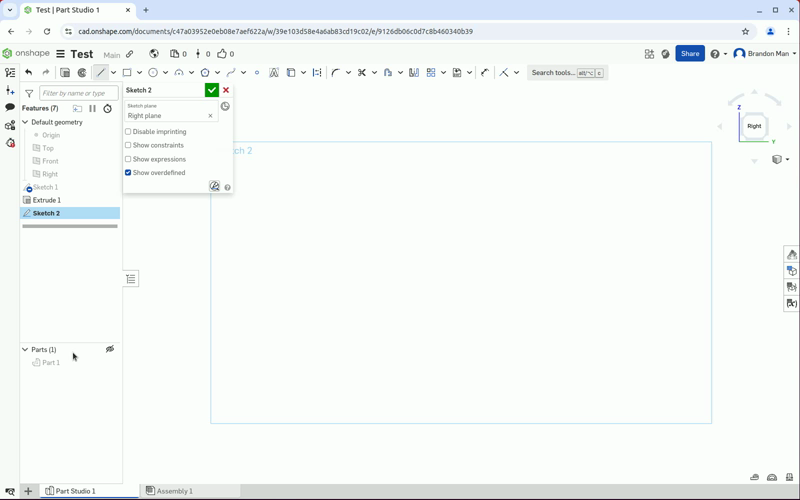
mouse_move(459, 282)
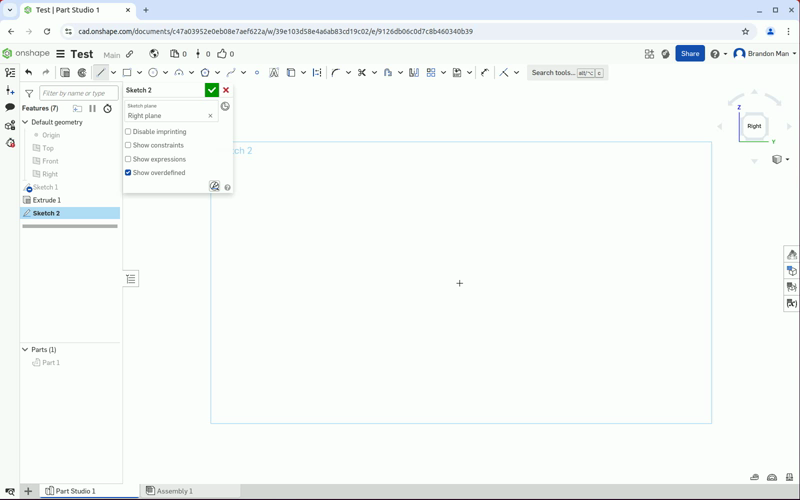
click(459, 282)
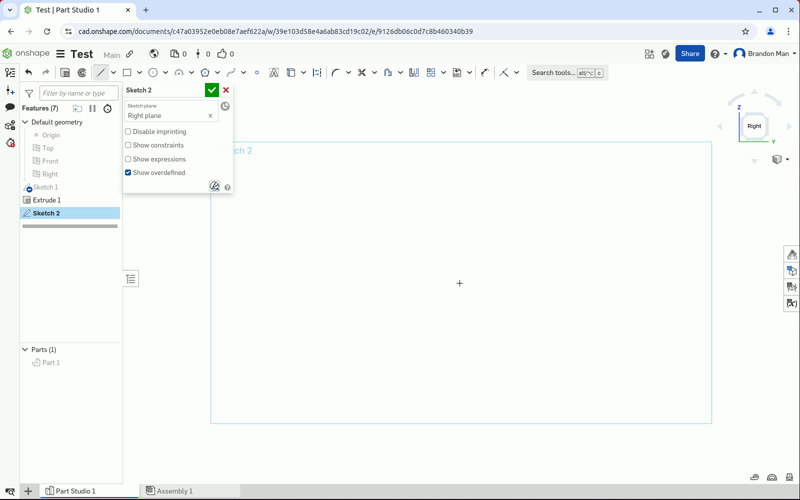
key_up(shift)
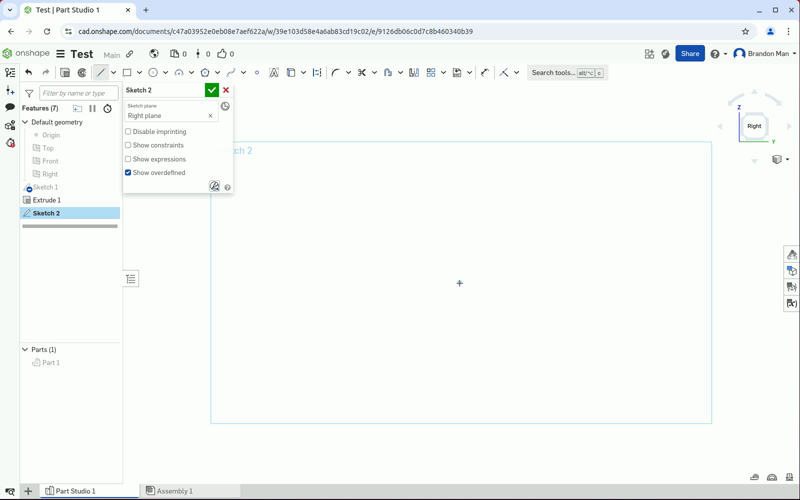
key_down(shift)
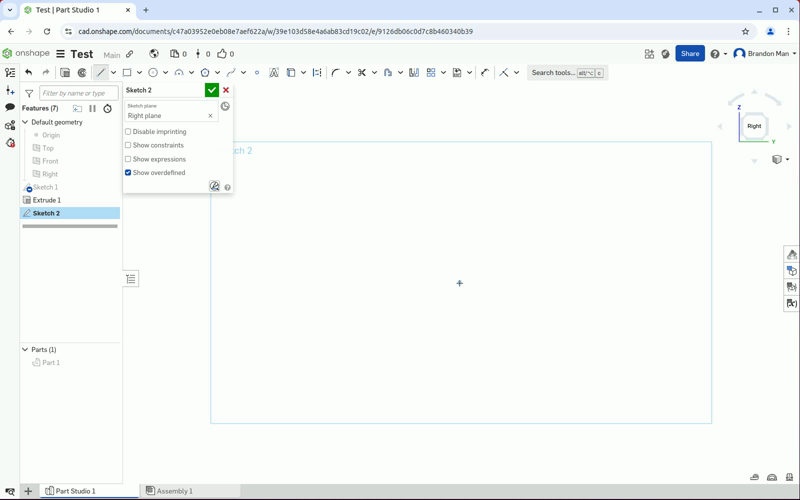
mouse_move(489, 282)
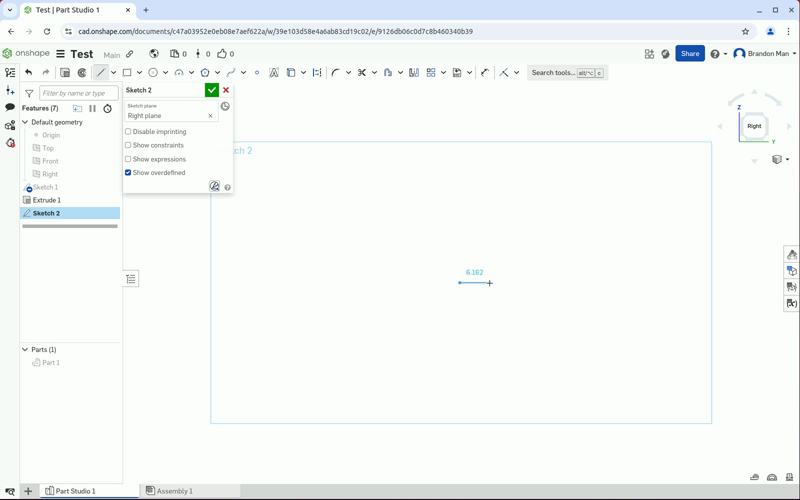
mouse_move(501, 282)
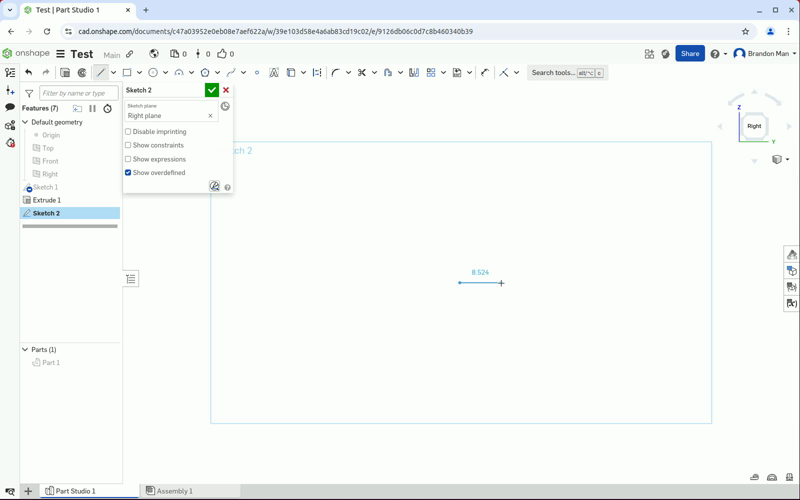
click(501, 282)
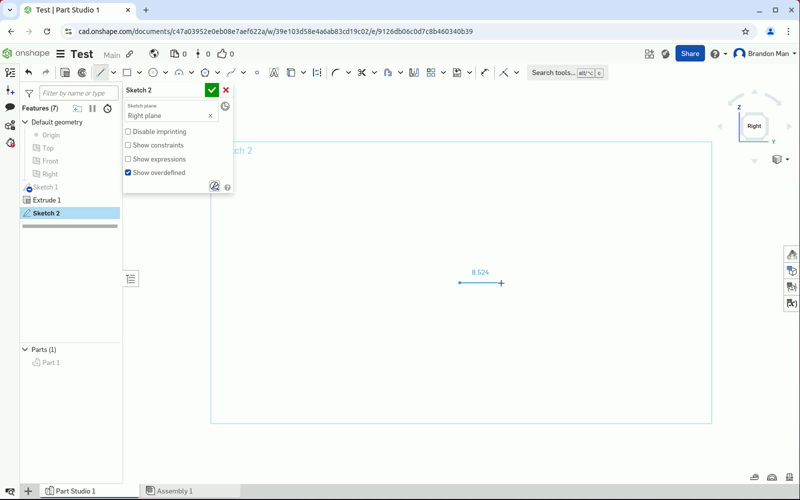
key_up(shift)
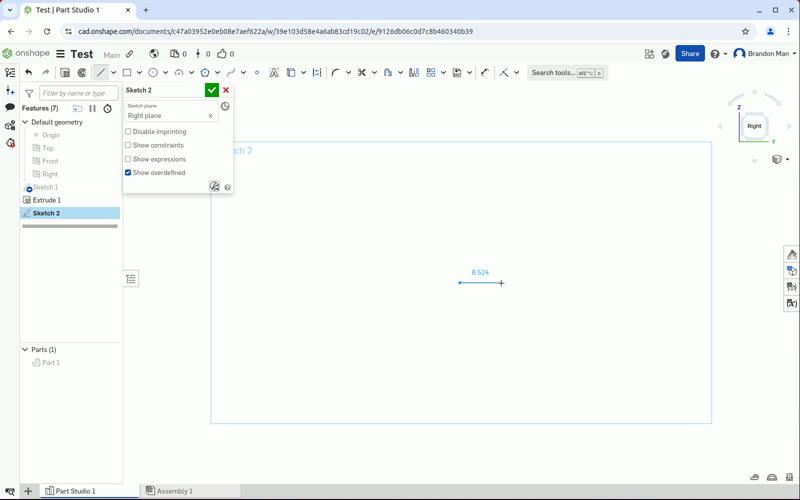
key_down(shift)
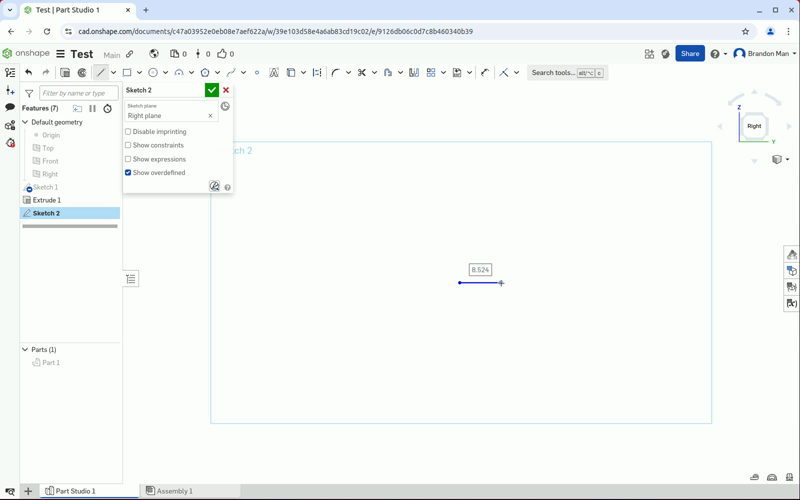
mouse_move(501, 170)
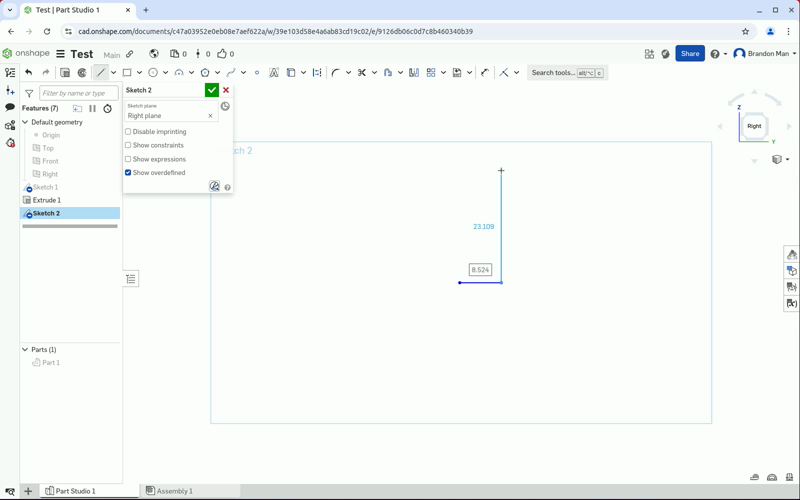
click(501, 170)
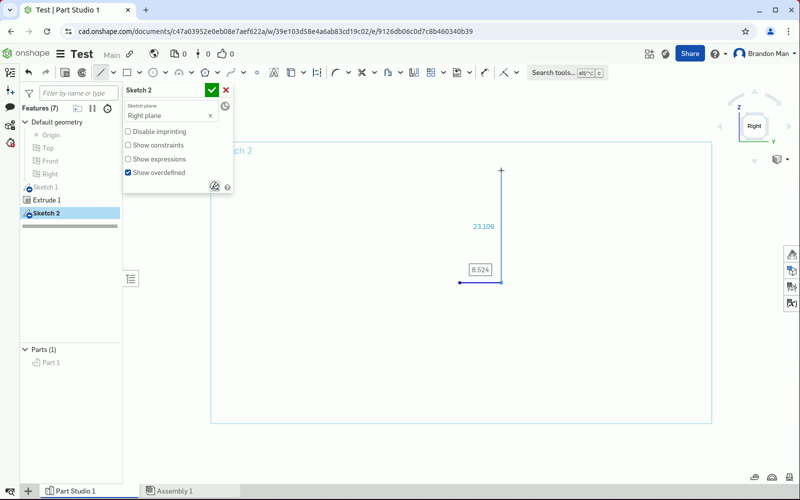
key_up(shift)
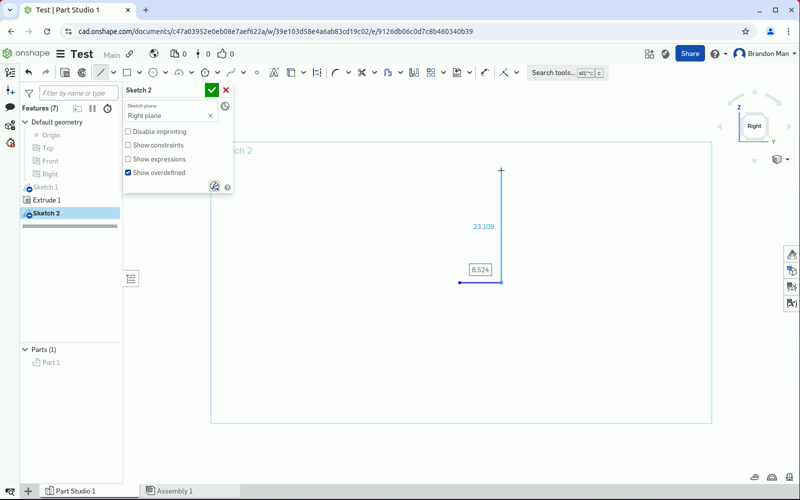
key_down(shift)
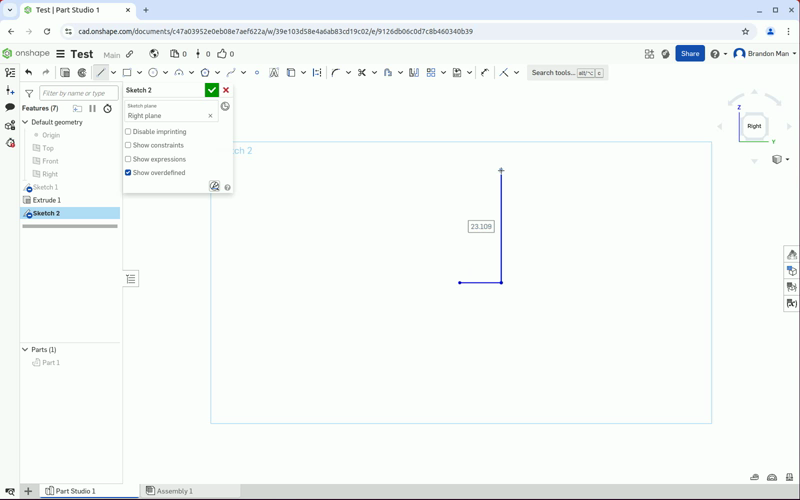
mouse_move(531, 170)
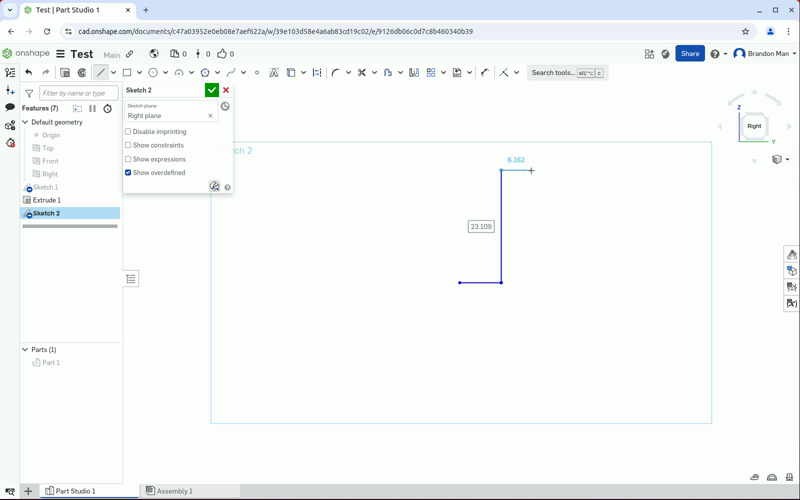
mouse_move(459, 170)
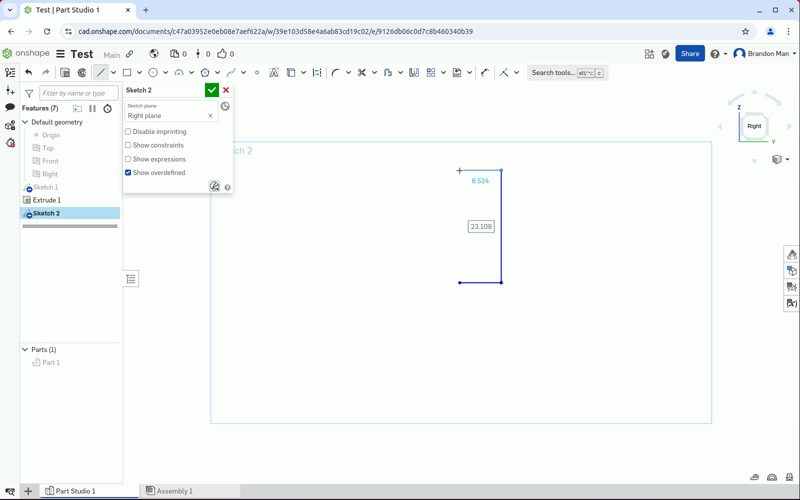
click(459, 170)
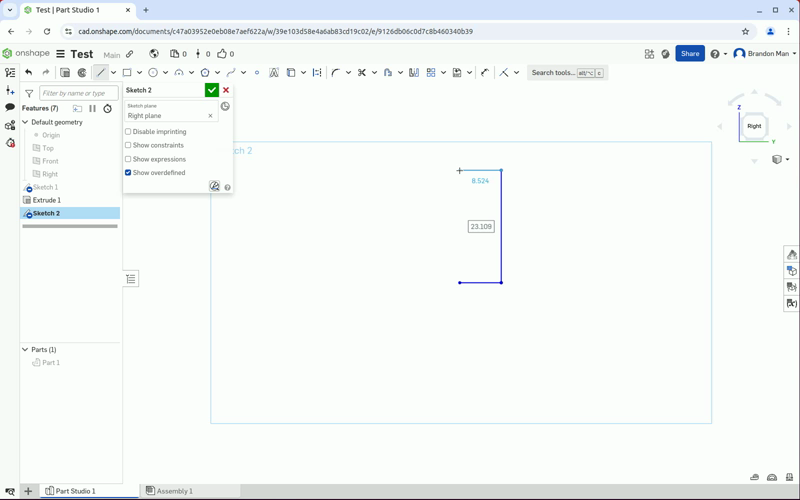
key_up(shift)
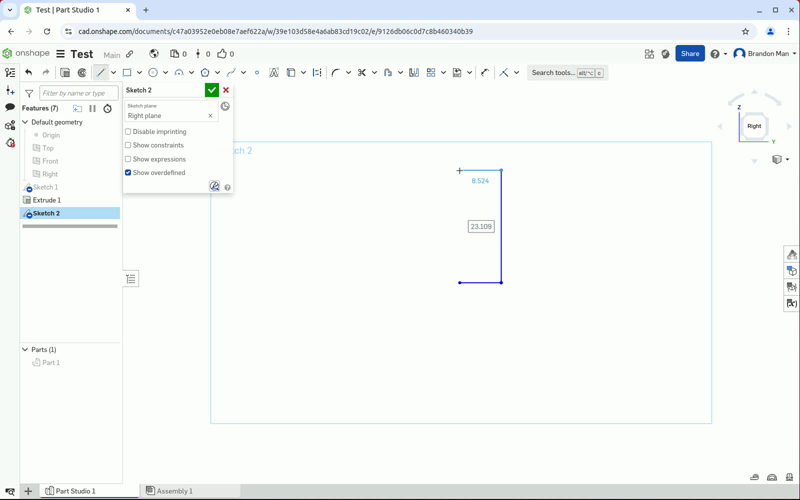
key_down(shift)
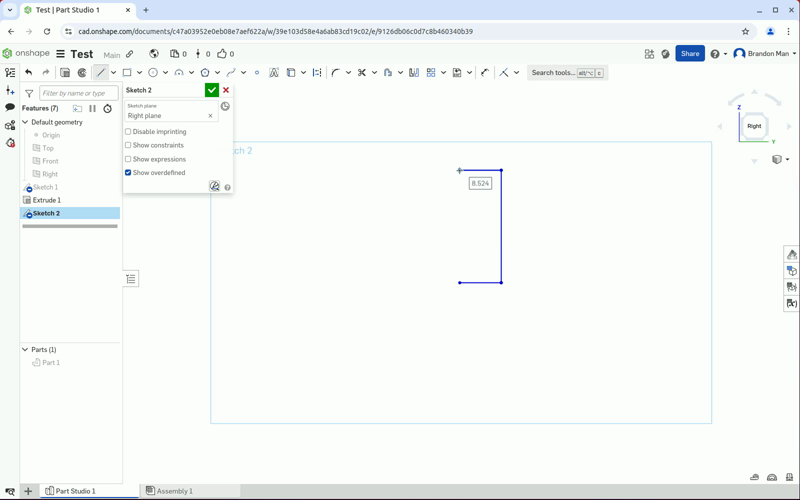
mouse_move(459, 282)
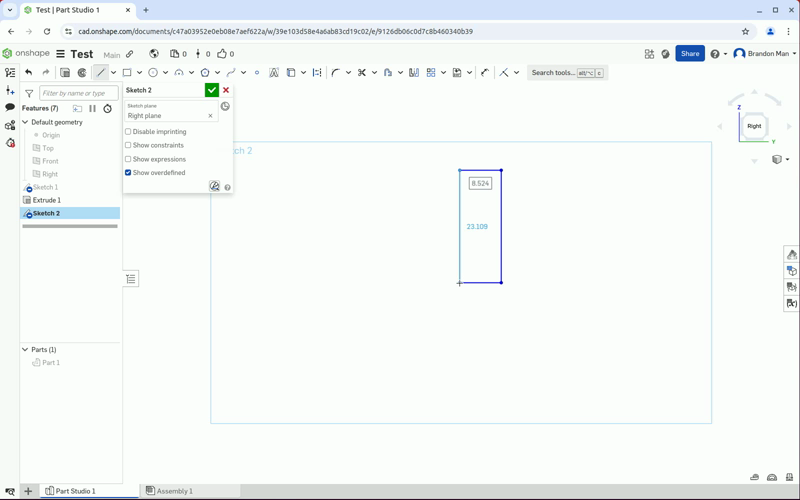
key_up(shift)
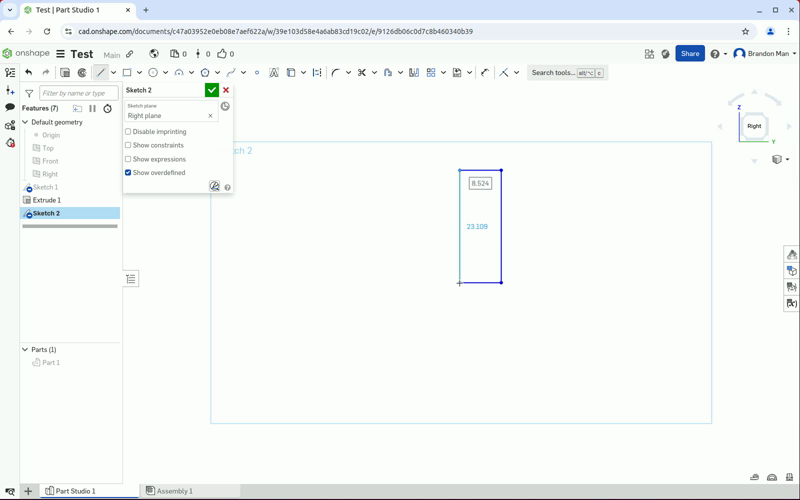
click(459, 282)
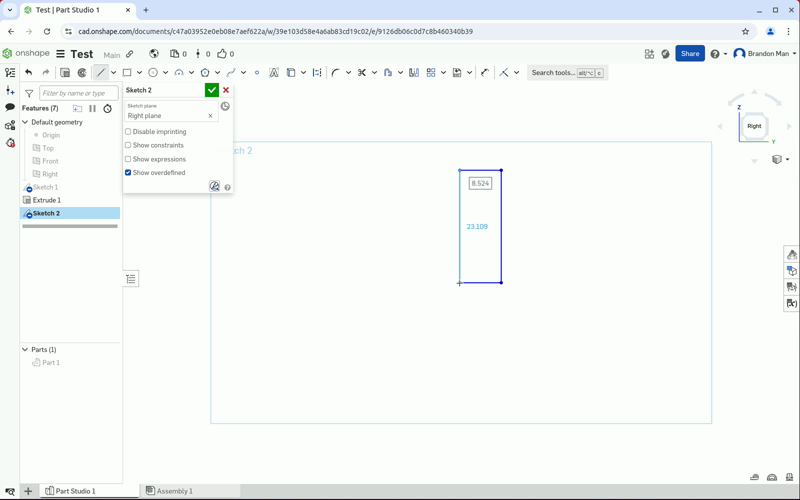
key(esc)
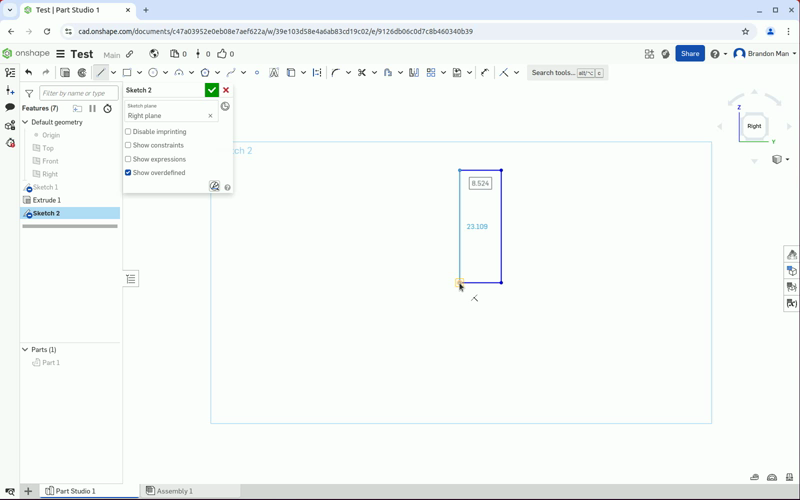
mouse_move(463, 264)
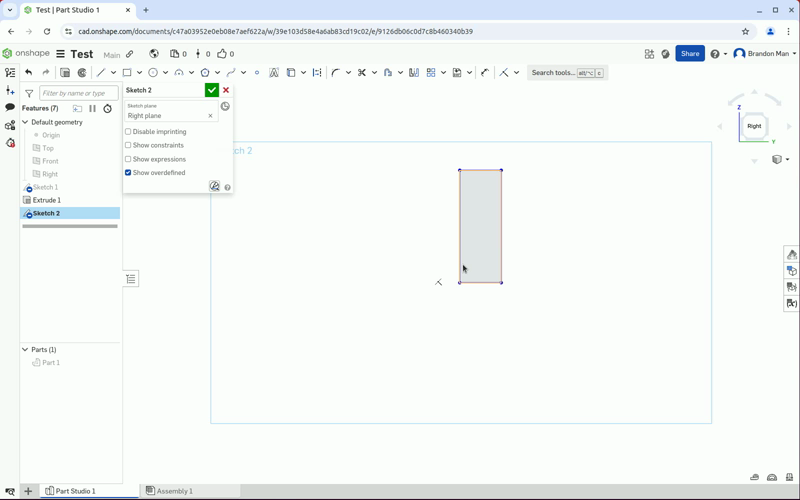
click(463, 264)
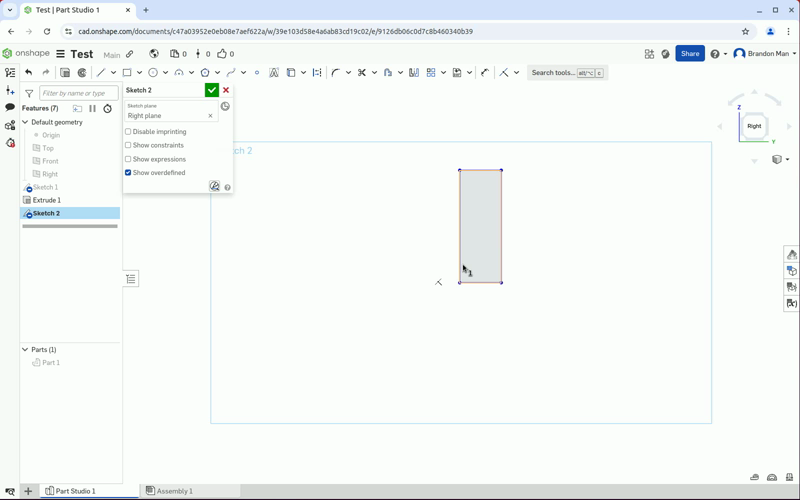
mouse_move(73, 352)
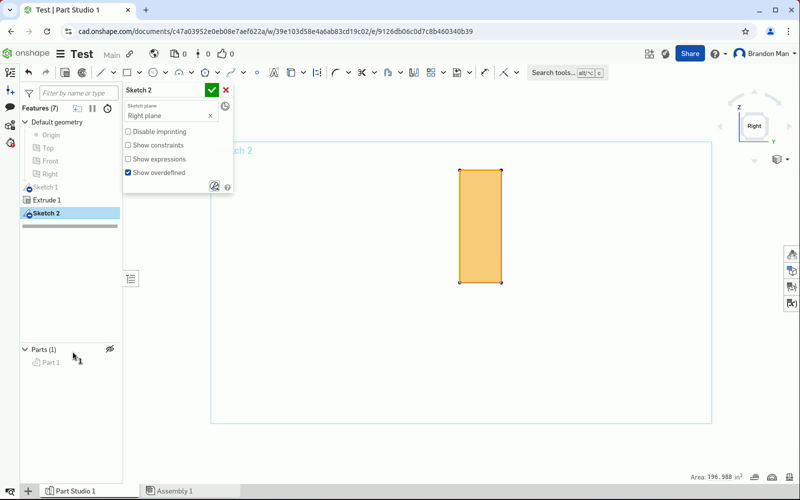
key(shift+y)
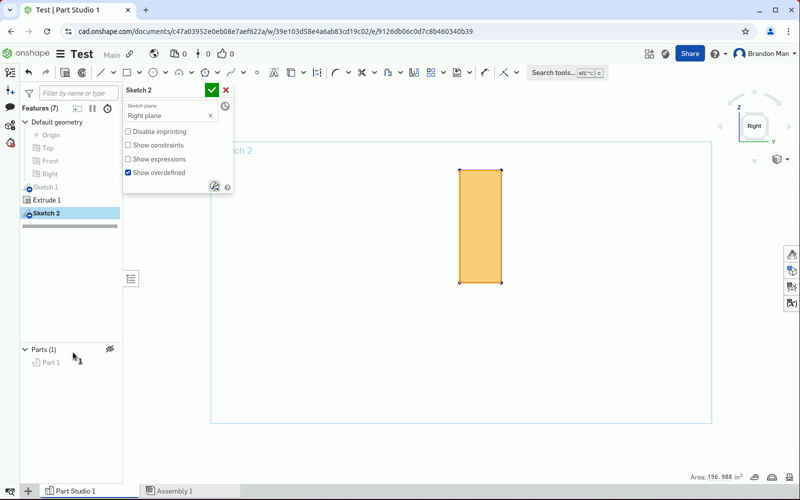
key(shift+e)
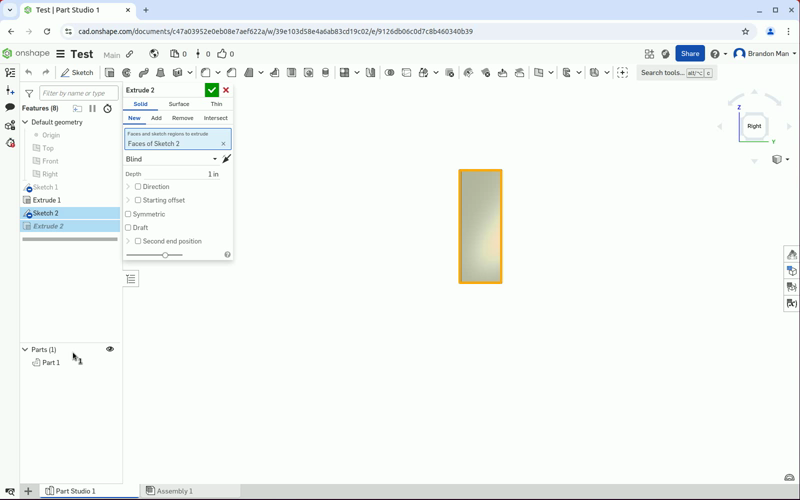
mouse_move(143, 106)
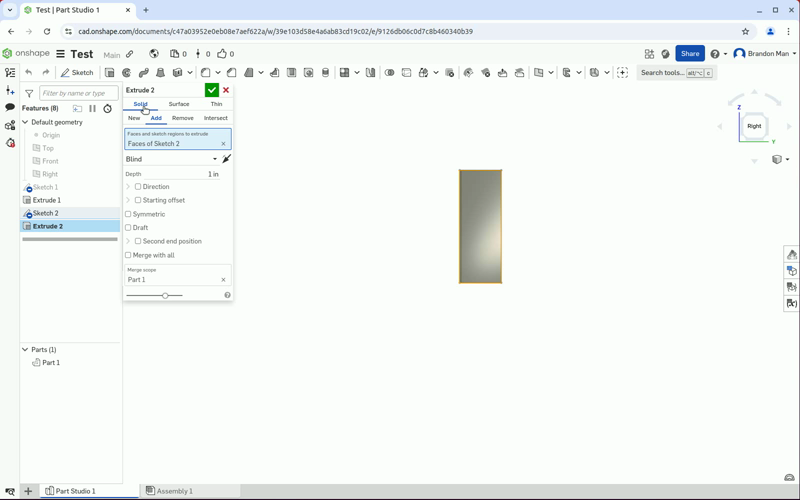
click(143, 106)
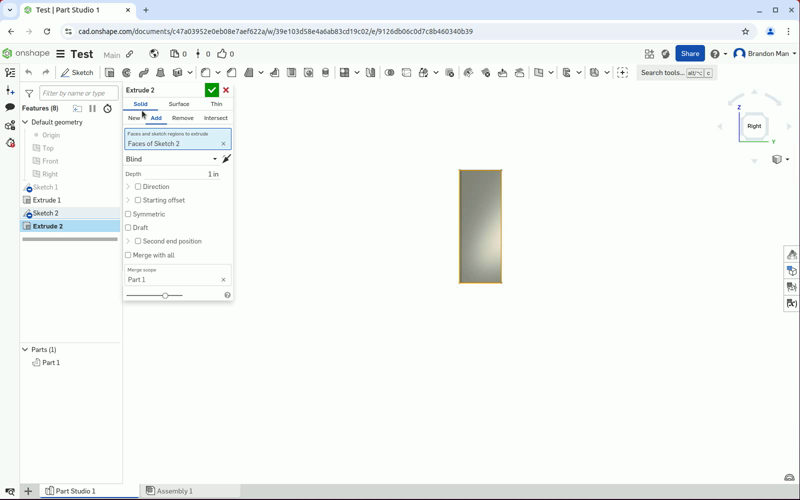
mouse_move(137, 120)
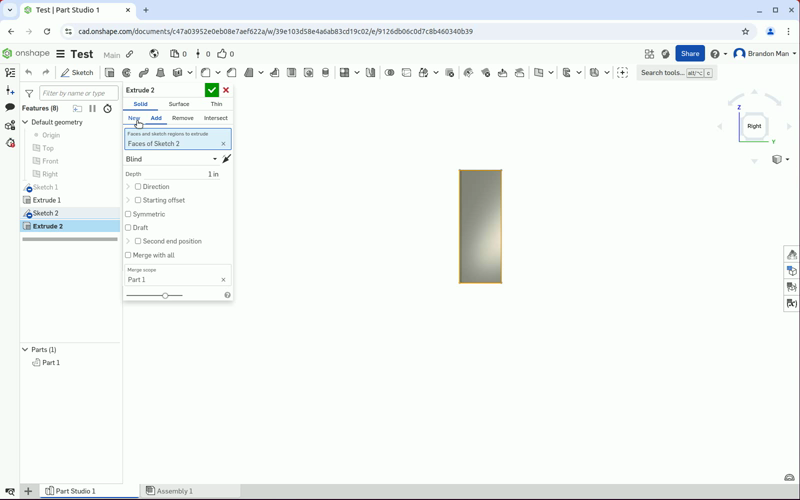
click(137, 120)
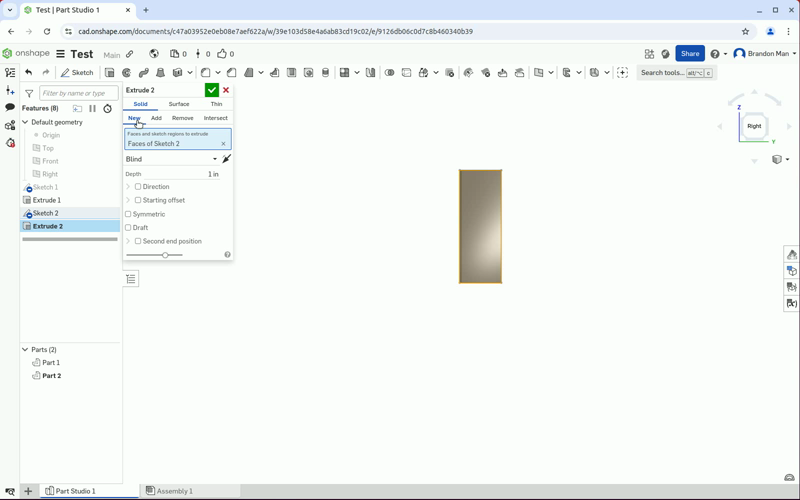
key(tab, 4)
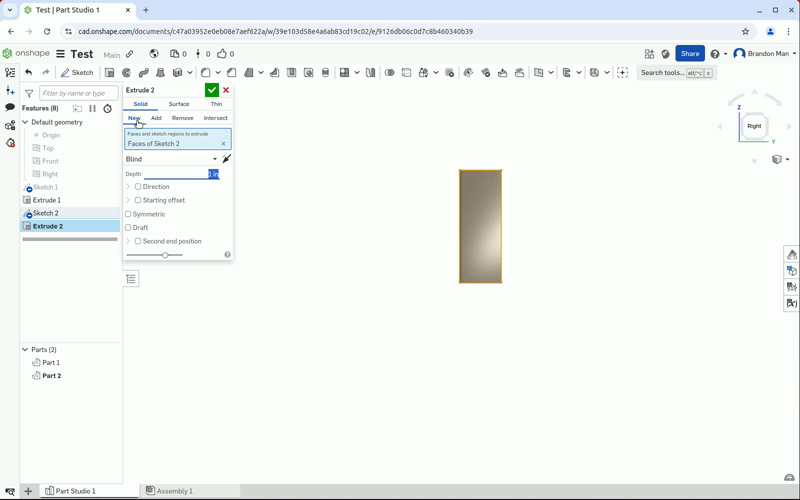
text(0.241)
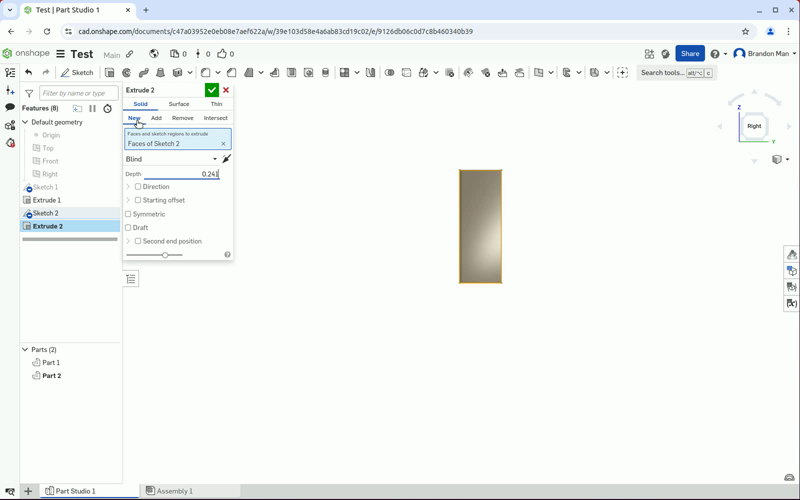
key(enter)
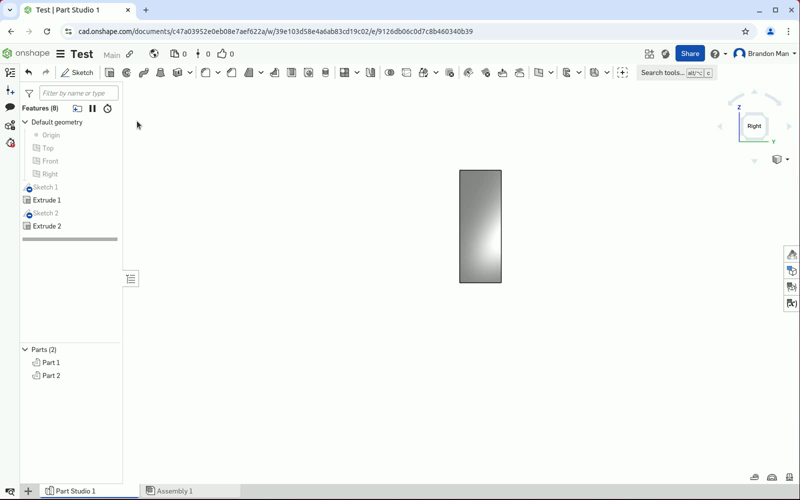
key(shift+h)
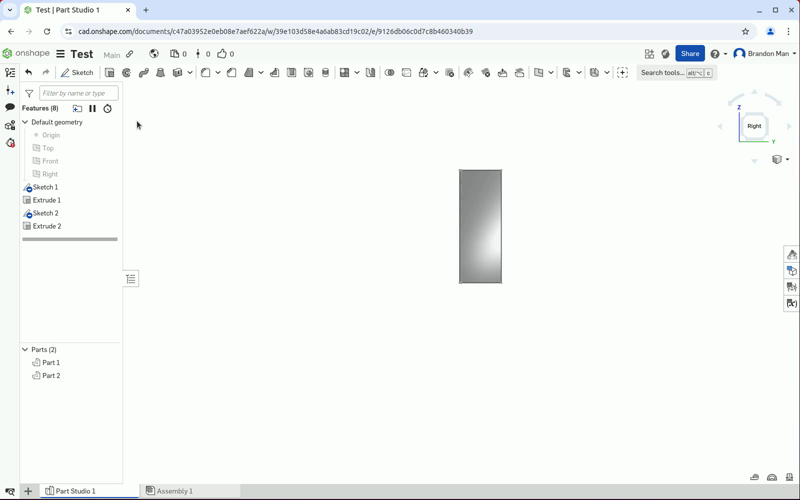
key(shift+h)
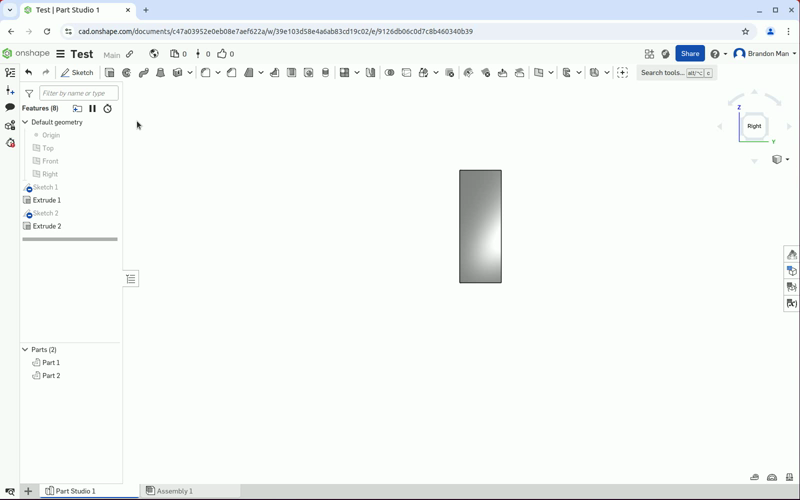
mouse_move(73, 189)
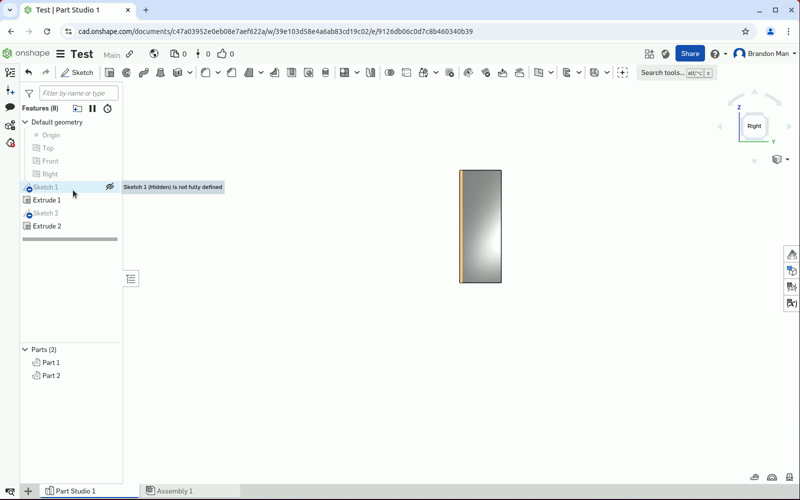
click(73, 189)
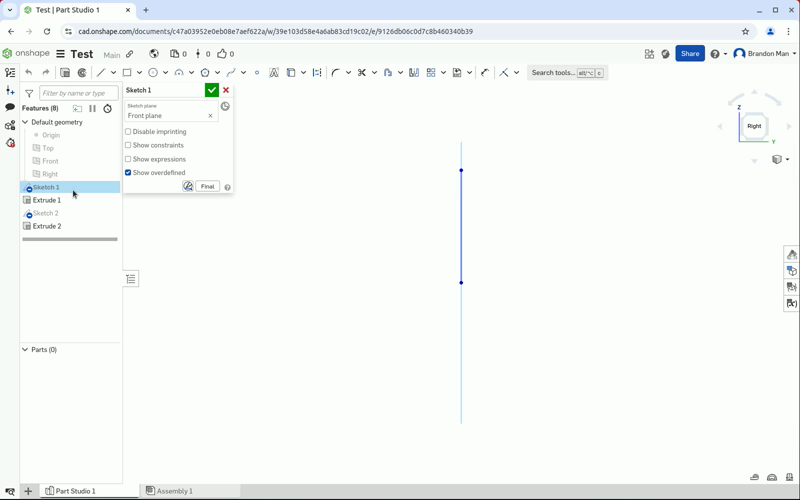
mouse_move(229, 92)
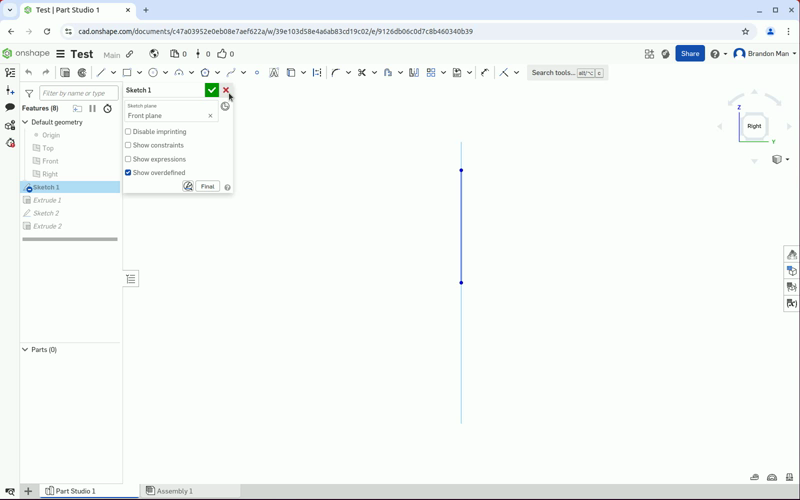
click(229, 92)
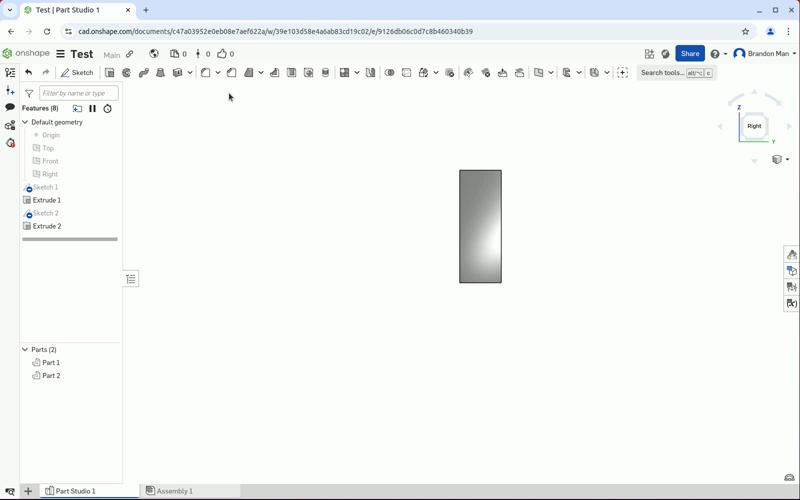
mouse_move(541, 75)
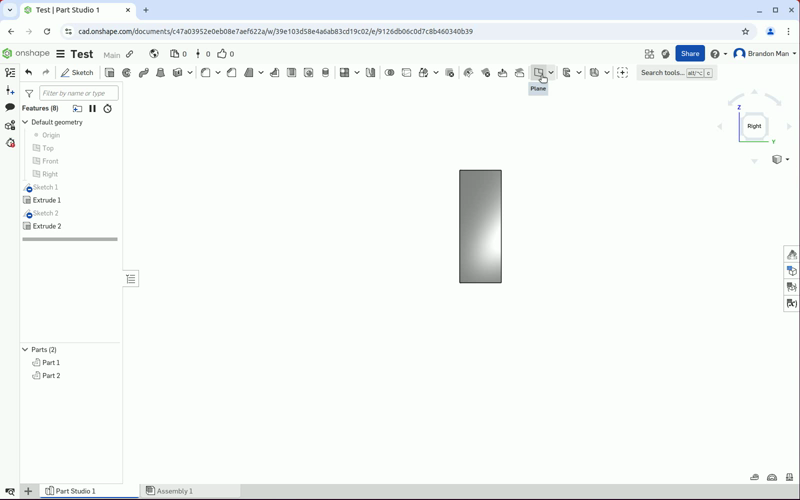
click(541, 75)
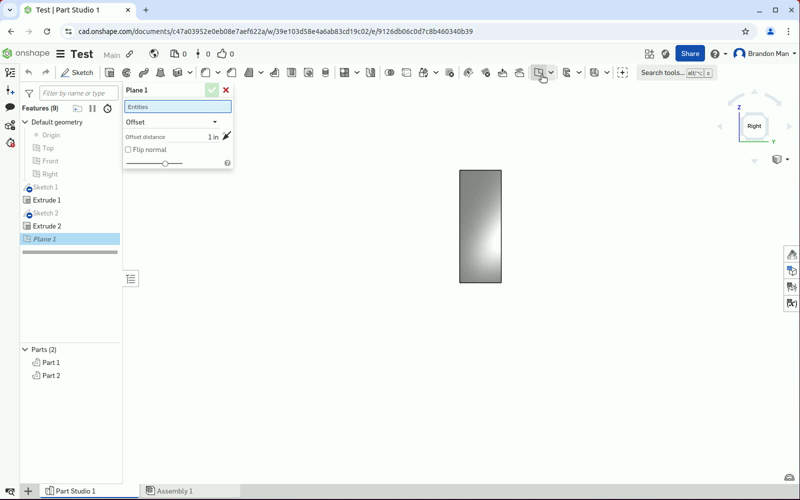
mouse_move(73, 176)
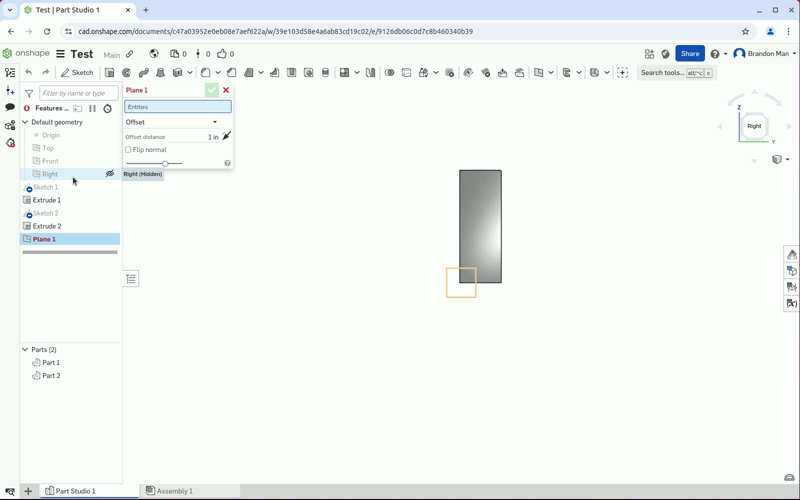
click(73, 176)
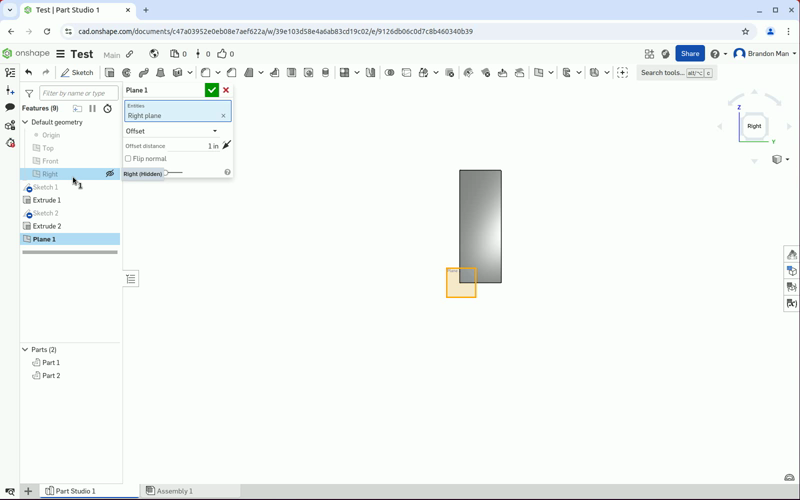
key(tab, 2)
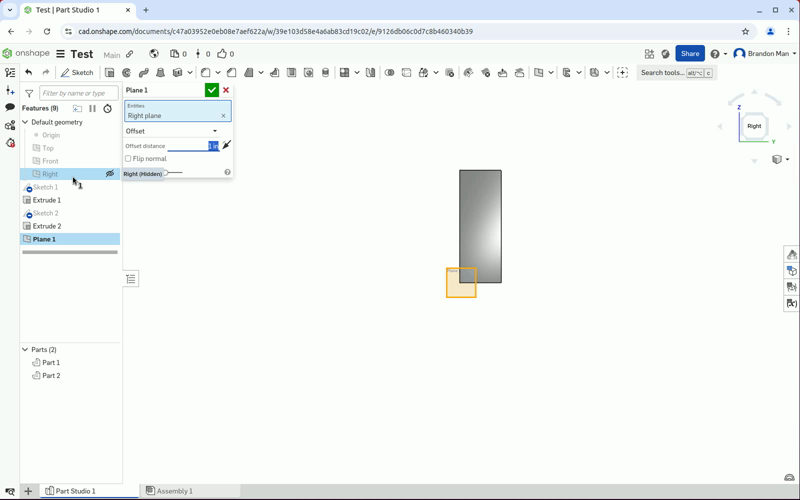
text(0.246)
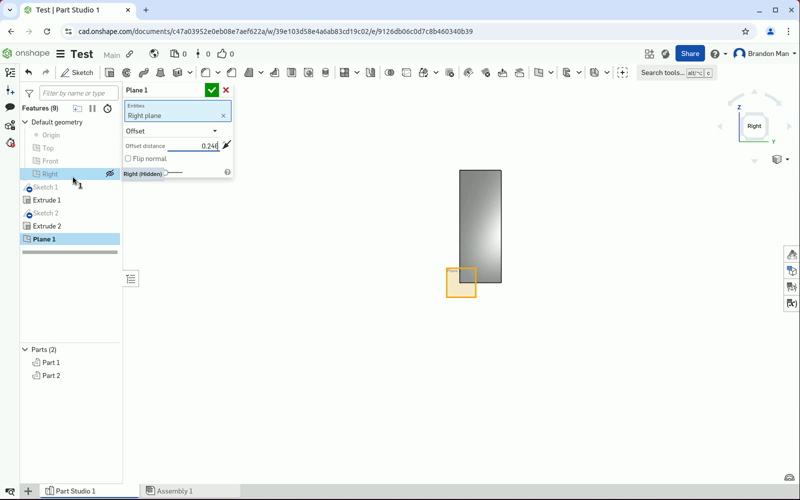
key(enter, 2)
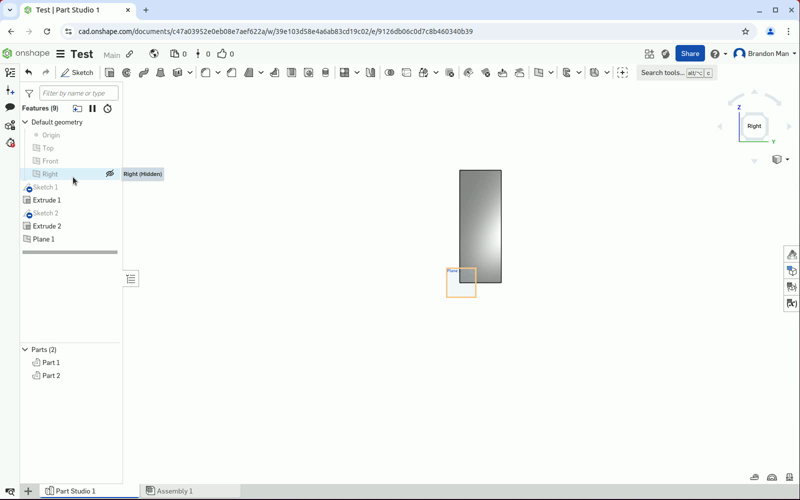
key(shift+s)
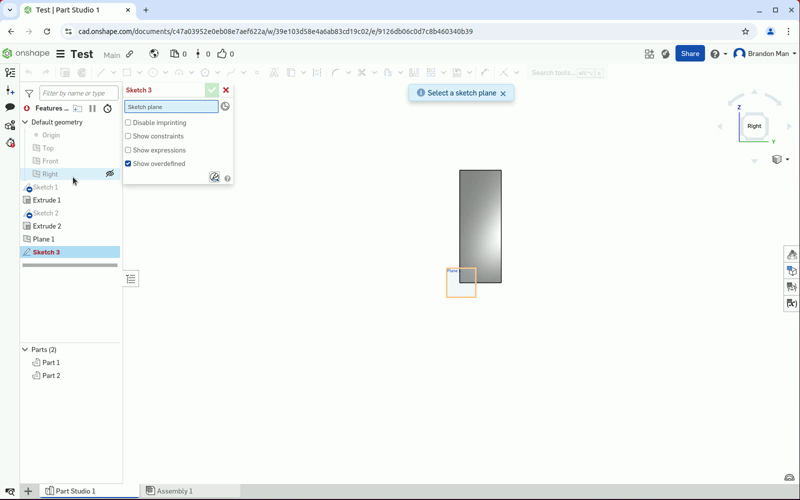
mouse_move(73, 241)
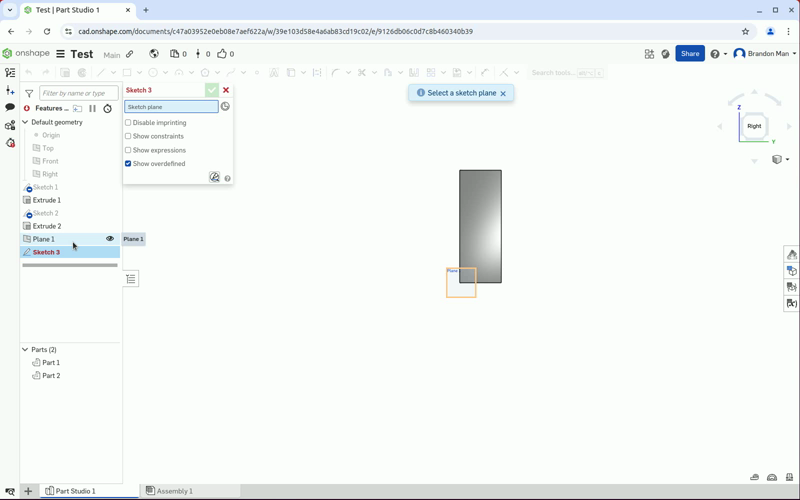
click(73, 241)
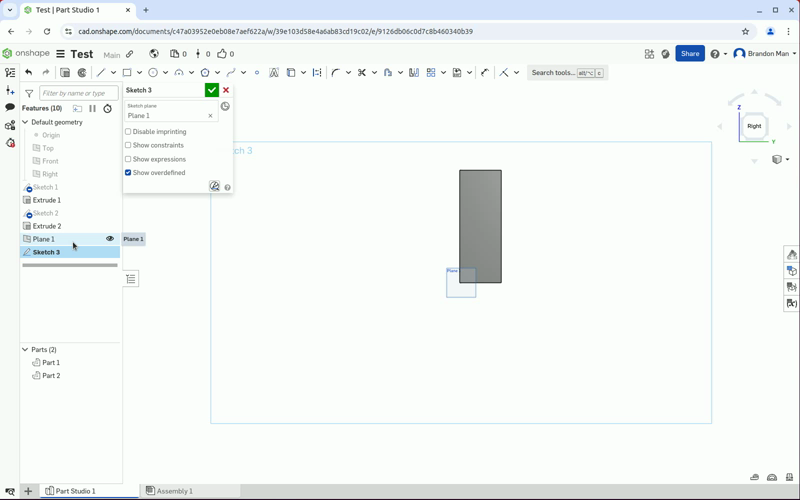
mouse_move(73, 352)
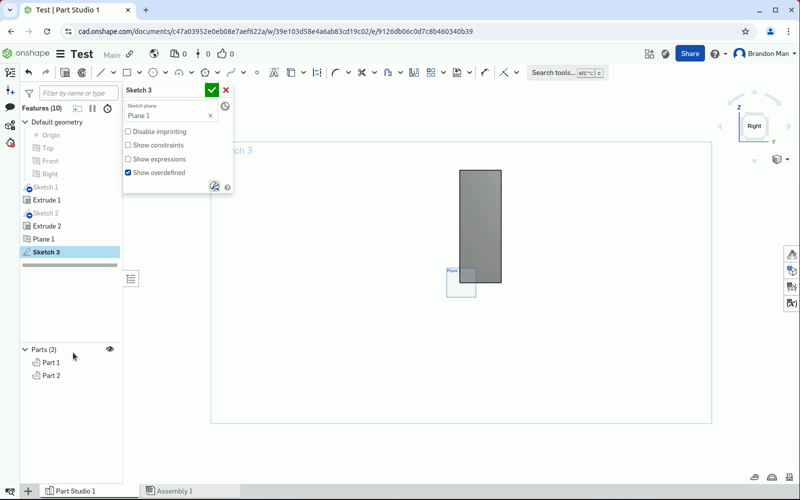
key(y)
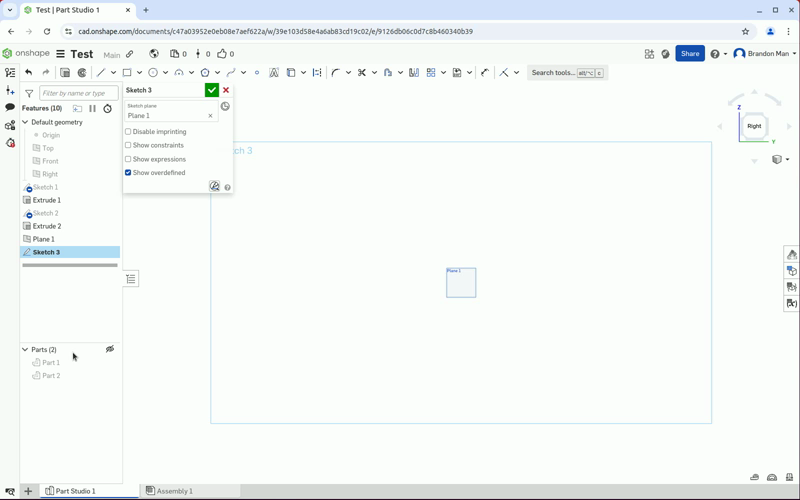
key(l)
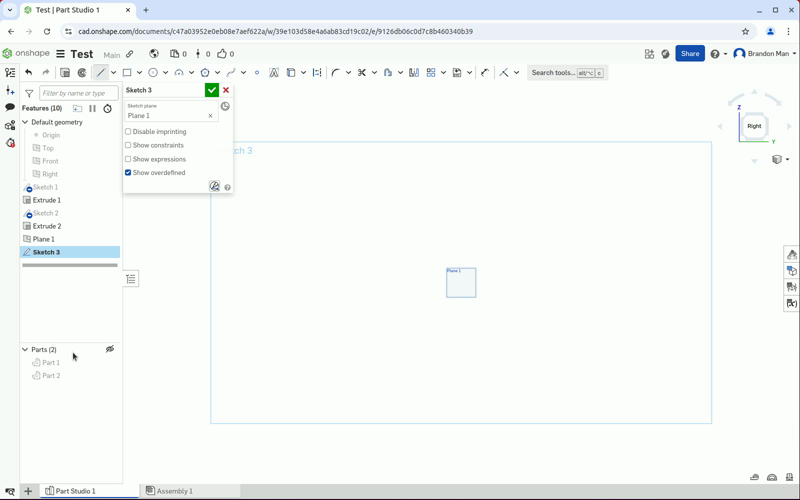
key_down(shift)
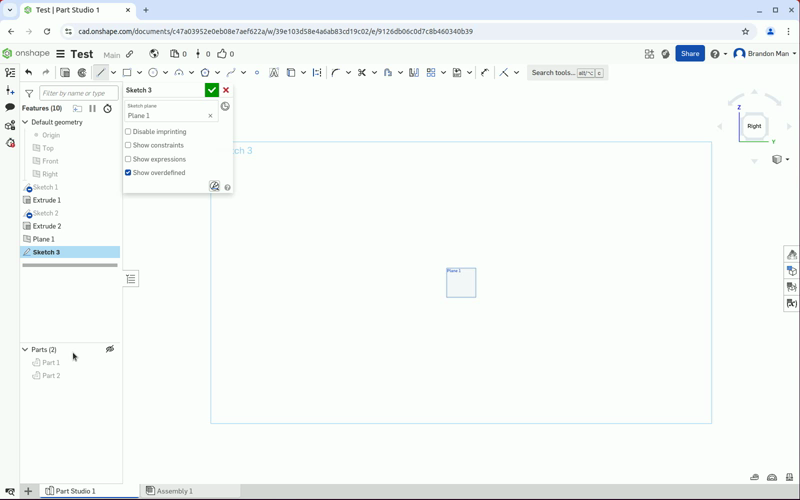
mouse_move(480, 240)
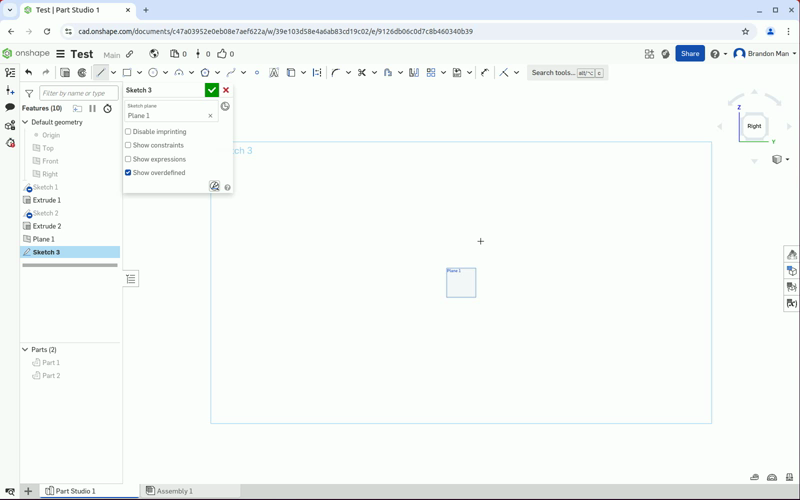
click(480, 240)
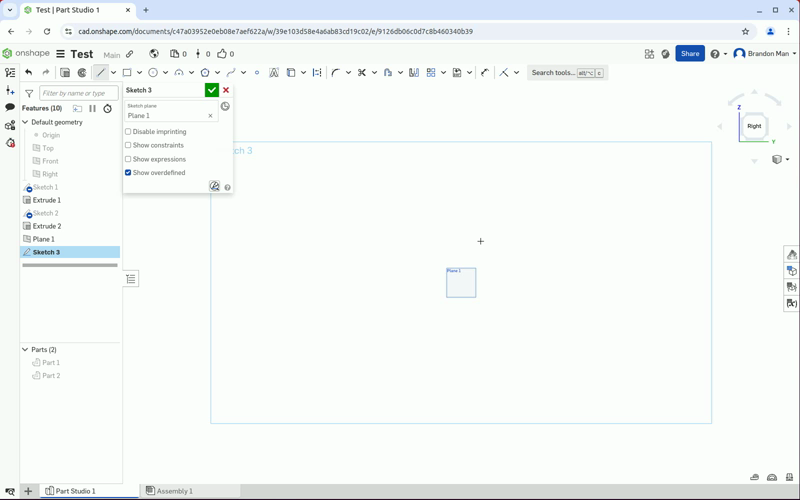
key_up(shift)
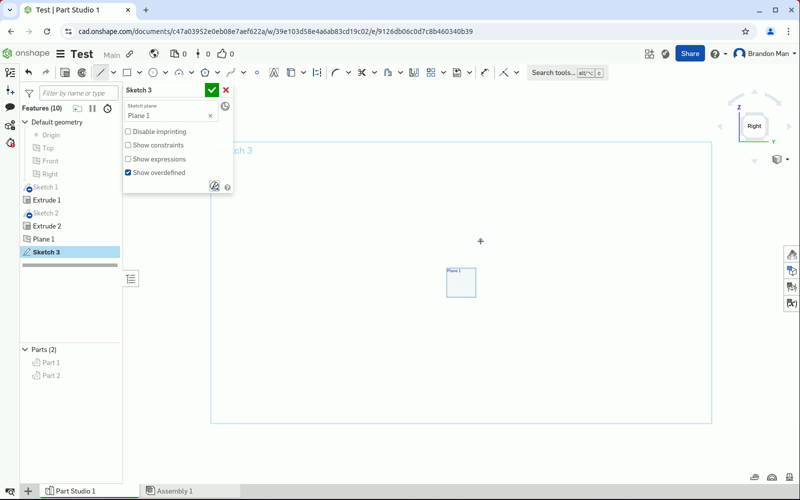
key_down(shift)
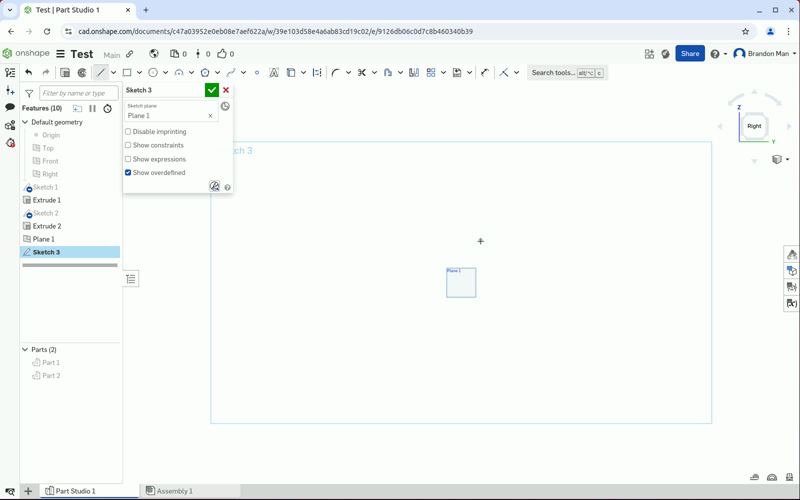
mouse_move(510, 240)
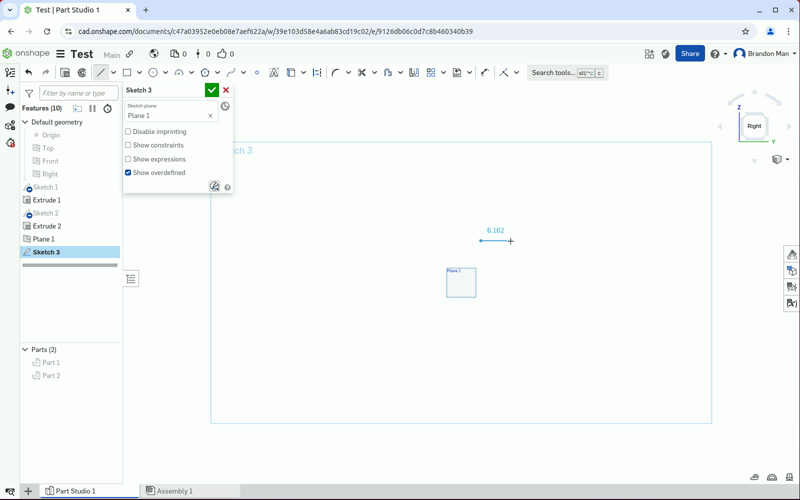
mouse_move(500, 240)
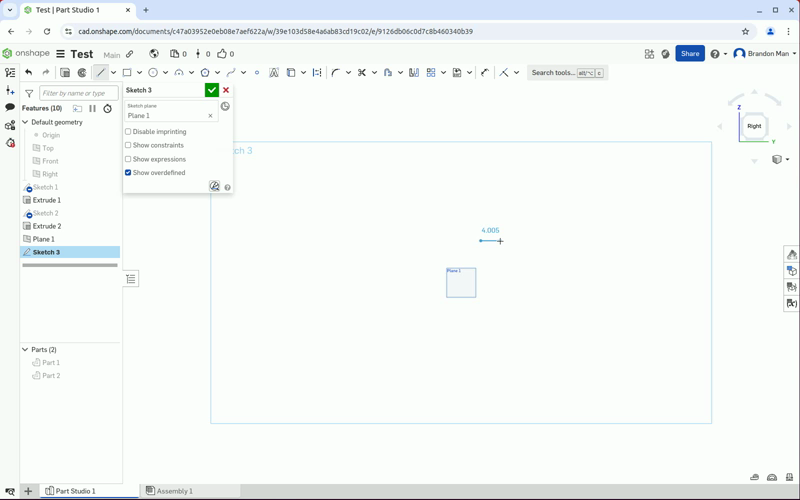
click(500, 240)
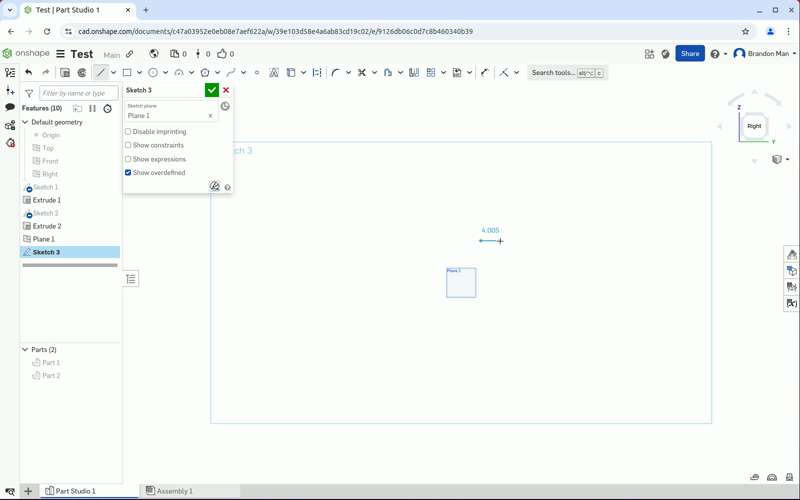
key_up(shift)
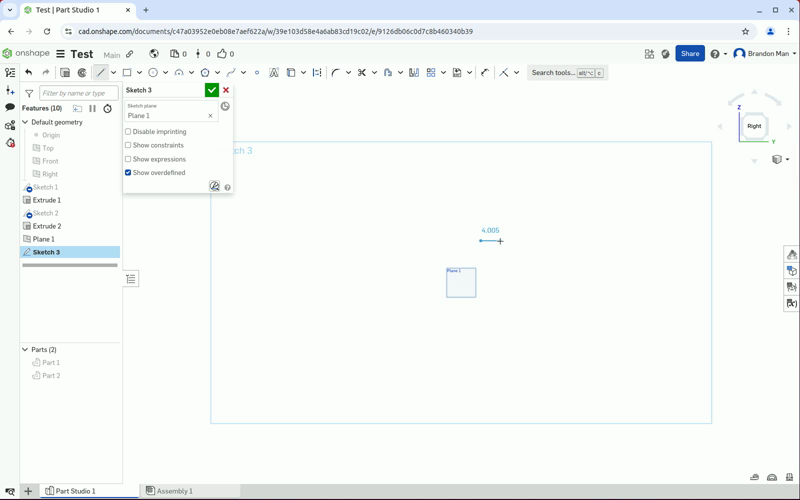
key_down(shift)
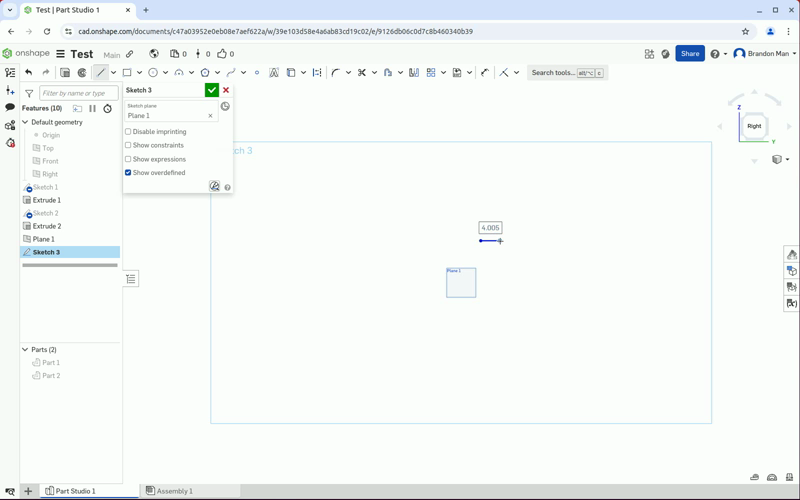
mouse_move(530, 240)
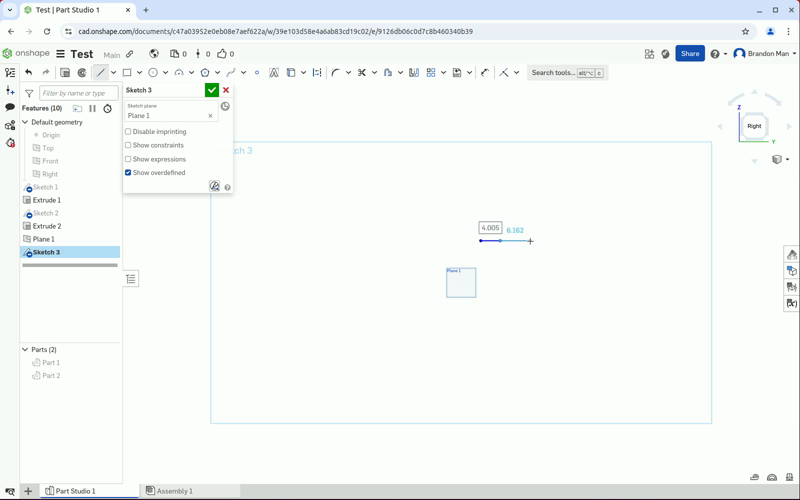
mouse_move(500, 224)
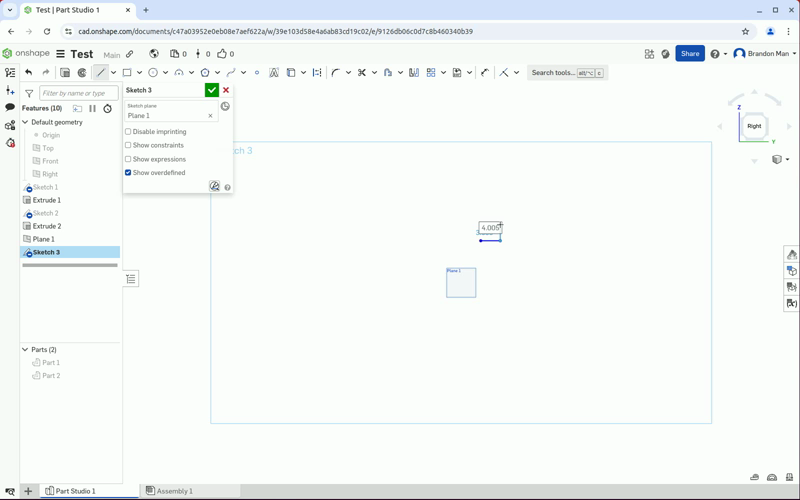
click(500, 224)
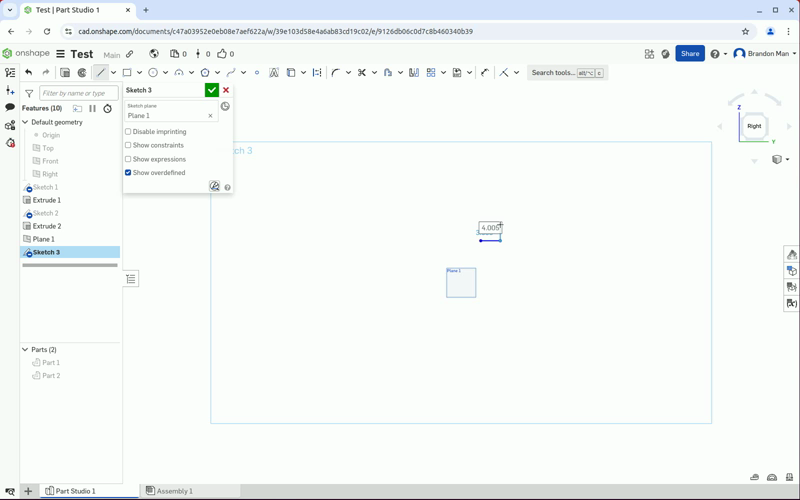
key_up(shift)
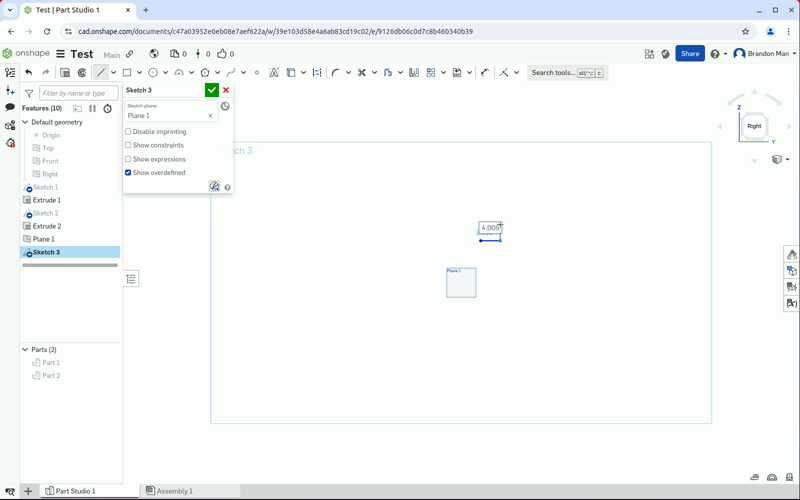
key_down(shift)
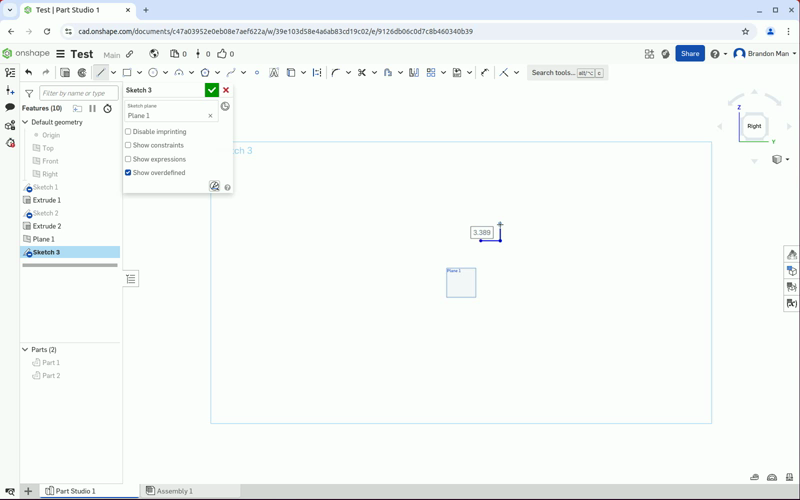
mouse_move(530, 224)
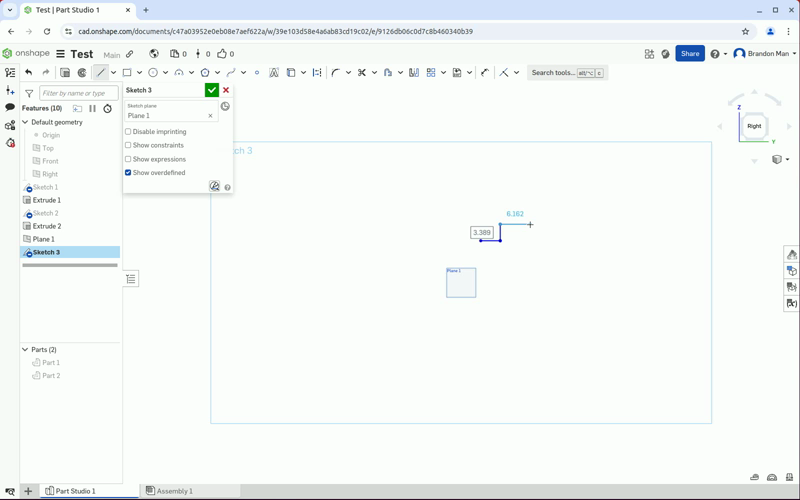
mouse_move(480, 224)
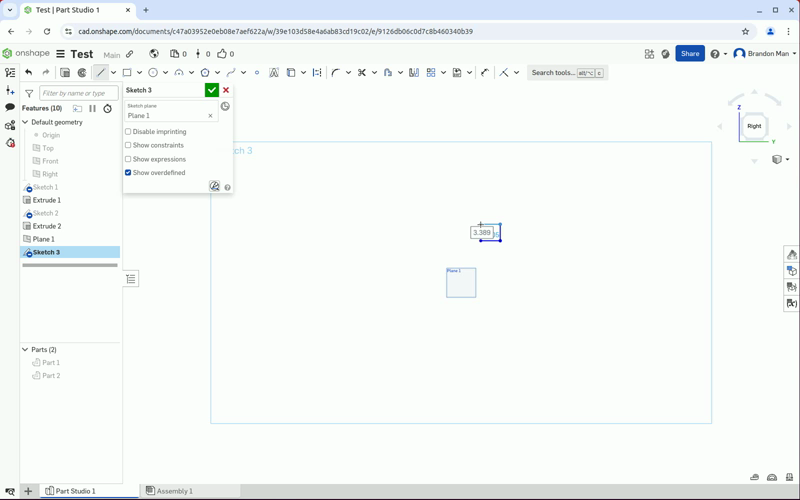
click(480, 224)
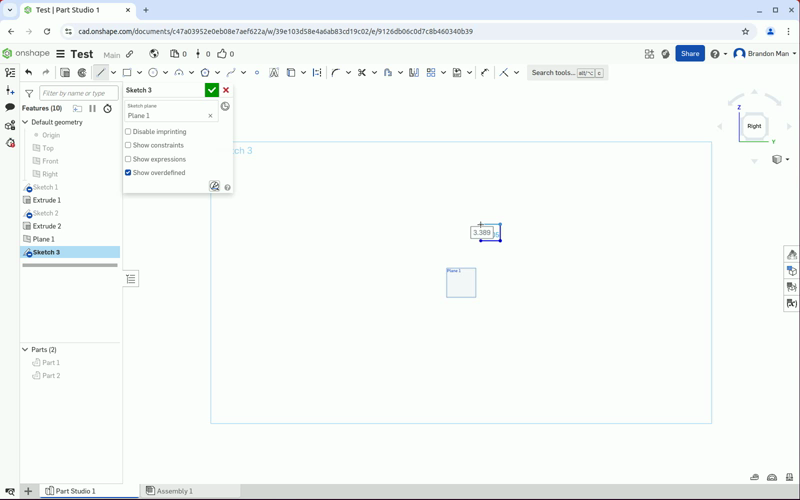
key_up(shift)
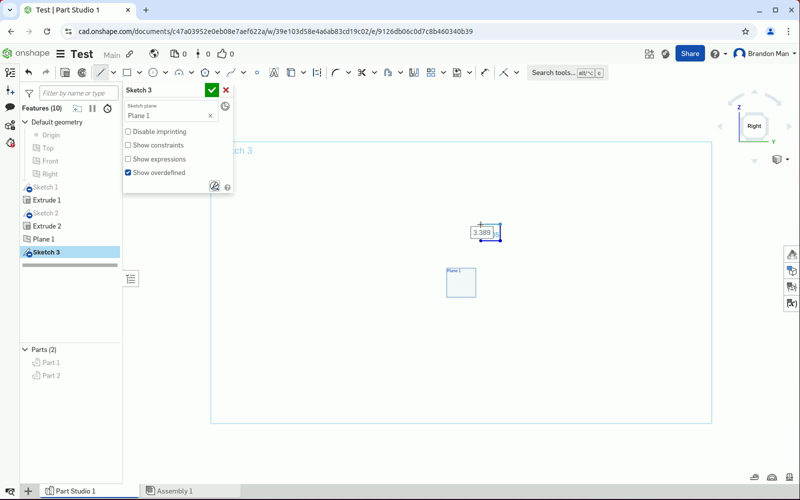
mouse_move(510, 224)
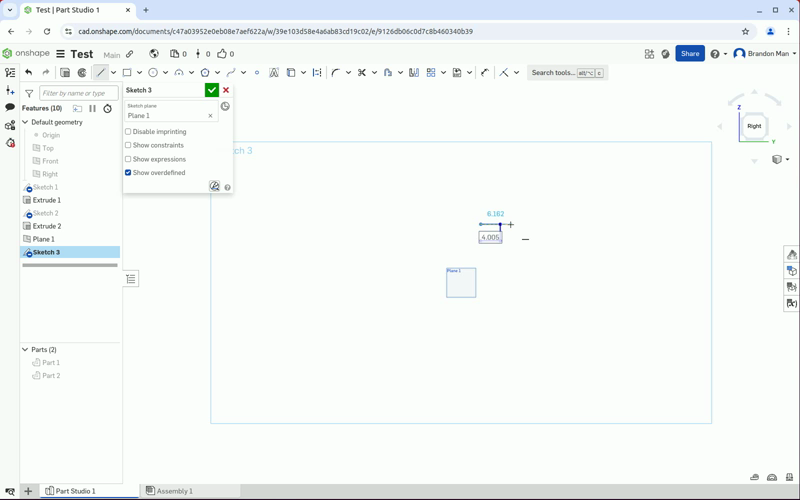
key_down(shift)
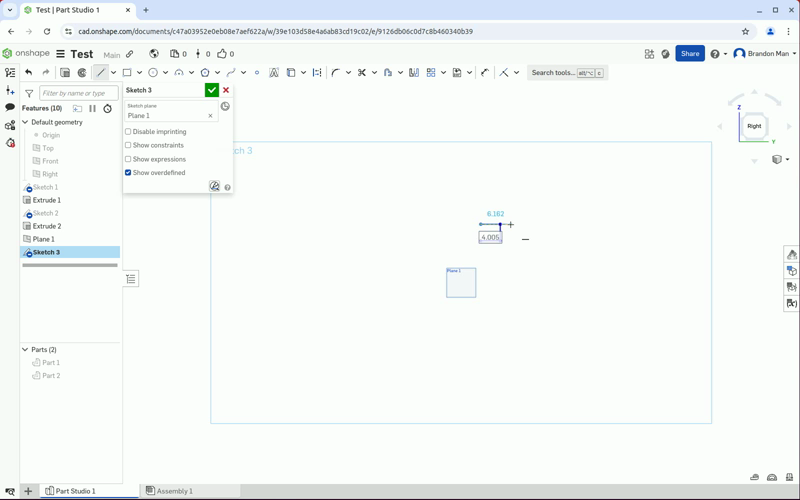
mouse_move(480, 240)
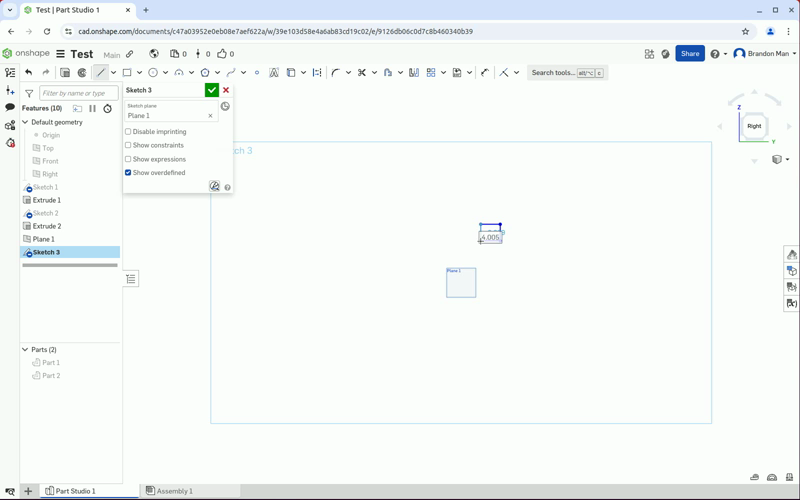
key_up(shift)
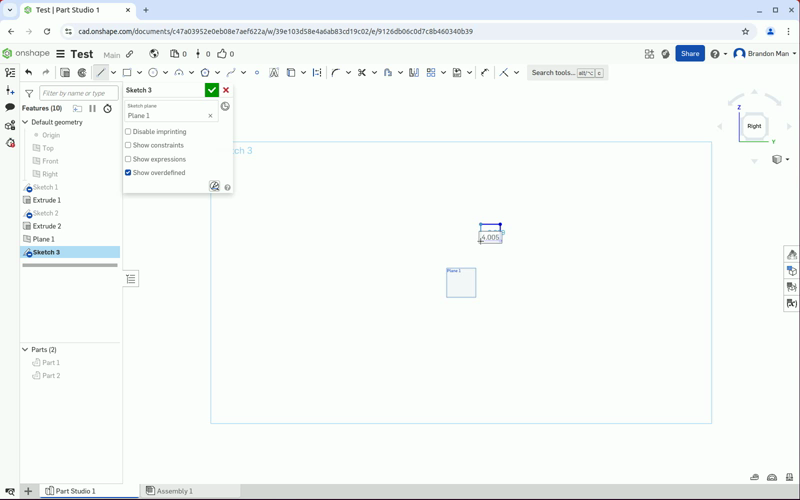
click(480, 240)
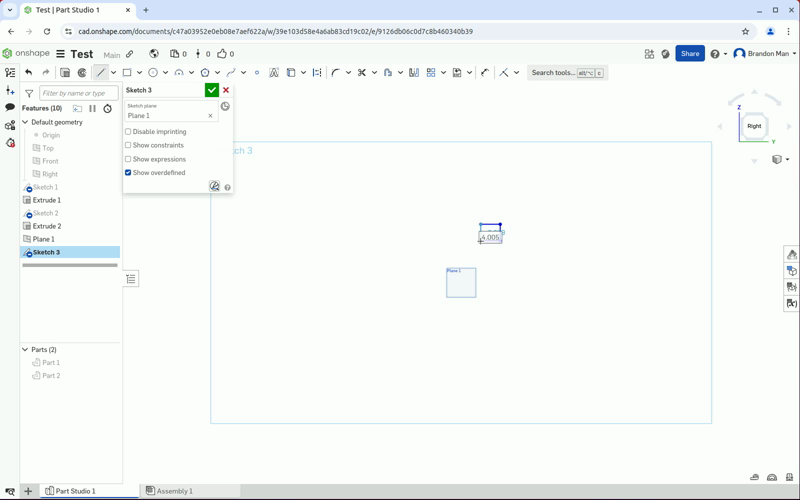
key(esc)
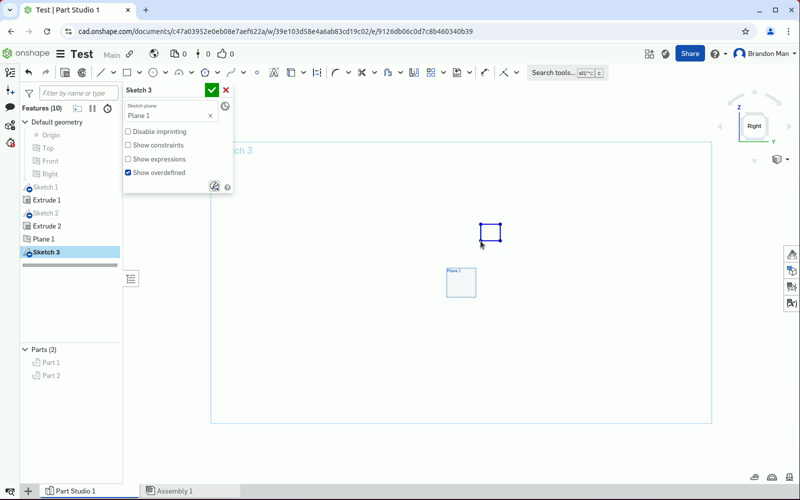
mouse_move(495, 238)
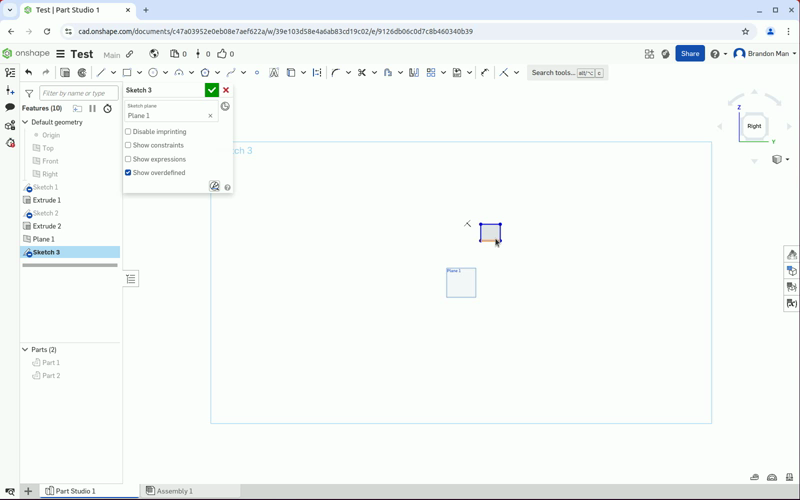
scroll(6)
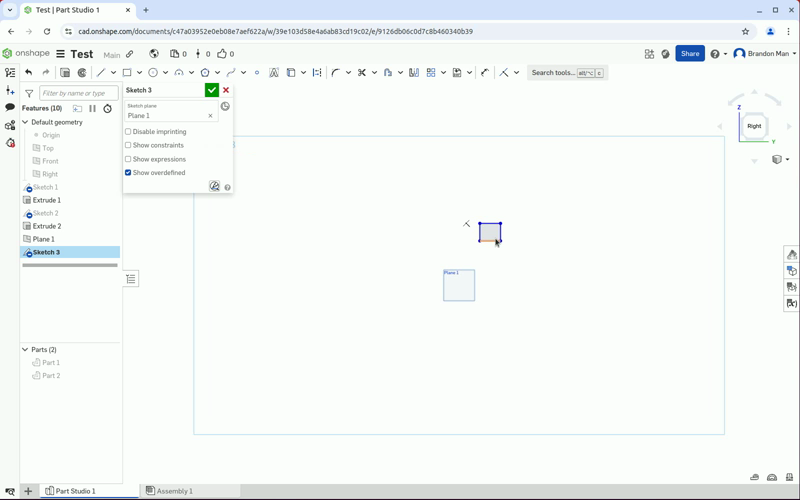
scroll(6)
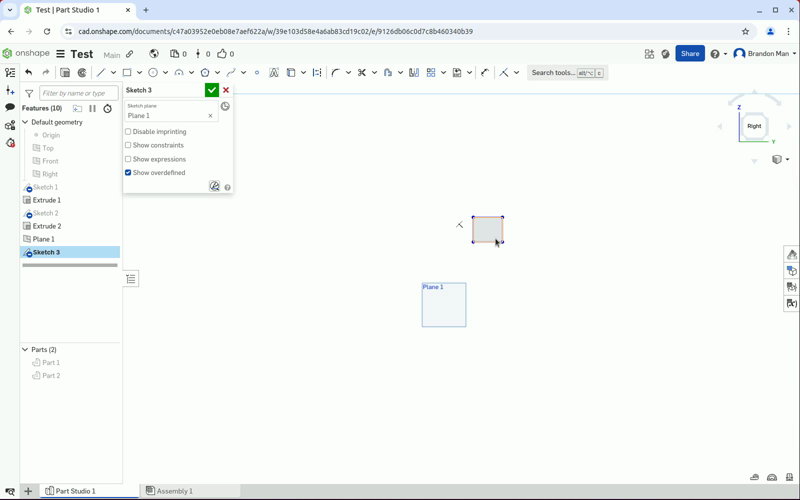
scroll(6)
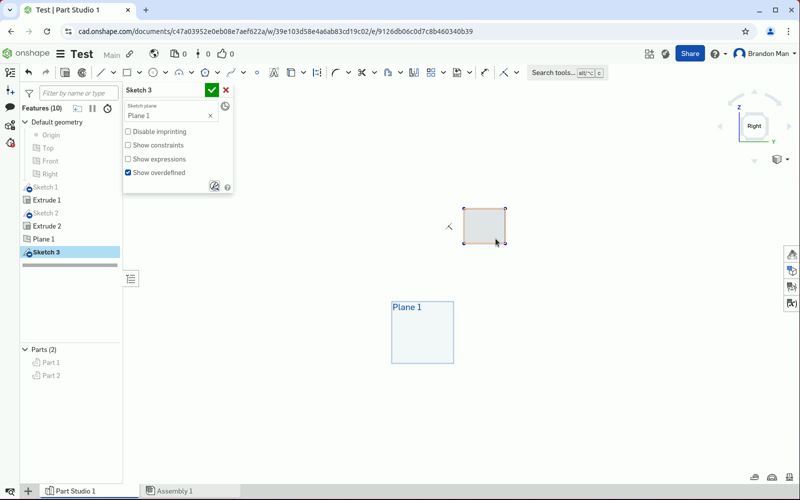
scroll(6)
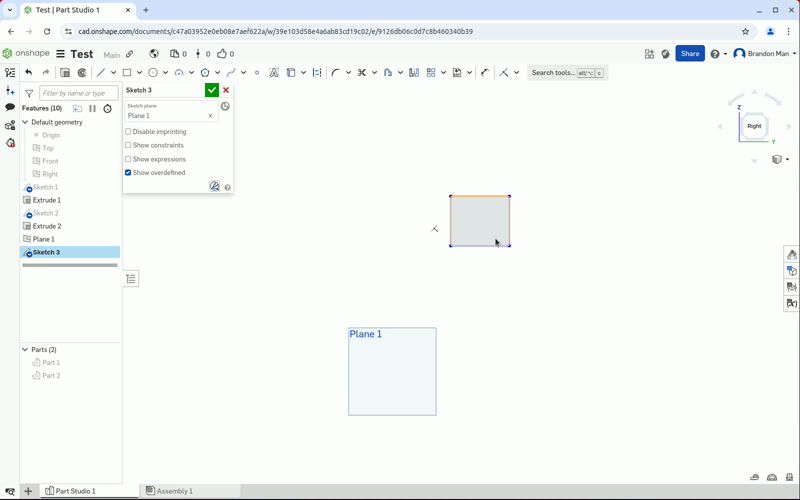
scroll(6)
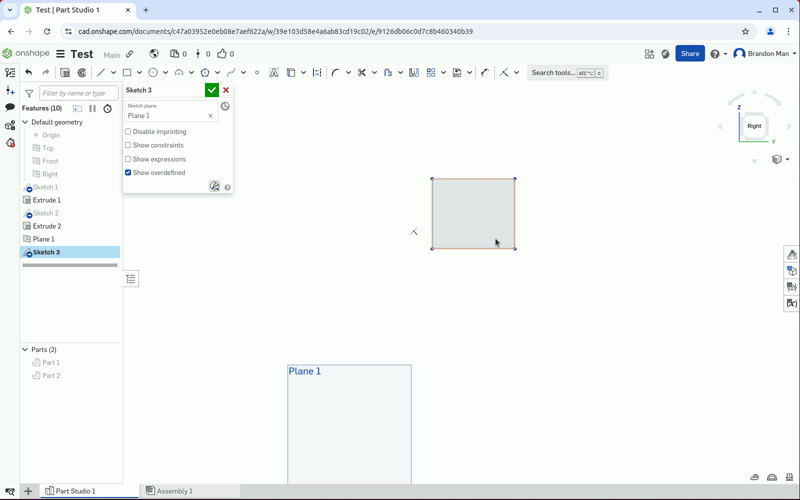
scroll(6)
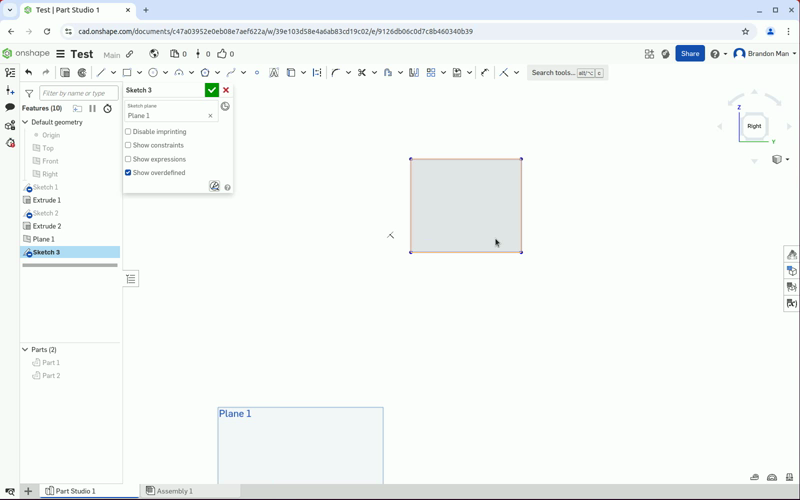
scroll(6)
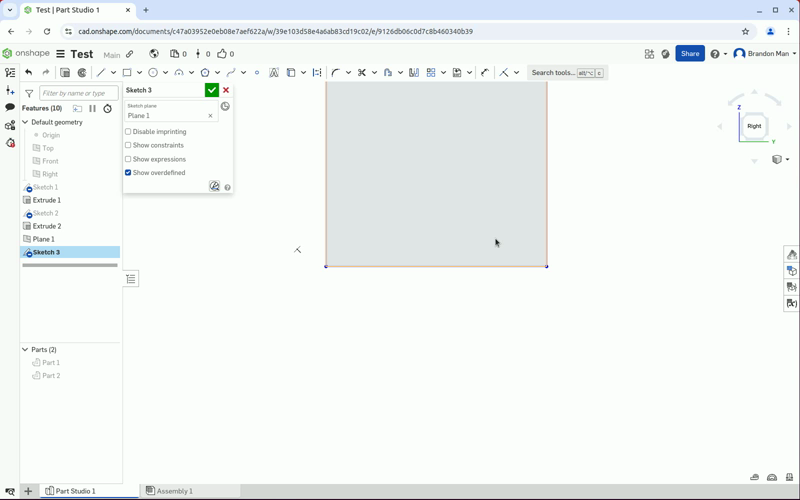
click(495, 238)
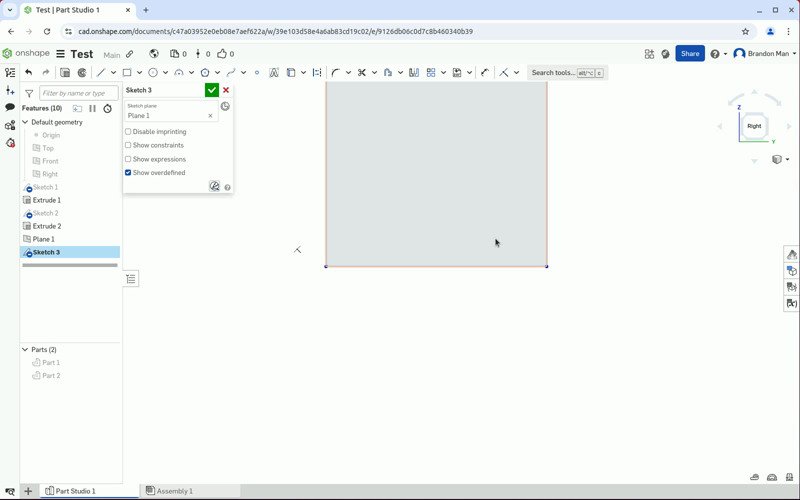
scroll(-6)
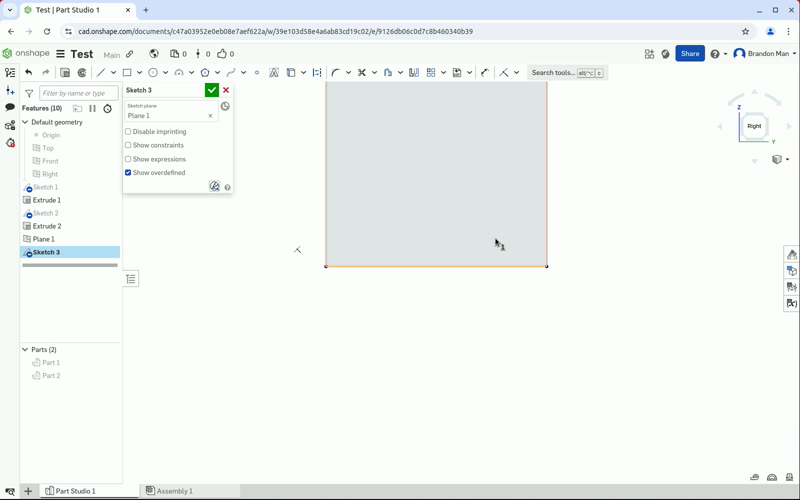
scroll(-6)
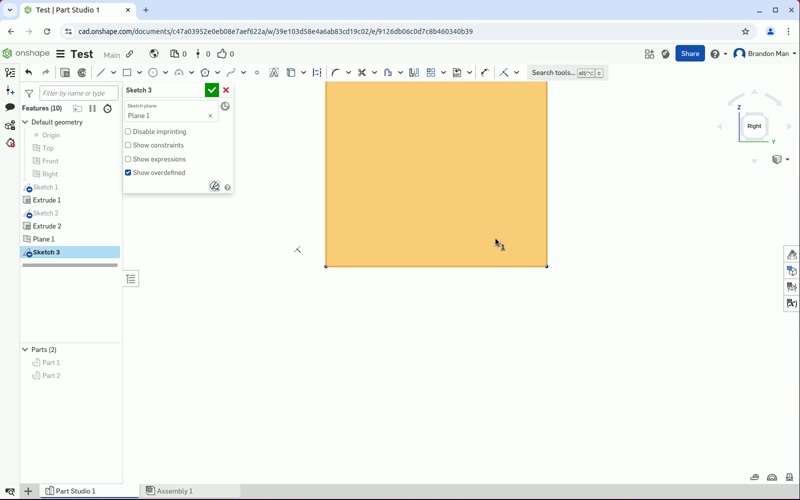
scroll(-6)
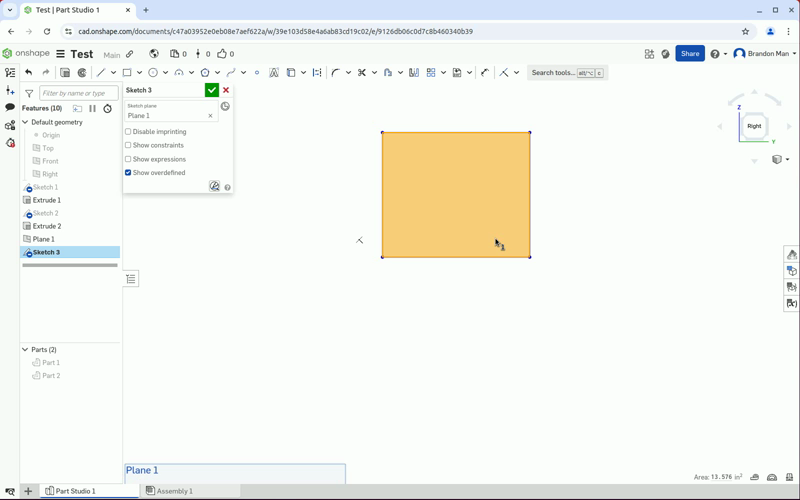
scroll(-6)
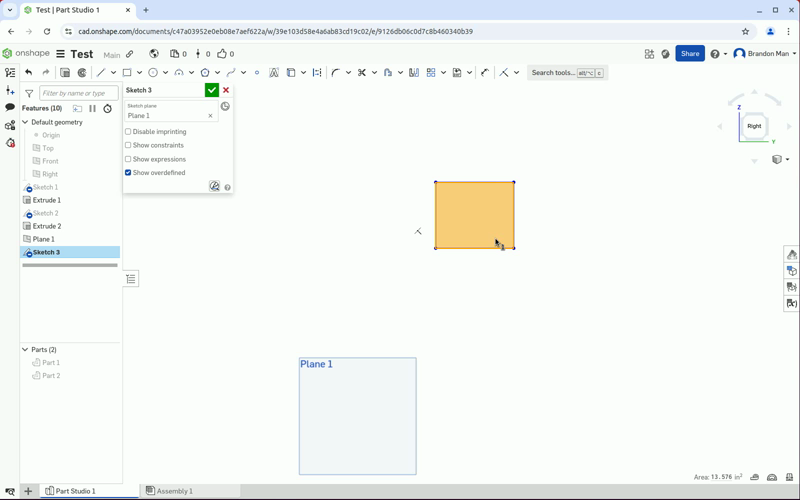
scroll(-6)
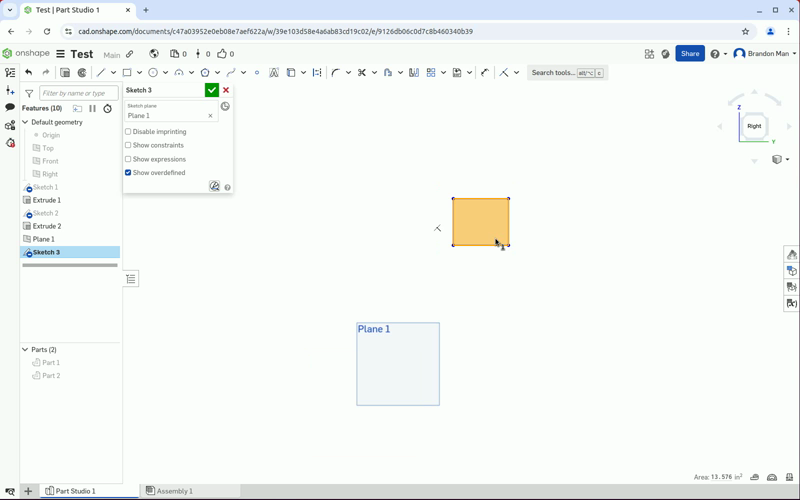
scroll(-6)
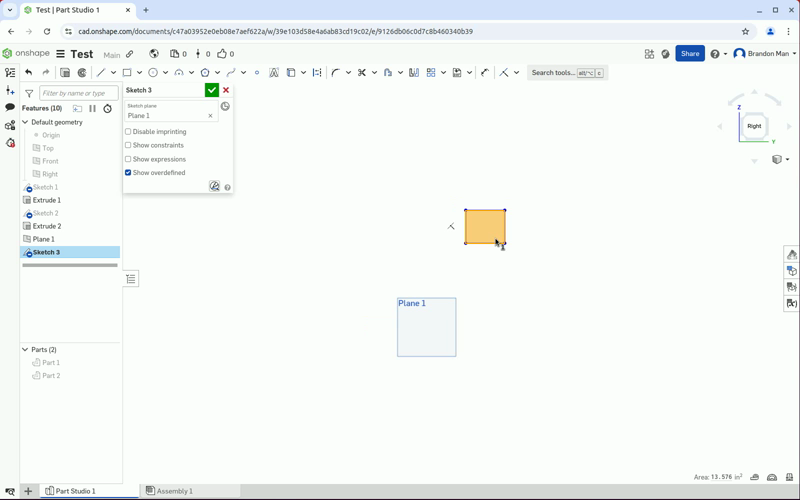
scroll(-6)
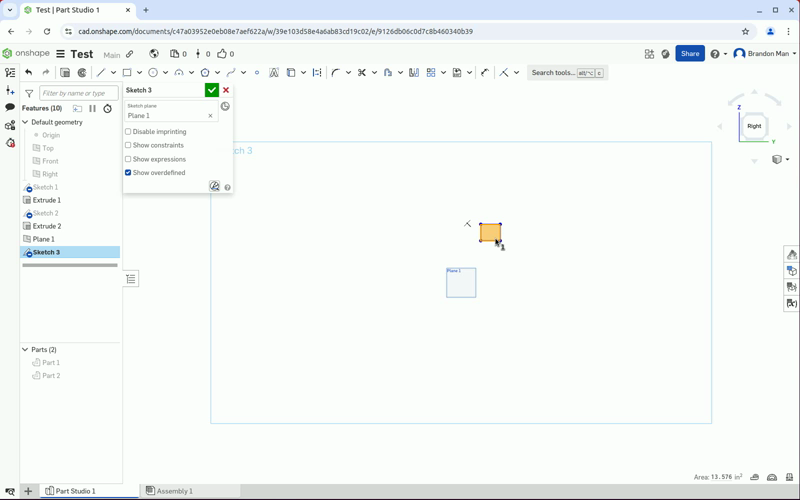
mouse_move(73, 352)
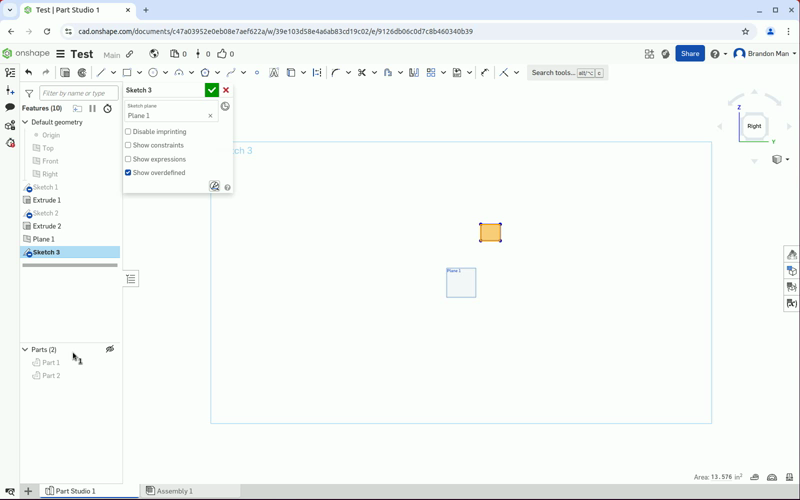
key(shift+y)
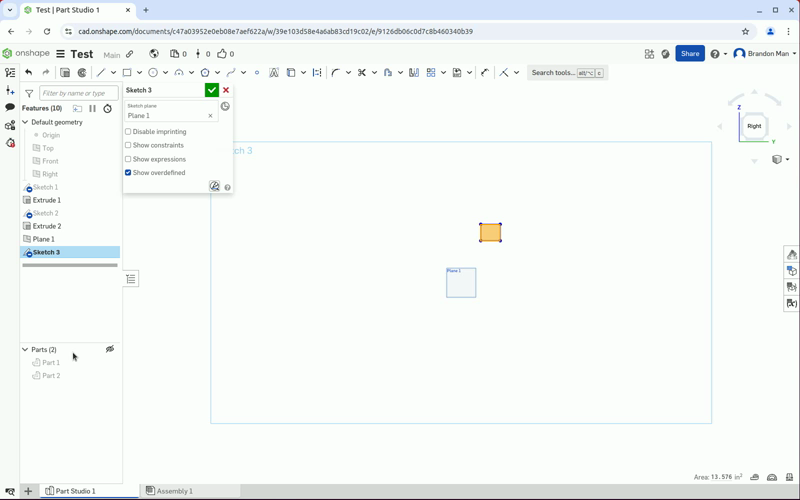
key(shift+e)
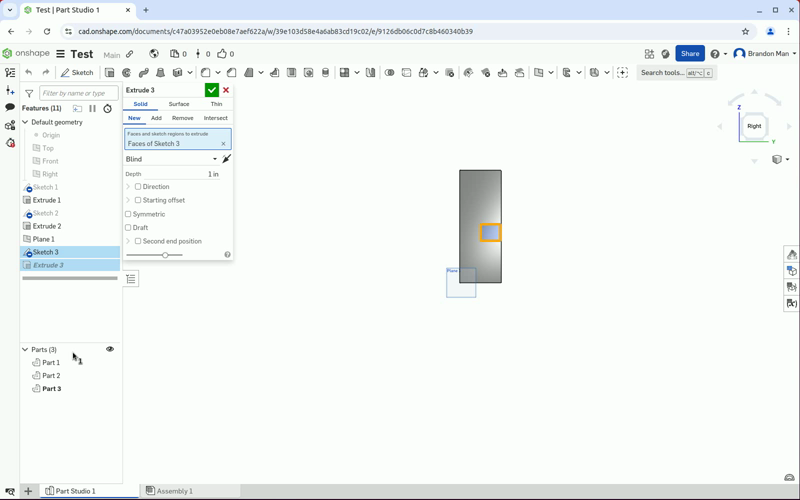
mouse_move(143, 106)
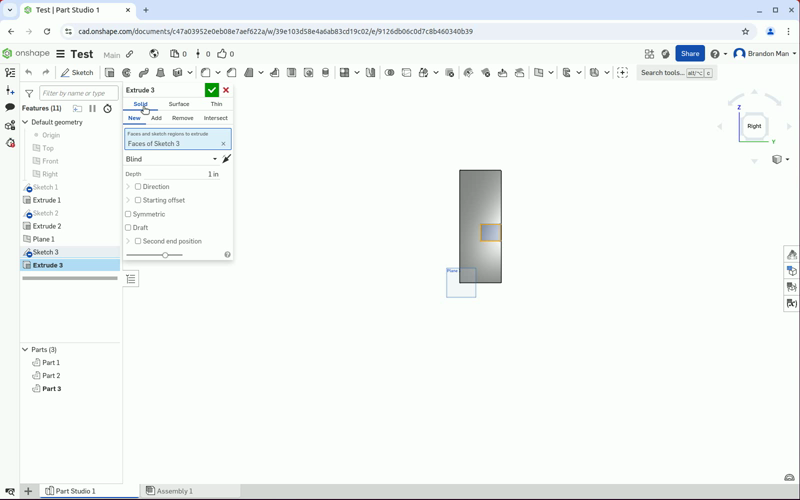
click(143, 106)
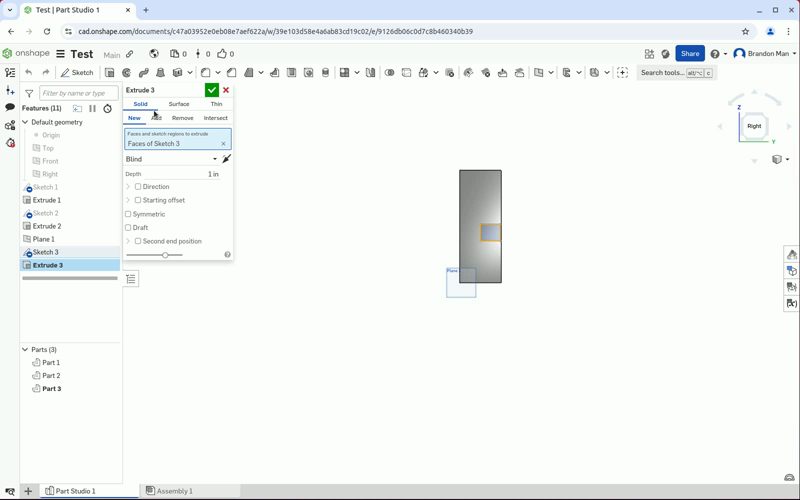
mouse_move(186, 120)
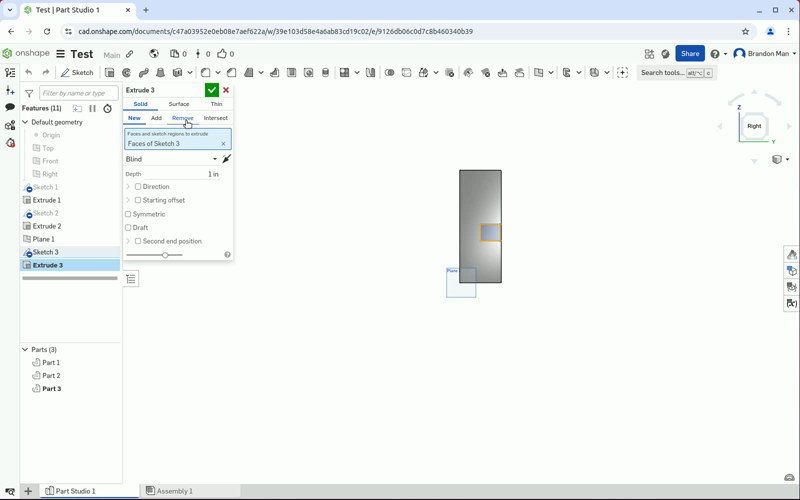
click(186, 120)
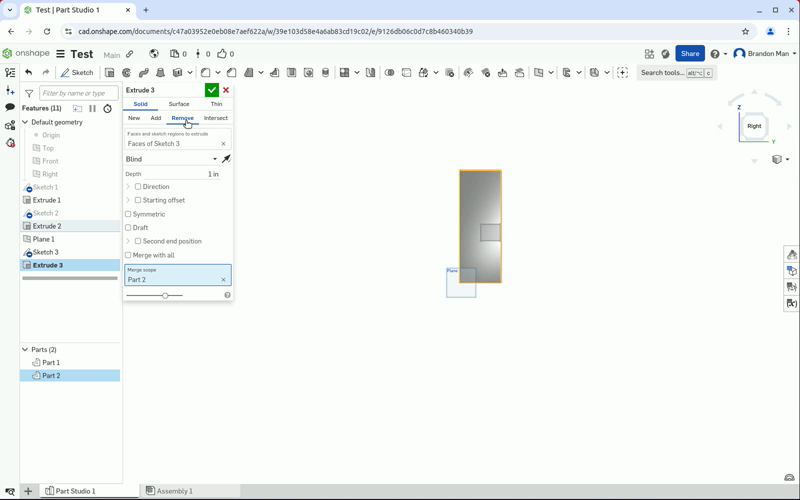
key(tab, 4)
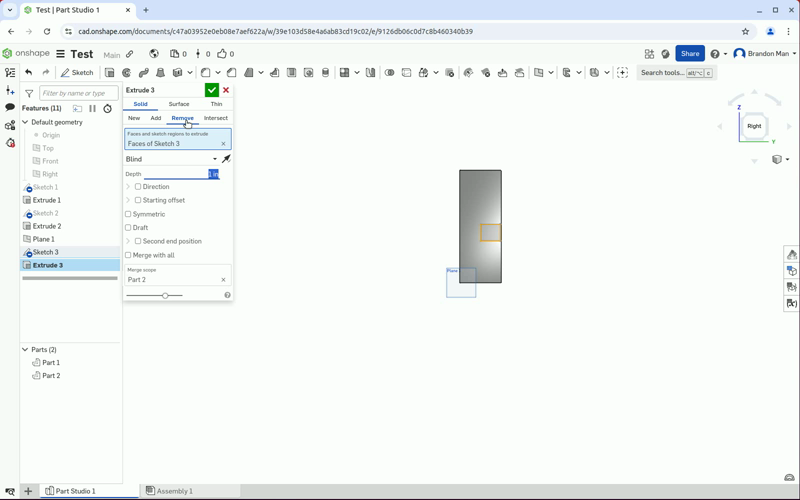
text(0.963)
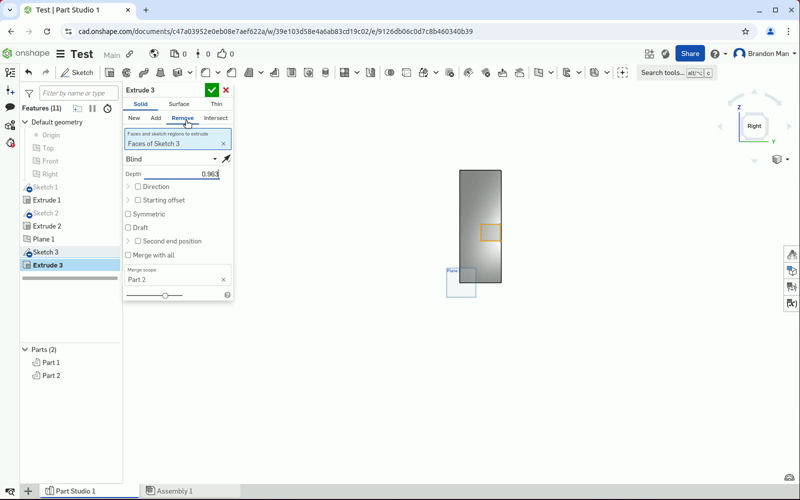
key(tab, 6)
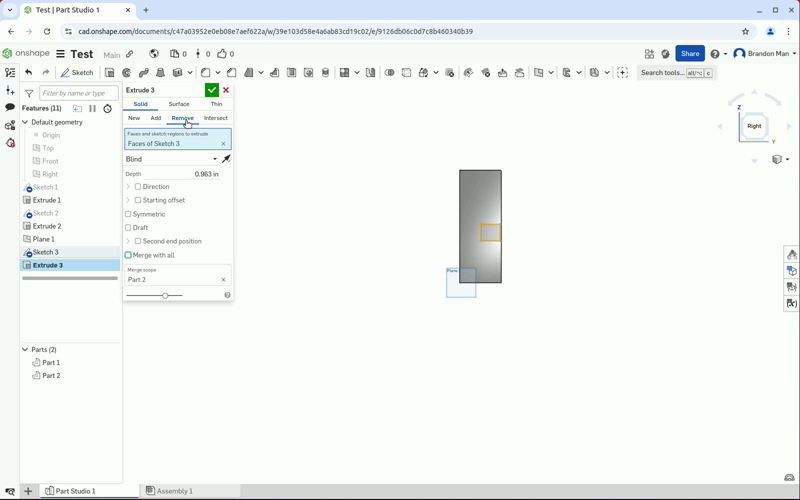
key(space)
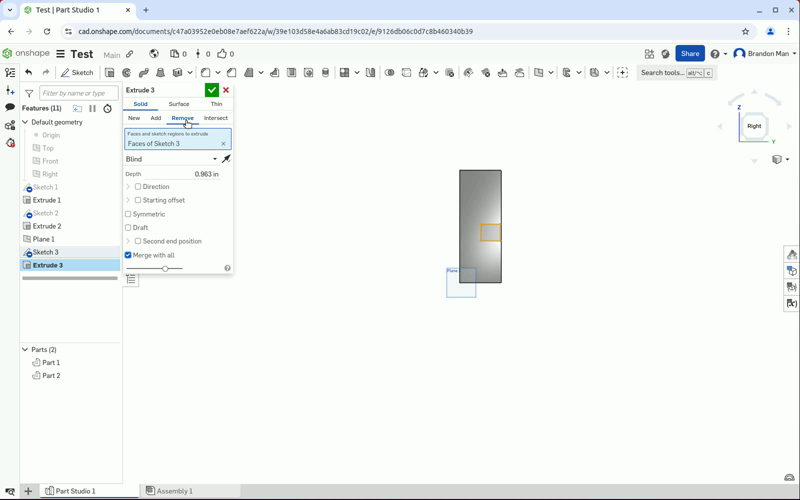
key(enter)
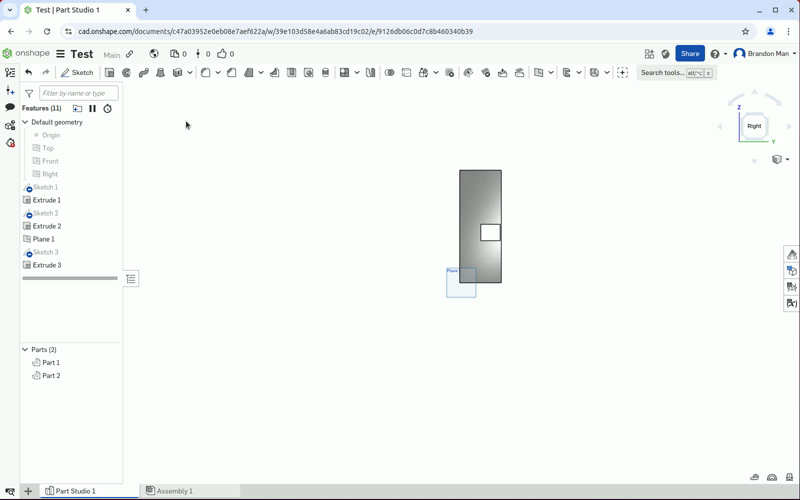
key(shift+h)
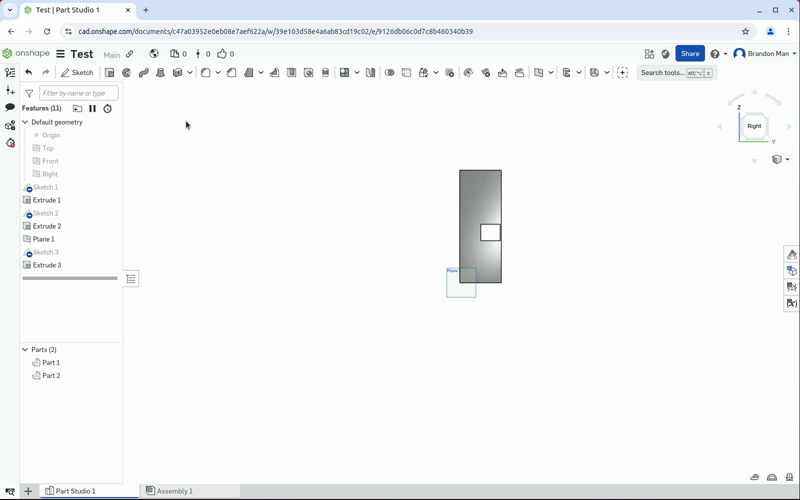
key(shift+h)
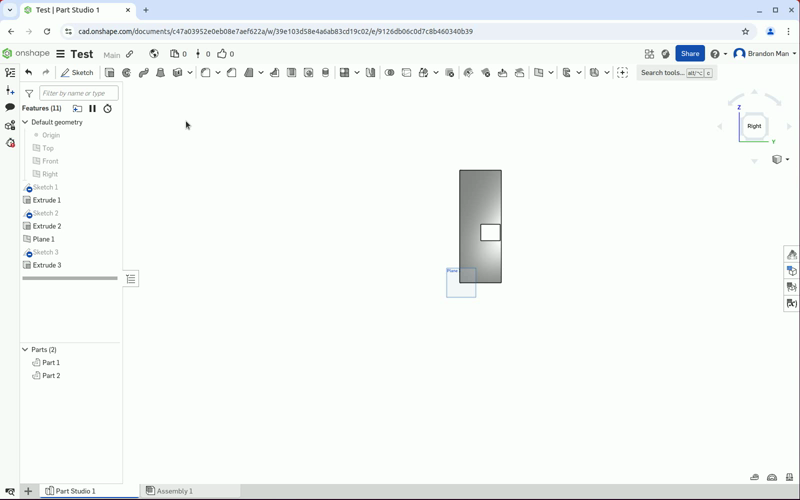
mouse_move(73, 189)
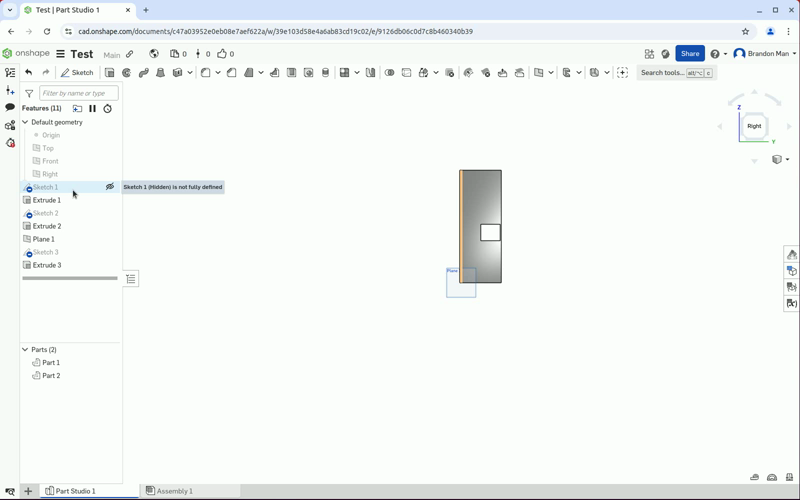
click(73, 189)
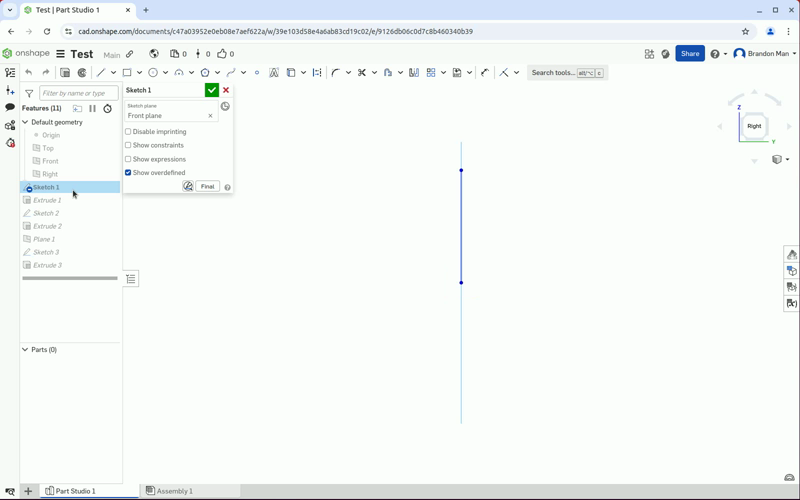
mouse_move(229, 92)
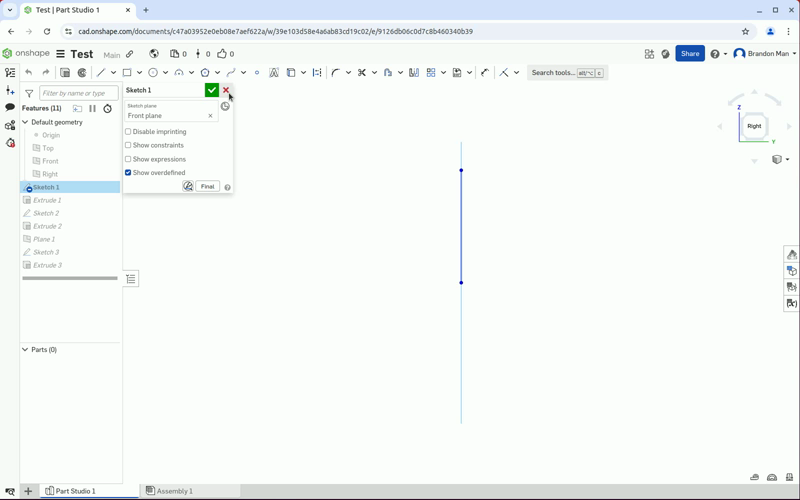
click(229, 92)
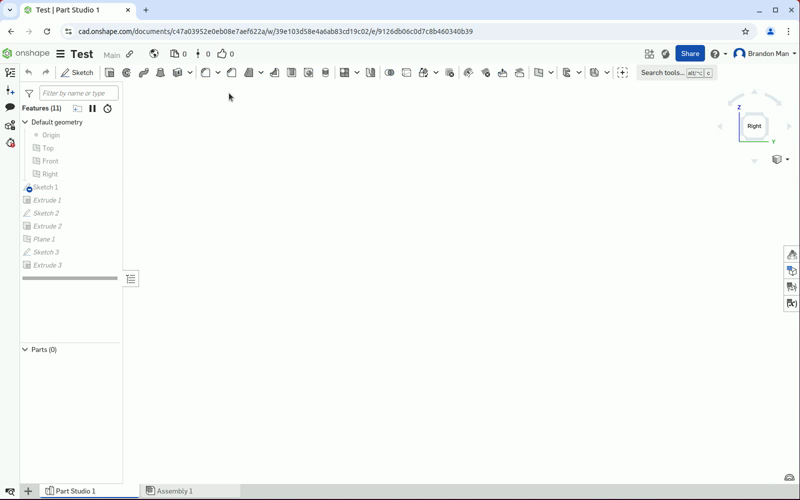
key(shift+s)
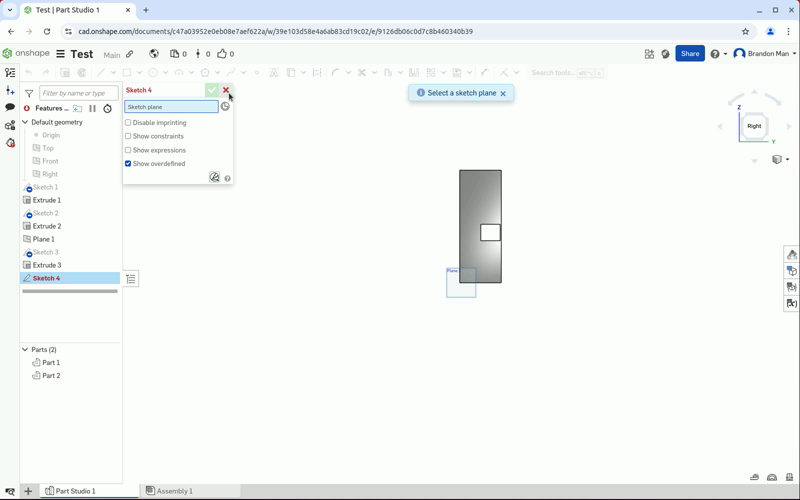
mouse_move(73, 241)
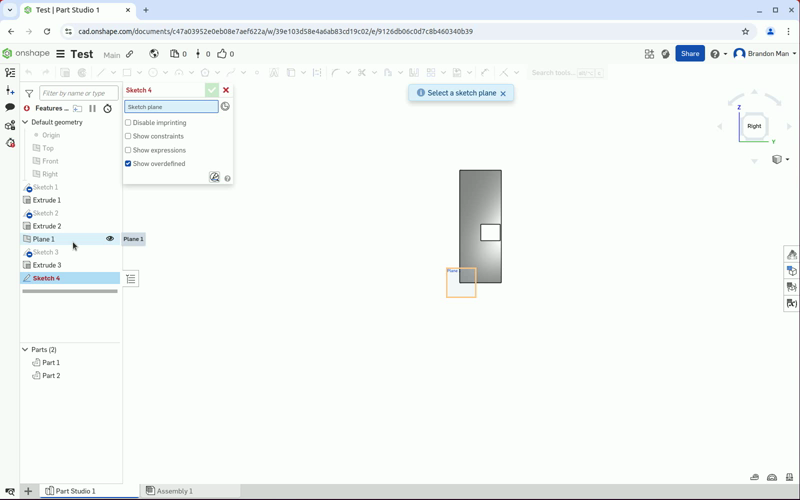
click(73, 241)
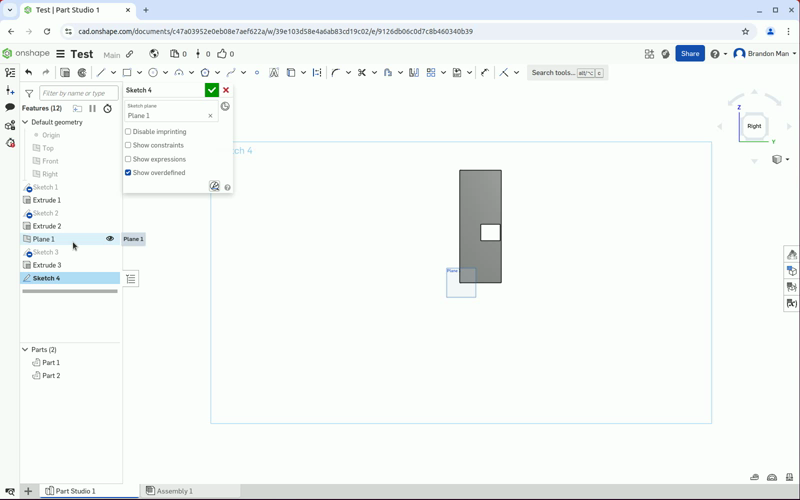
mouse_move(73, 352)
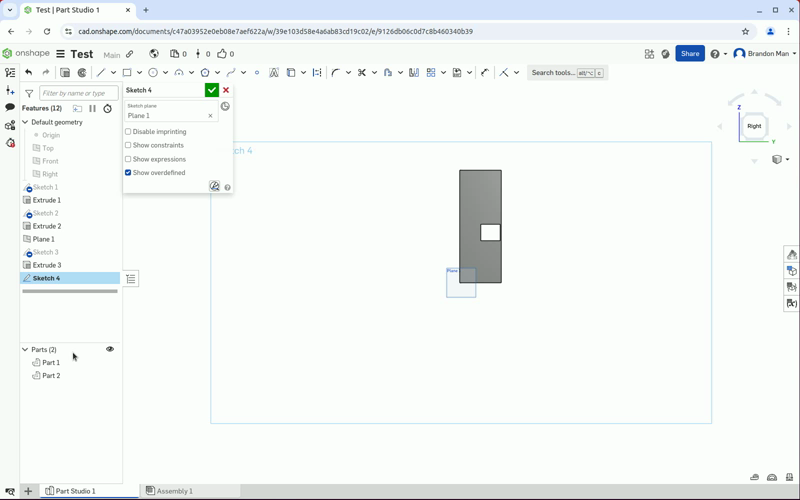
key(y)
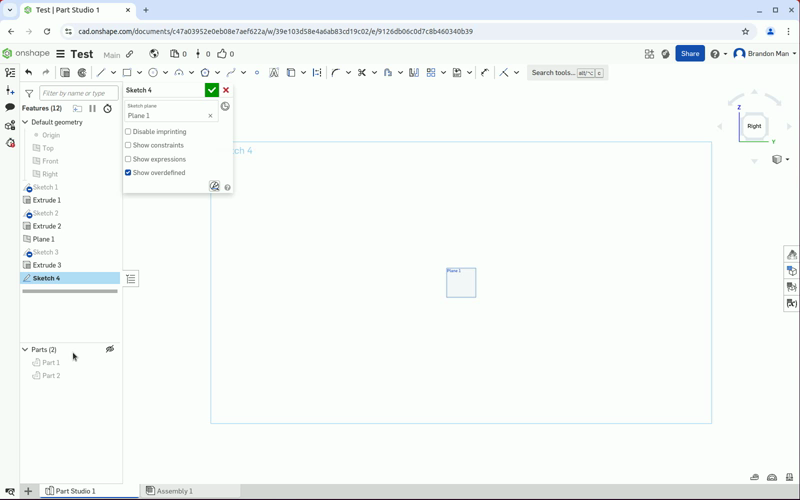
key(l)
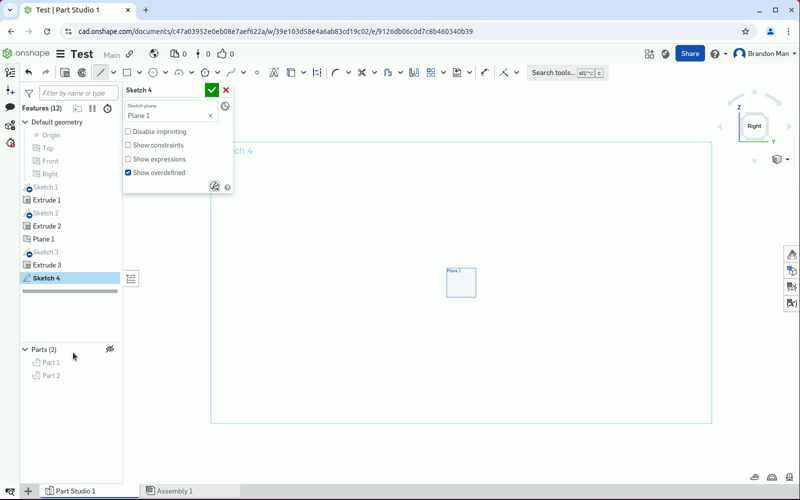
key_down(shift)
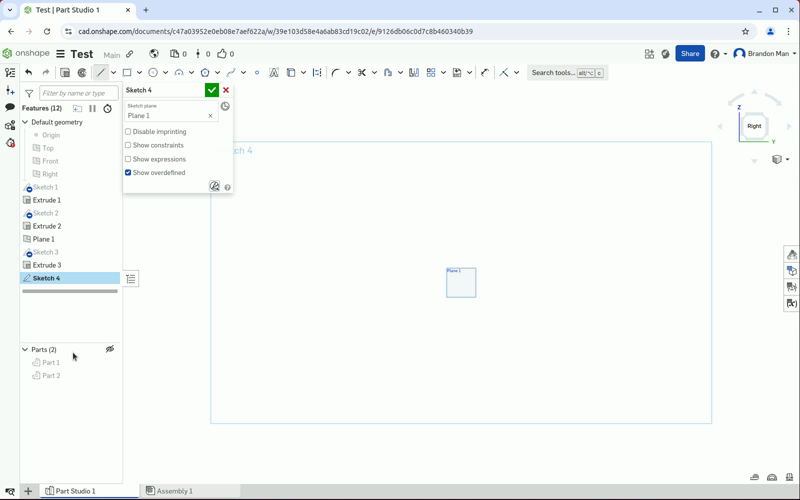
mouse_move(480, 212)
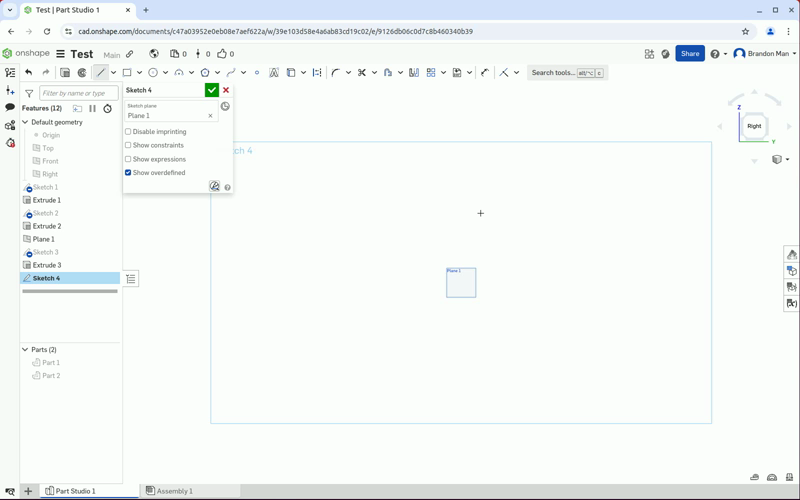
click(480, 212)
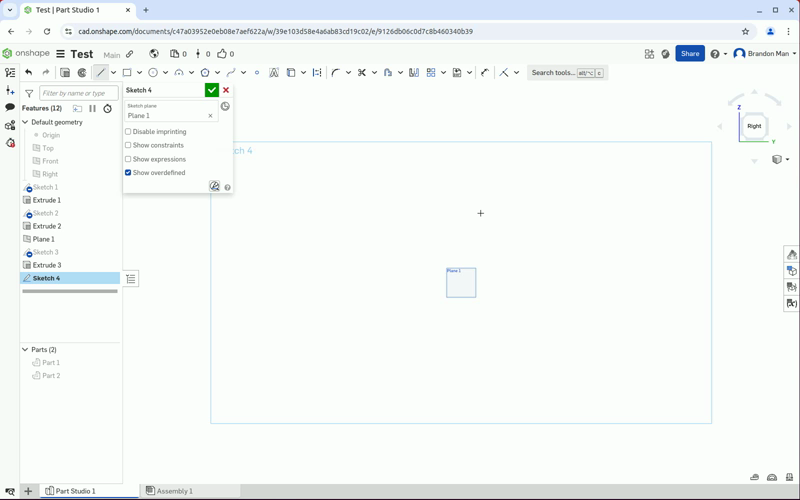
key_up(shift)
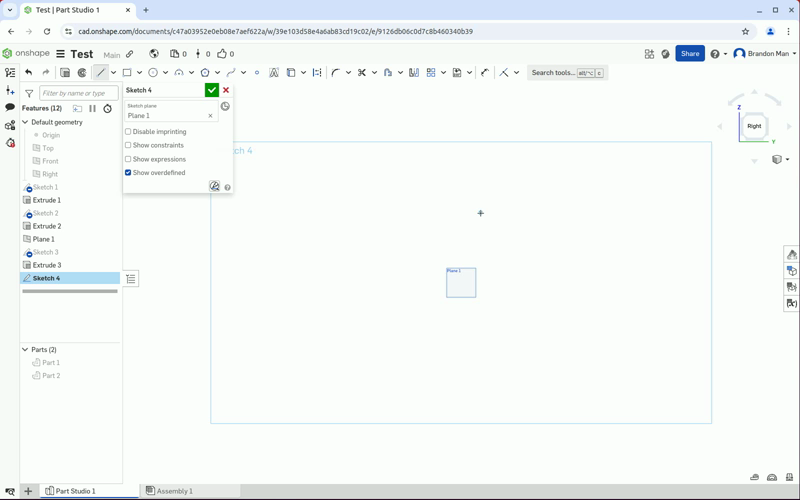
key_down(shift)
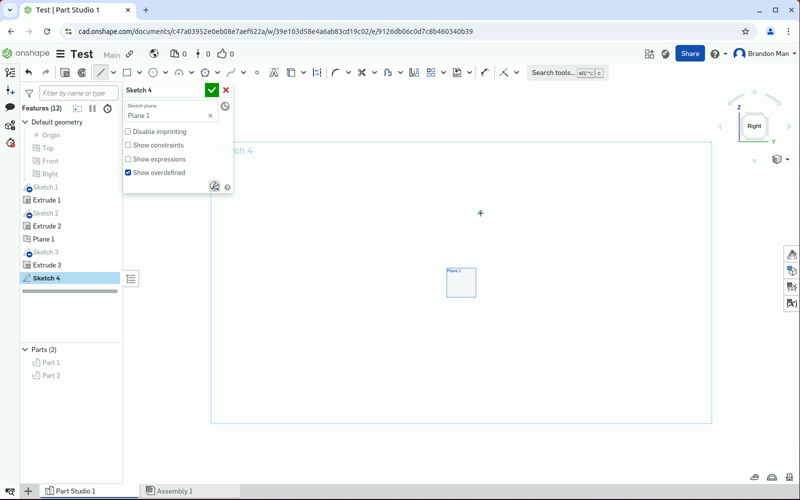
mouse_move(510, 212)
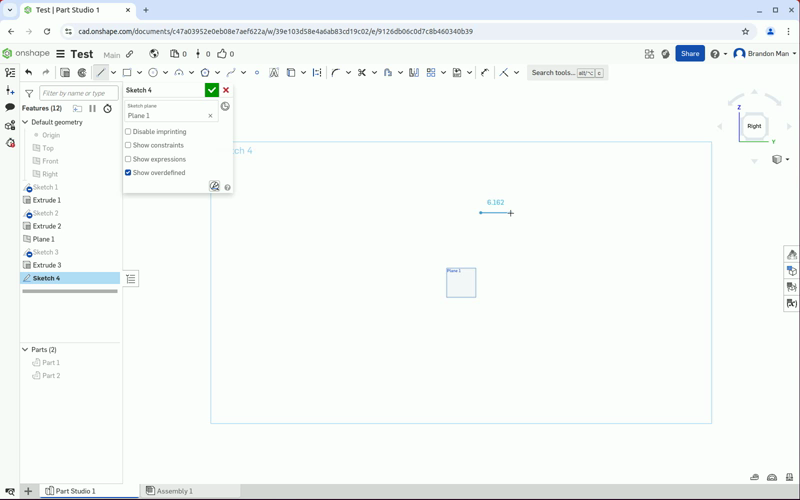
mouse_move(500, 212)
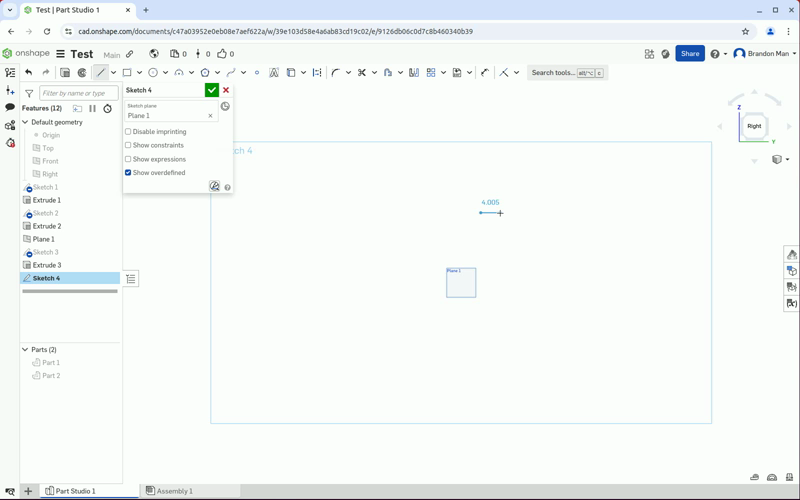
click(500, 212)
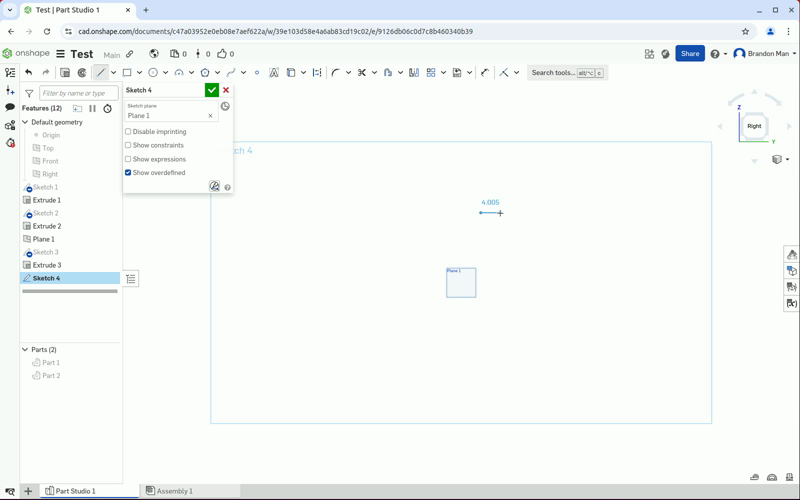
key_up(shift)
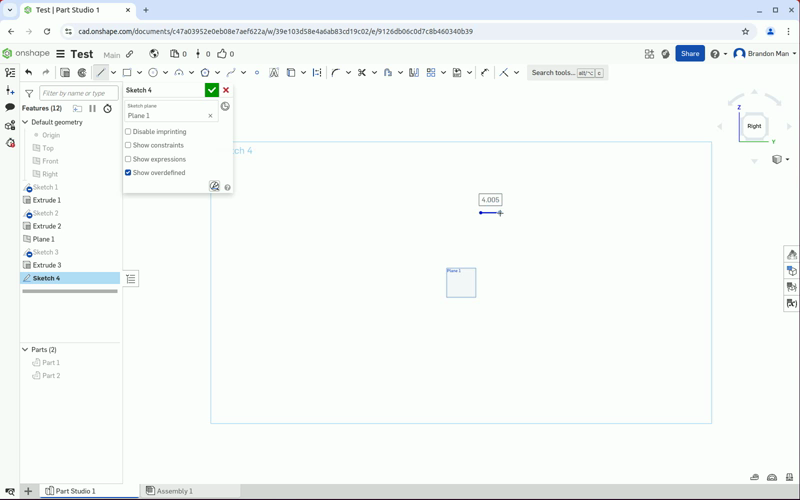
key_down(shift)
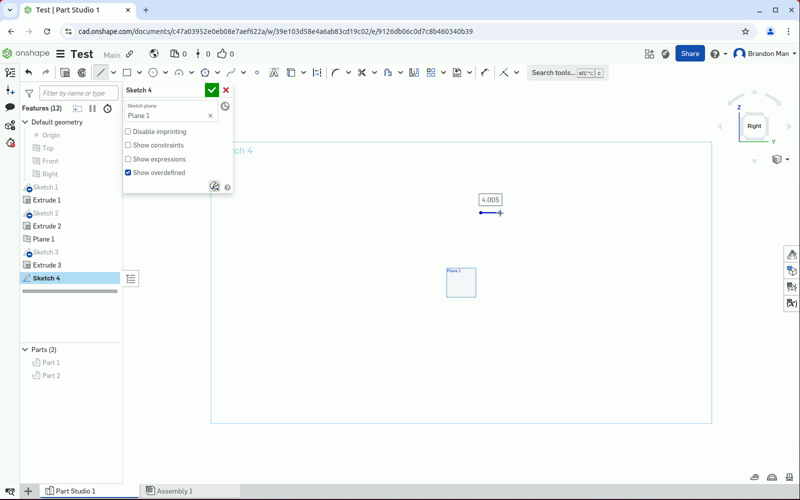
mouse_move(530, 212)
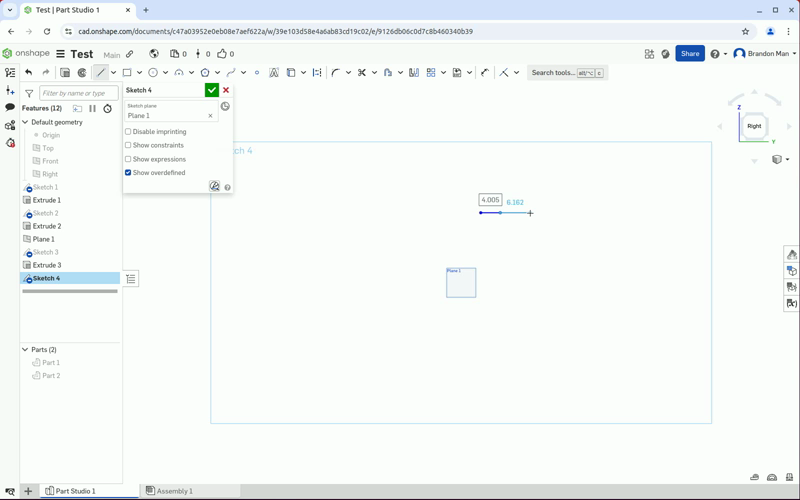
mouse_move(500, 196)
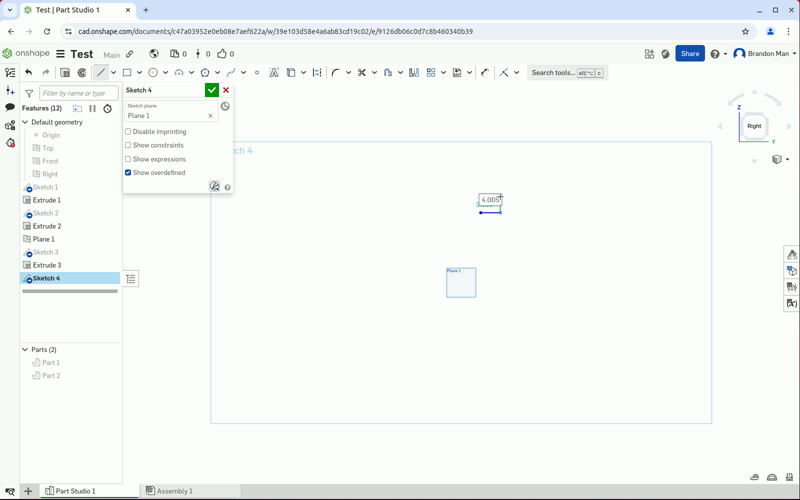
click(500, 196)
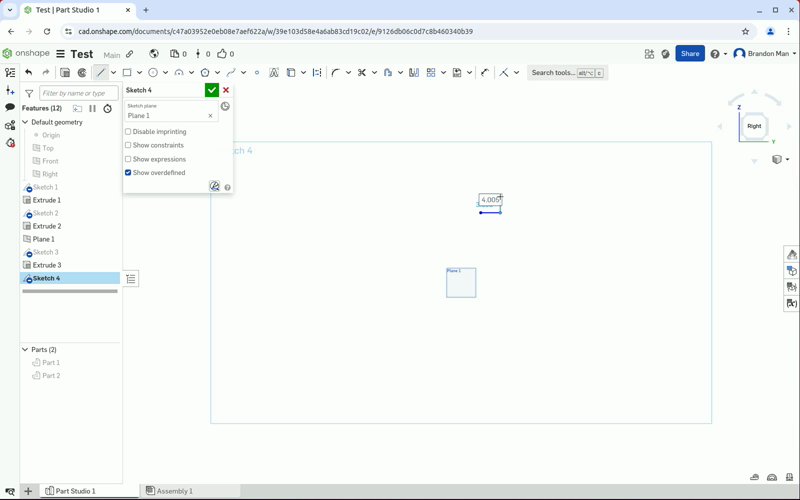
key_up(shift)
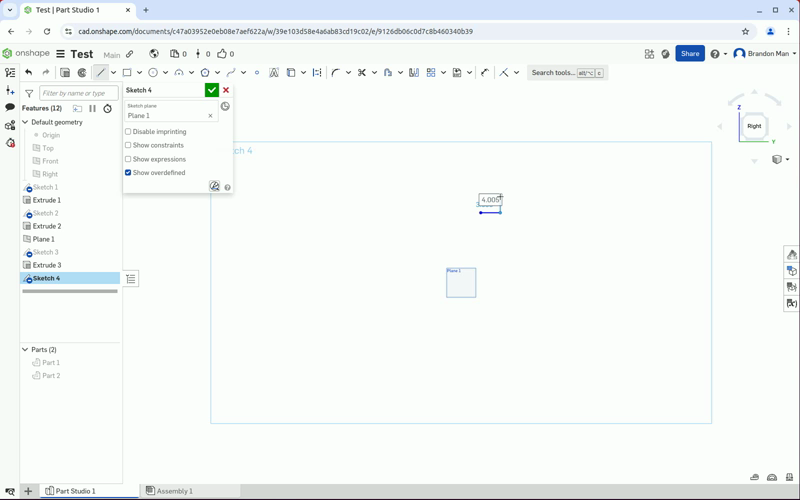
key_down(shift)
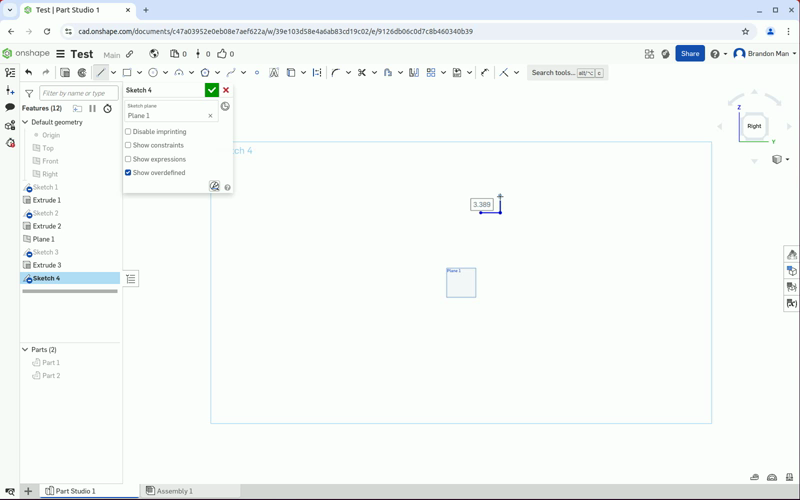
mouse_move(530, 196)
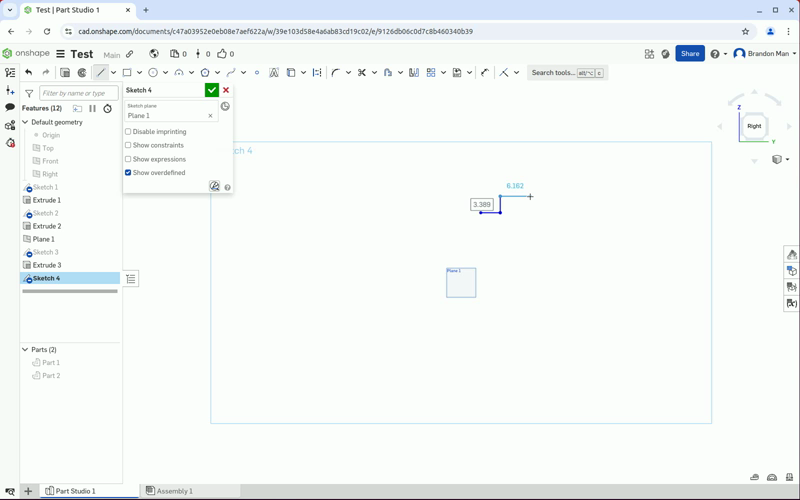
mouse_move(480, 196)
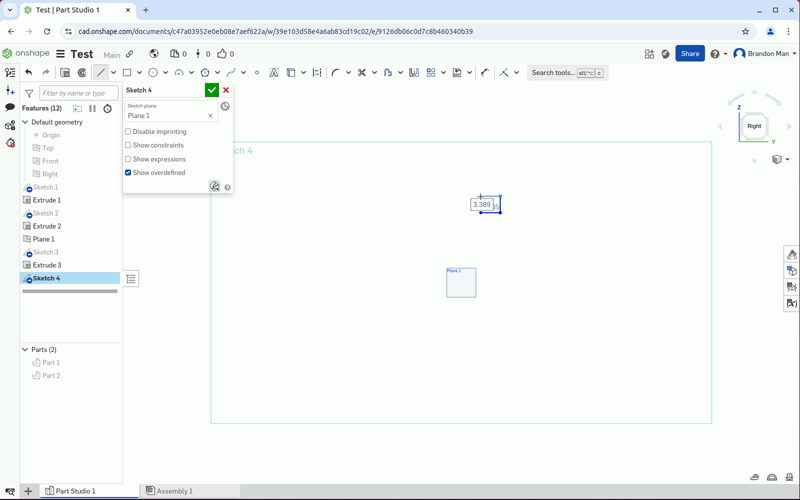
click(480, 196)
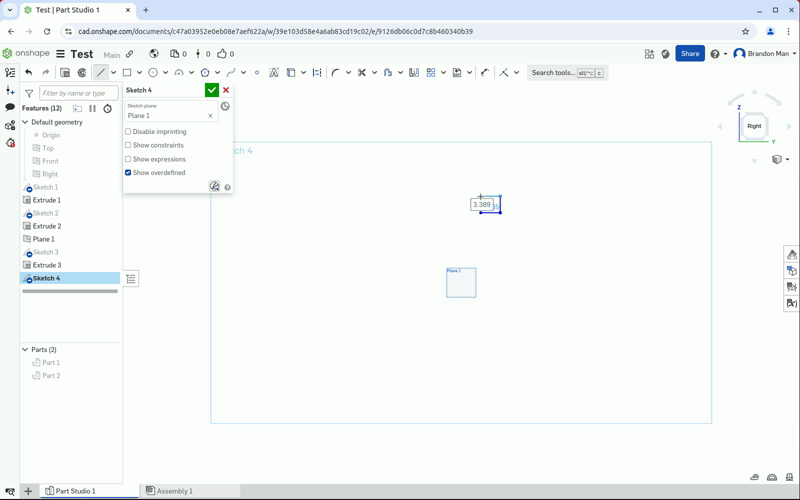
key_up(shift)
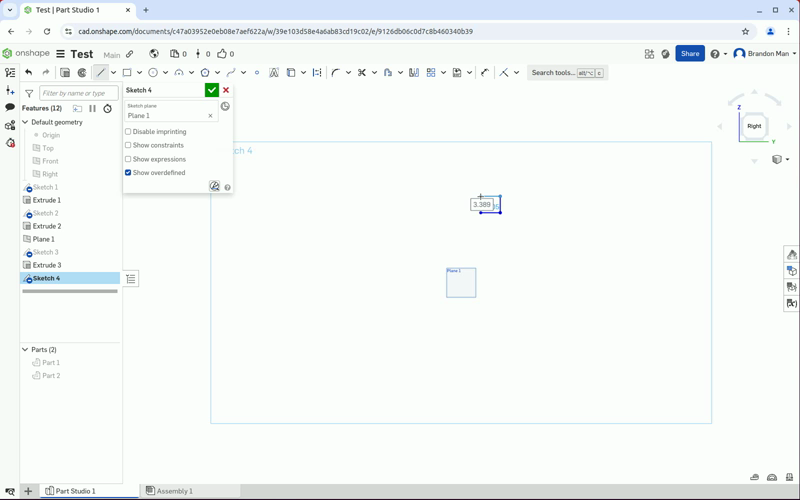
mouse_move(510, 196)
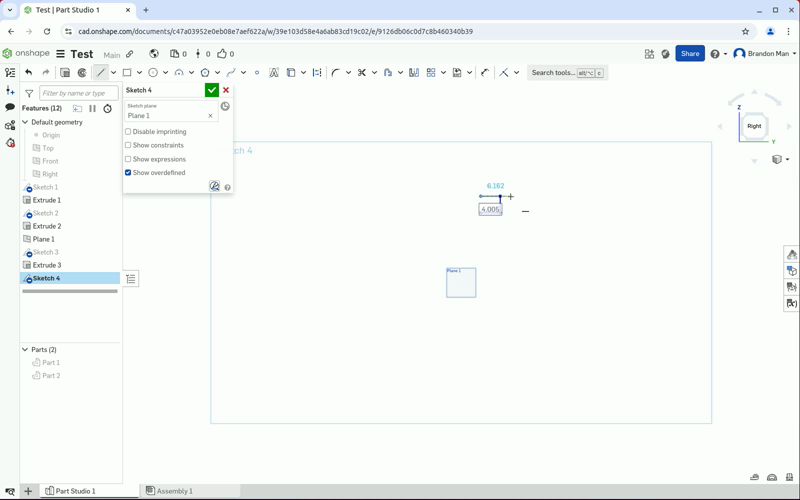
key_down(shift)
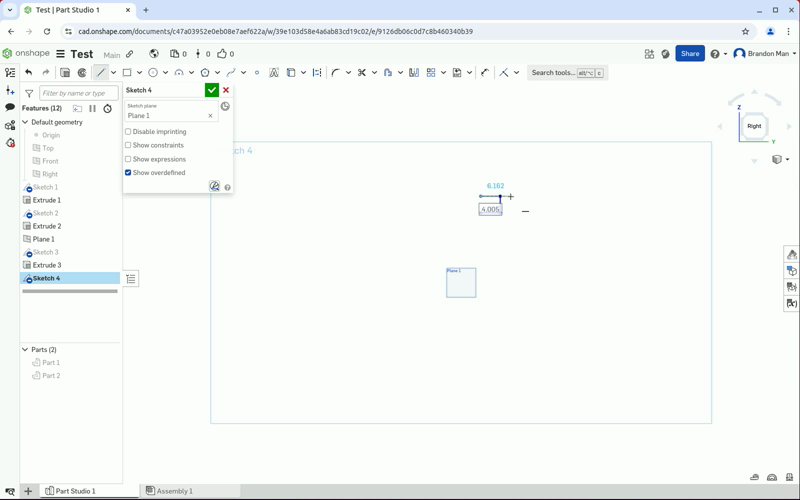
mouse_move(480, 212)
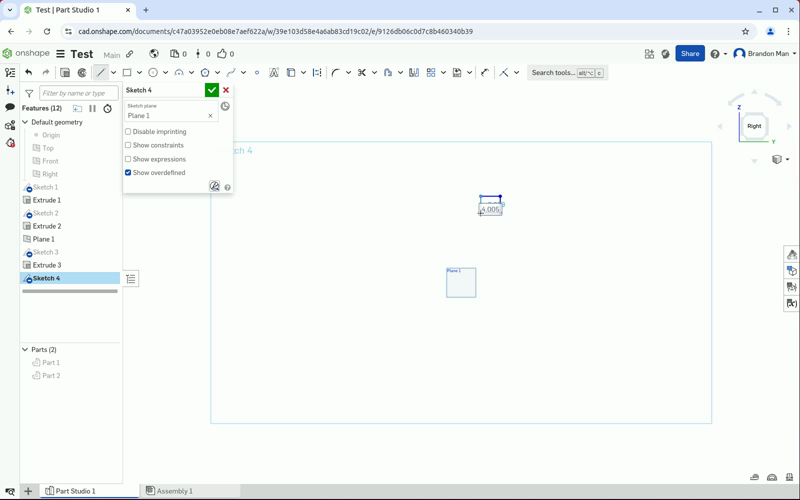
key_up(shift)
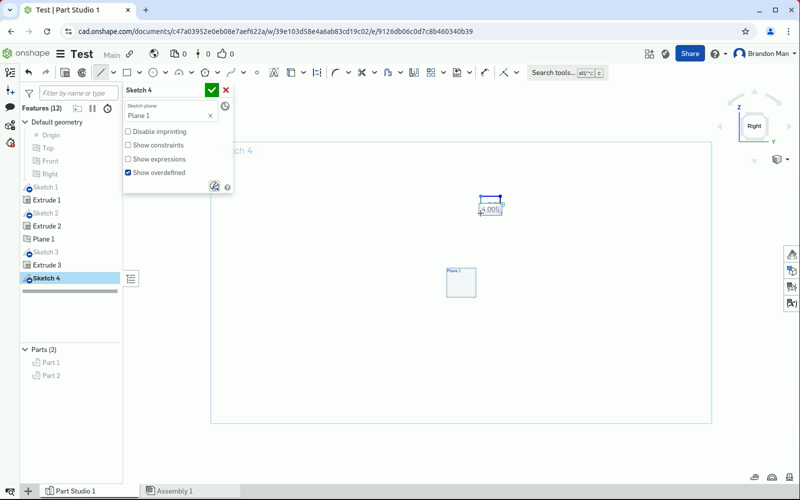
click(480, 212)
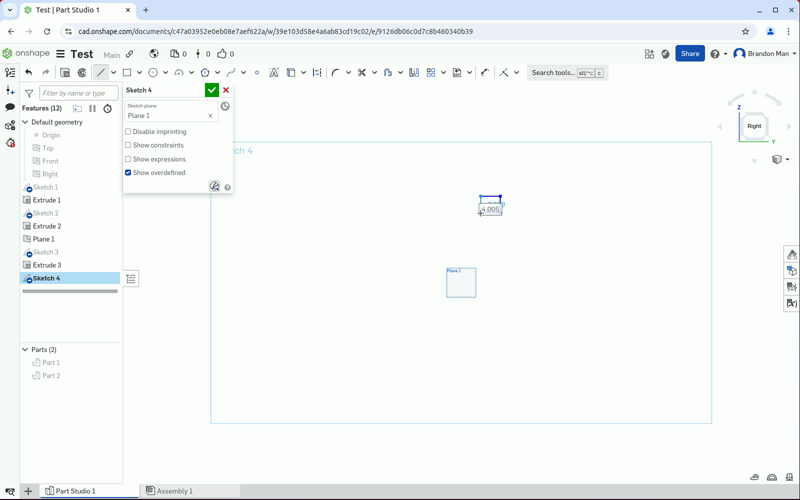
key(esc)
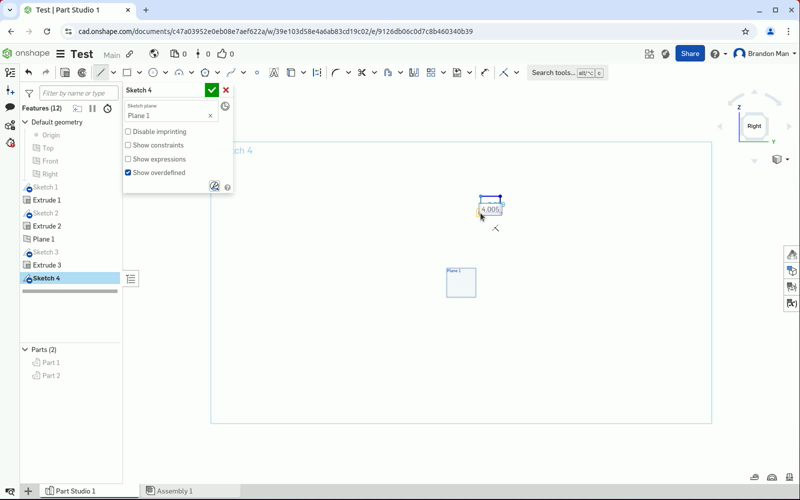
mouse_move(482, 202)
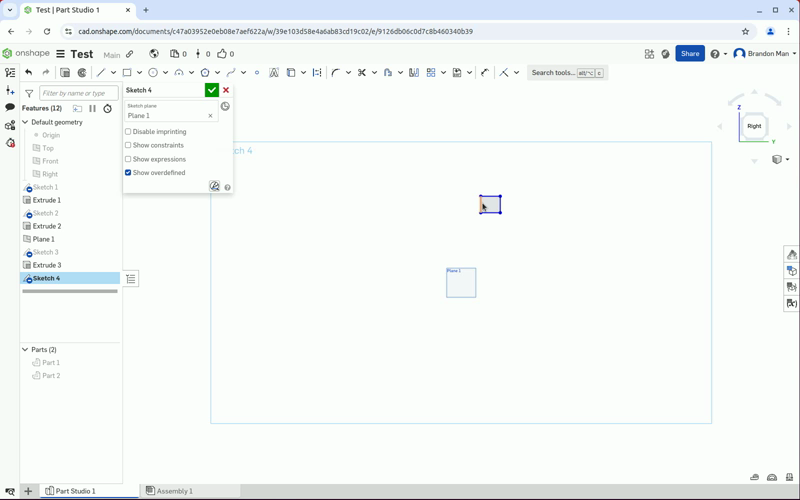
scroll(6)
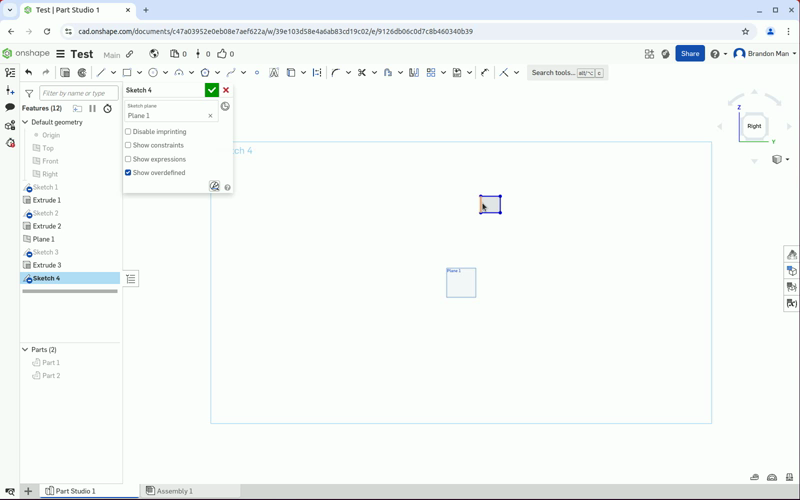
scroll(6)
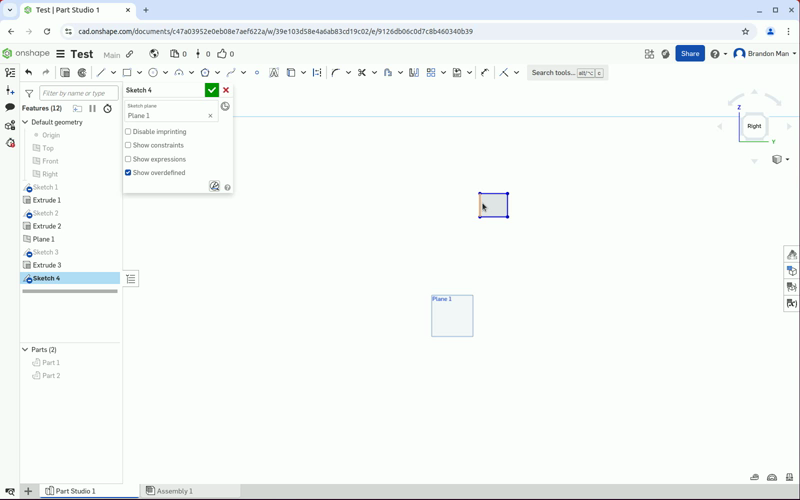
scroll(6)
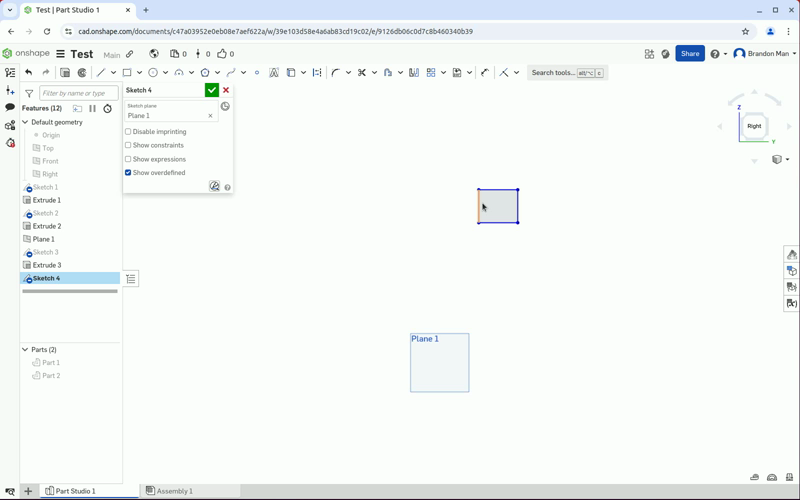
scroll(6)
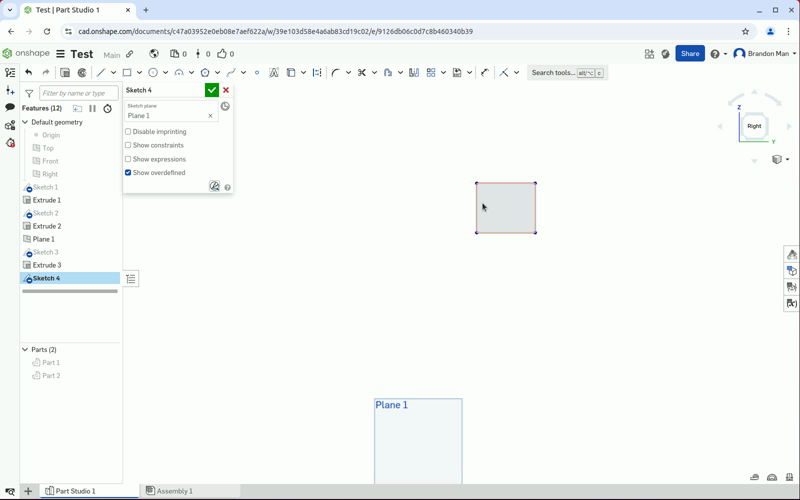
scroll(6)
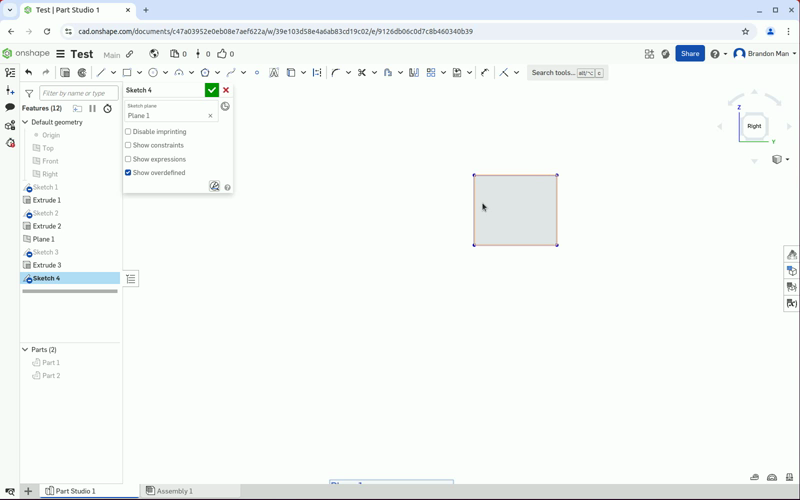
scroll(6)
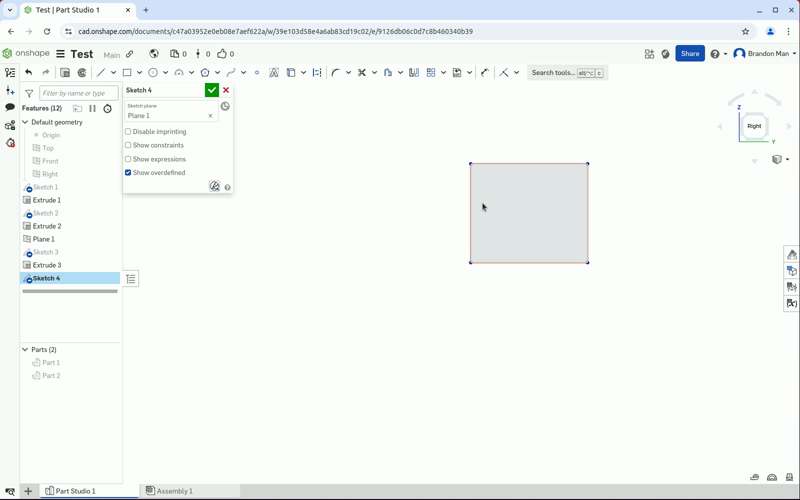
scroll(6)
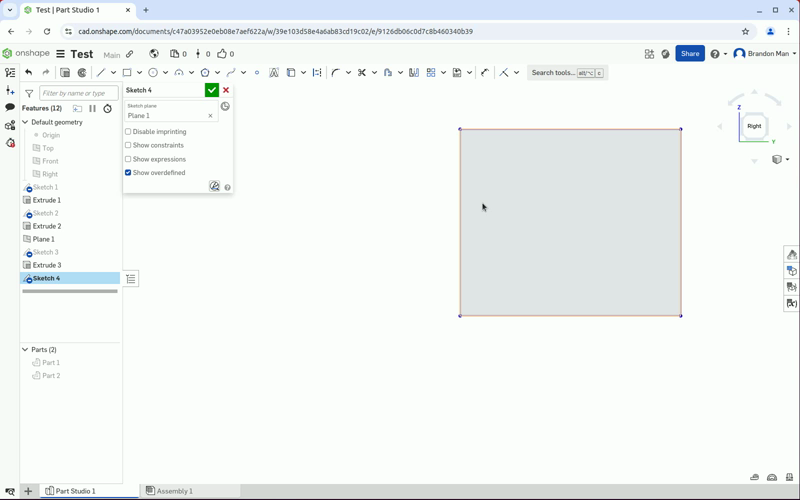
click(482, 202)
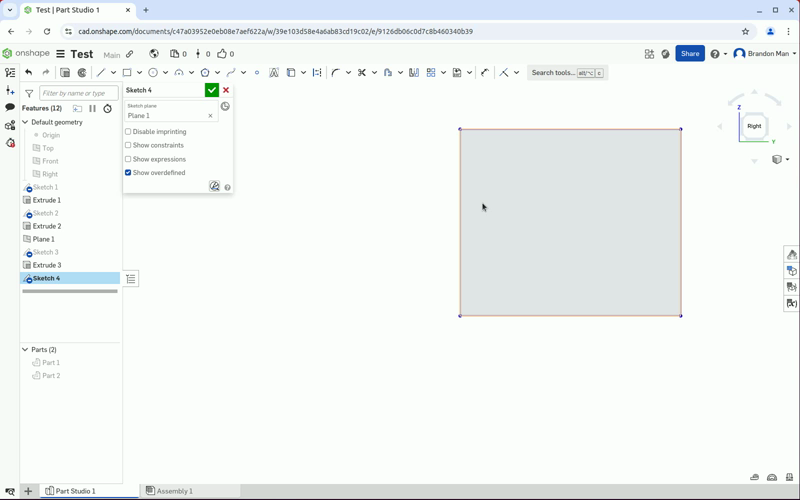
scroll(-6)
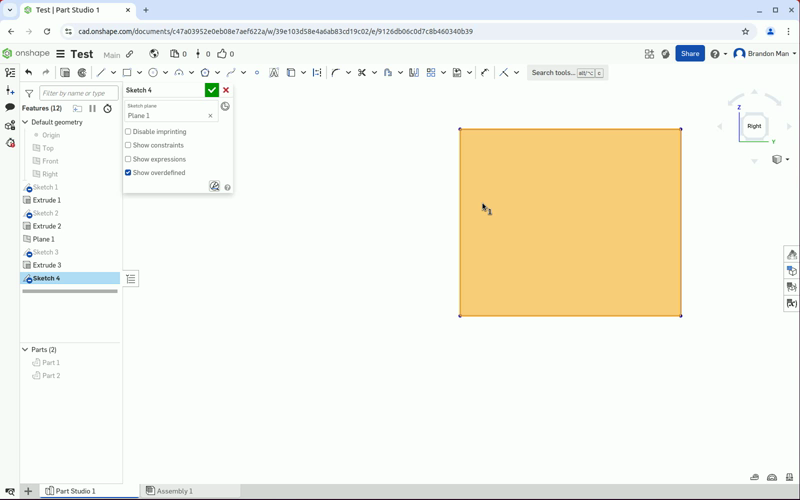
scroll(-6)
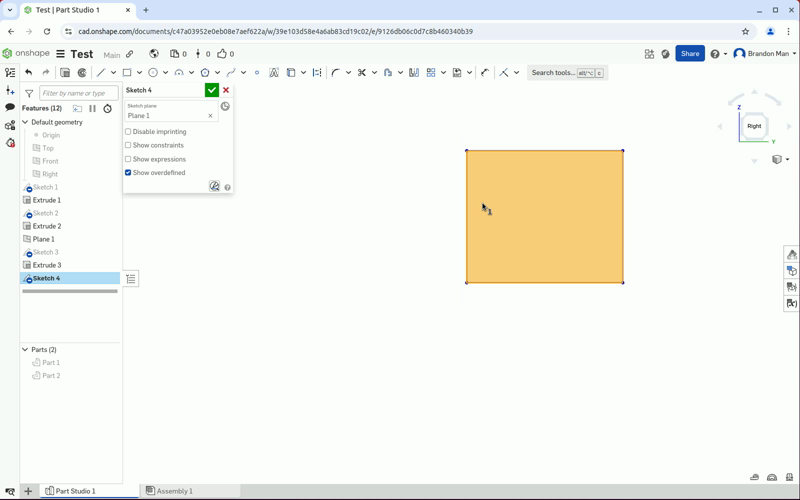
scroll(-6)
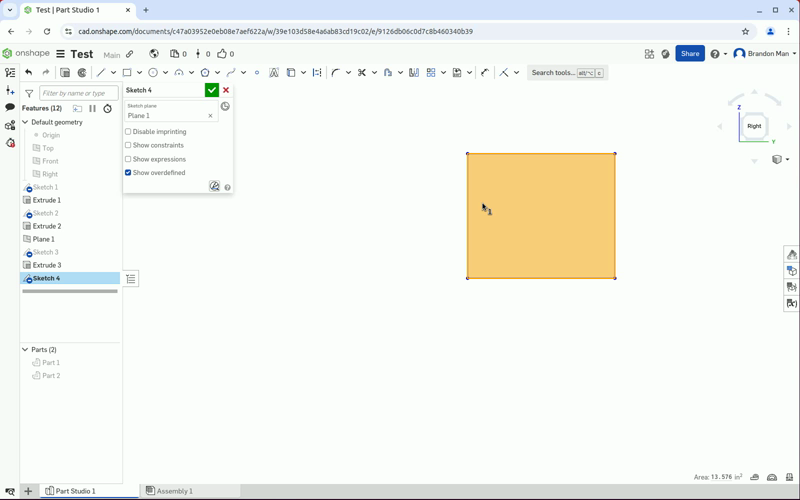
scroll(-6)
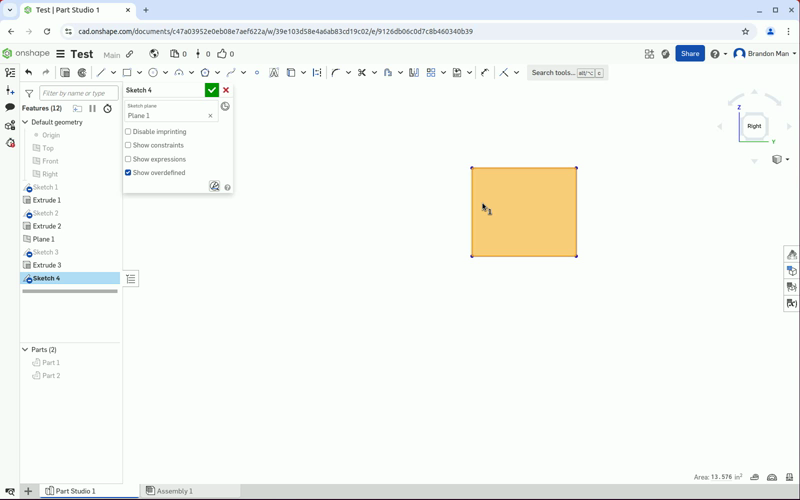
scroll(-6)
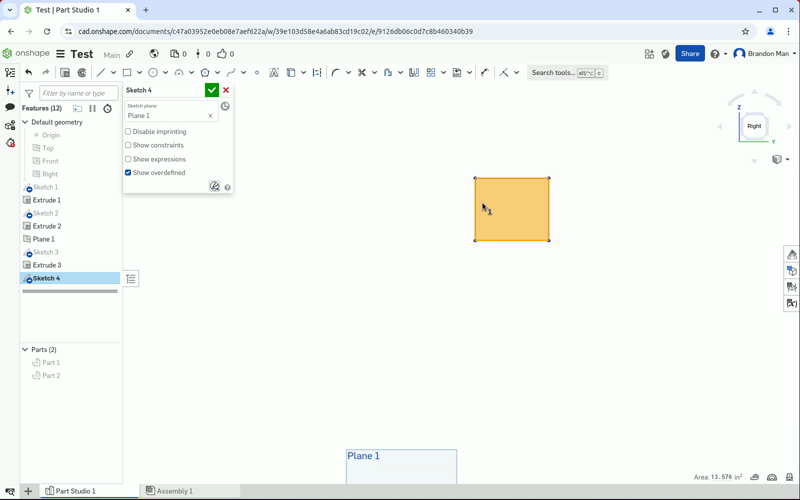
scroll(-6)
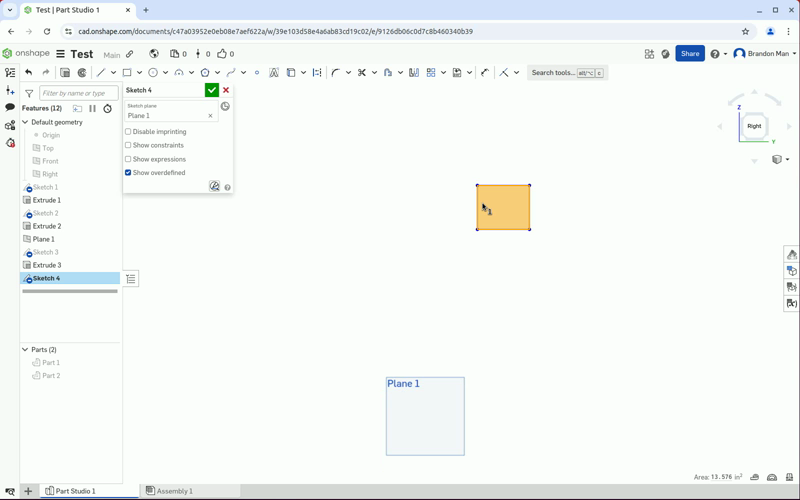
scroll(-6)
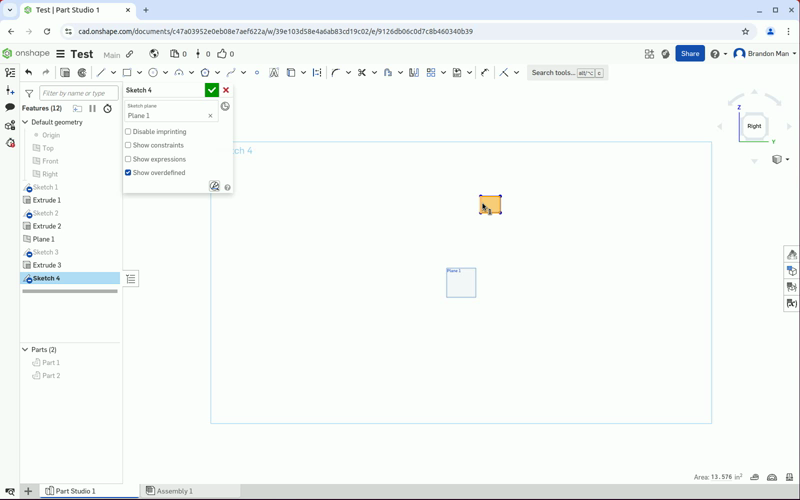
mouse_move(73, 352)
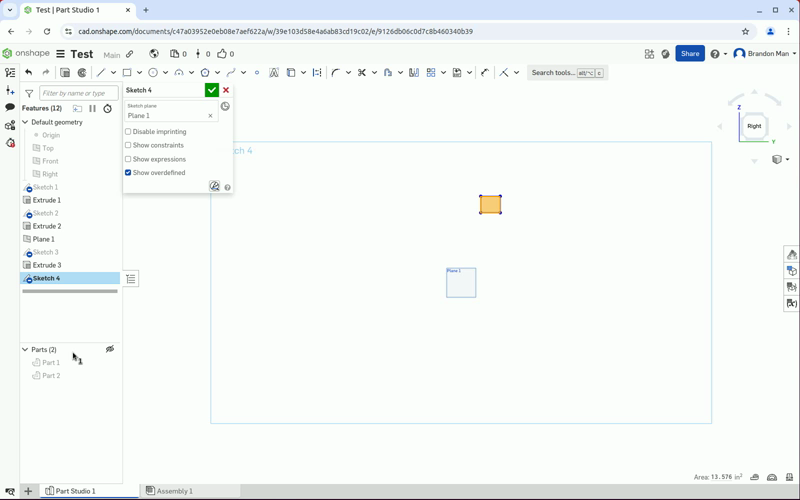
key(shift+y)
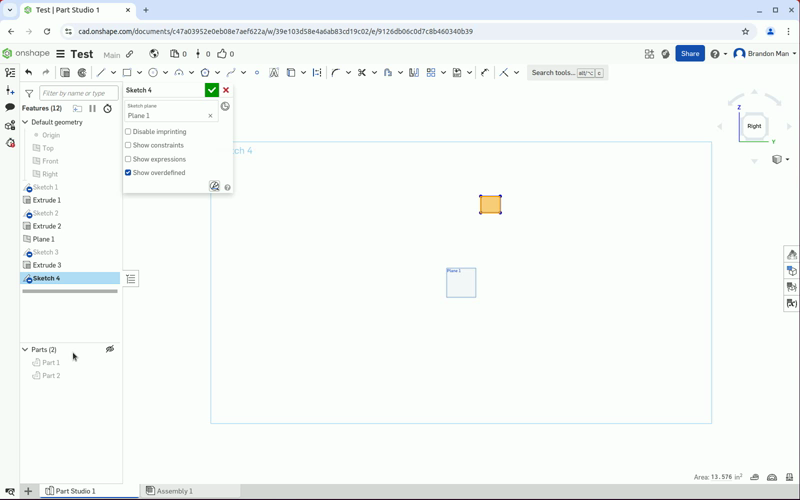
key(shift+e)
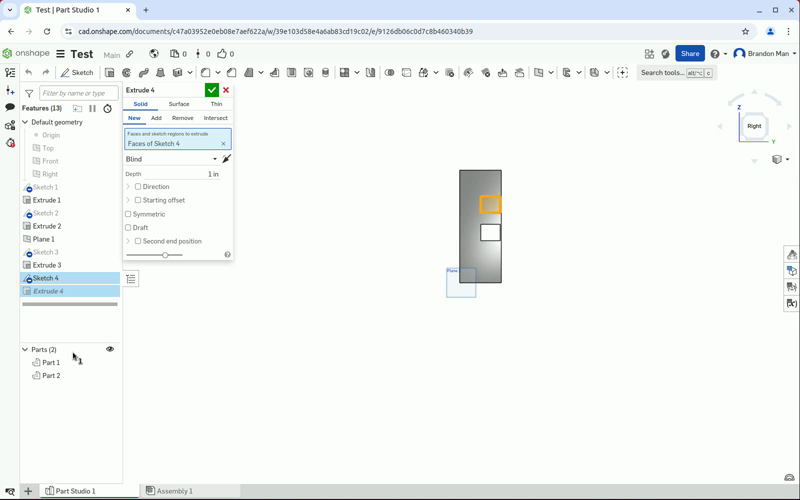
mouse_move(143, 106)
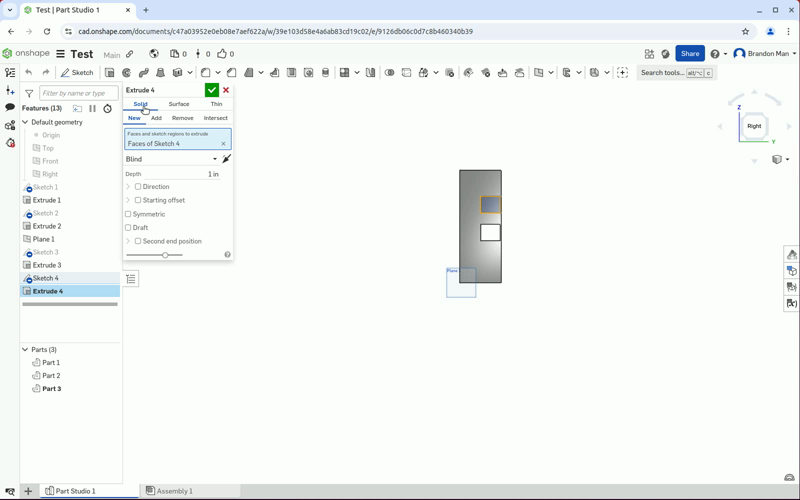
click(143, 106)
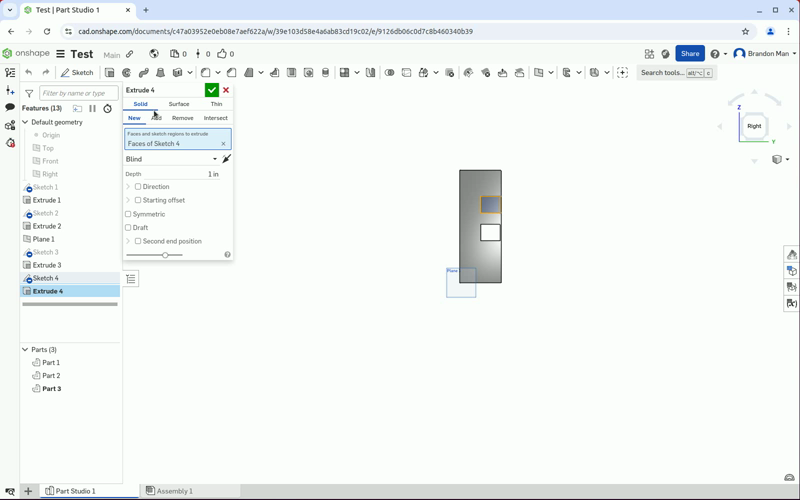
mouse_move(186, 120)
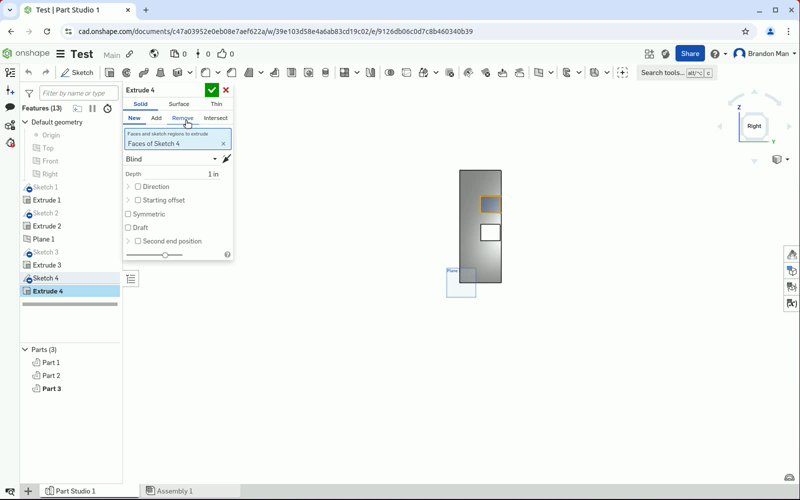
click(186, 120)
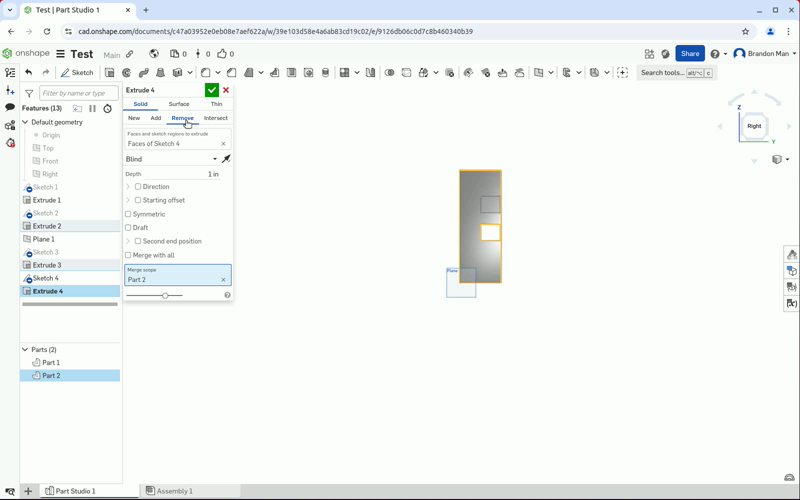
key(tab, 4)
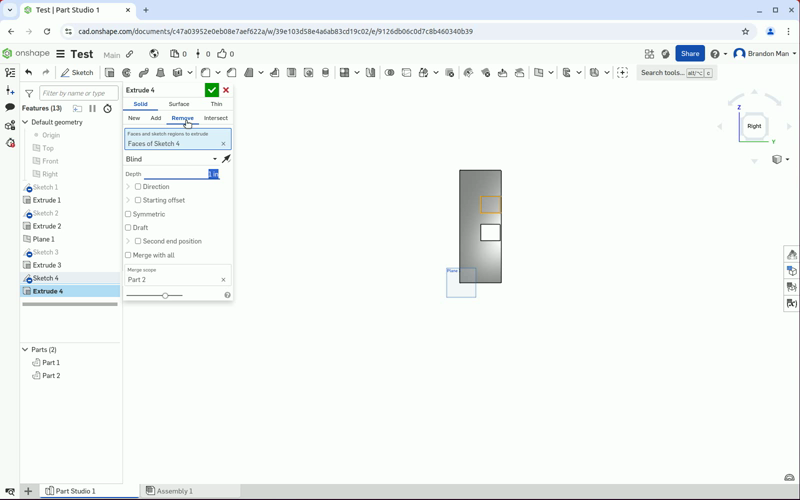
text(0.963)
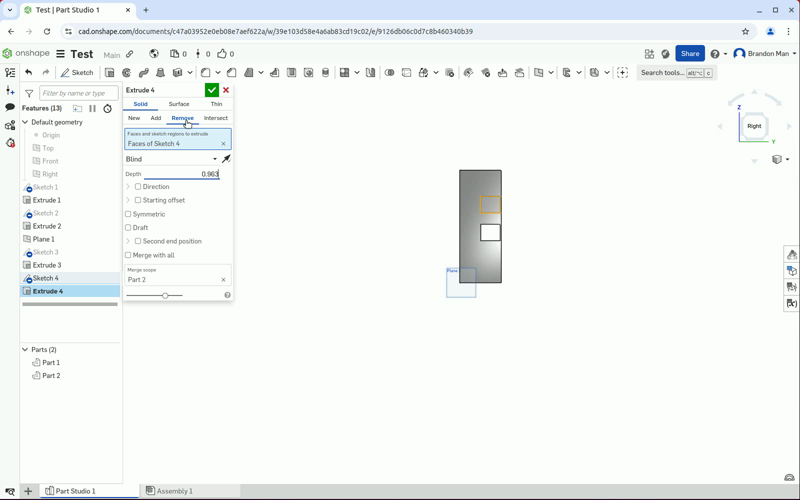
key(tab, 6)
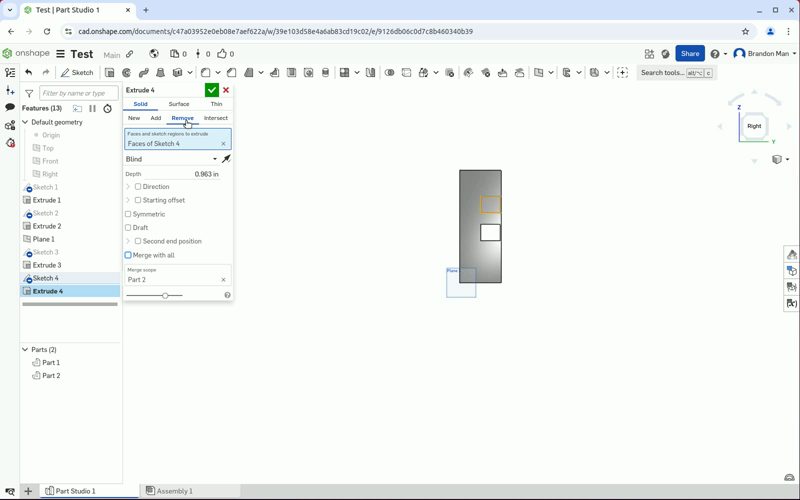
key(space)
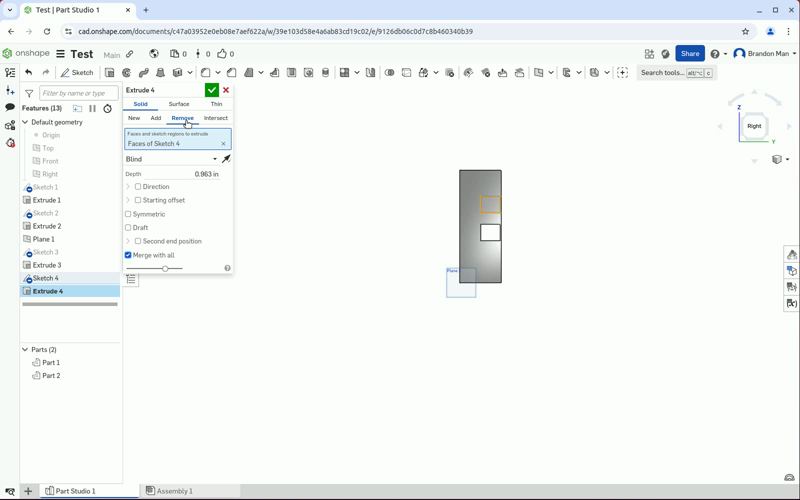
key(enter)
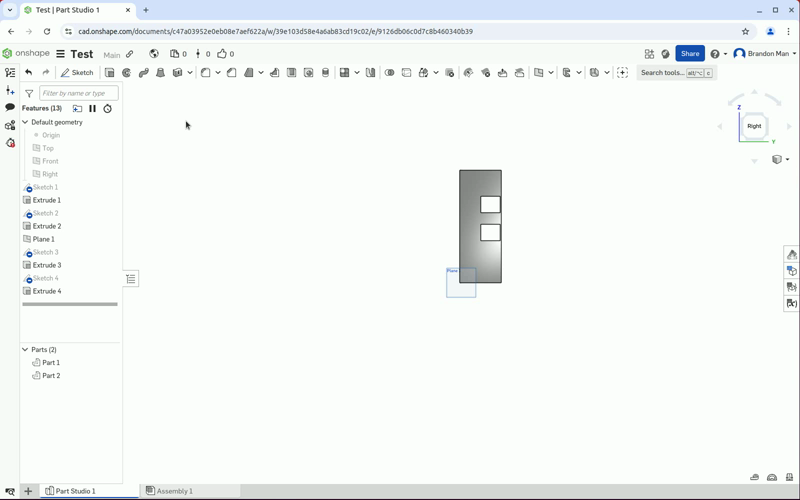
key(shift+h)
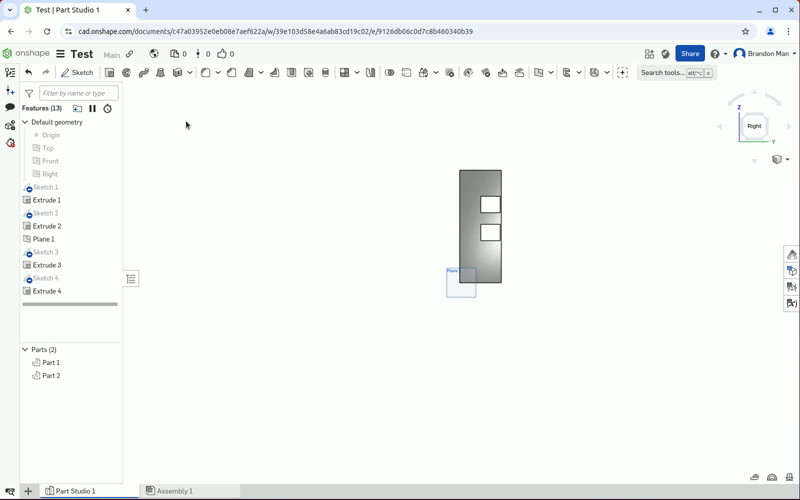
key(shift+h)
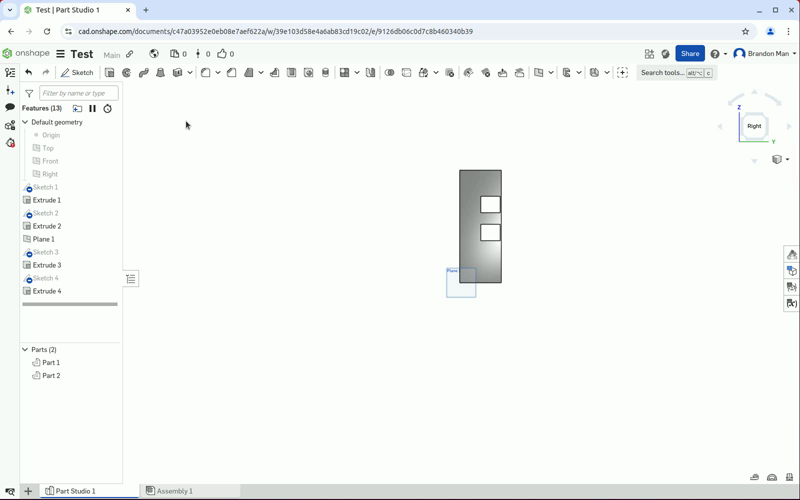
mouse_move(73, 189)
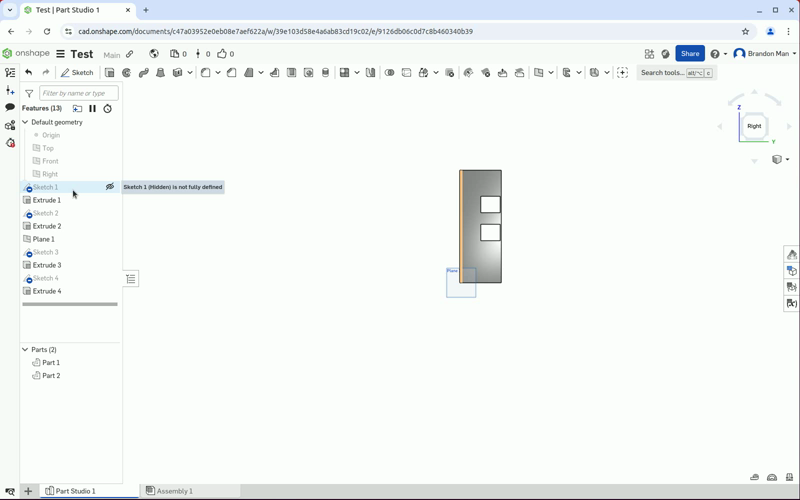
click(73, 189)
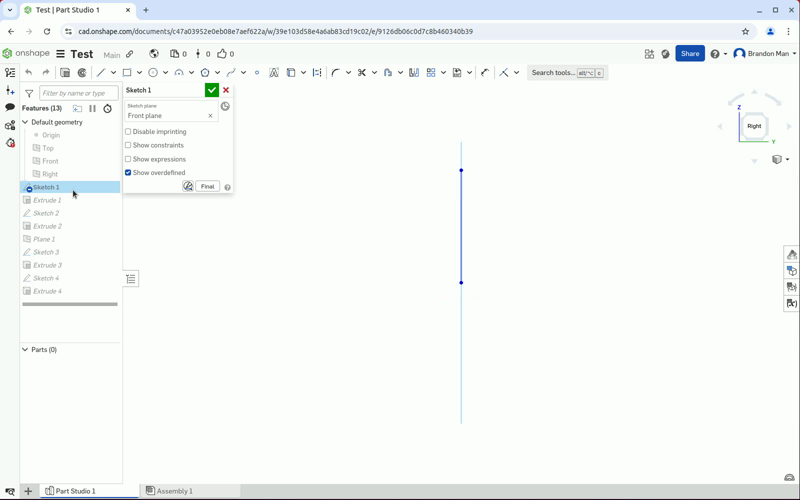
mouse_move(229, 92)
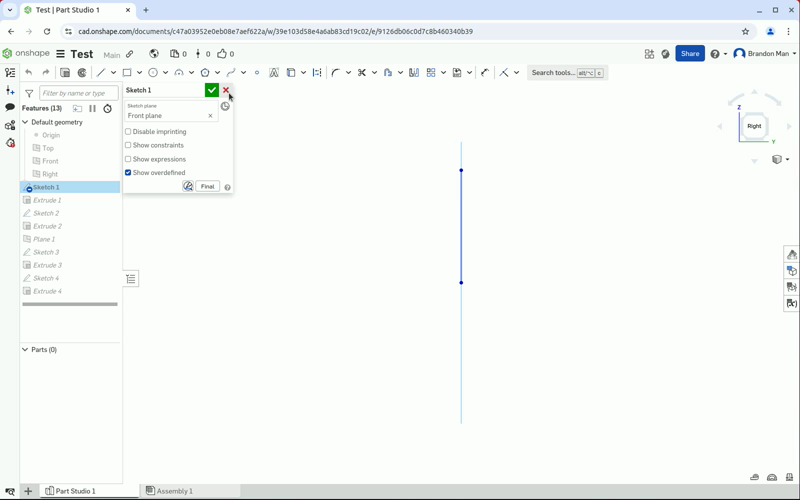
click(229, 92)
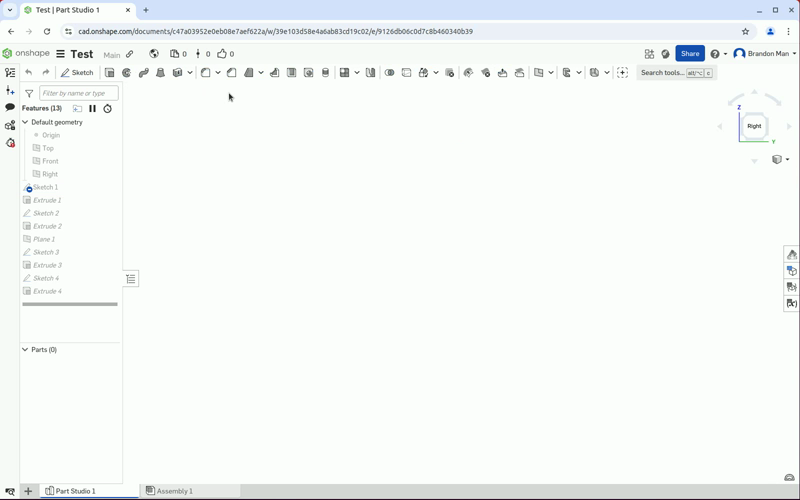
key(shift+s)
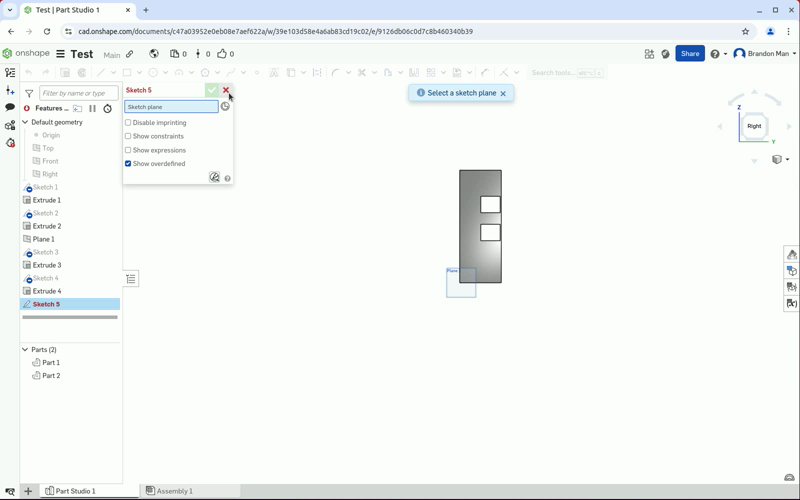
mouse_move(73, 241)
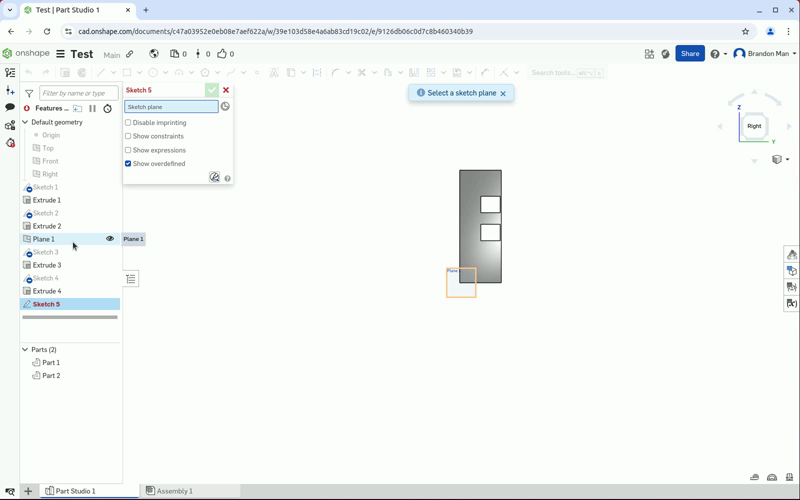
click(73, 241)
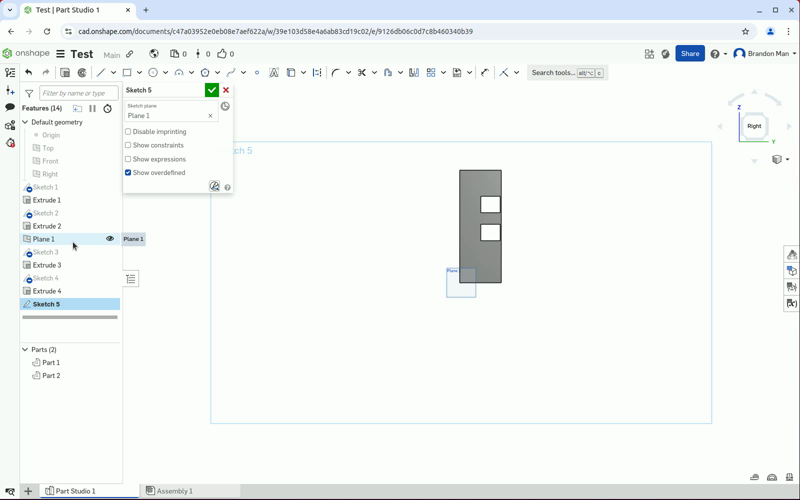
mouse_move(73, 352)
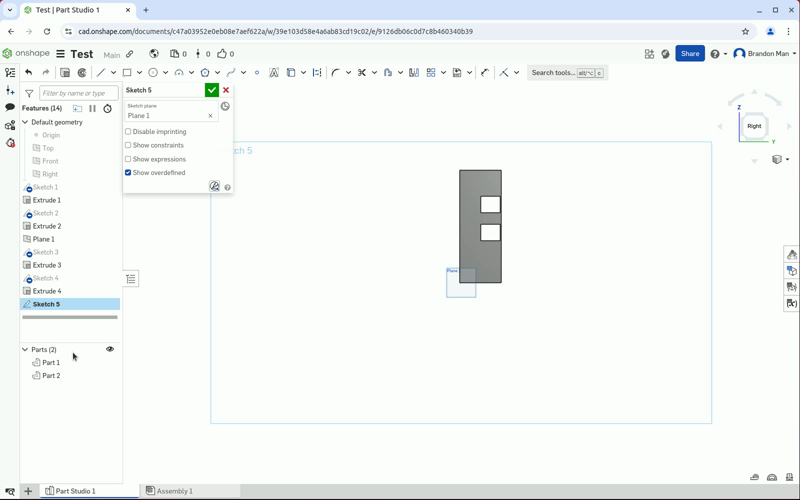
key(y)
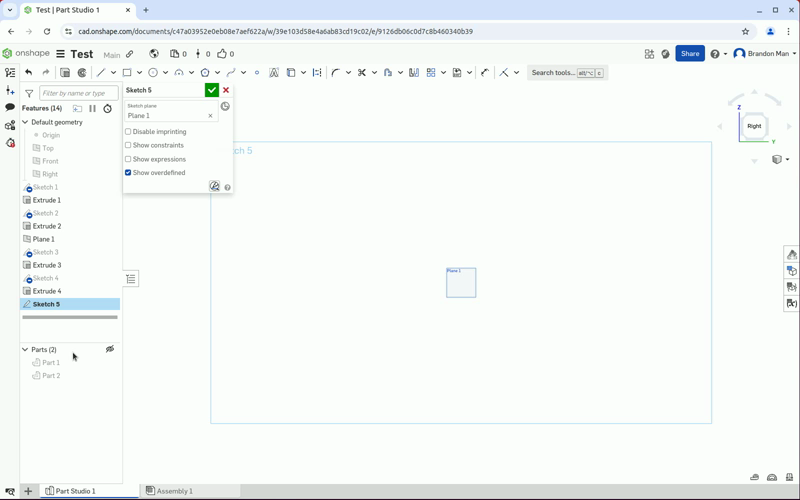
key(l)
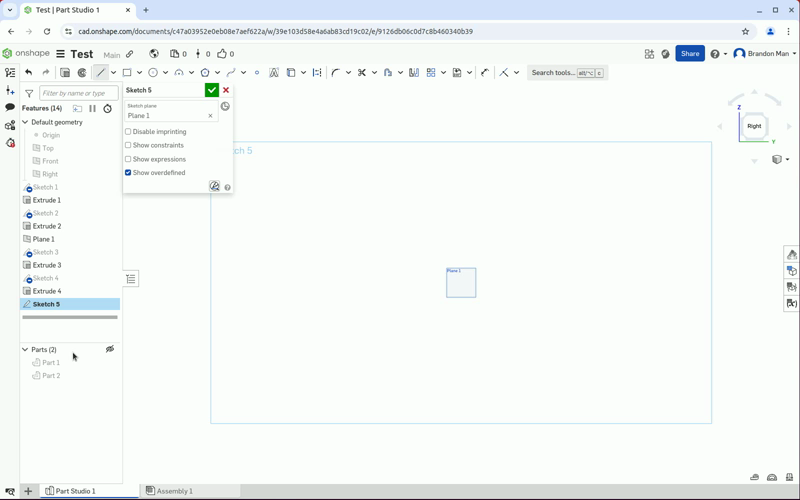
key_down(shift)
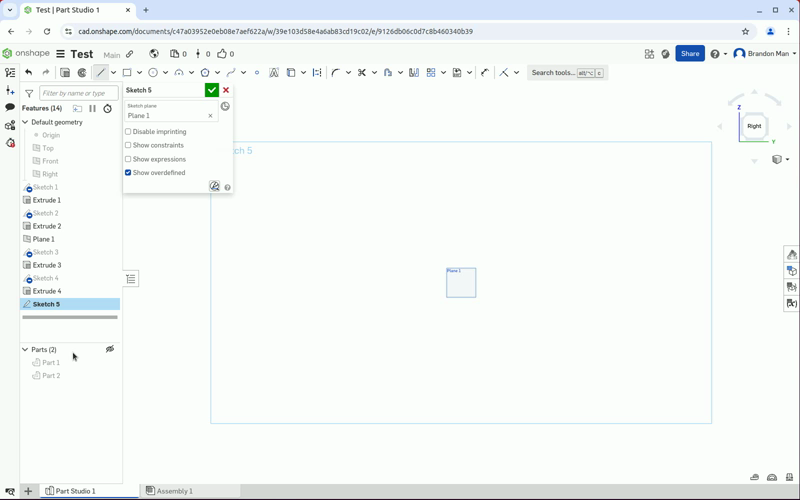
mouse_move(480, 184)
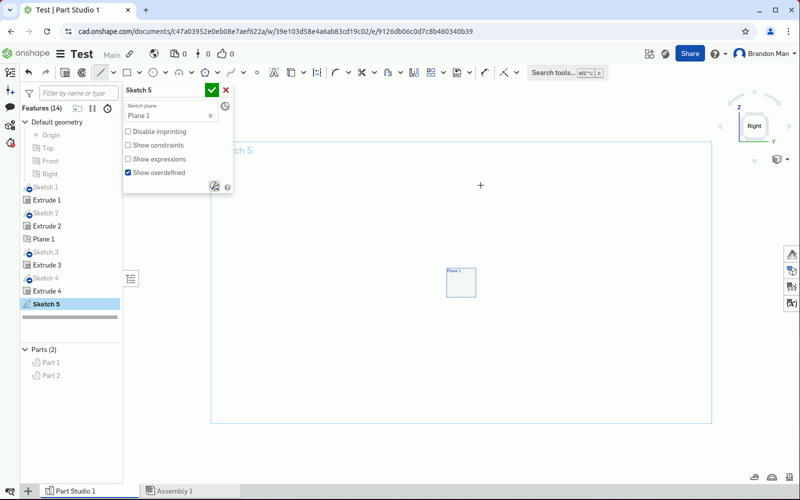
click(480, 184)
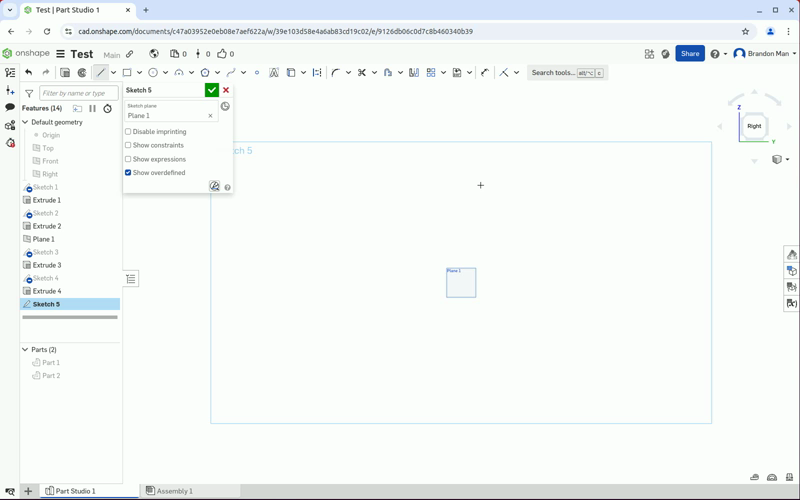
key_up(shift)
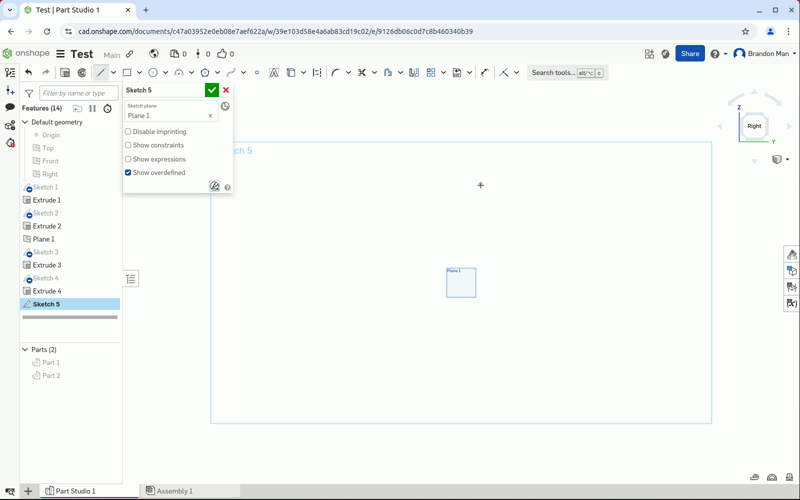
key_down(shift)
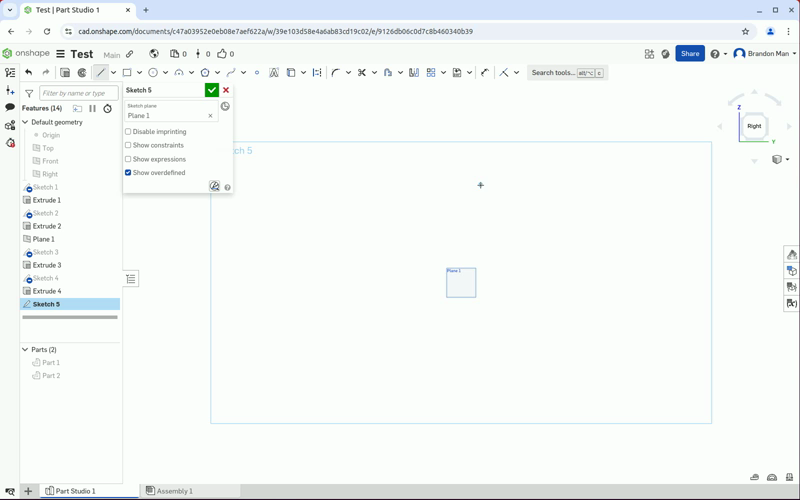
mouse_move(510, 184)
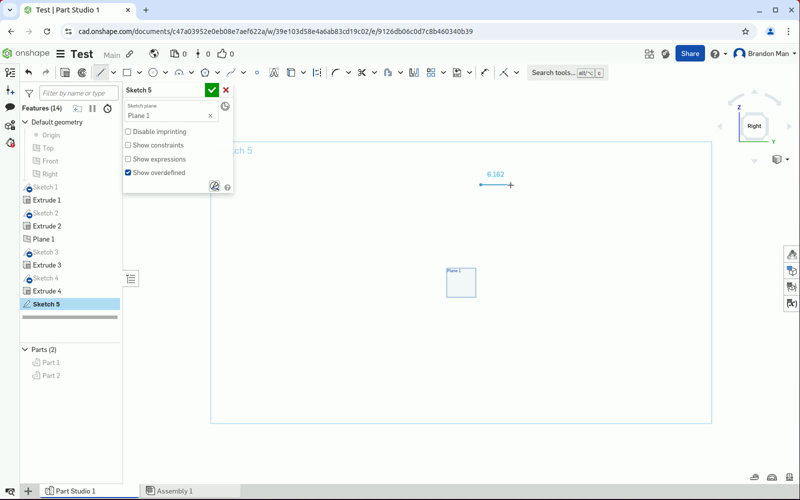
mouse_move(500, 184)
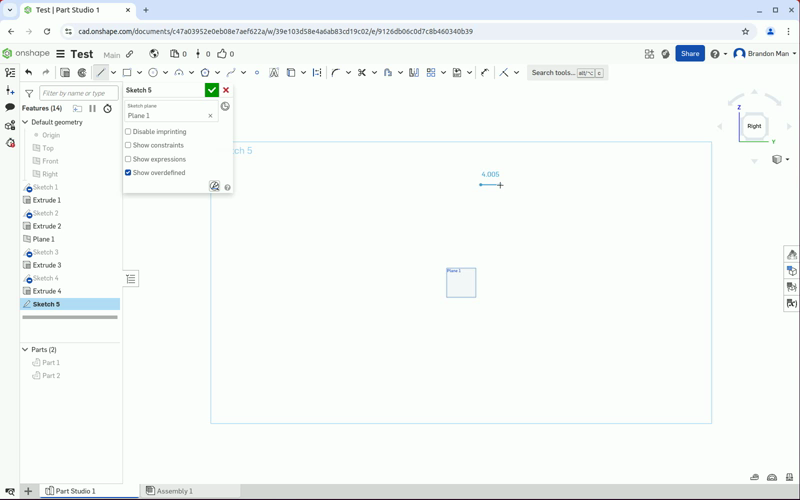
click(500, 184)
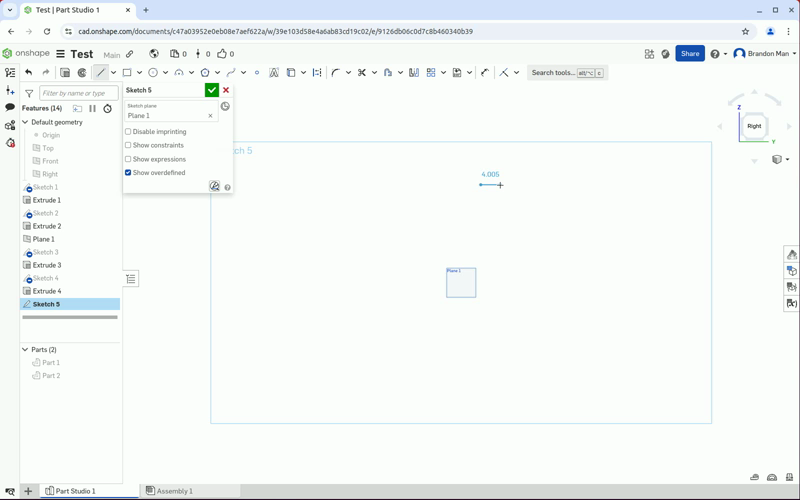
key_up(shift)
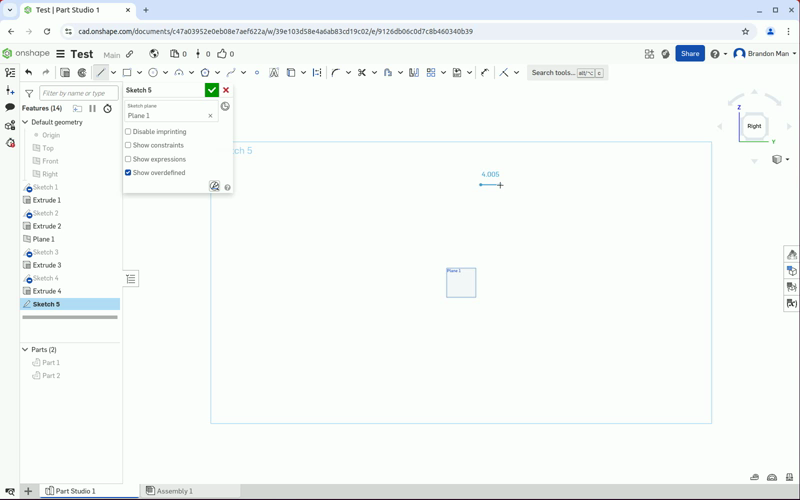
key_down(shift)
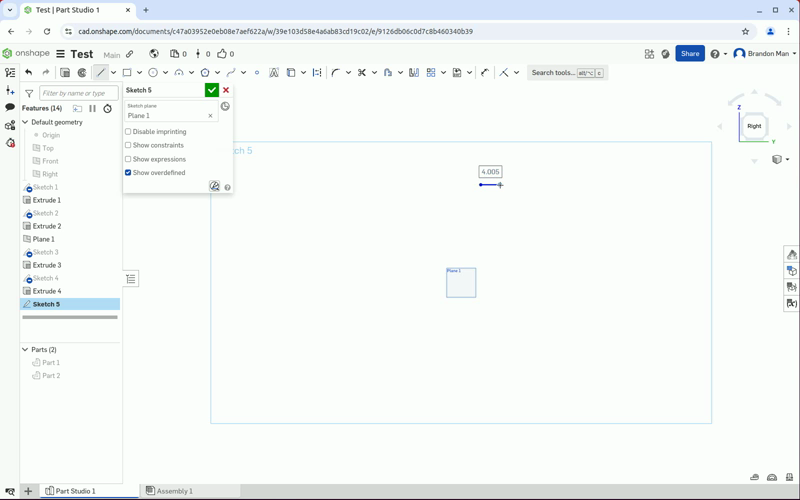
mouse_move(530, 184)
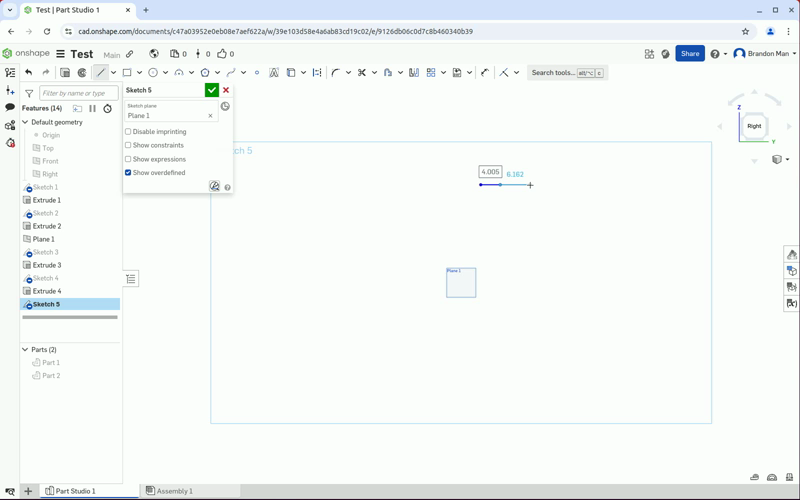
mouse_move(500, 170)
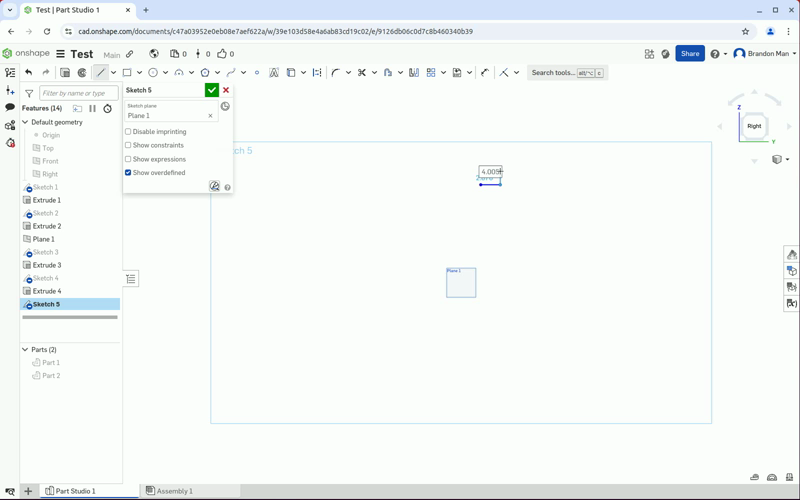
click(500, 170)
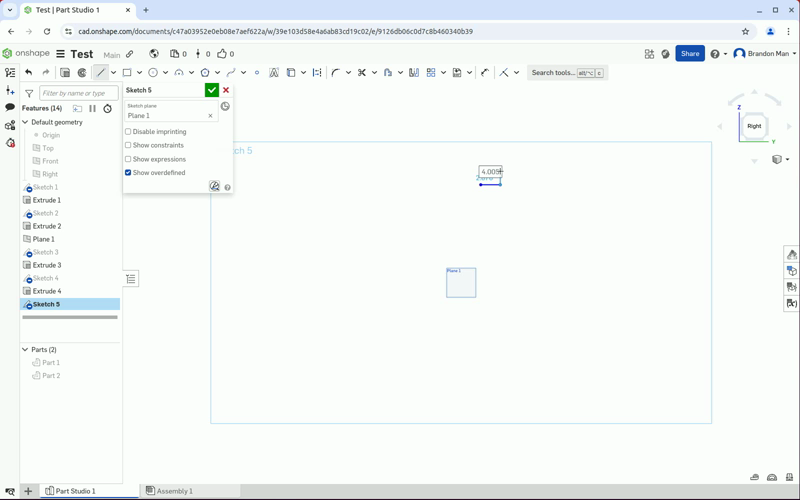
key_up(shift)
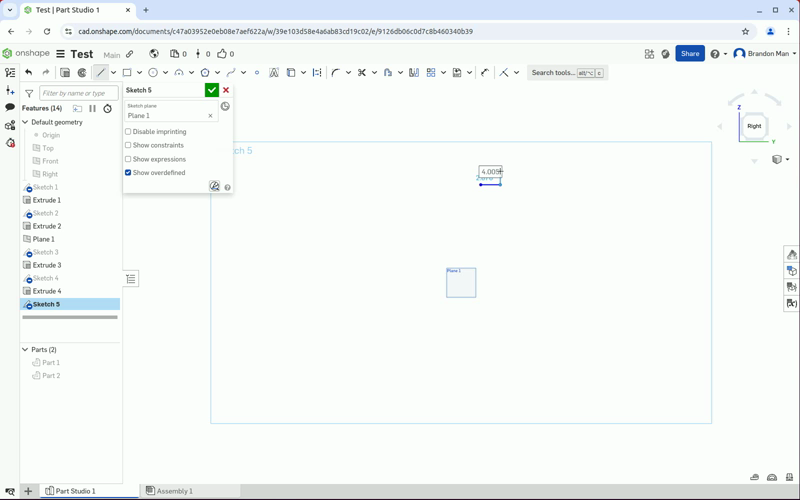
key_down(shift)
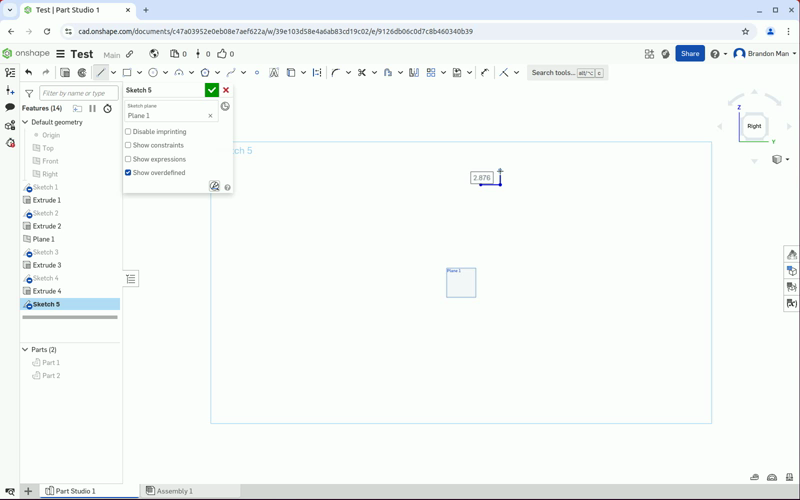
mouse_move(530, 170)
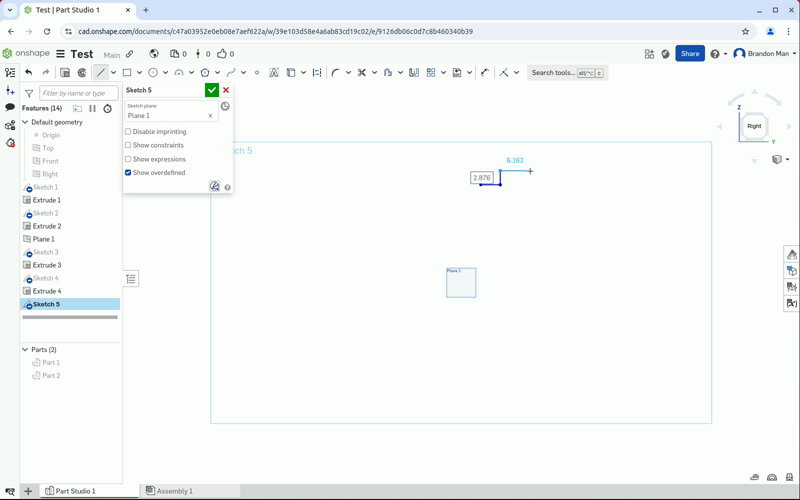
mouse_move(480, 170)
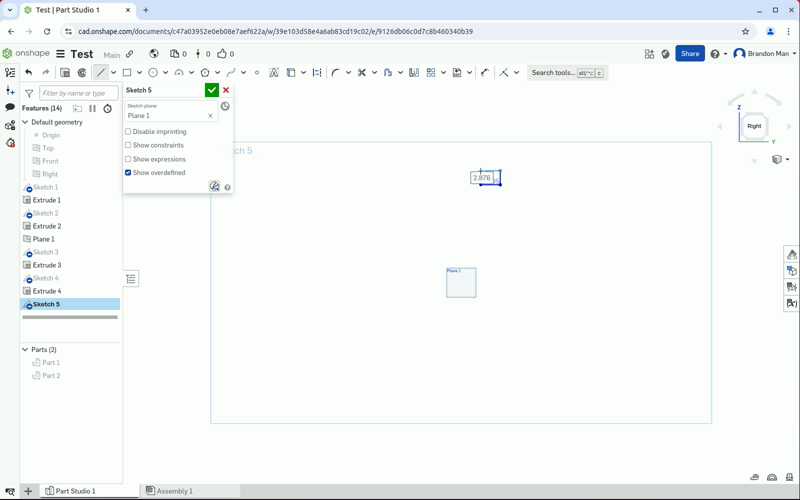
click(480, 170)
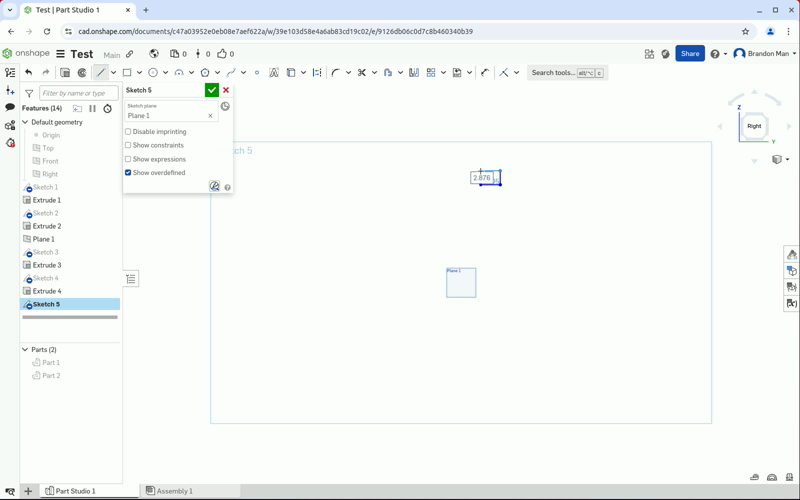
key_up(shift)
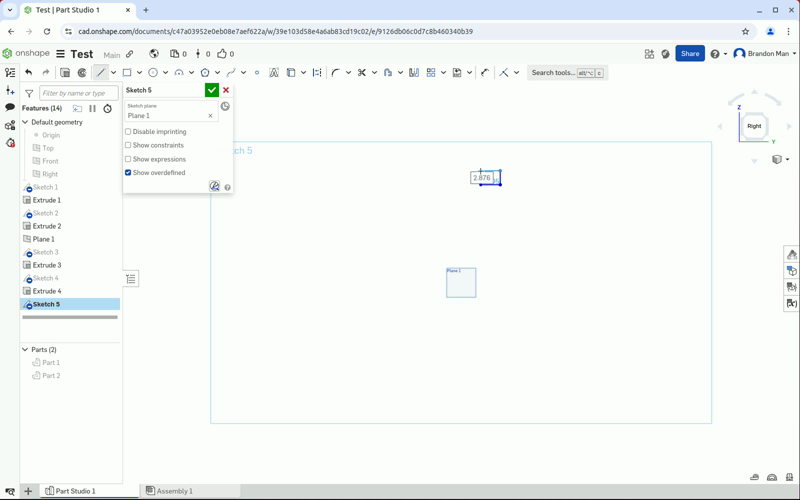
mouse_move(510, 170)
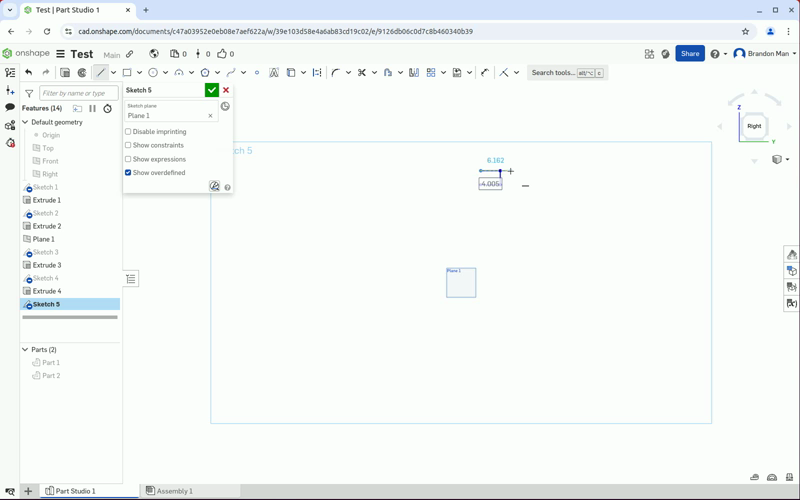
key_down(shift)
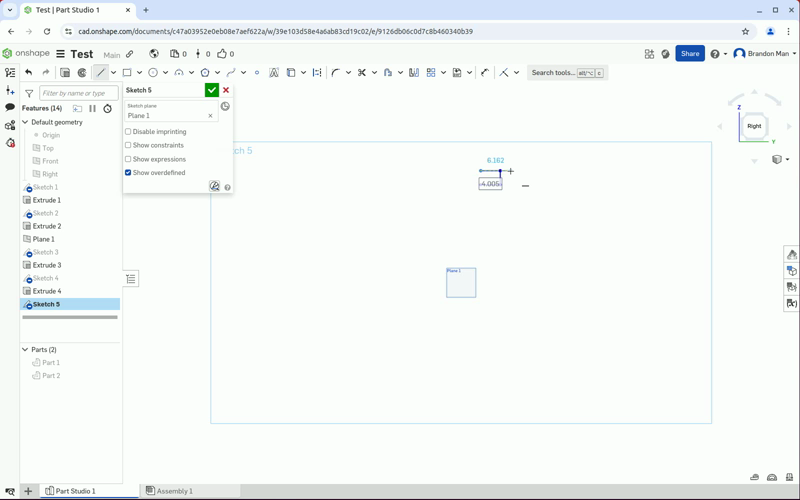
mouse_move(480, 184)
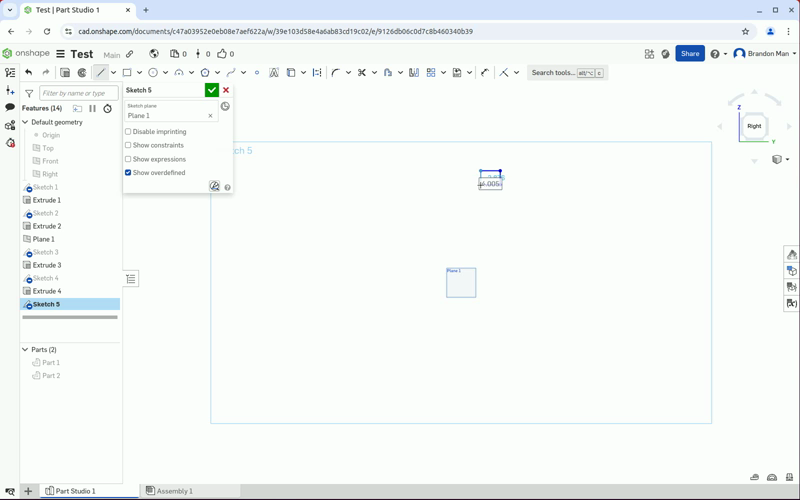
key_up(shift)
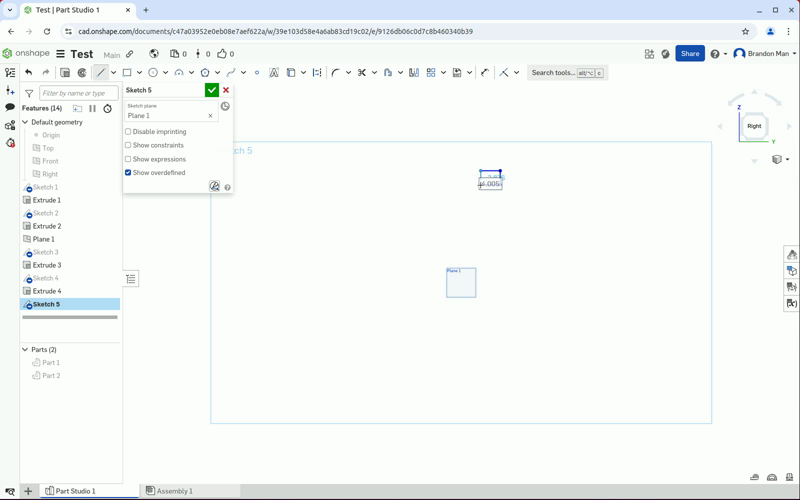
click(480, 184)
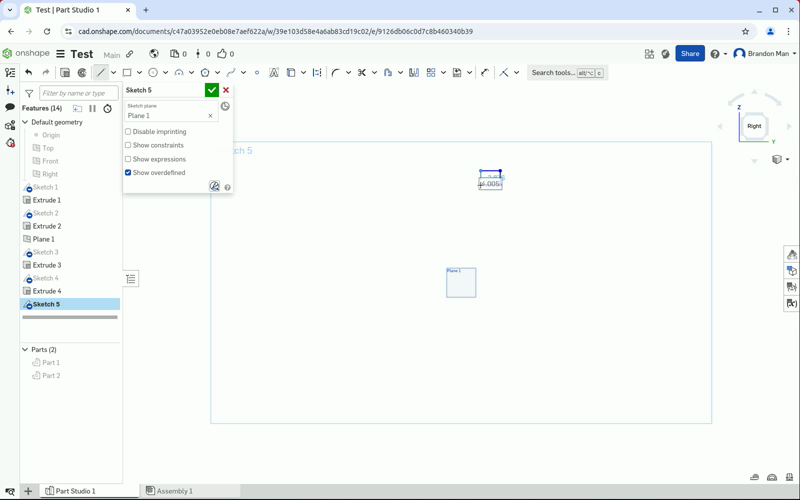
key(esc)
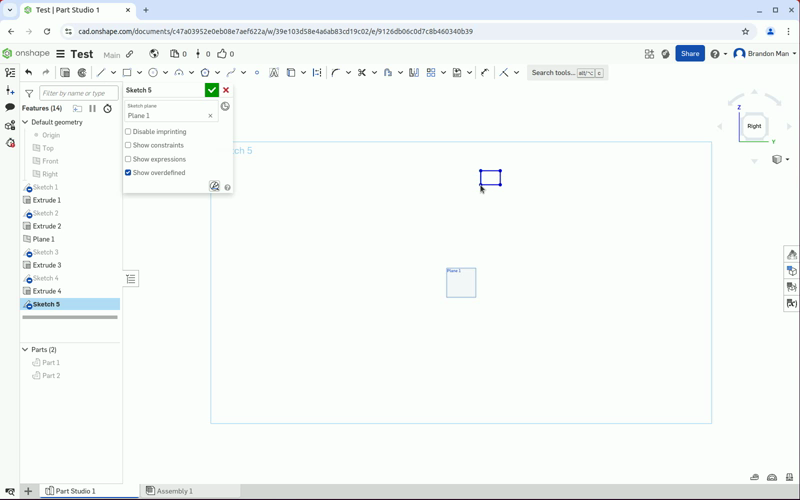
mouse_move(496, 175)
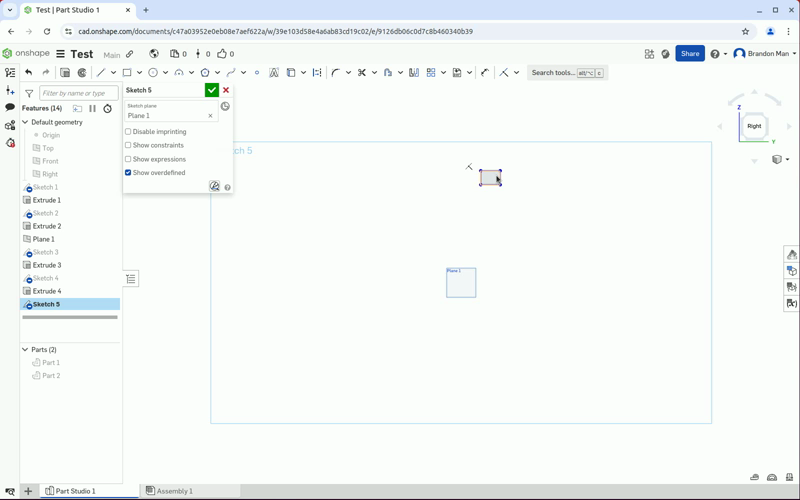
scroll(6)
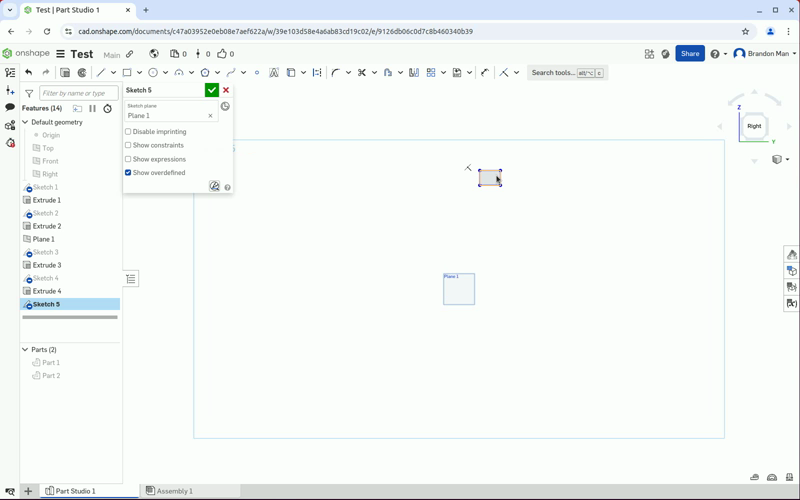
scroll(6)
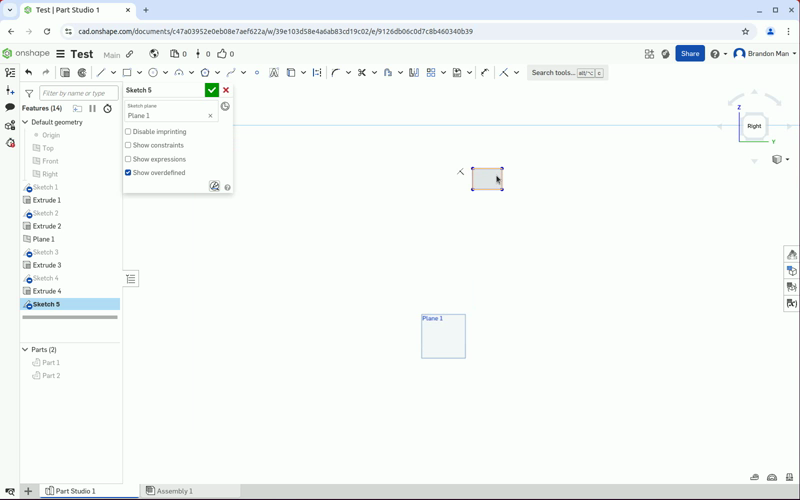
scroll(6)
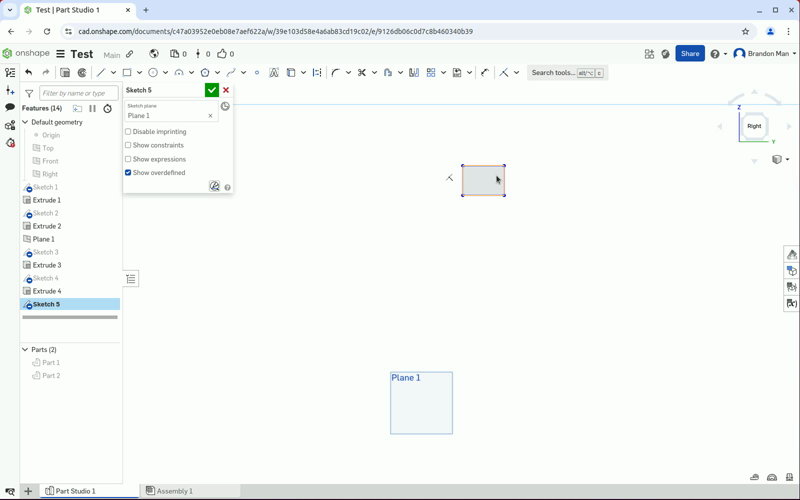
scroll(6)
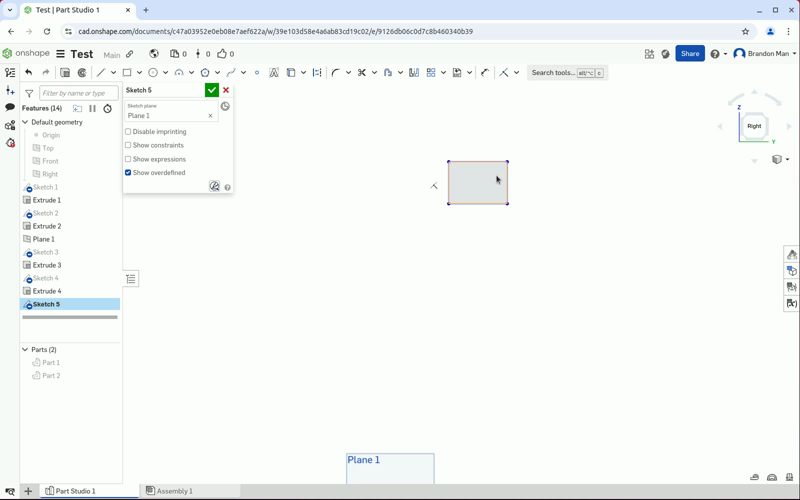
scroll(6)
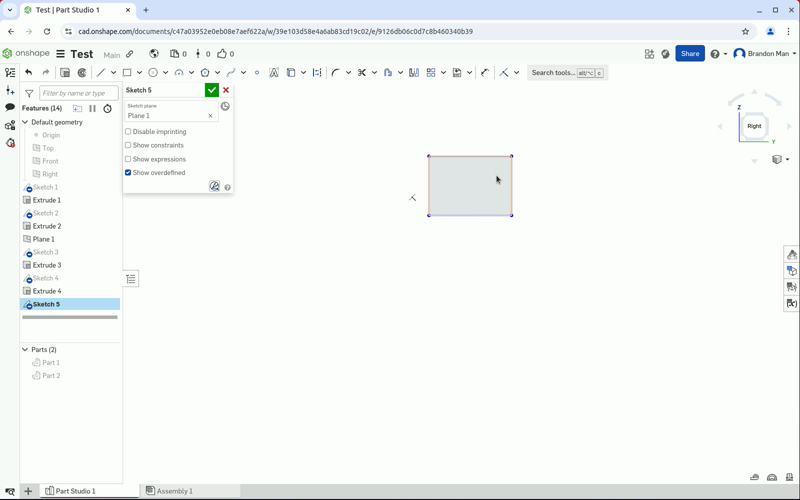
scroll(6)
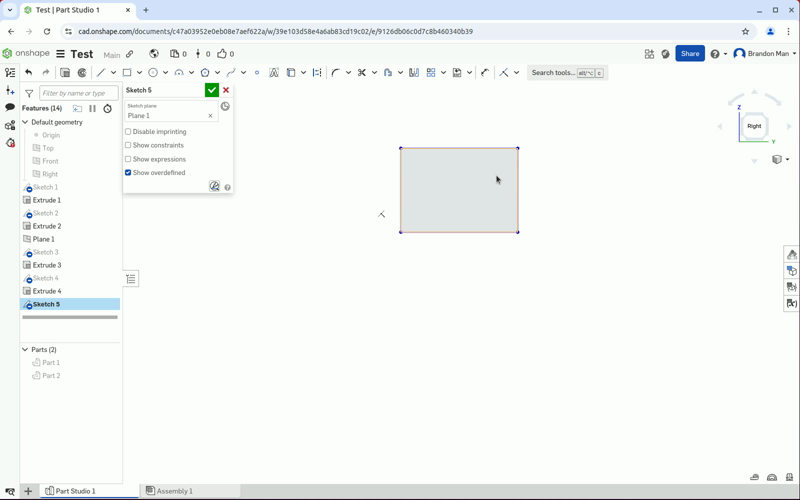
scroll(6)
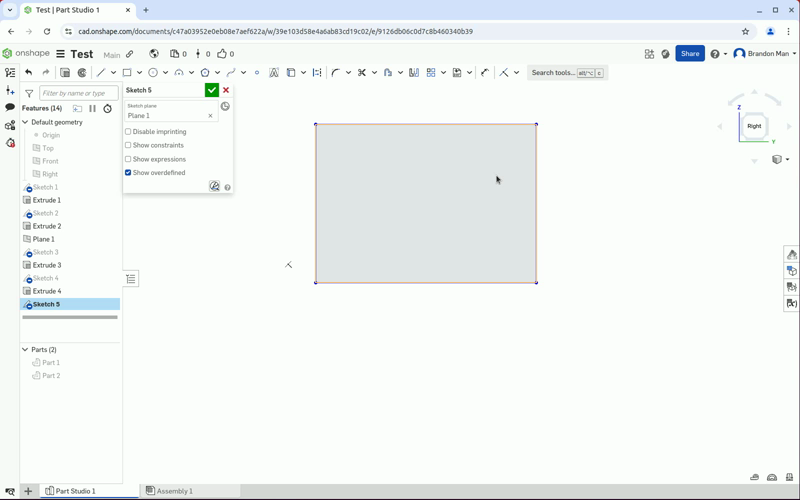
click(496, 175)
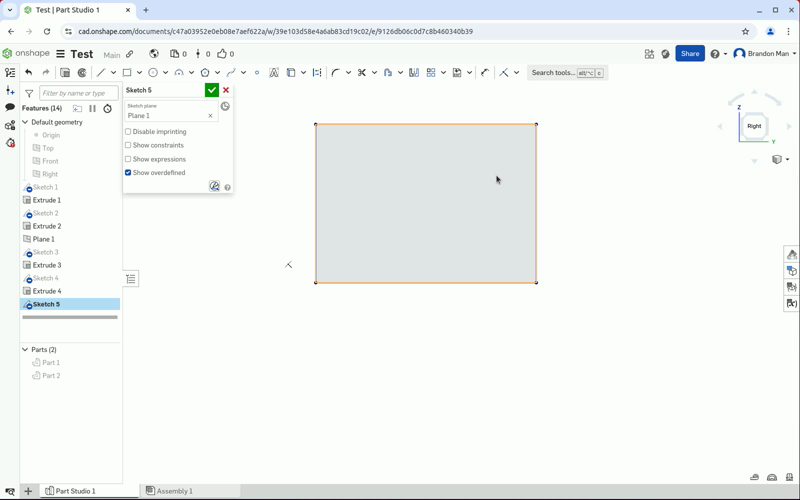
scroll(-6)
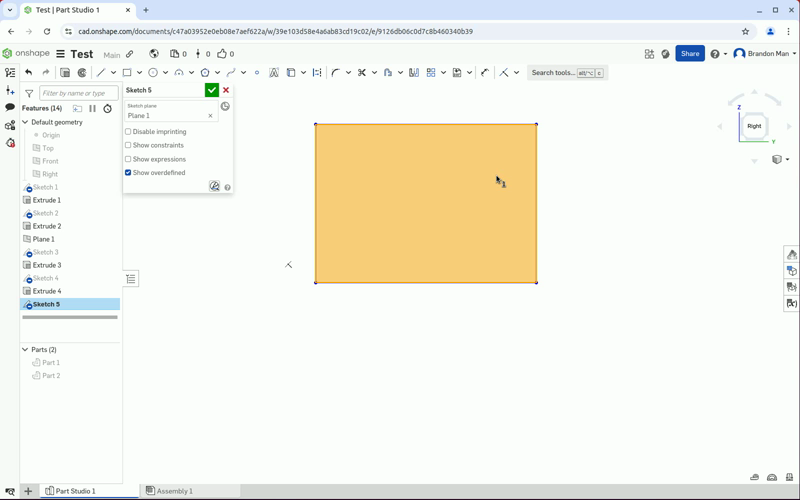
scroll(-6)
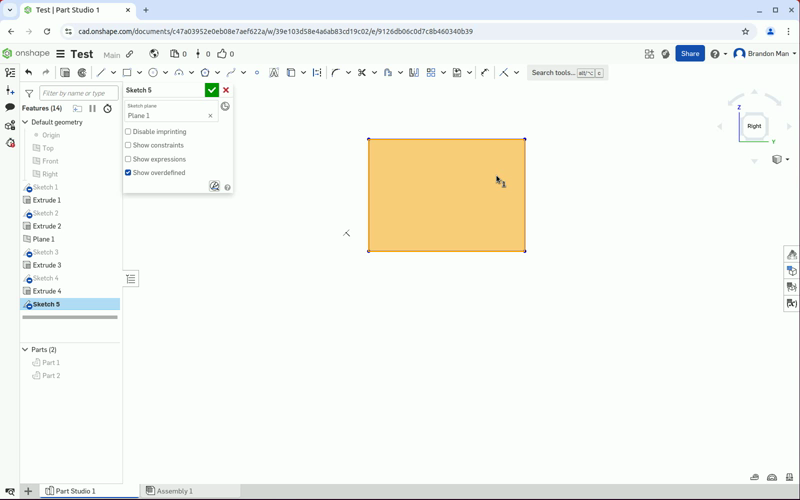
scroll(-6)
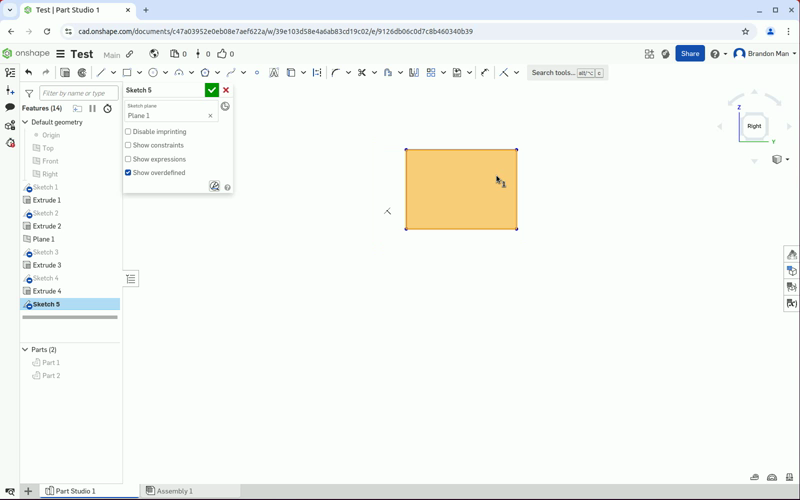
scroll(-6)
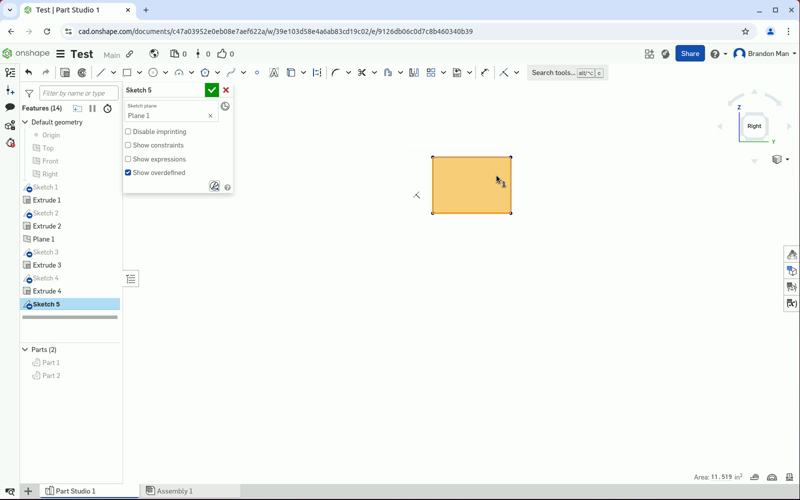
scroll(-6)
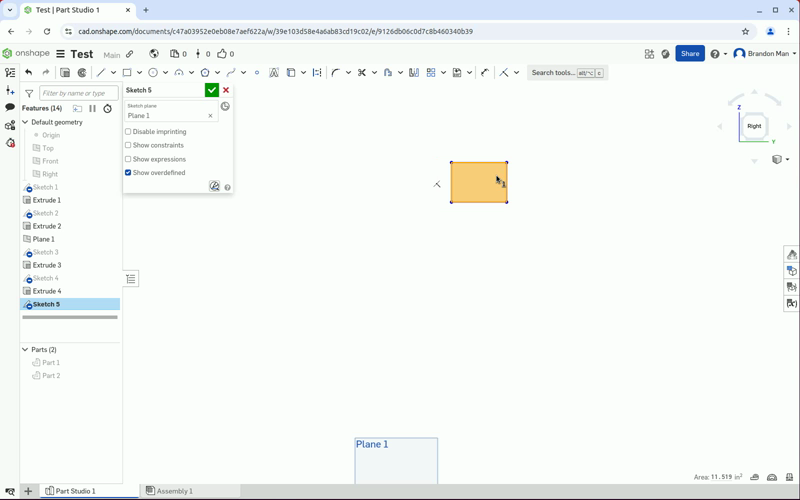
scroll(-6)
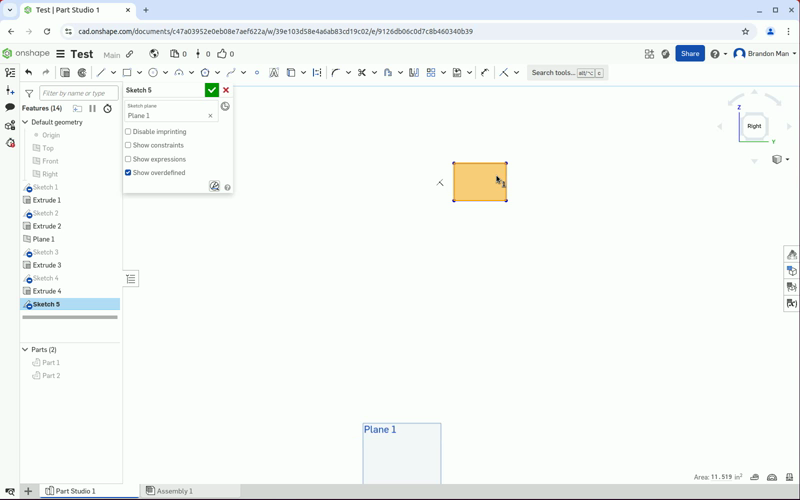
scroll(-6)
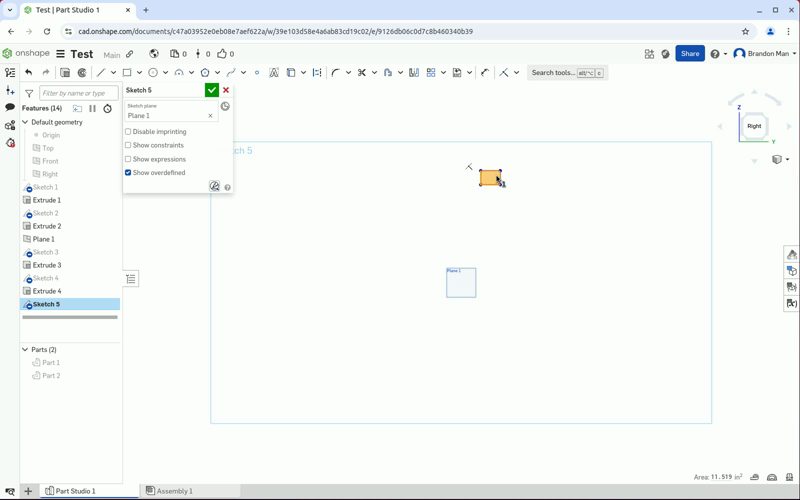
mouse_move(73, 352)
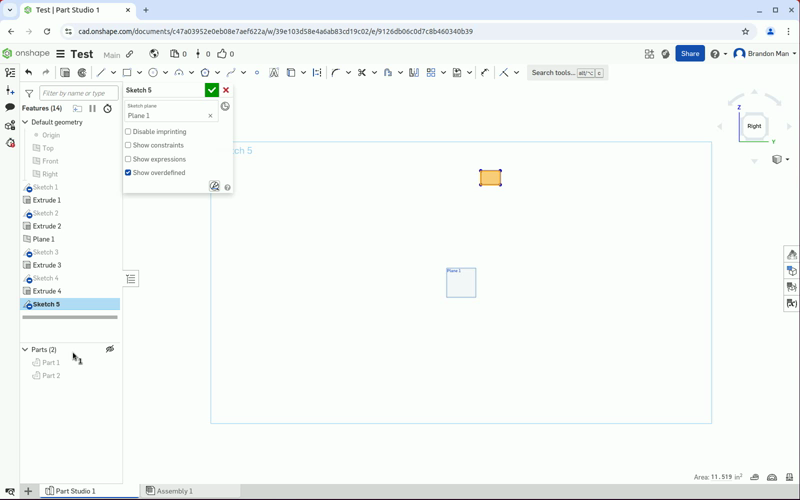
key(shift+y)
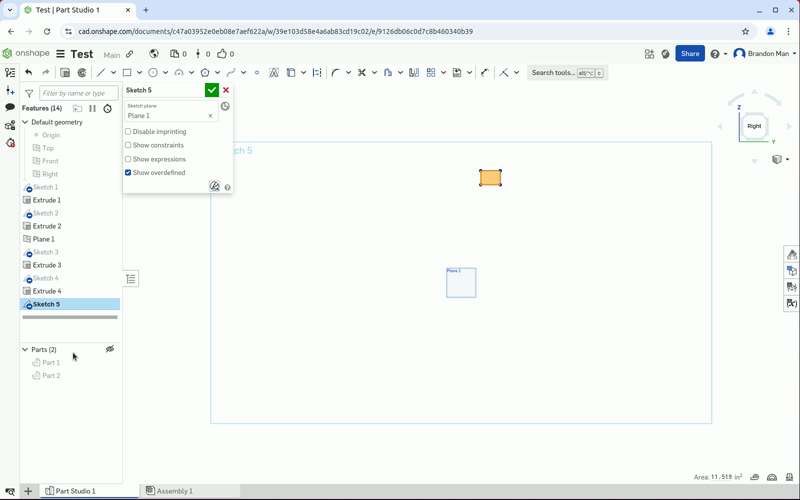
key(shift+e)
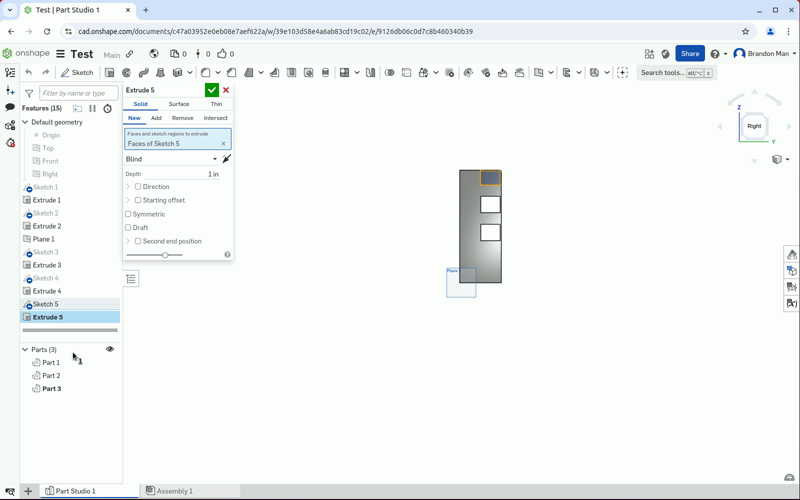
mouse_move(143, 106)
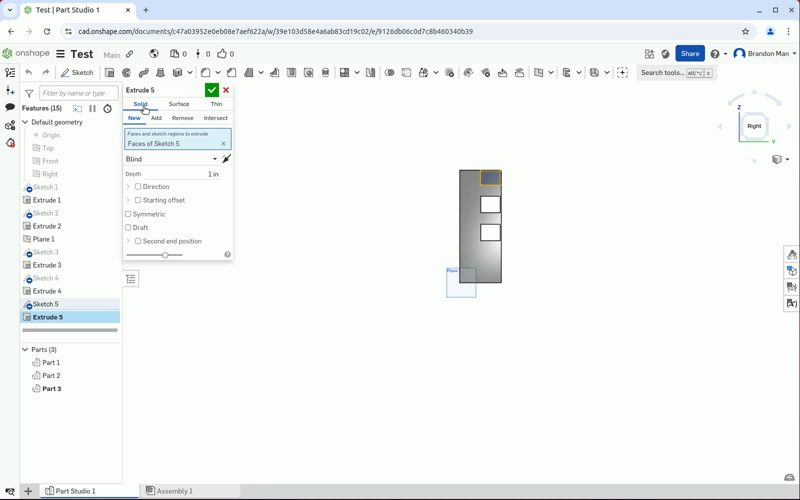
click(143, 106)
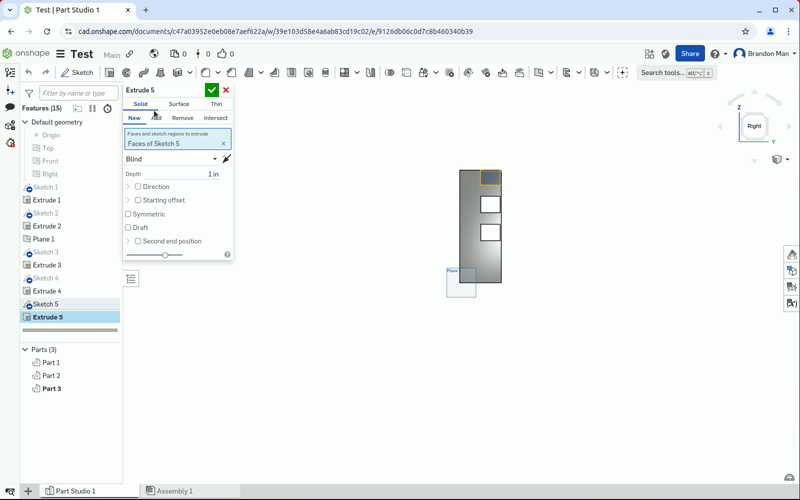
mouse_move(186, 120)
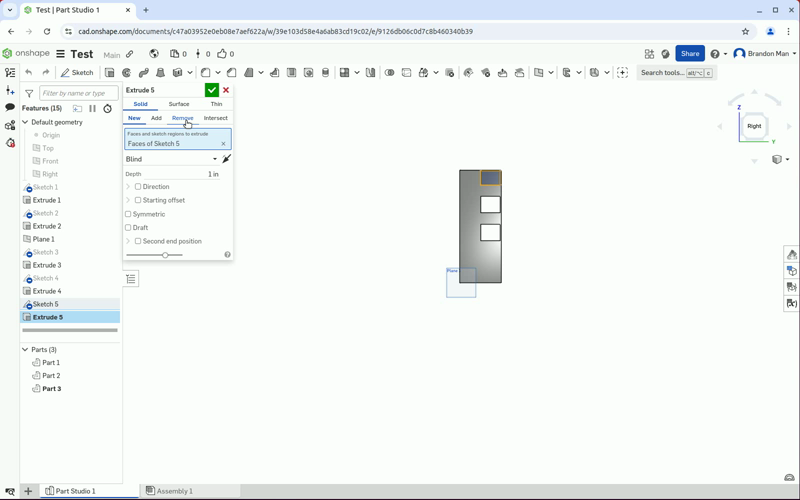
click(186, 120)
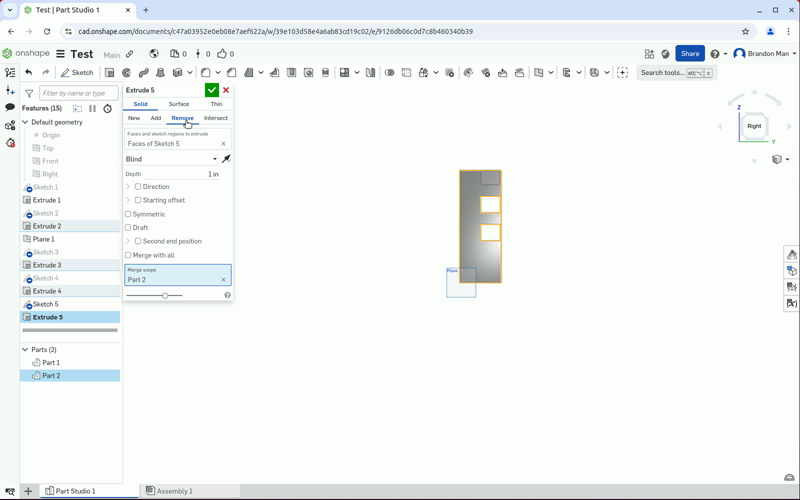
key(tab, 4)
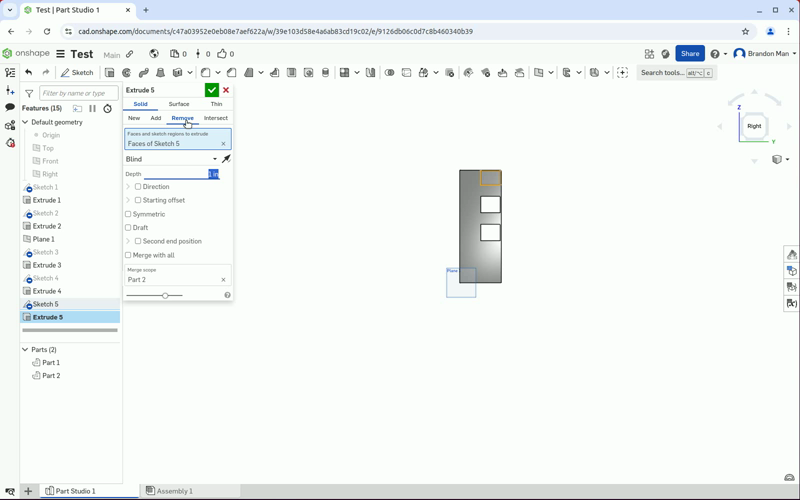
text(0.963)
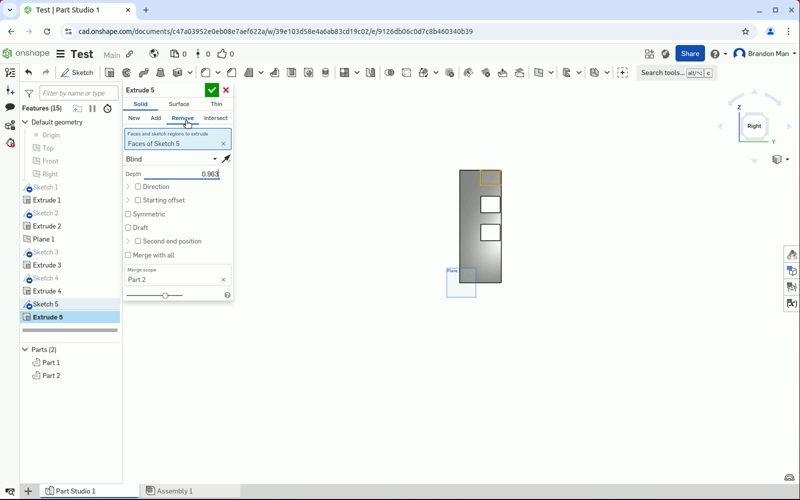
key(tab, 6)
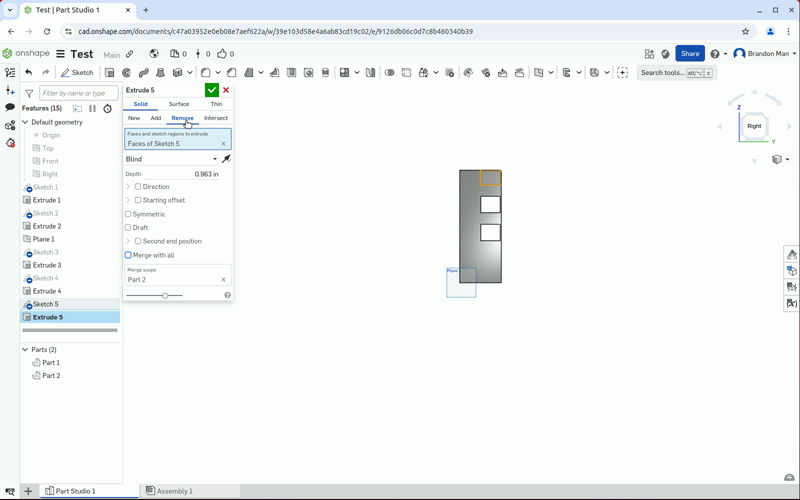
key(space)
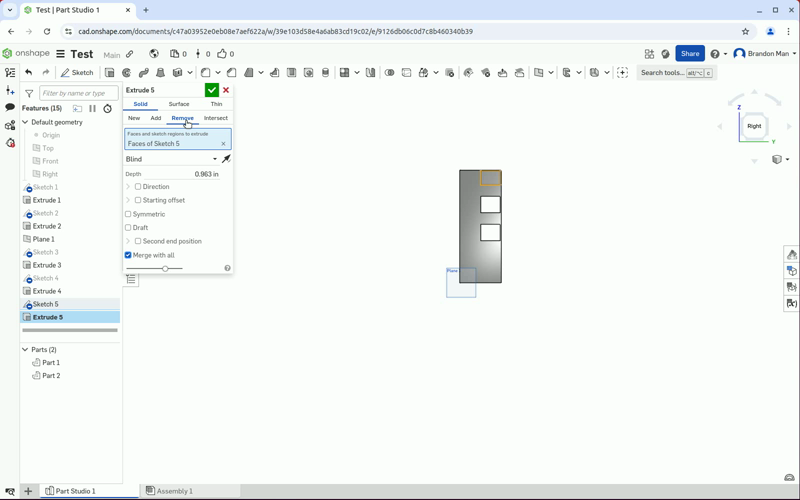
key(enter)
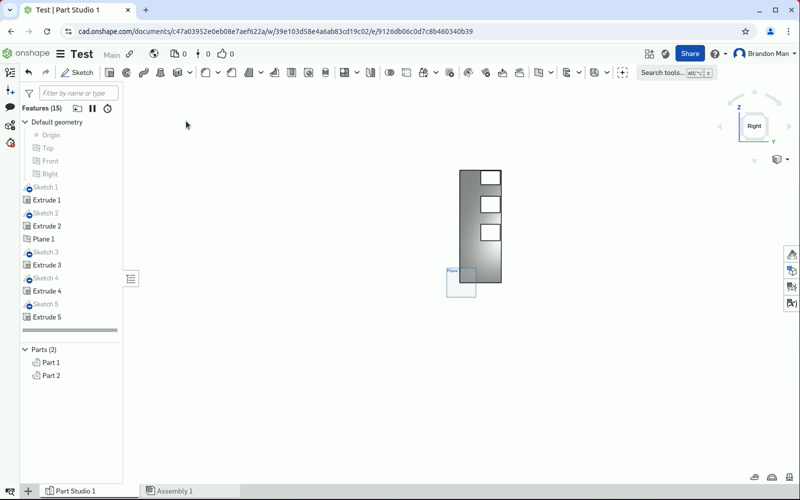
key(shift+h)
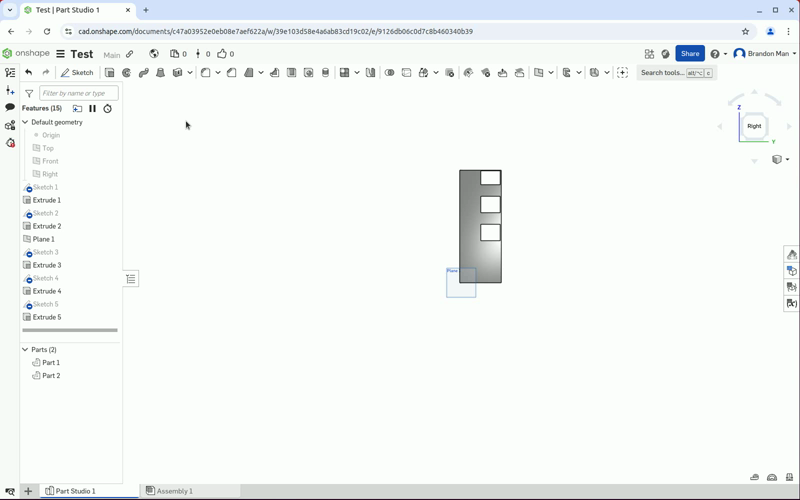
key(shift+h)
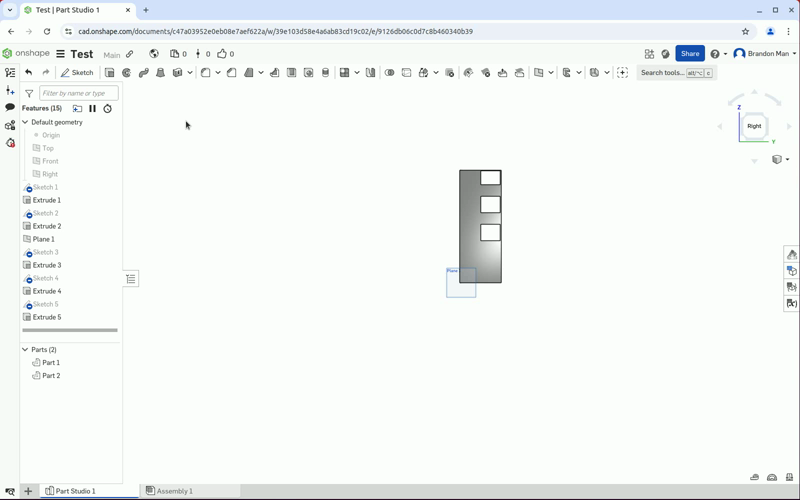
mouse_move(73, 189)
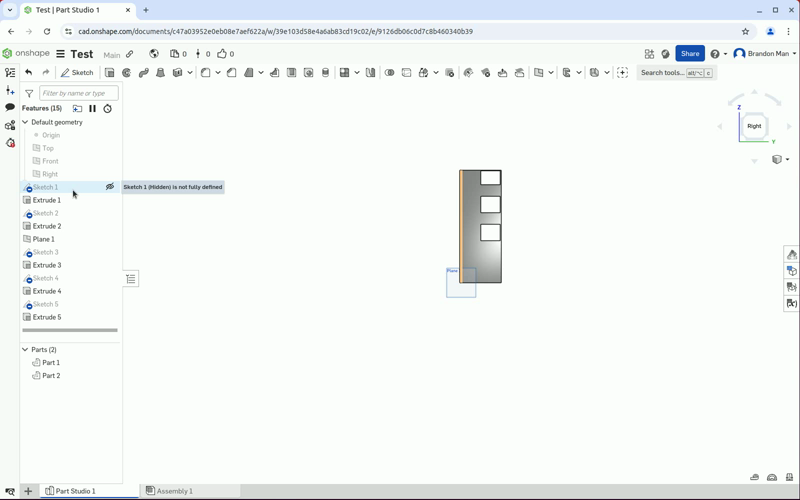
click(73, 189)
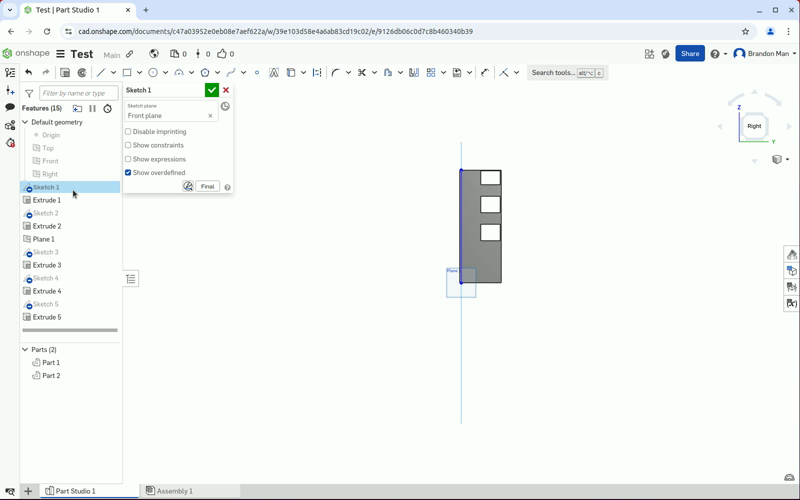
mouse_move(229, 92)
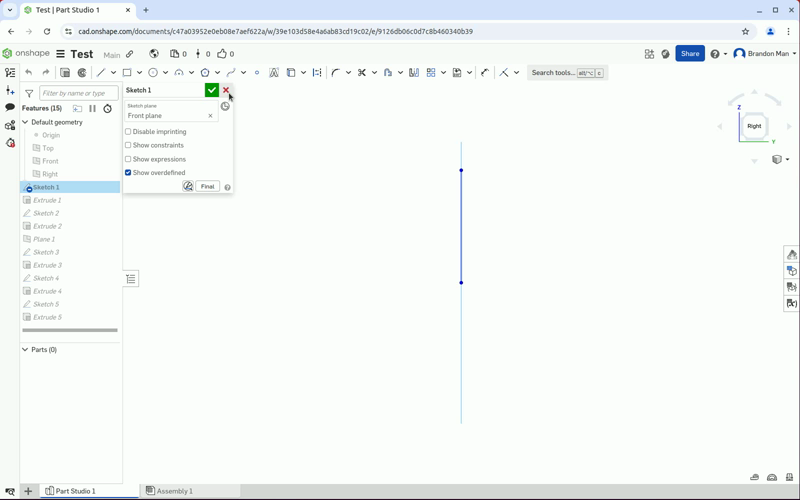
click(229, 92)
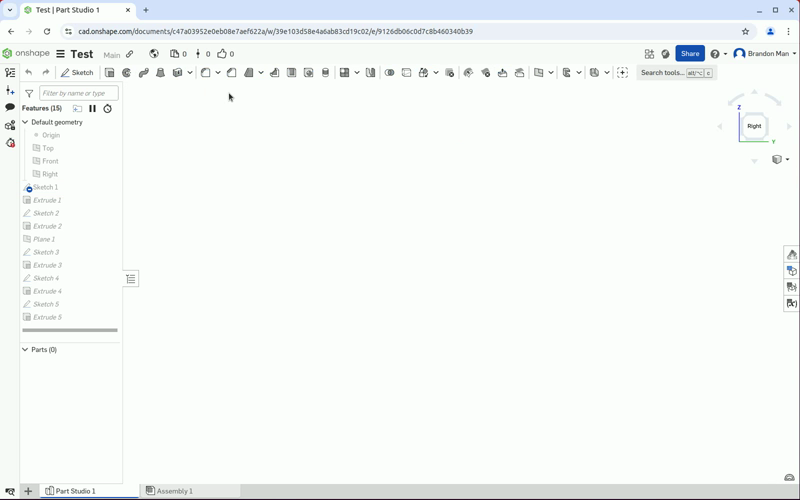
key(shift+s)
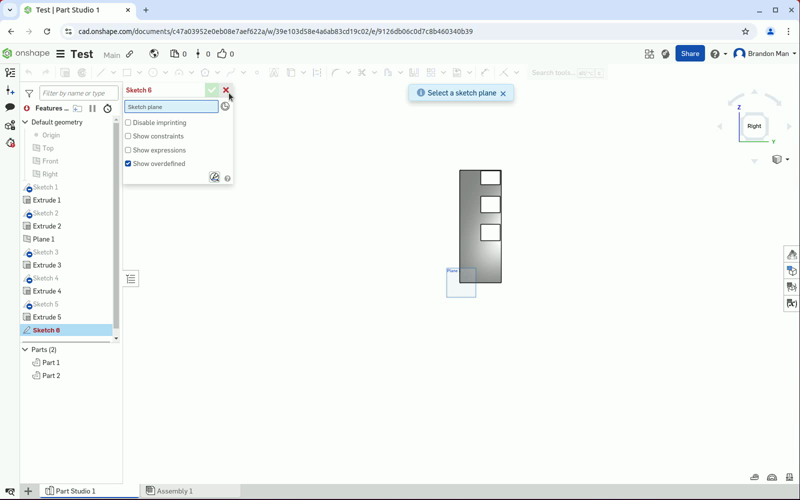
mouse_move(69, 241)
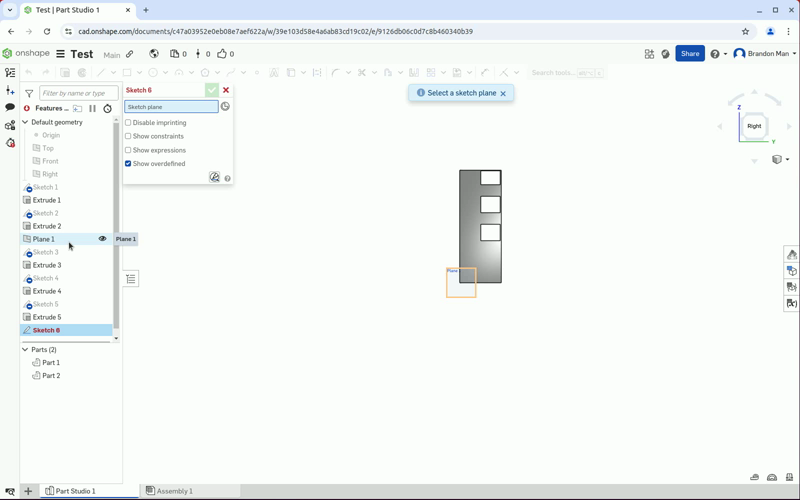
click(69, 241)
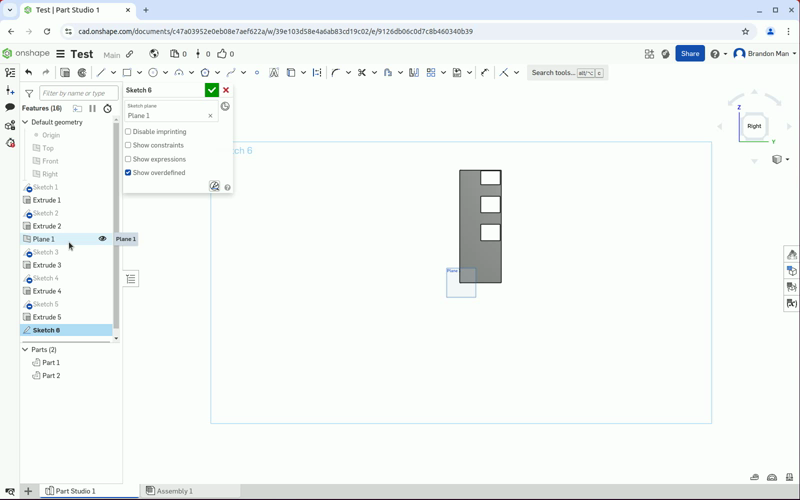
mouse_move(73, 352)
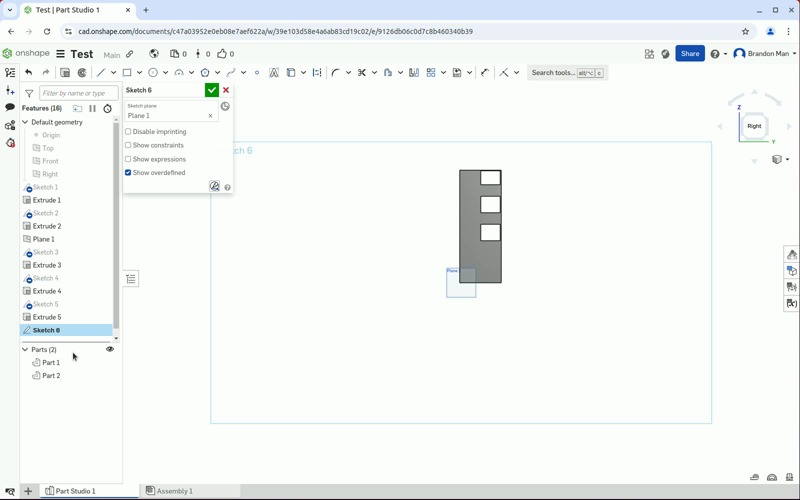
key(y)
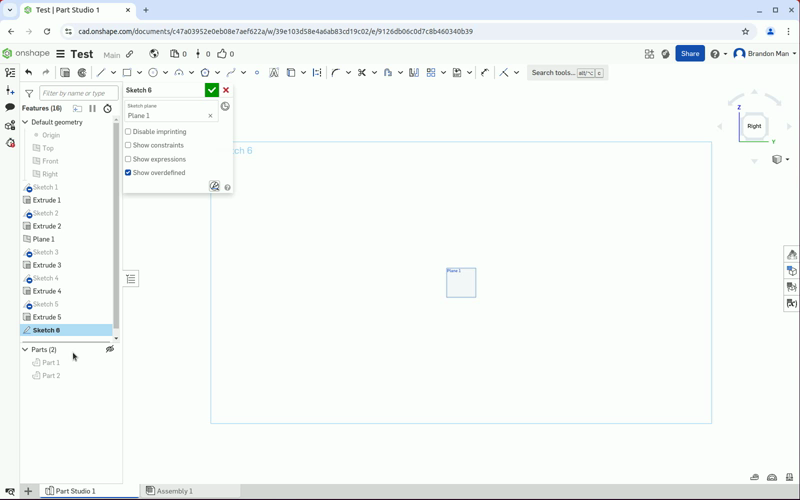
key(l)
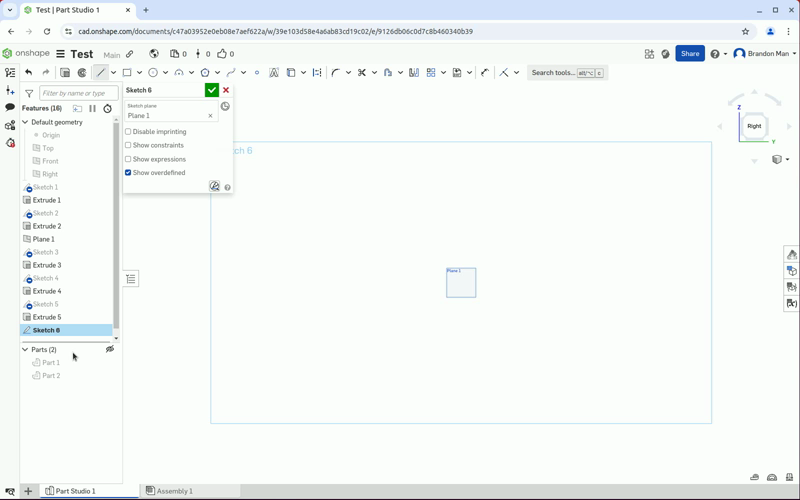
key_down(shift)
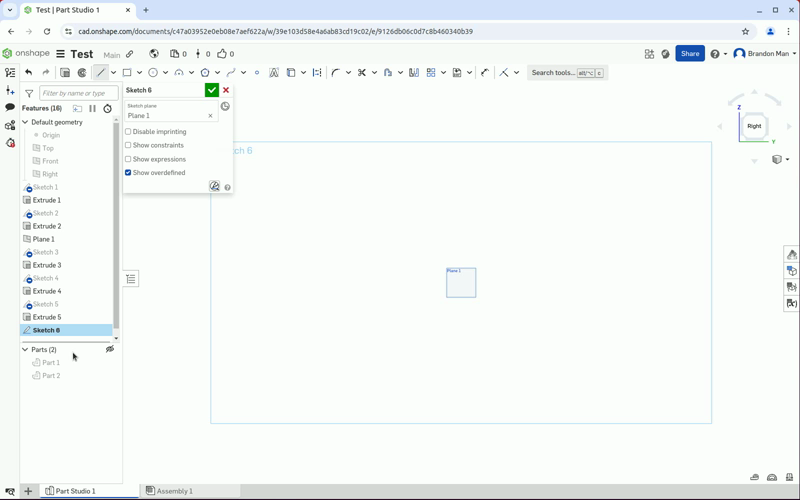
mouse_move(480, 268)
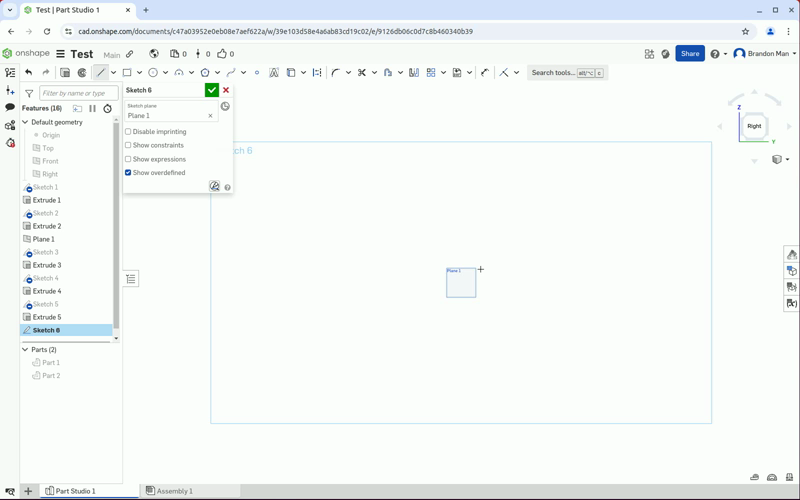
click(480, 268)
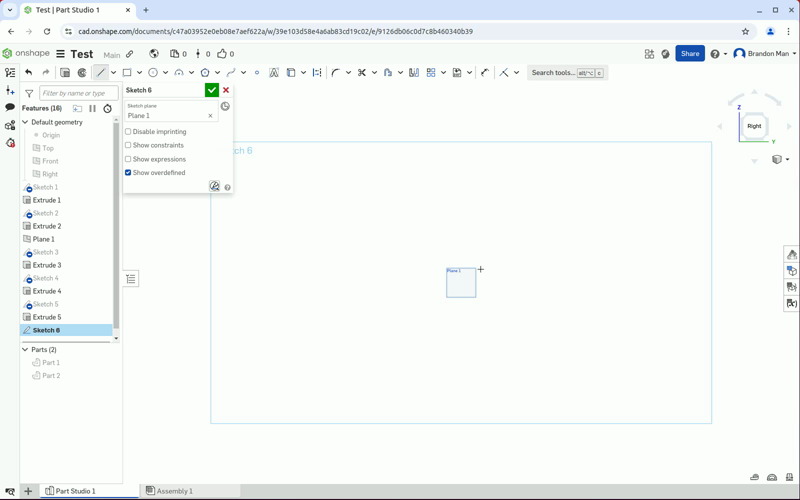
key_up(shift)
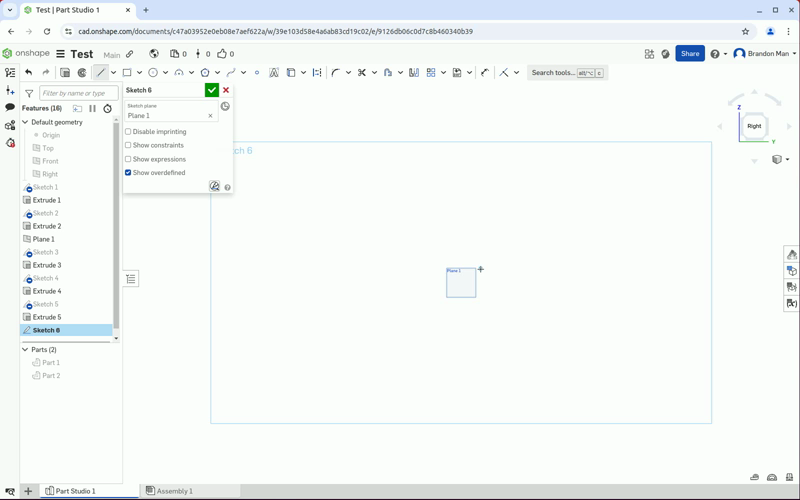
key_down(shift)
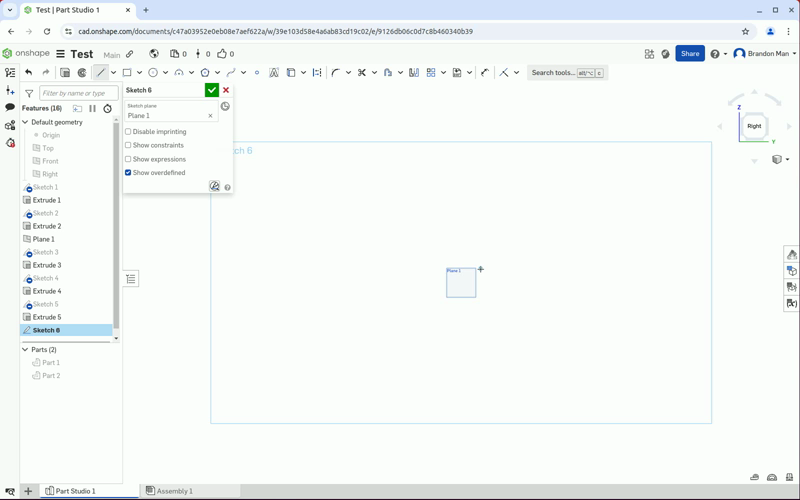
mouse_move(510, 268)
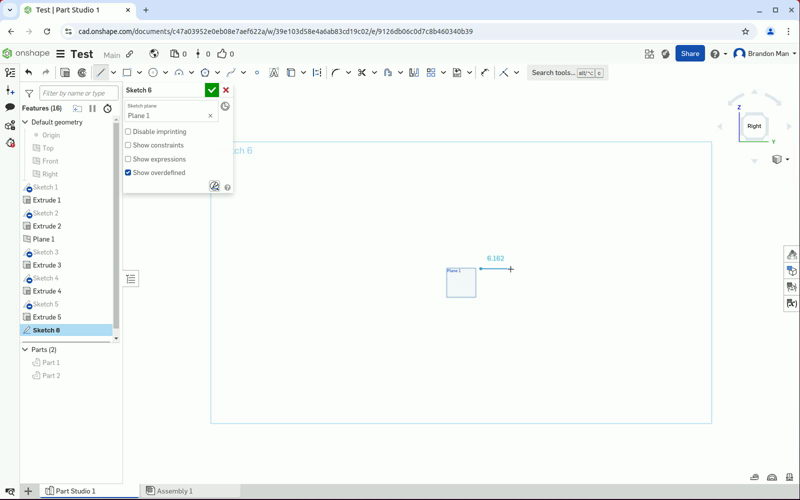
mouse_move(500, 268)
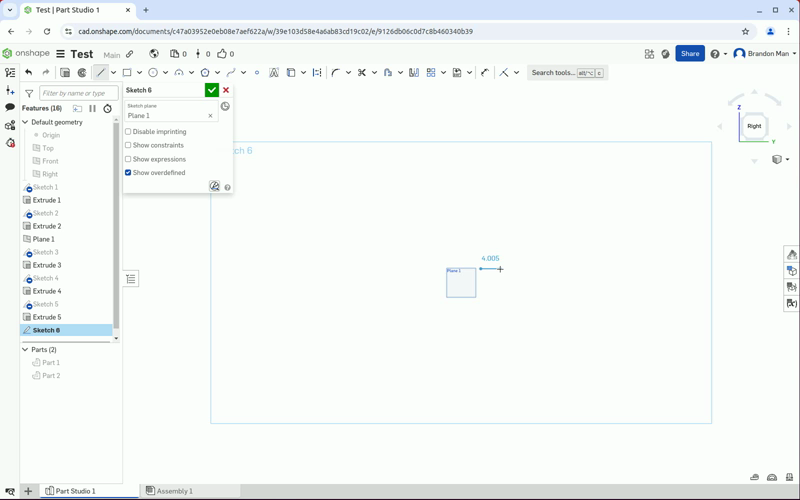
click(500, 268)
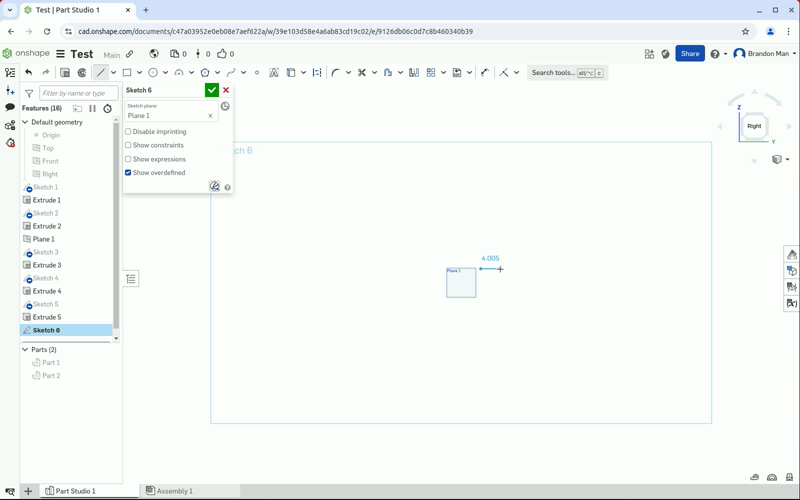
key_up(shift)
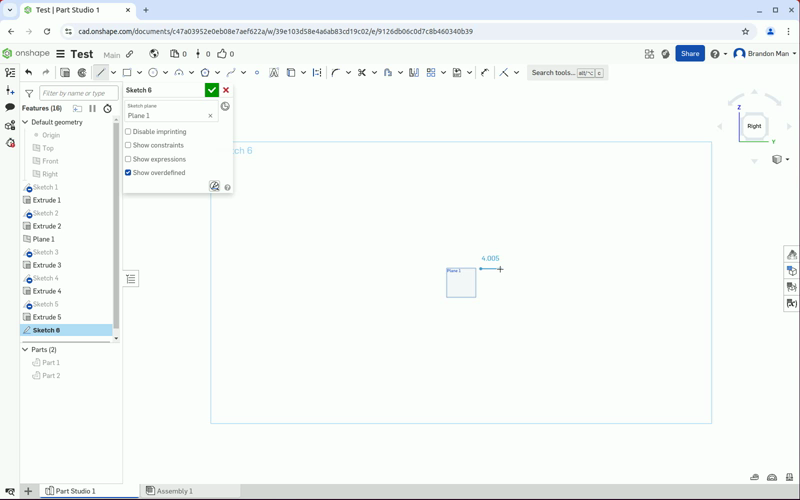
key_down(shift)
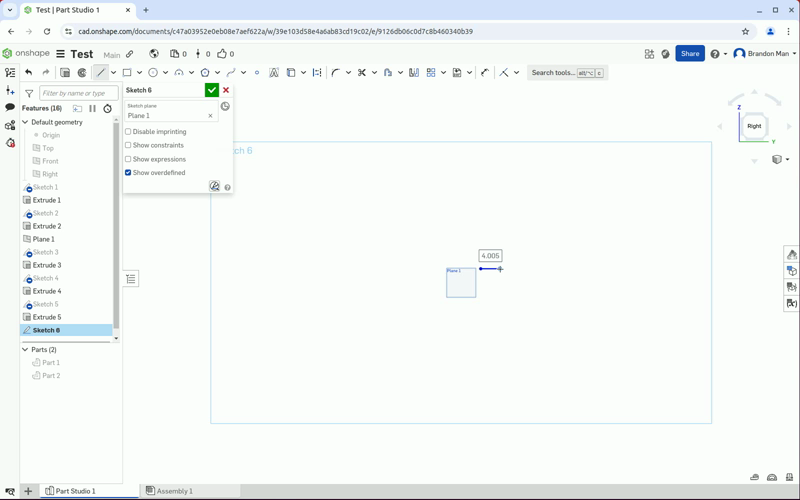
mouse_move(530, 268)
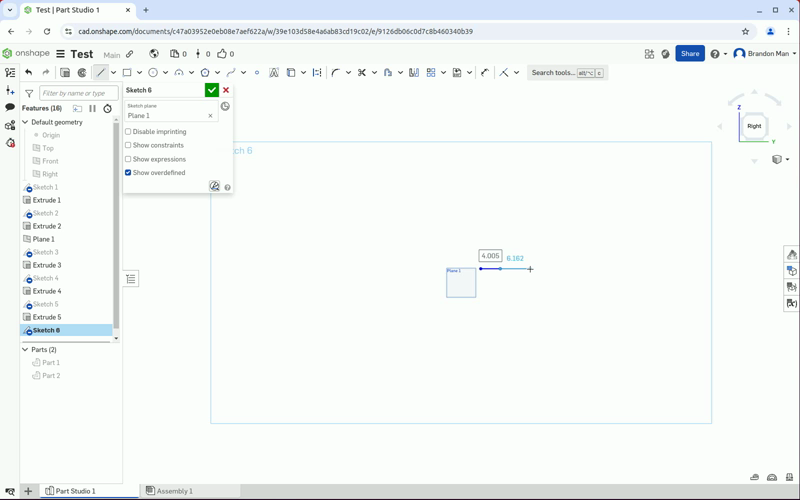
mouse_move(500, 252)
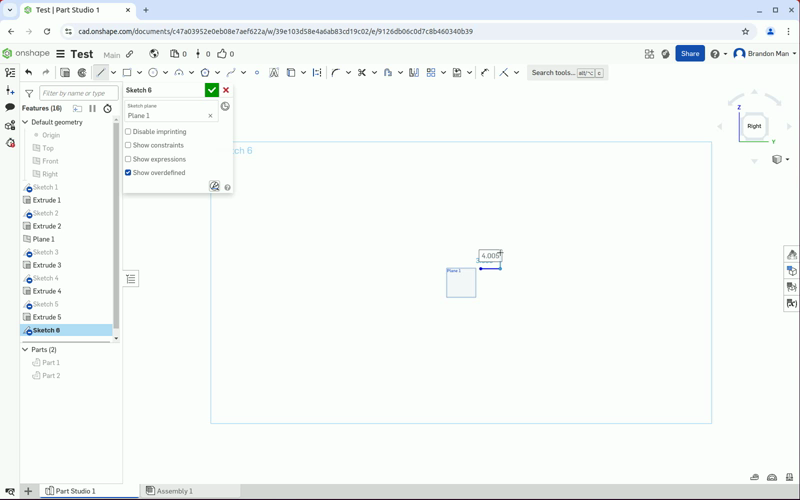
click(500, 252)
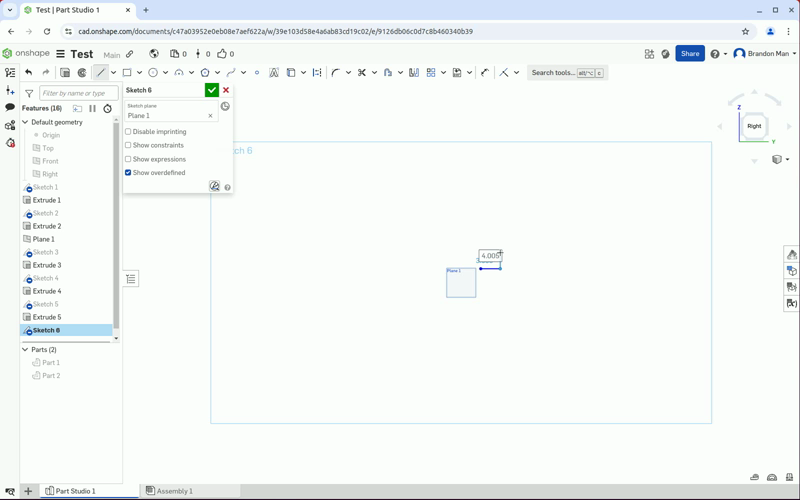
key_up(shift)
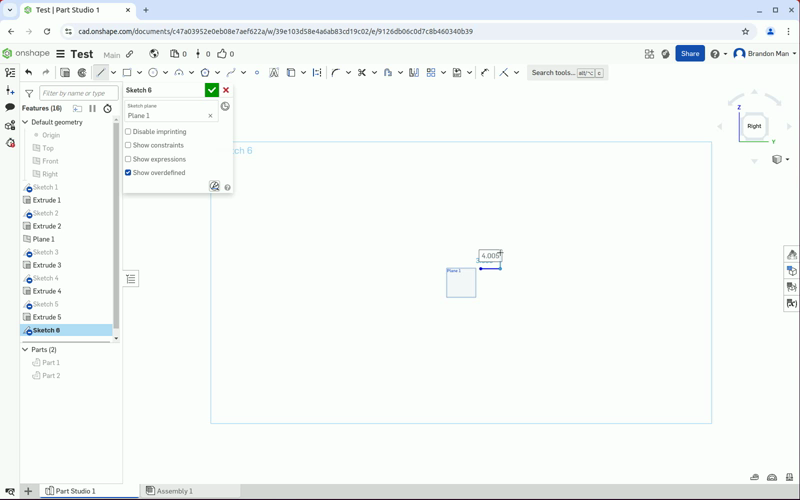
key_down(shift)
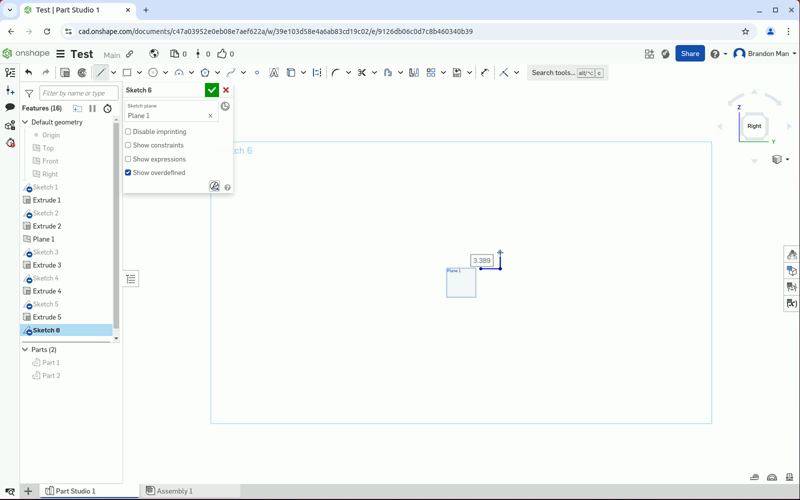
mouse_move(530, 252)
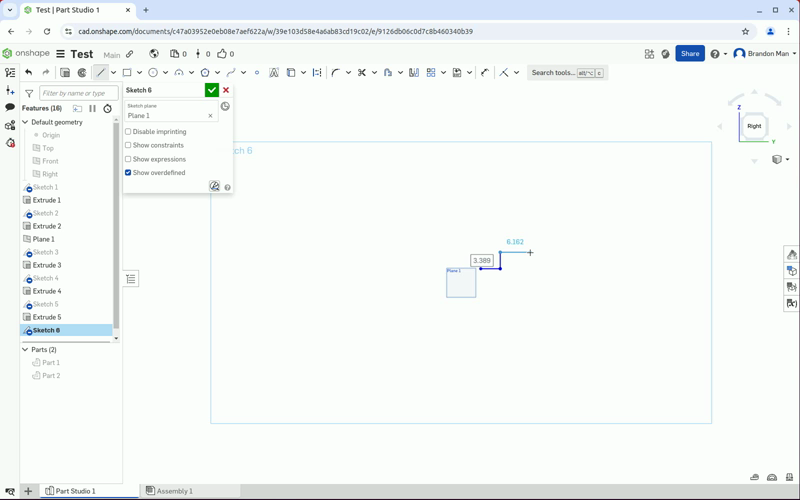
mouse_move(480, 252)
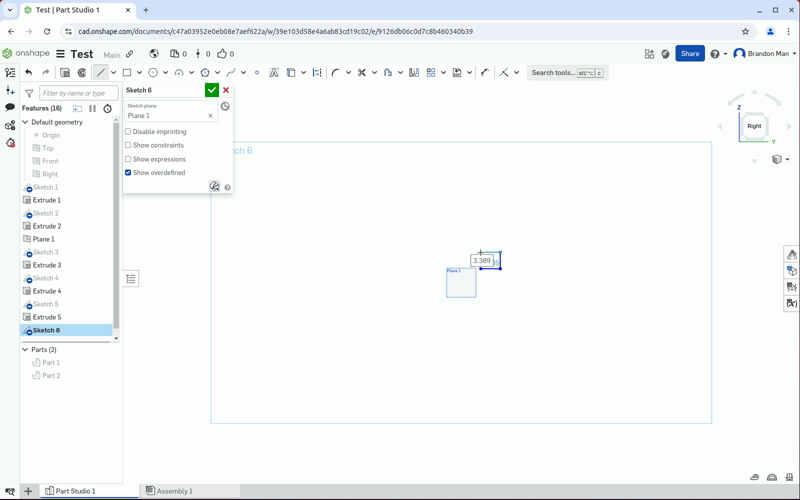
click(480, 252)
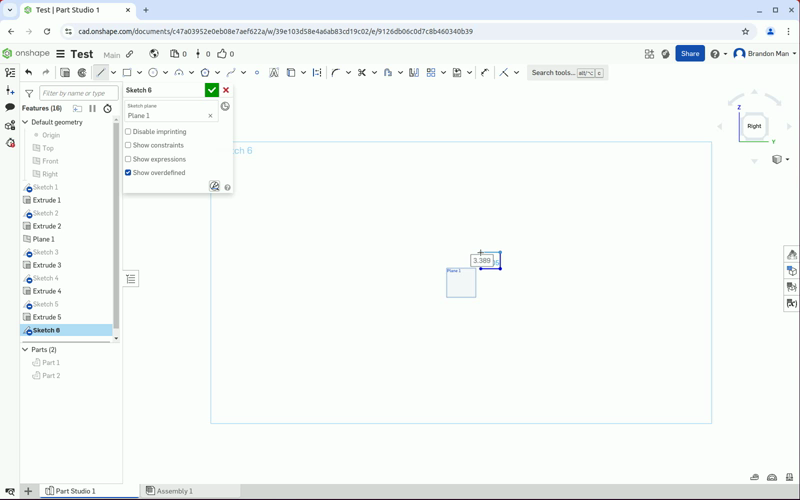
key_up(shift)
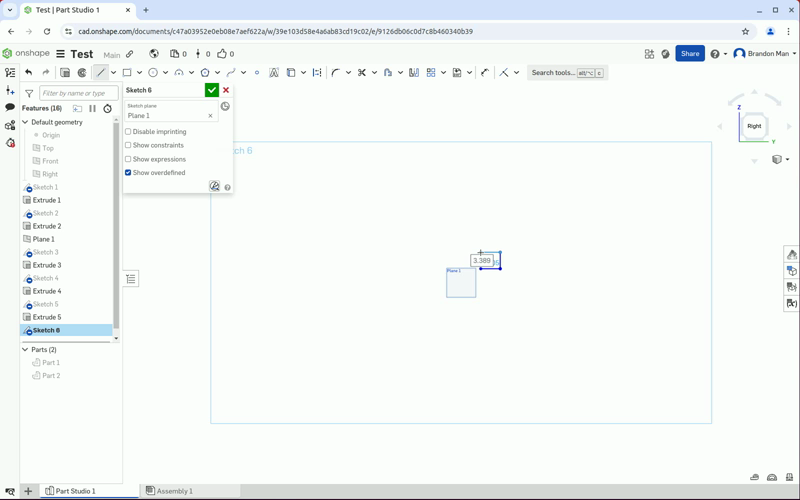
mouse_move(510, 252)
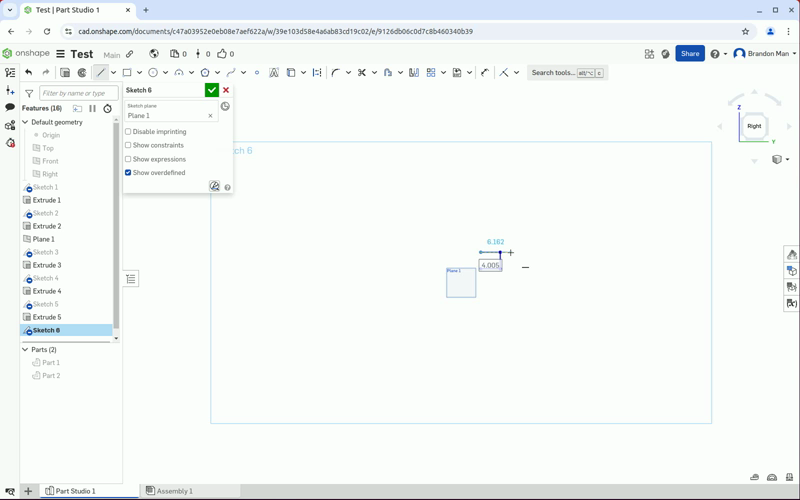
key_down(shift)
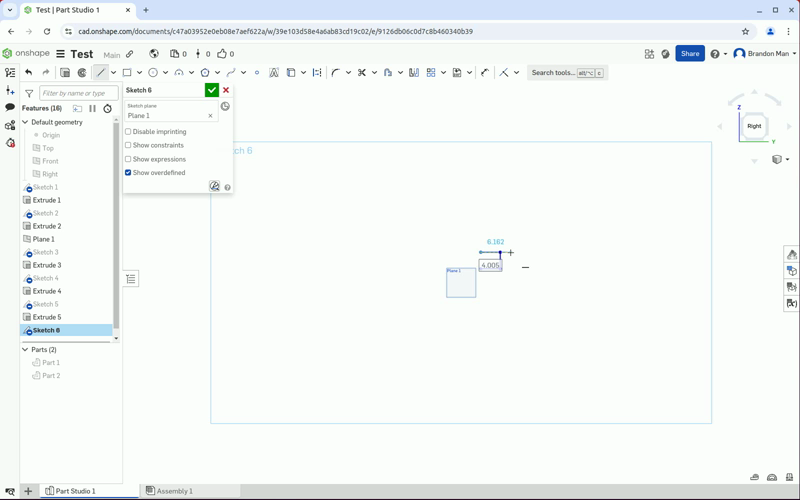
mouse_move(480, 268)
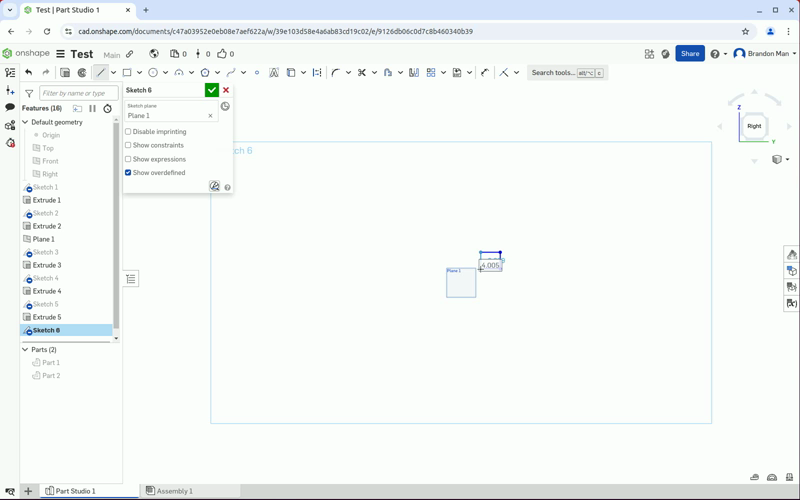
key_up(shift)
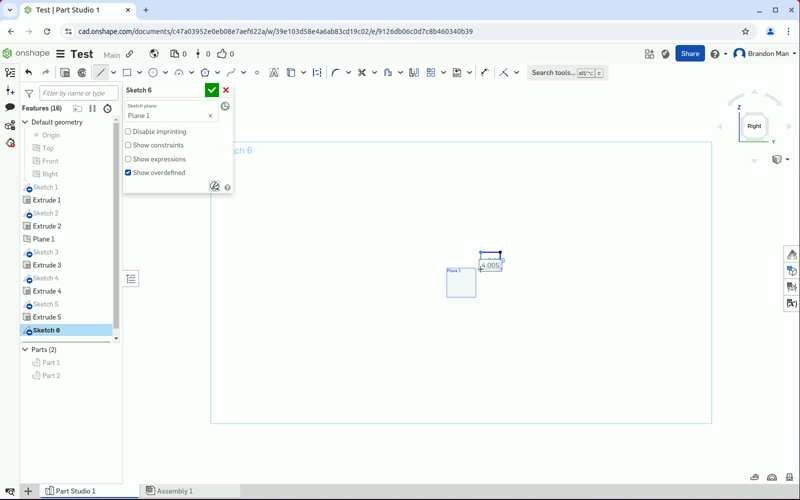
click(480, 268)
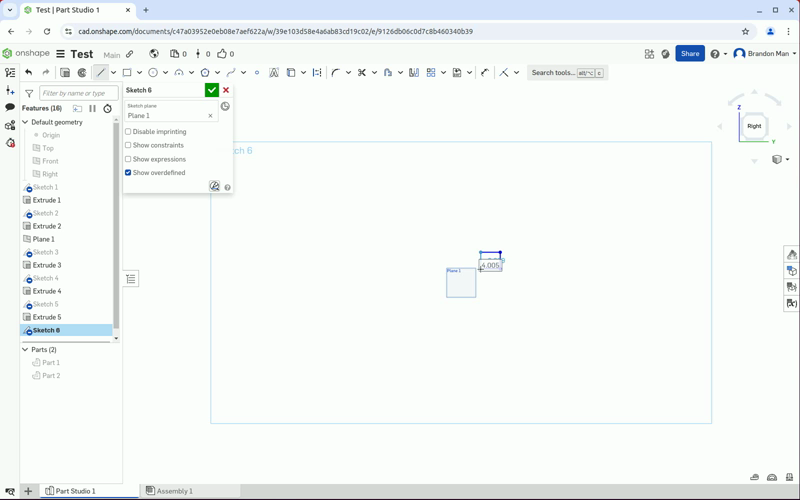
key(esc)
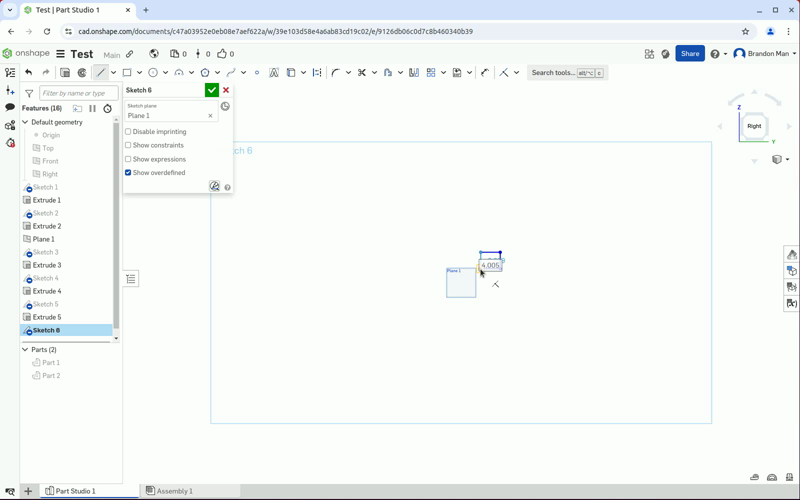
mouse_move(485, 254)
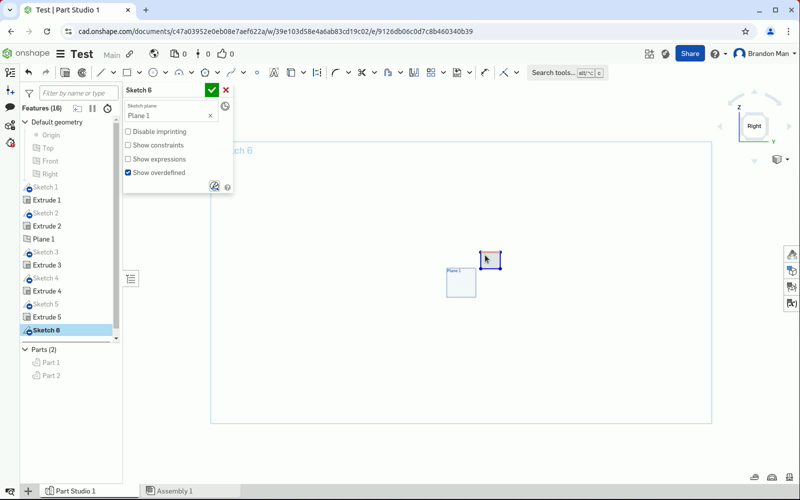
scroll(6)
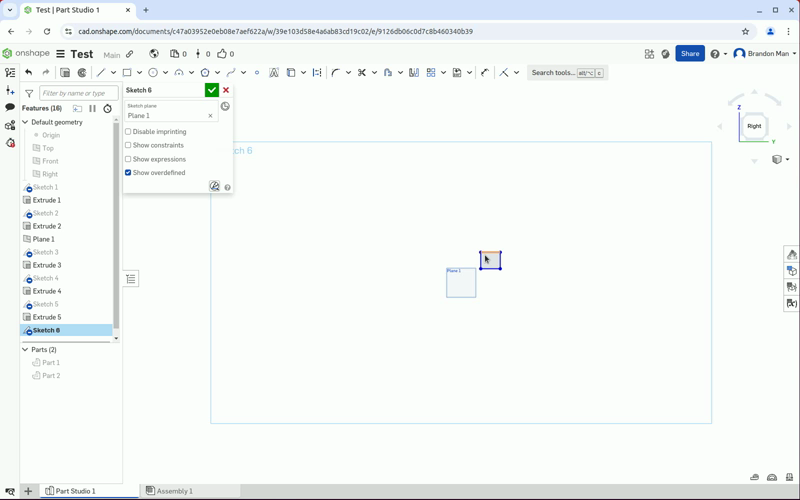
scroll(6)
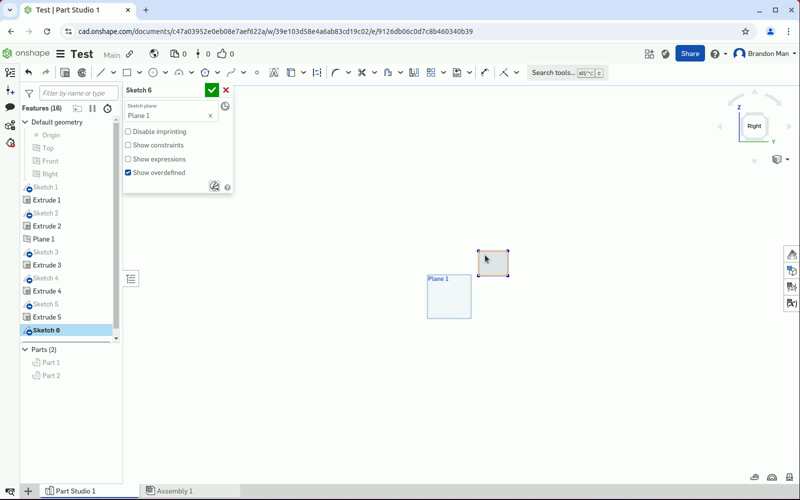
scroll(6)
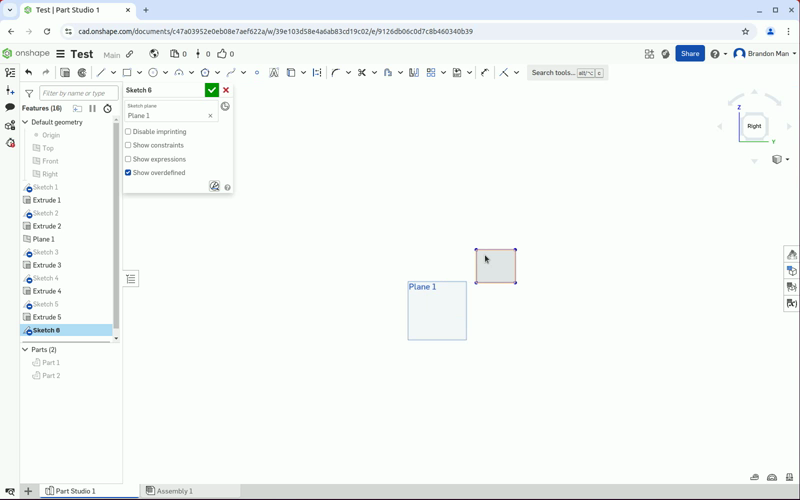
scroll(6)
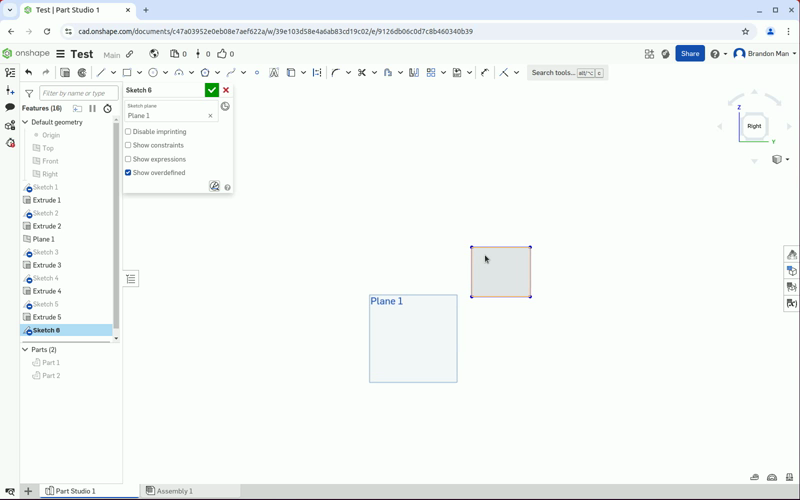
scroll(6)
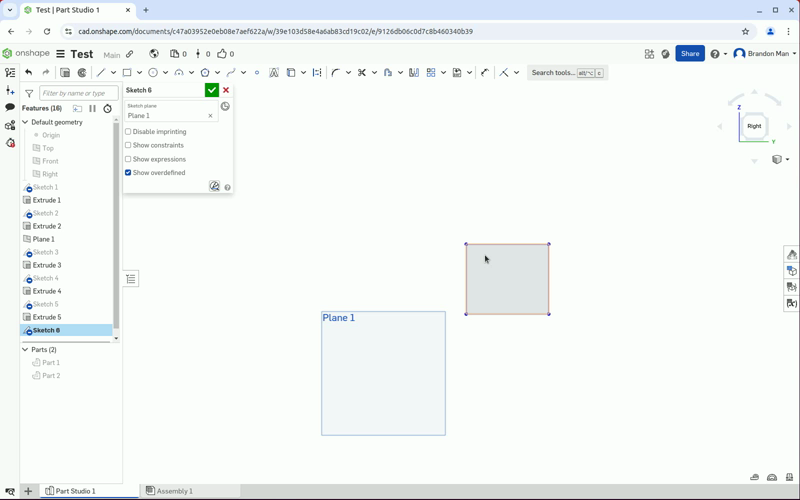
scroll(6)
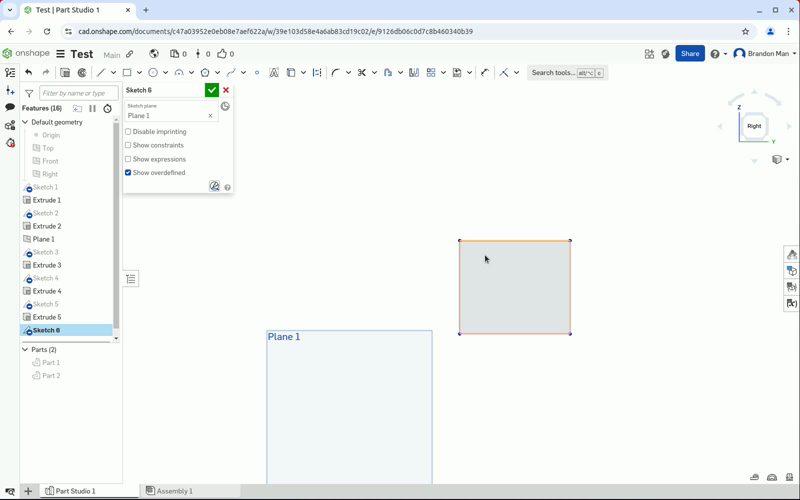
scroll(6)
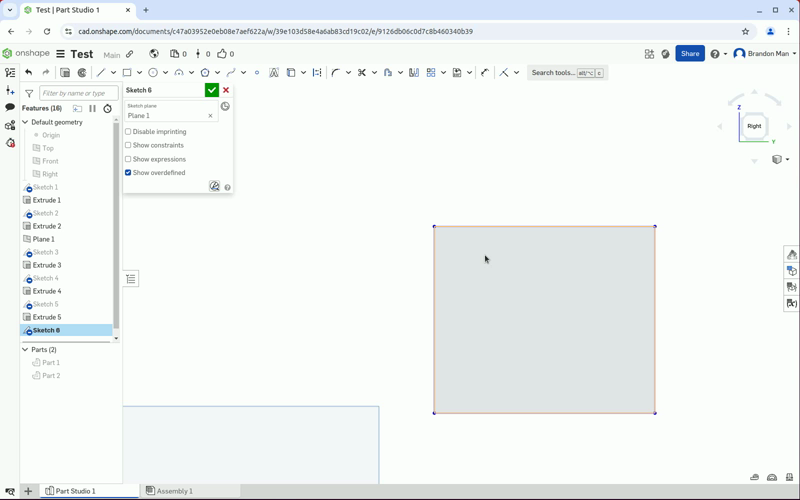
click(485, 254)
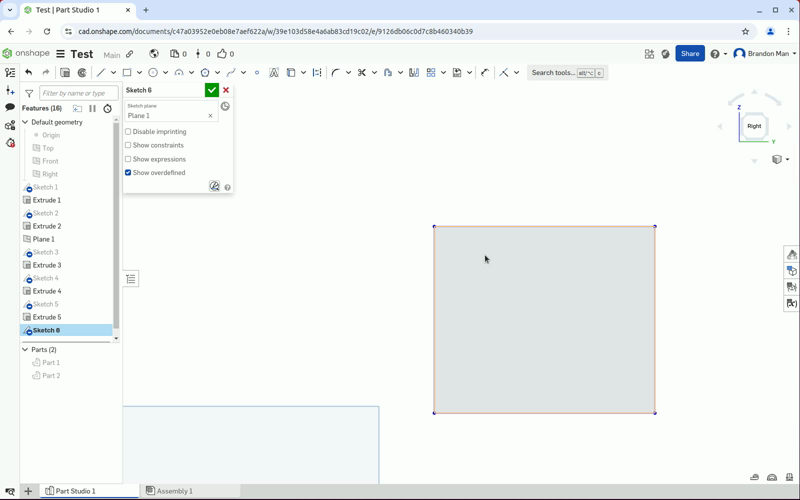
scroll(-6)
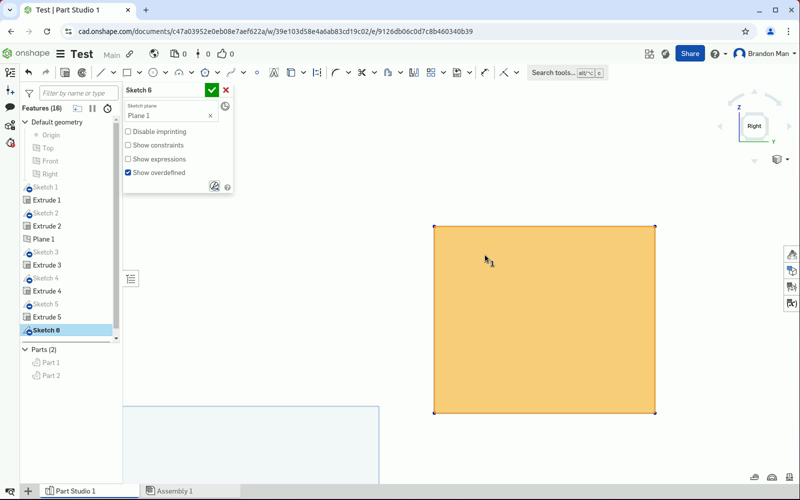
scroll(-6)
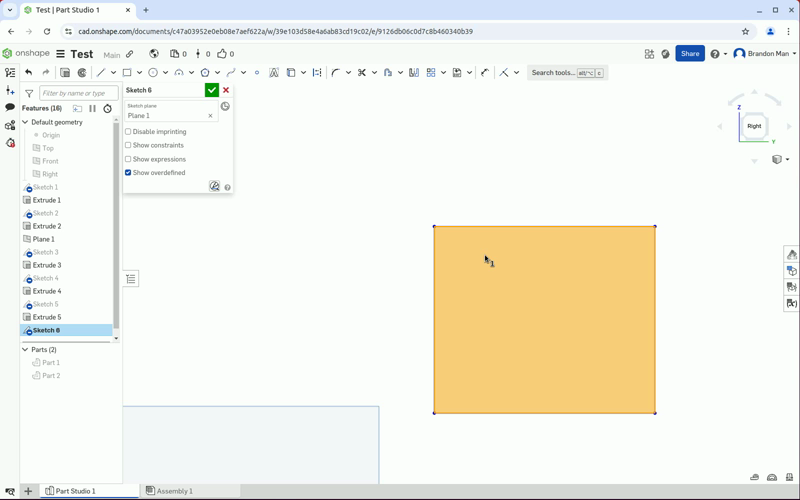
scroll(-6)
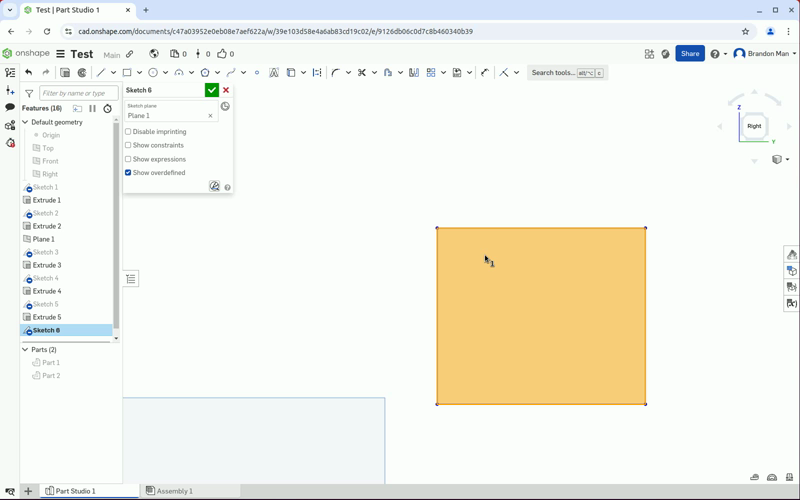
scroll(-6)
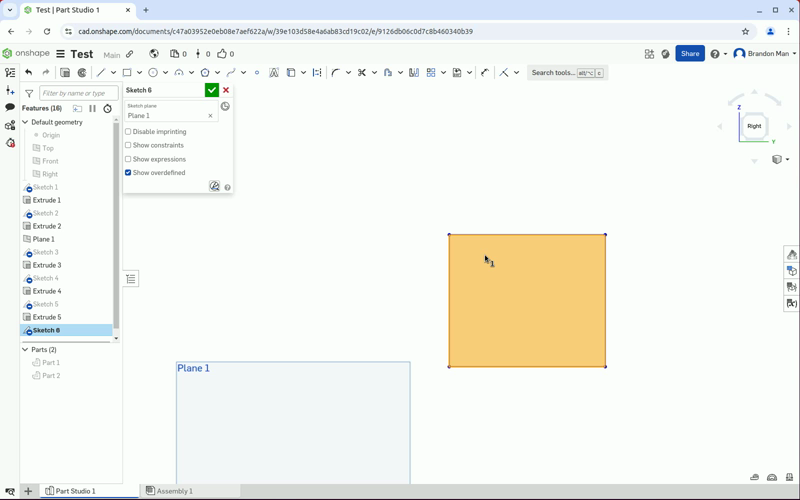
scroll(-6)
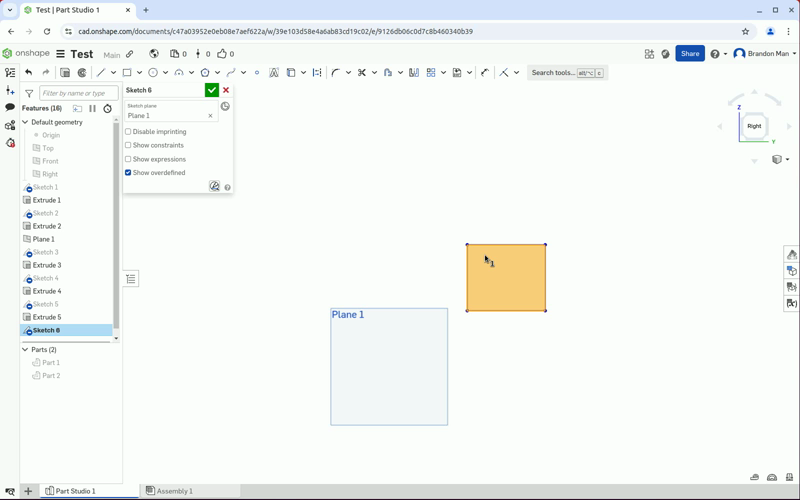
scroll(-6)
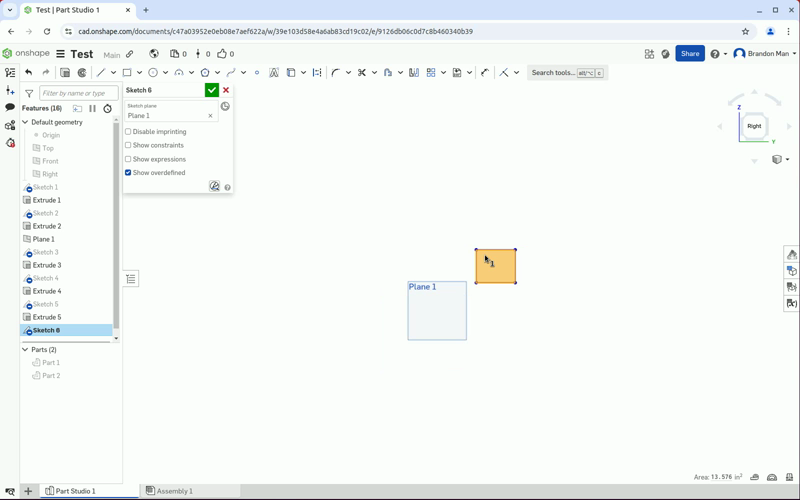
scroll(-6)
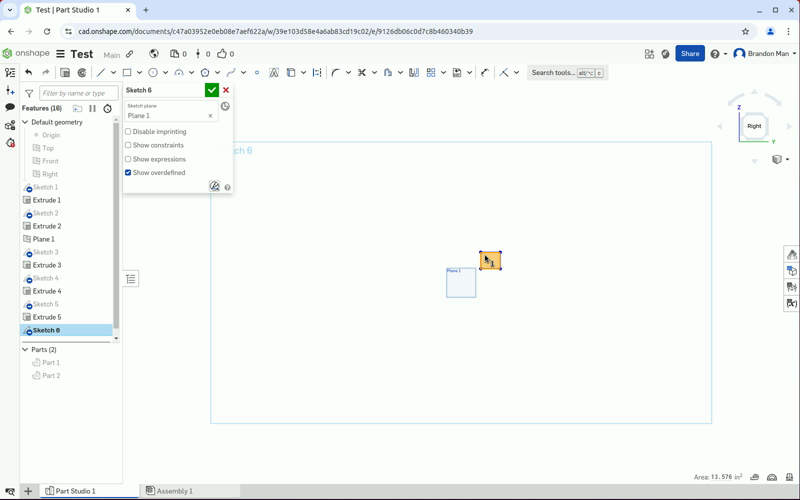
mouse_move(73, 352)
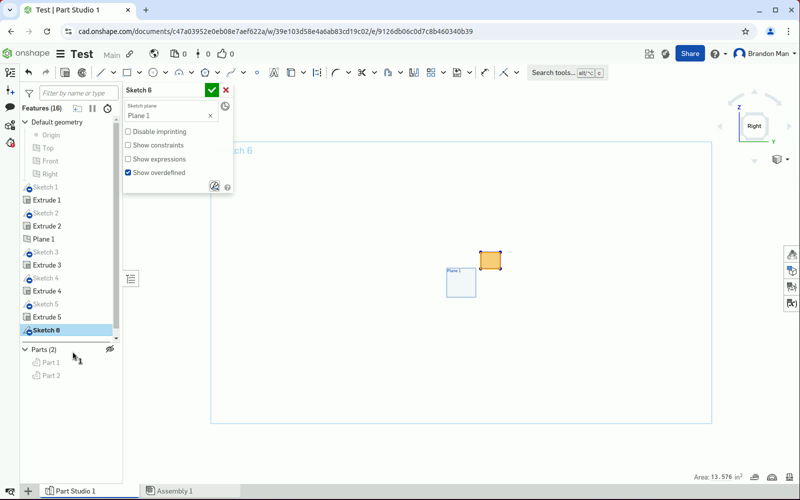
key(shift+y)
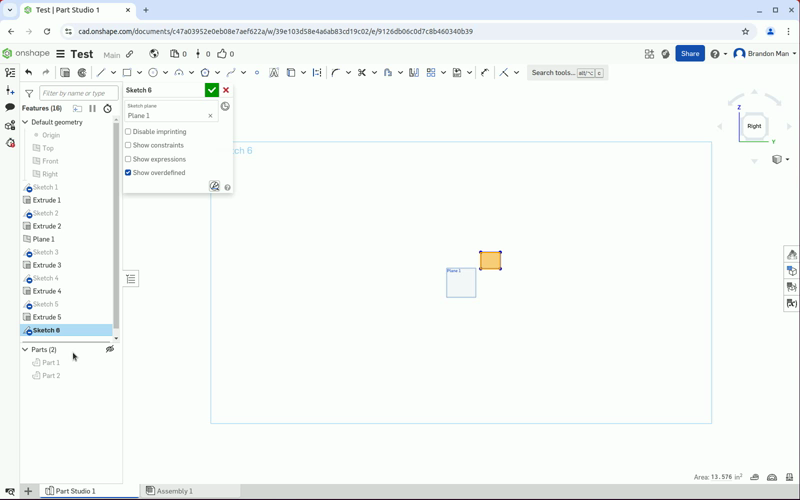
key(shift+e)
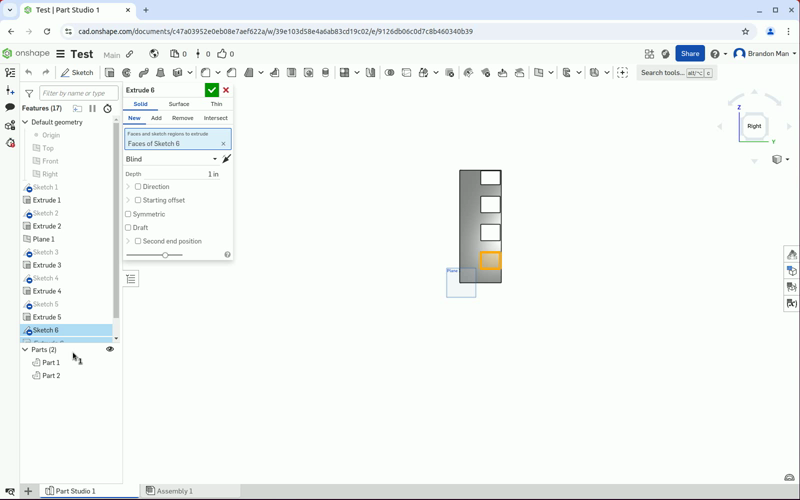
mouse_move(143, 106)
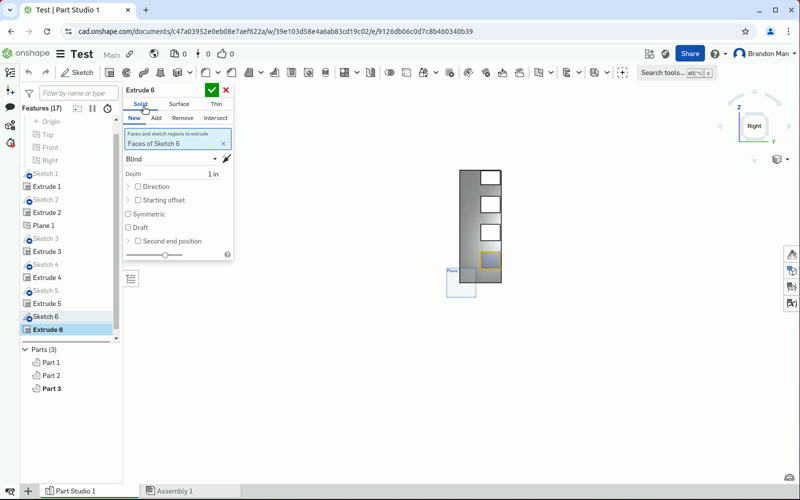
click(143, 106)
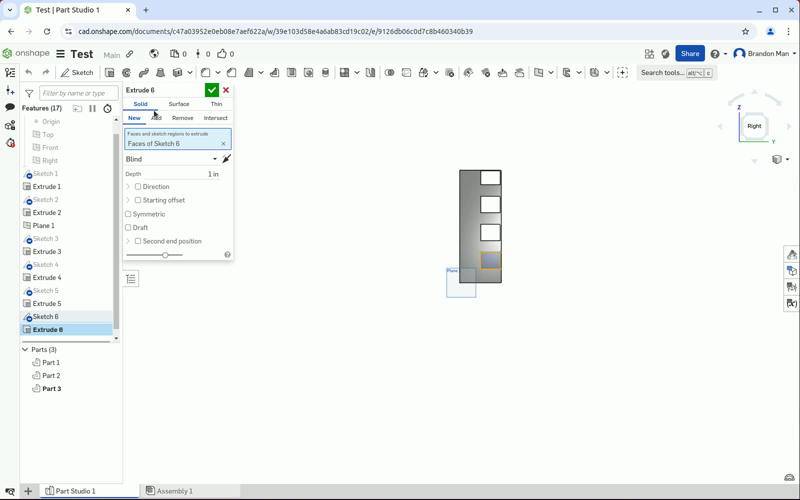
mouse_move(186, 120)
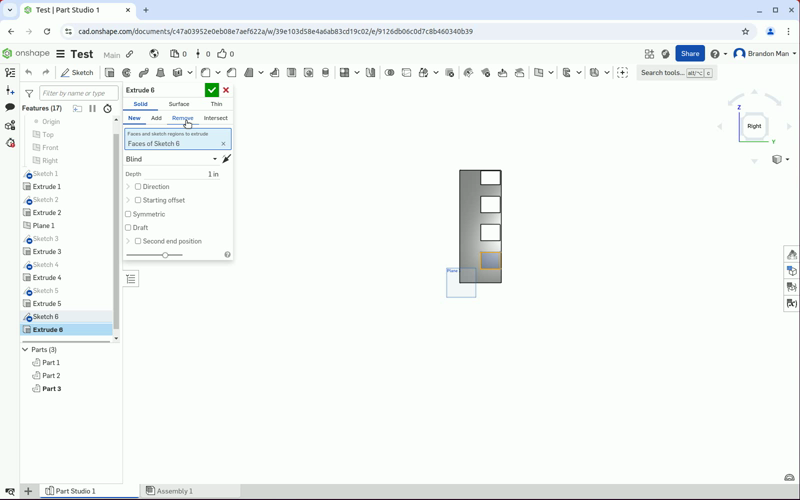
click(186, 120)
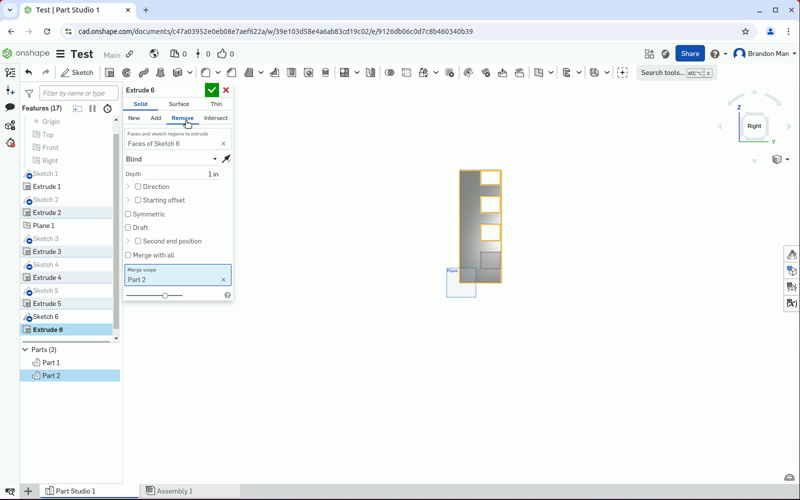
key(tab, 4)
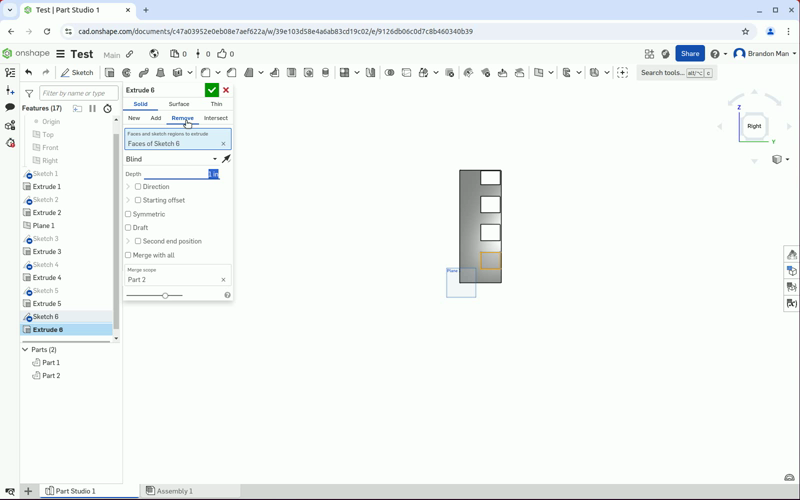
text(0.963)
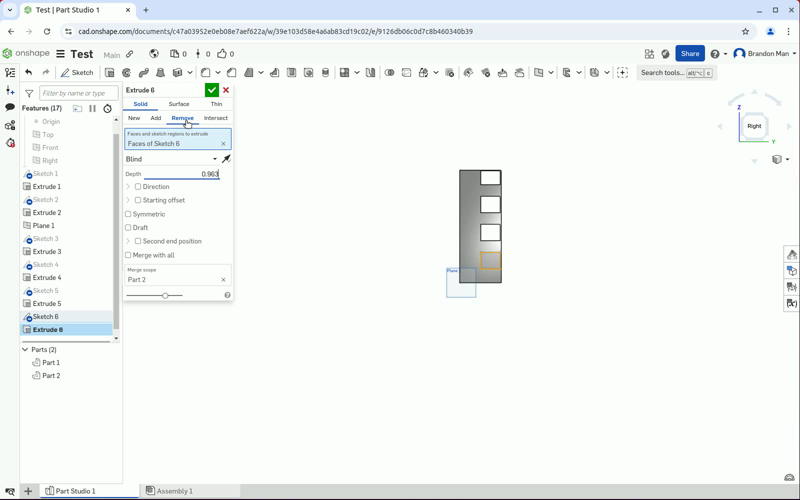
key(tab, 6)
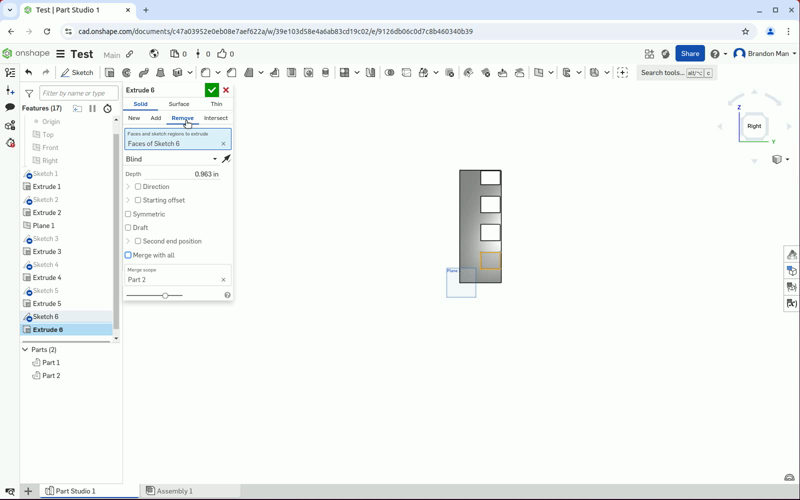
key(space)
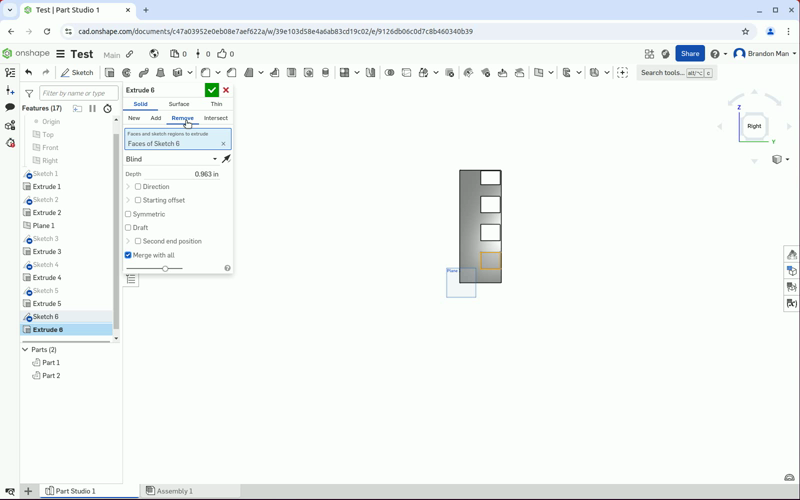
key(enter)
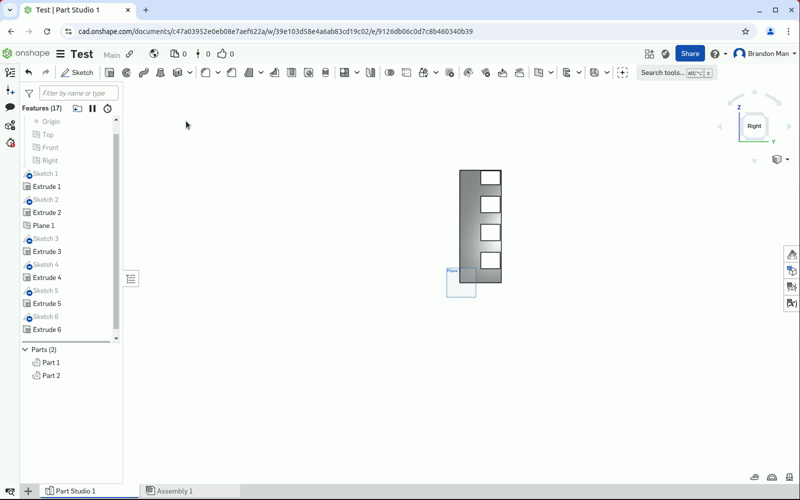
key(shift+h)
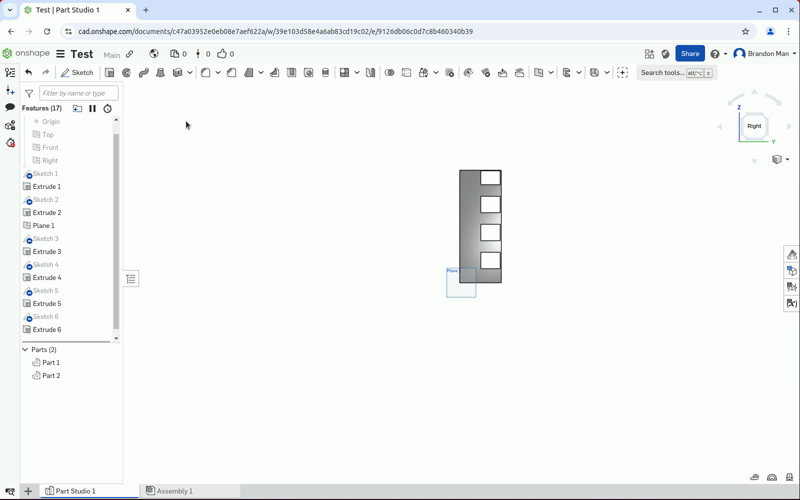
key(shift+h)
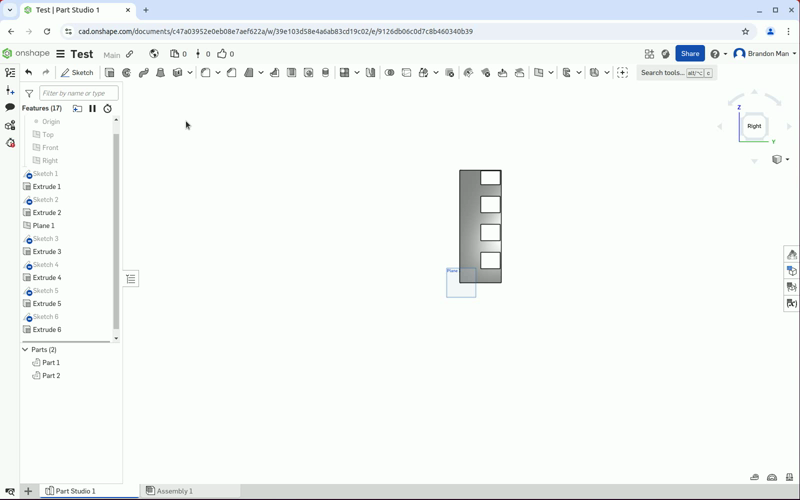
mouse_move(69, 176)
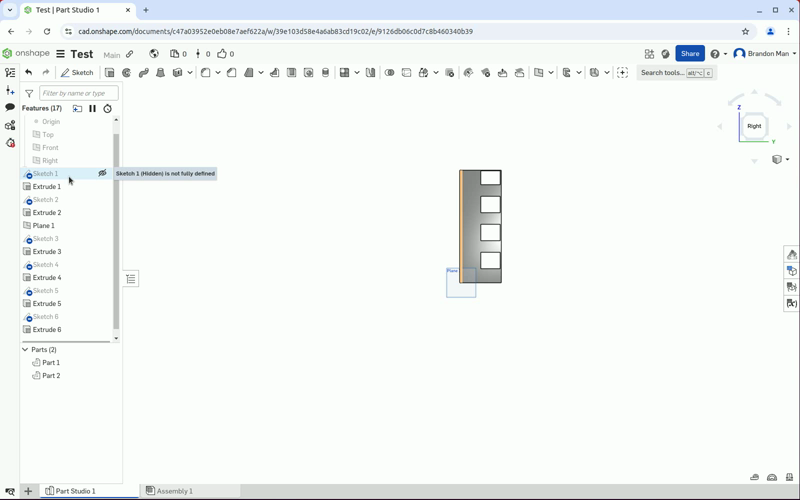
click(69, 176)
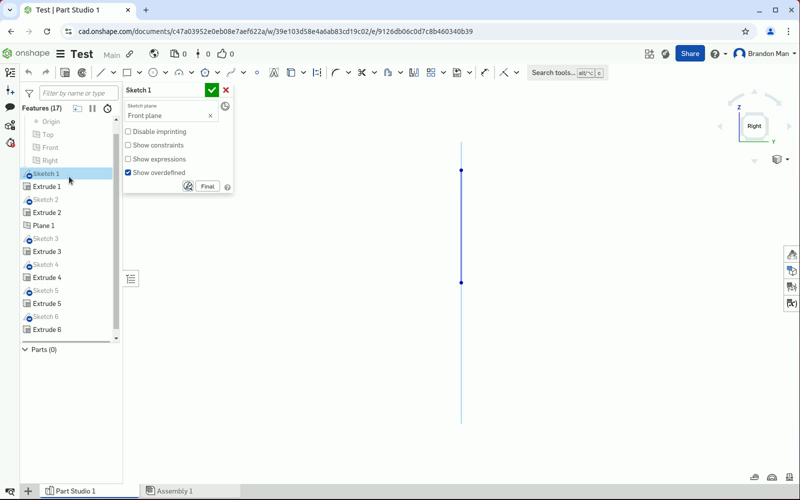
mouse_move(229, 92)
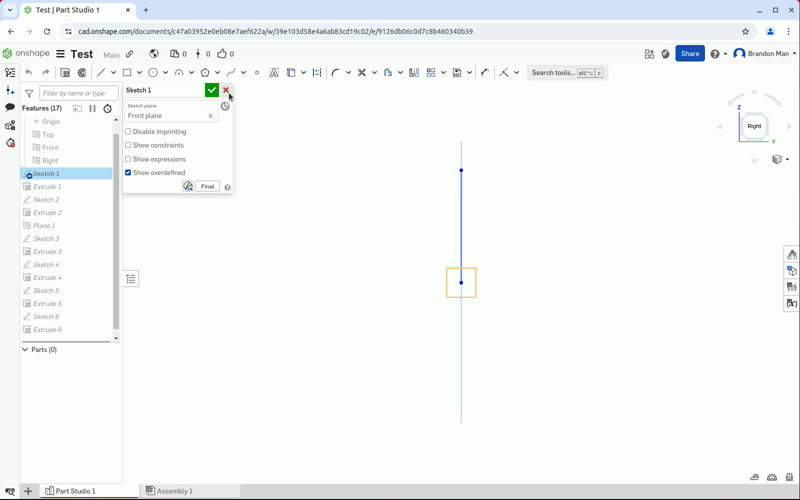
click(229, 92)
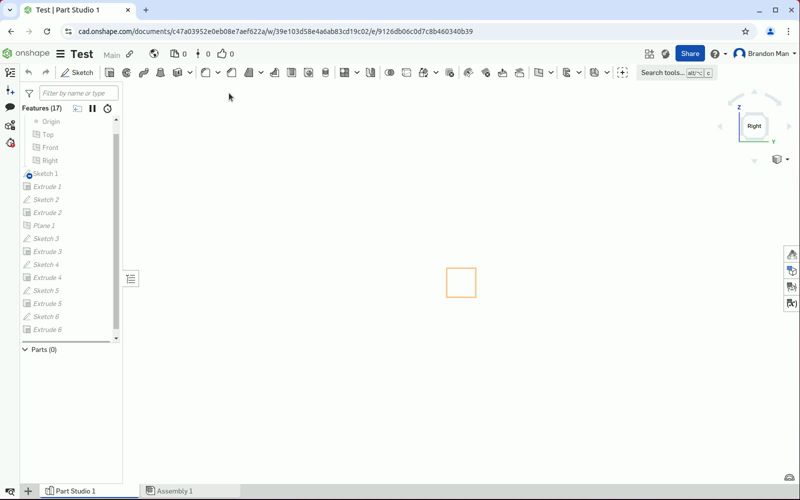
key(shift+s)
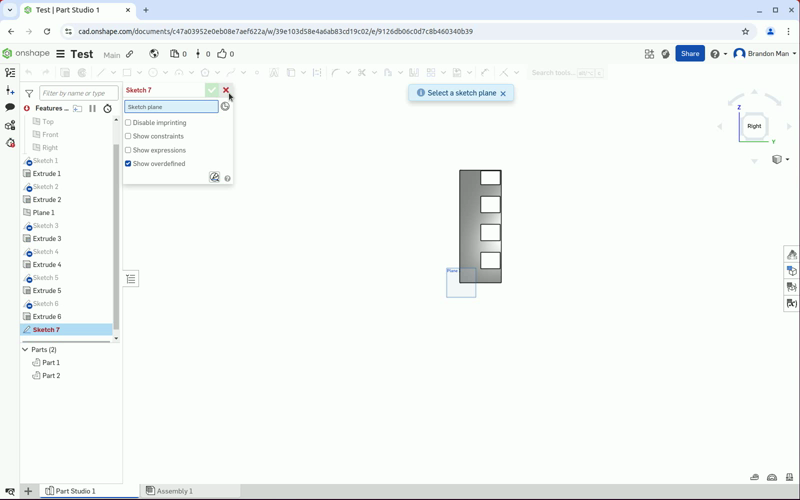
mouse_move(69, 215)
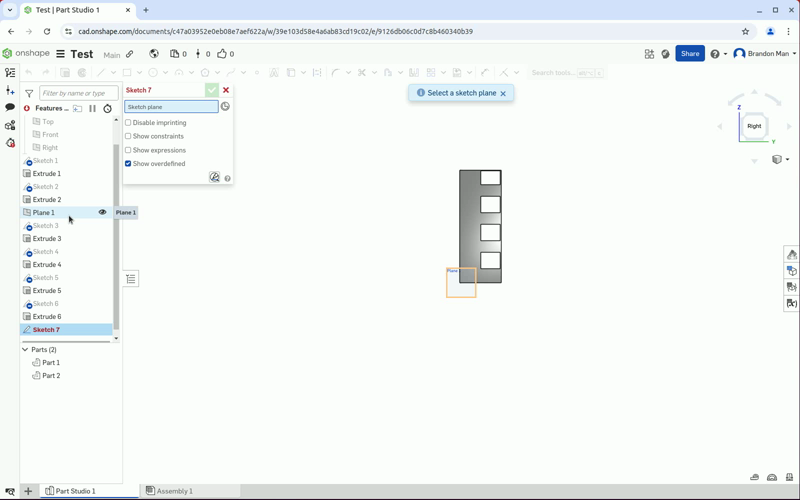
click(69, 215)
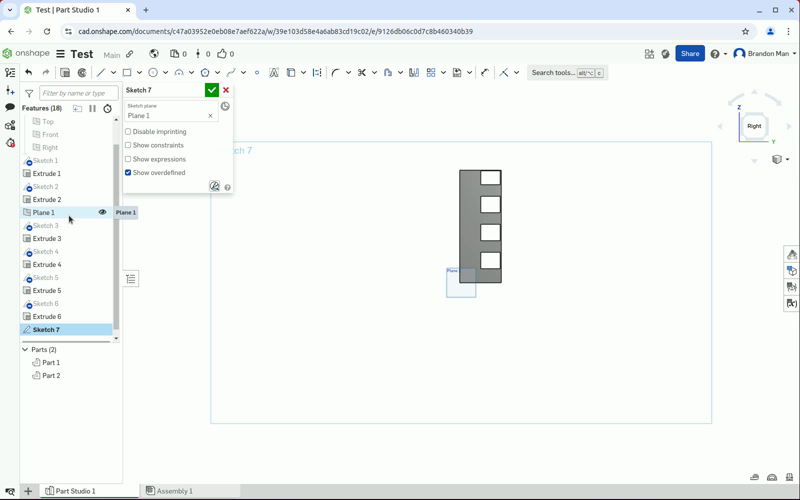
mouse_move(73, 352)
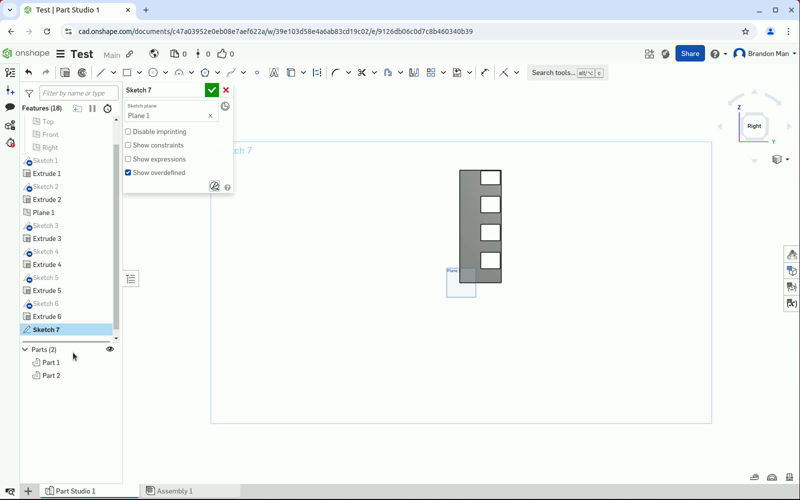
key(y)
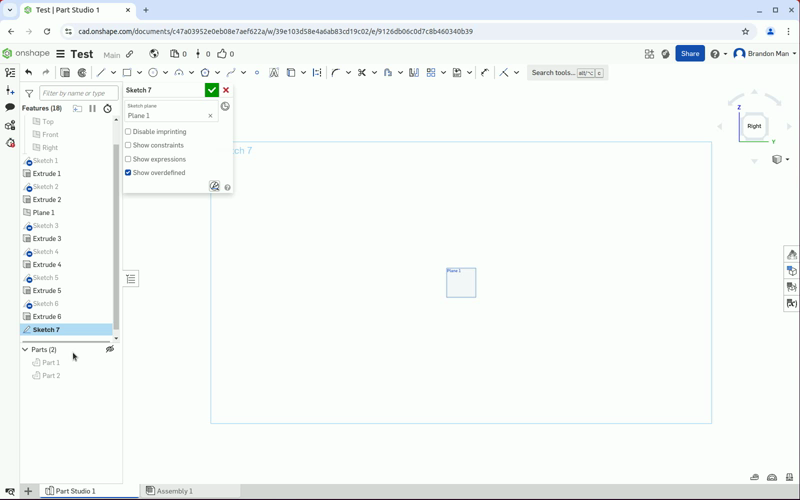
key(l)
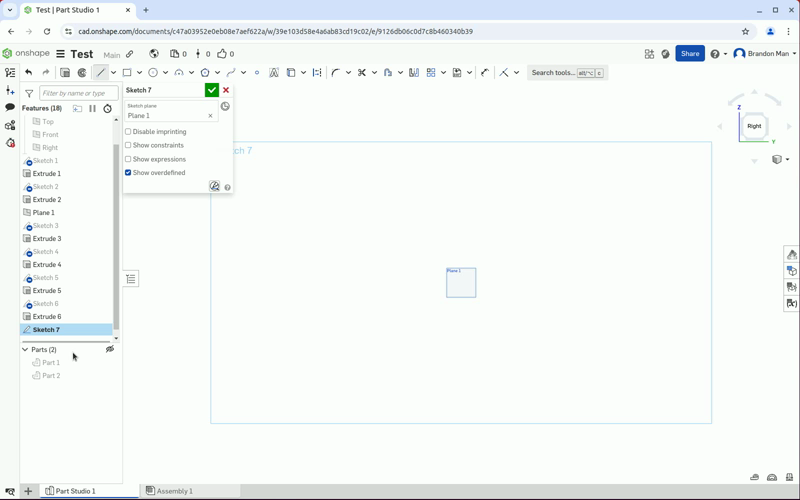
key_down(shift)
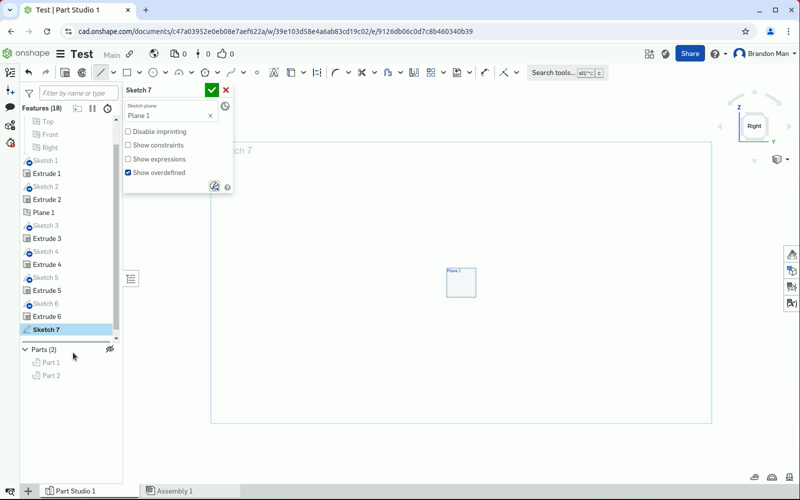
mouse_move(459, 210)
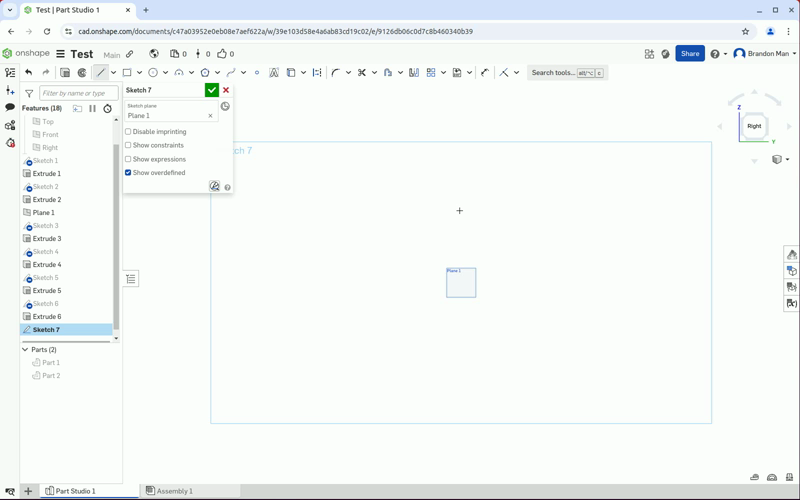
click(459, 210)
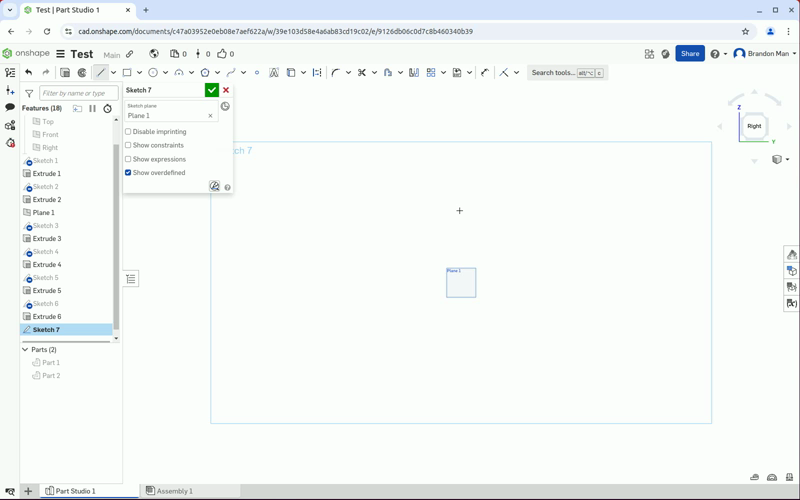
key_up(shift)
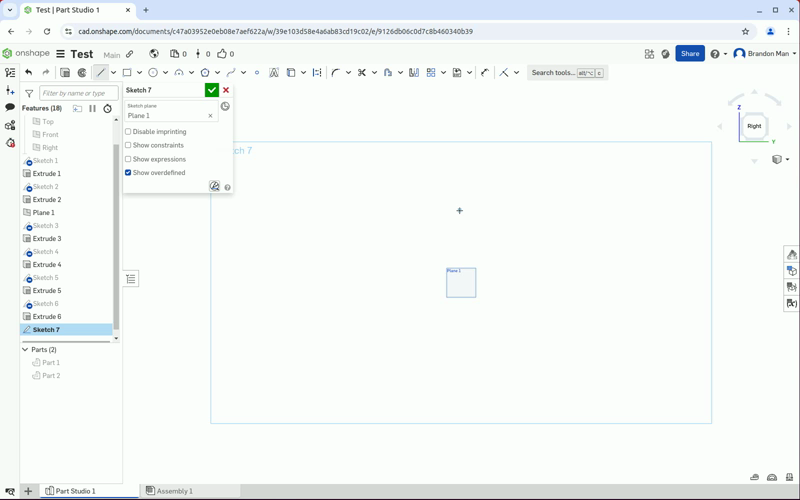
key_down(shift)
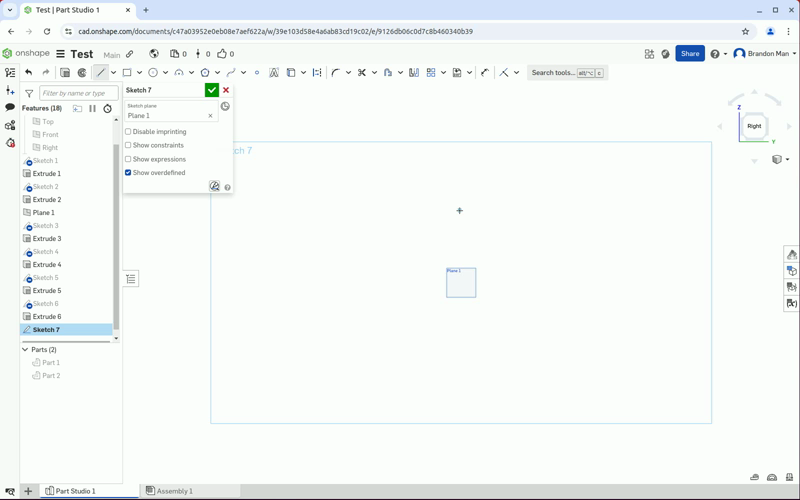
mouse_move(489, 210)
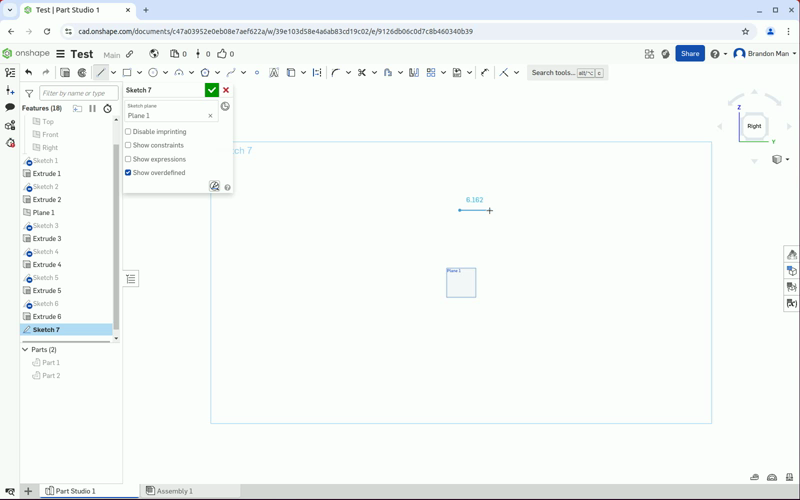
mouse_move(481, 210)
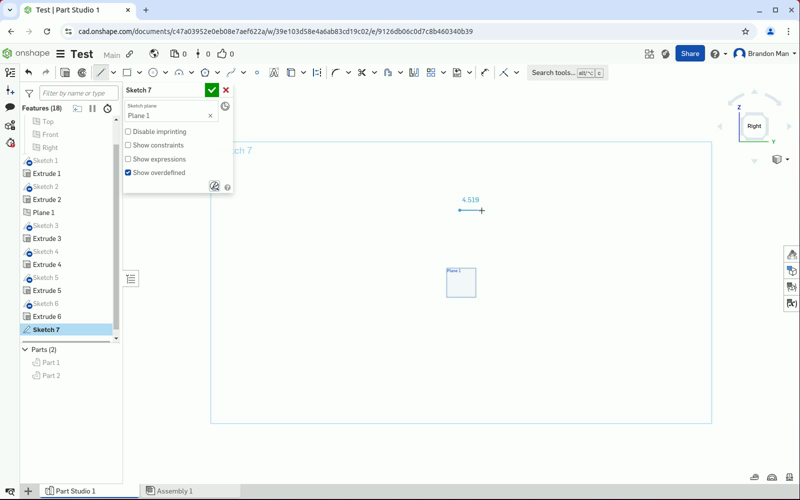
click(481, 210)
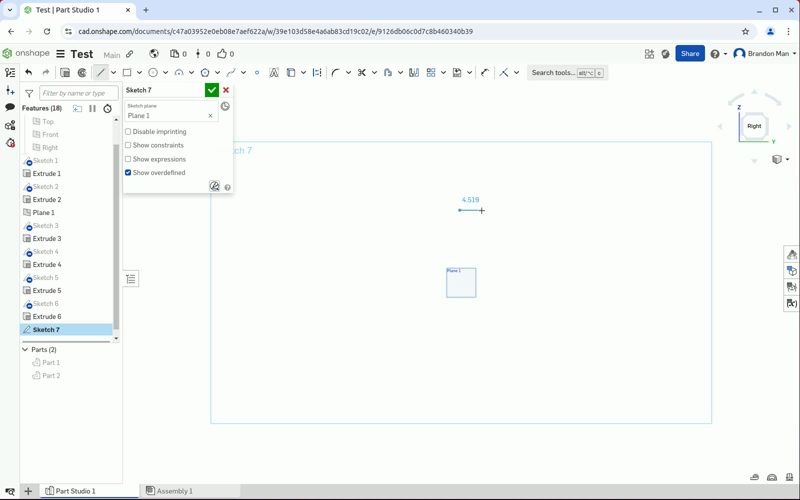
key_up(shift)
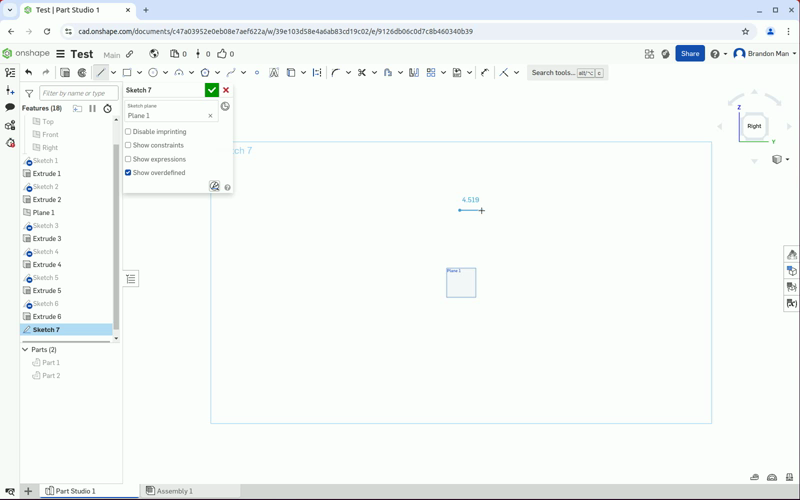
key_down(shift)
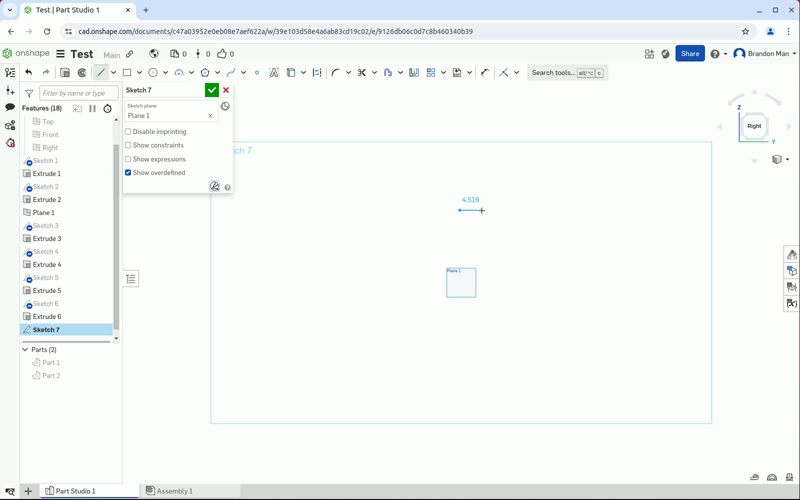
mouse_move(511, 210)
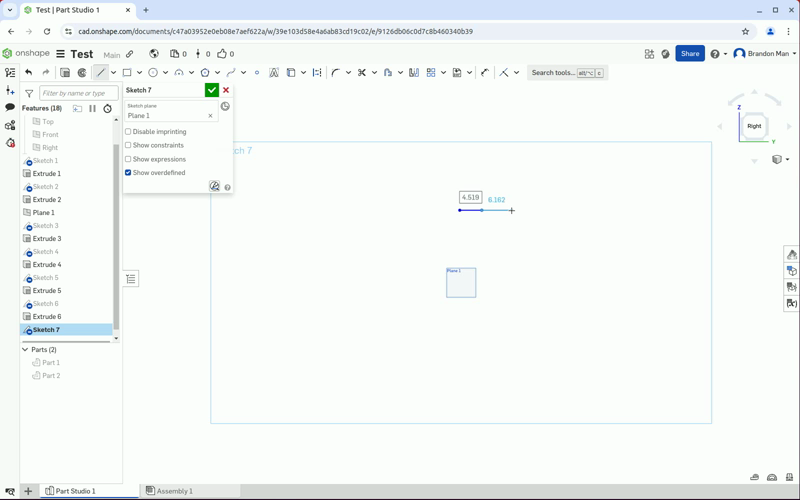
mouse_move(481, 197)
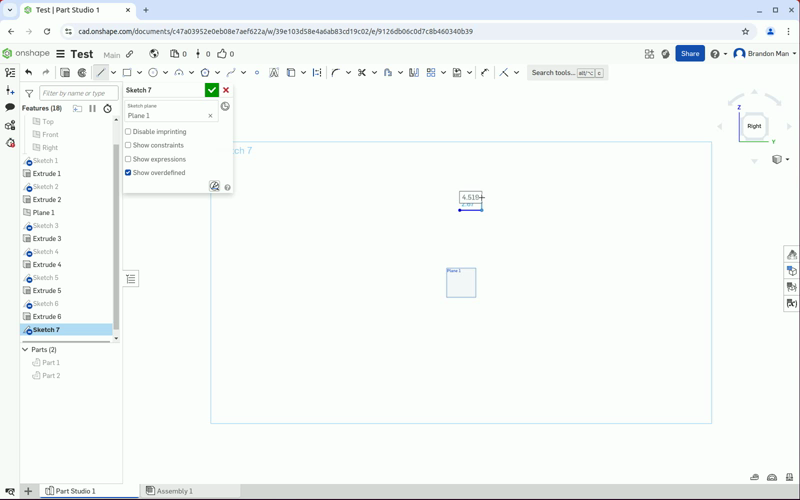
click(481, 197)
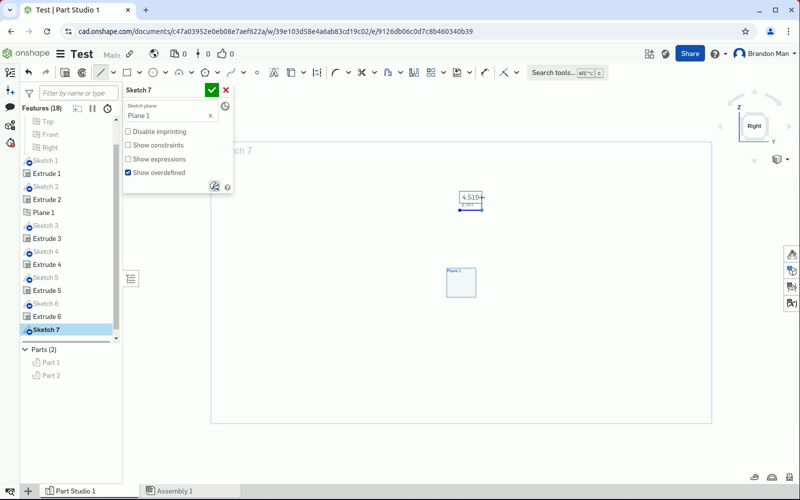
key_up(shift)
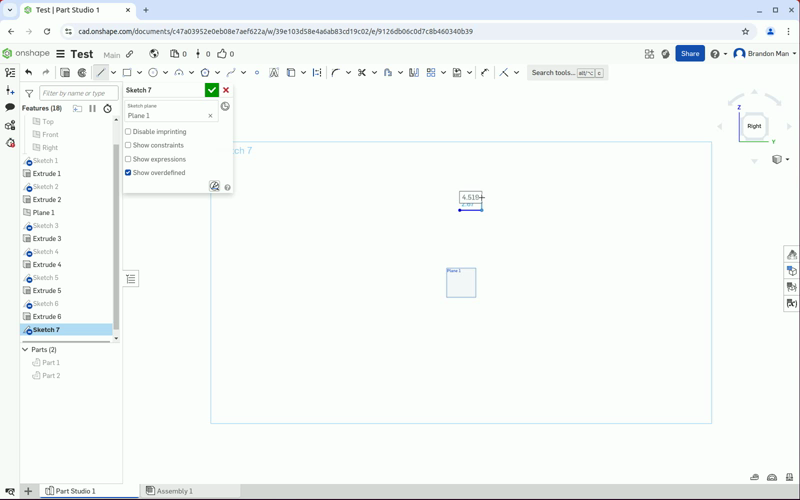
key_down(shift)
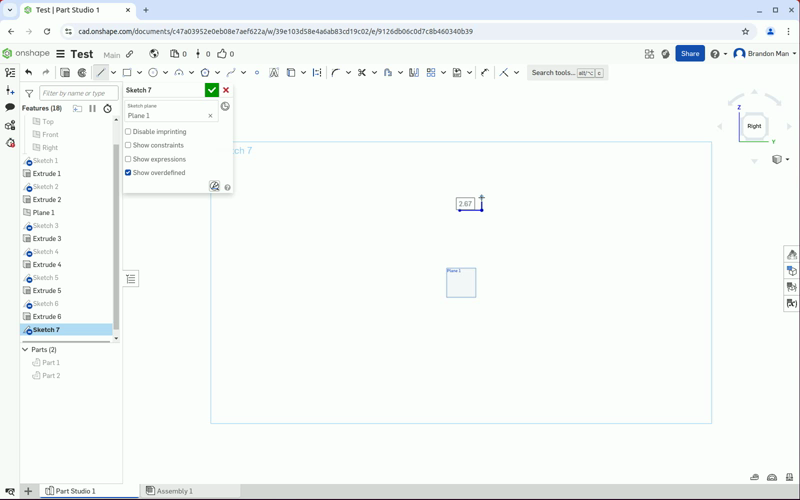
mouse_move(511, 197)
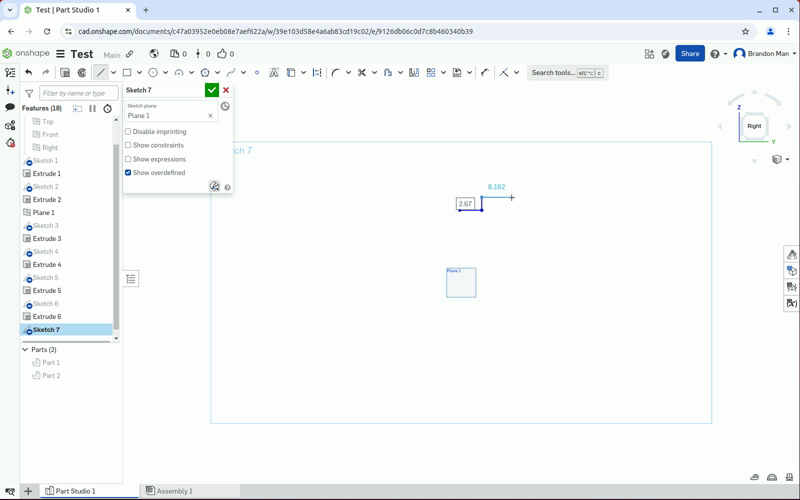
mouse_move(459, 197)
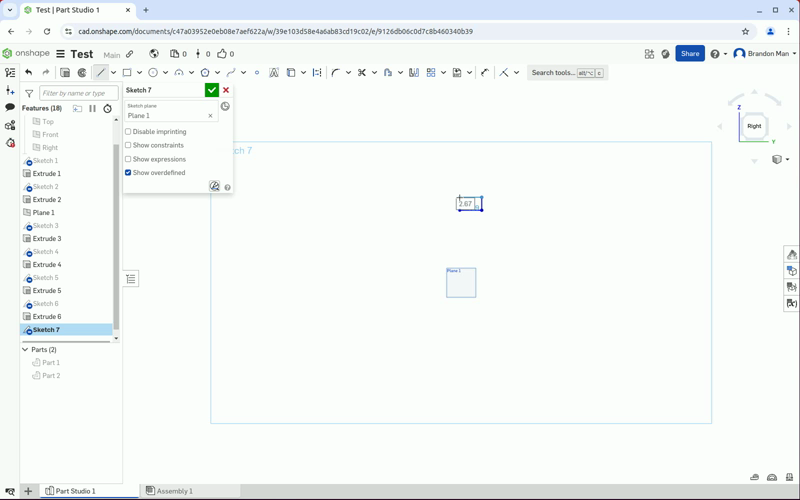
click(459, 197)
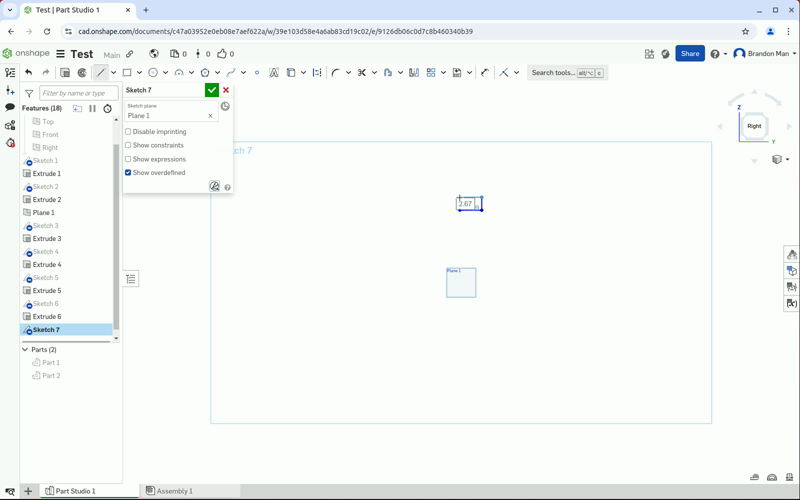
key_up(shift)
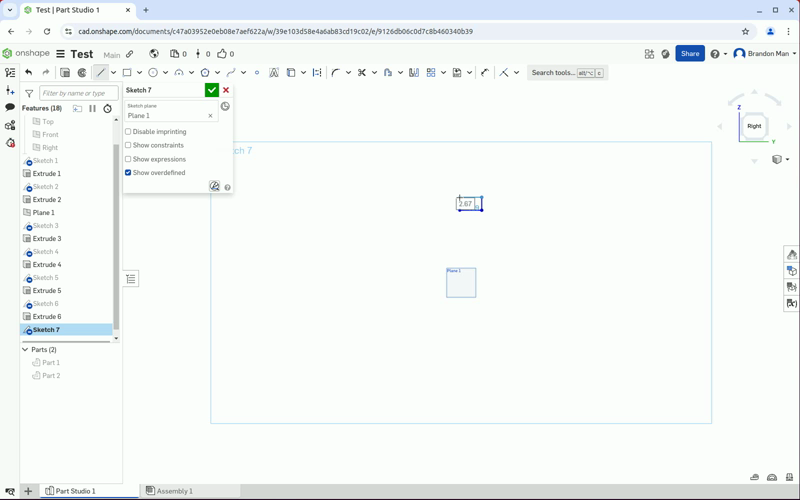
mouse_move(489, 197)
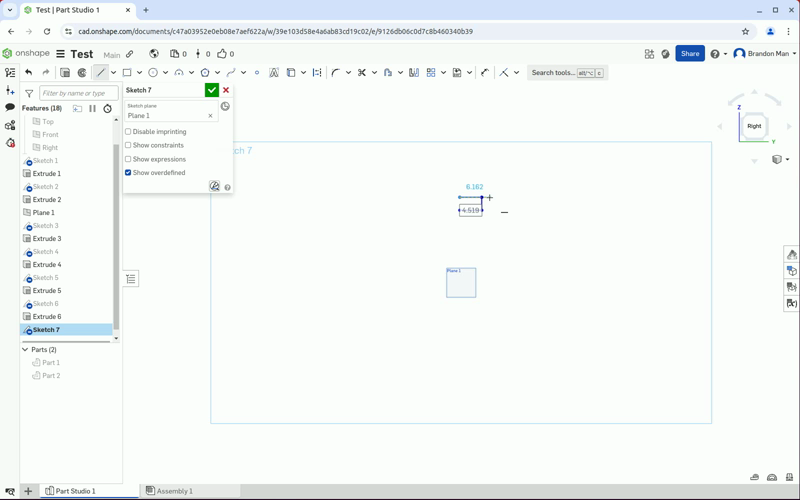
key_down(shift)
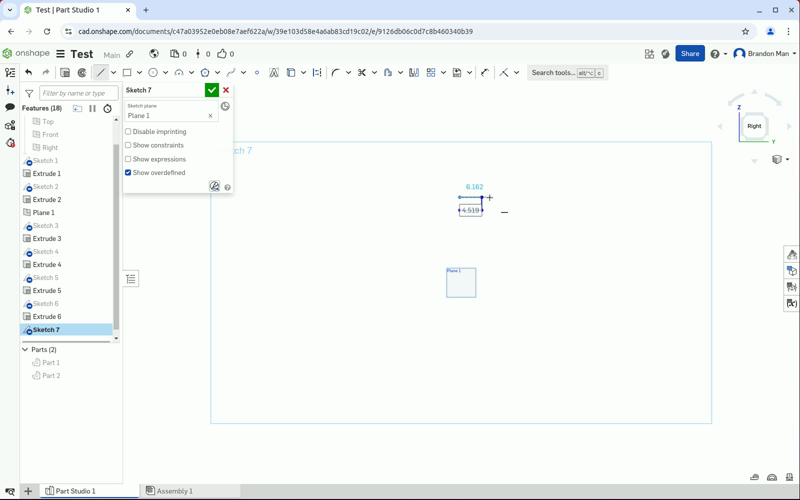
mouse_move(459, 210)
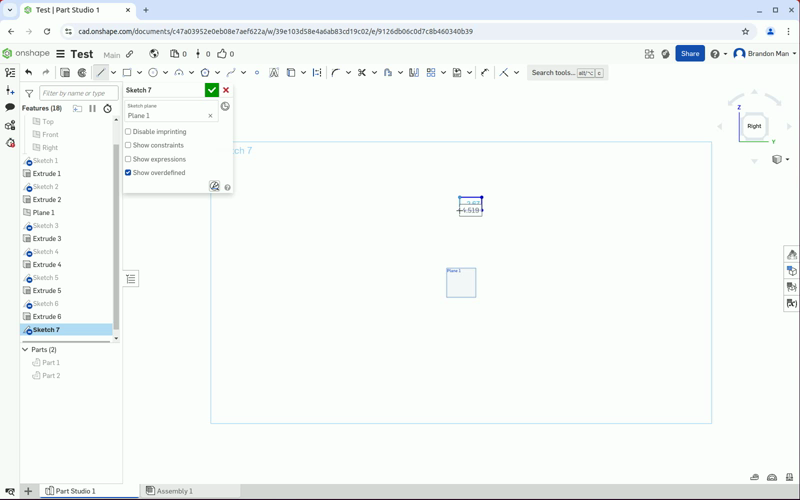
key_up(shift)
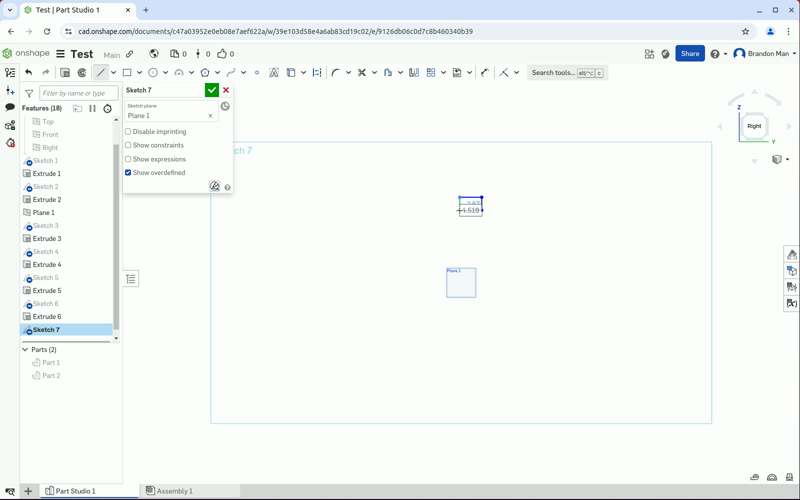
click(459, 210)
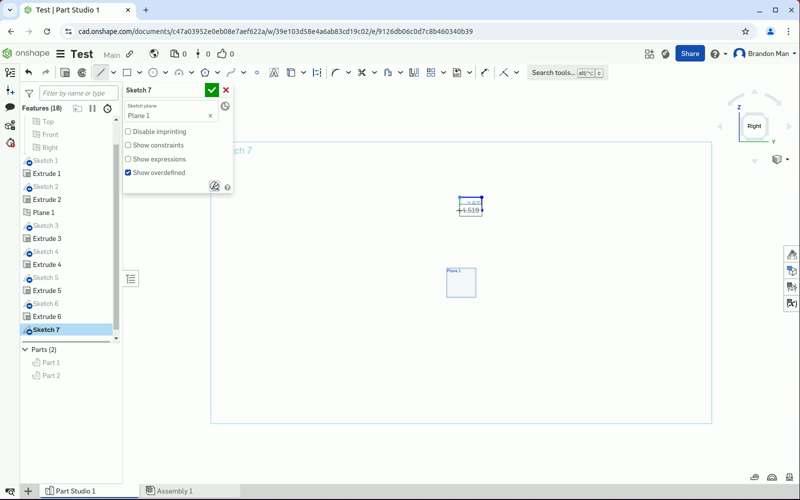
key(esc)
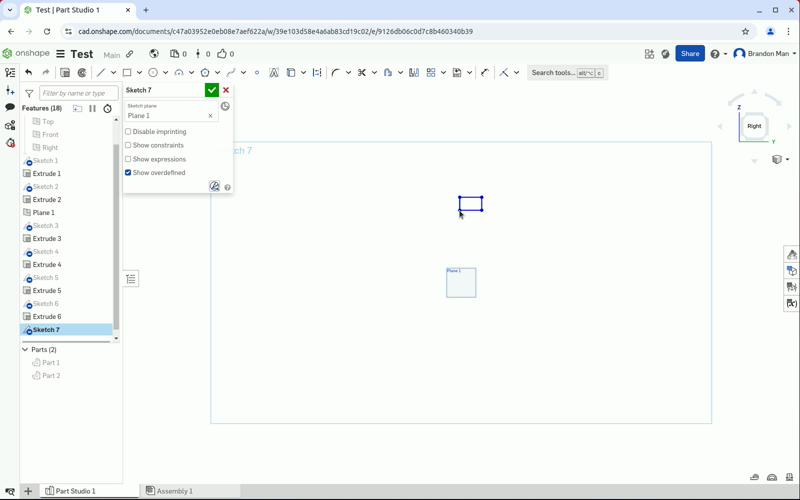
mouse_move(472, 207)
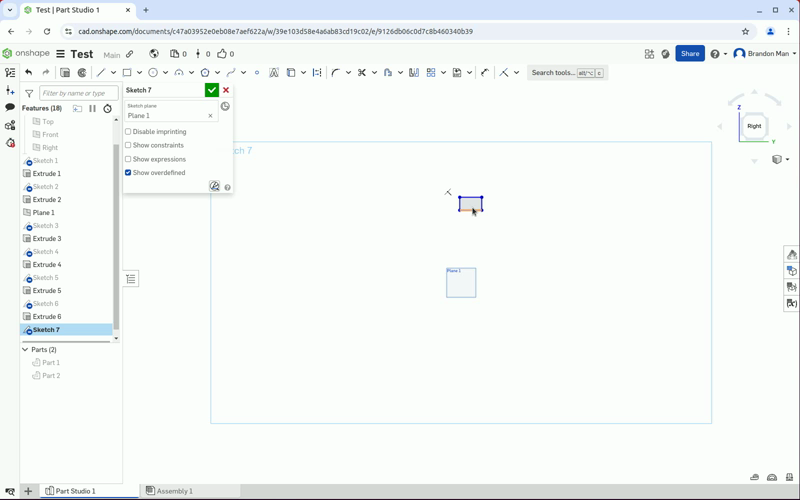
scroll(6)
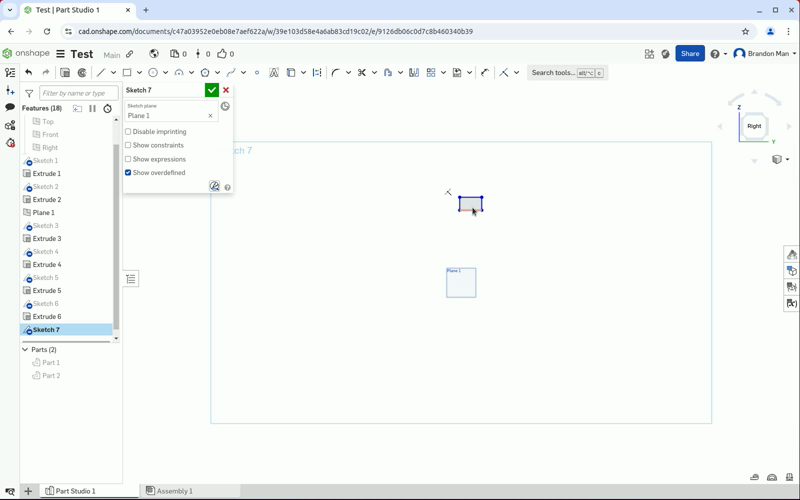
scroll(6)
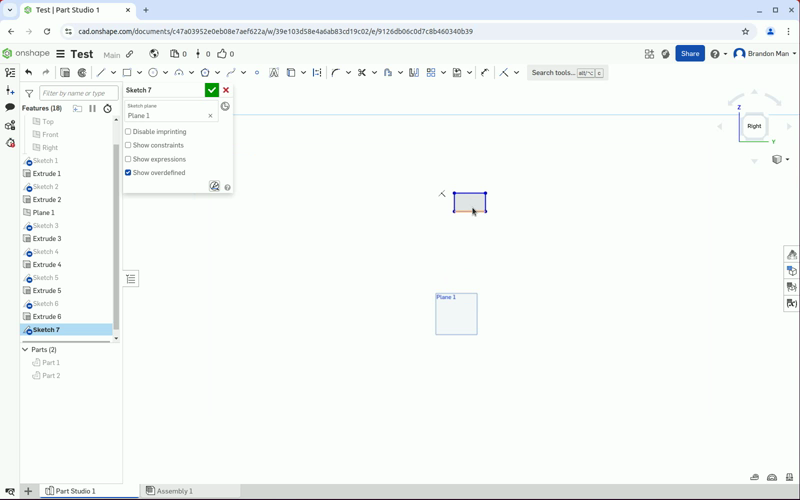
scroll(6)
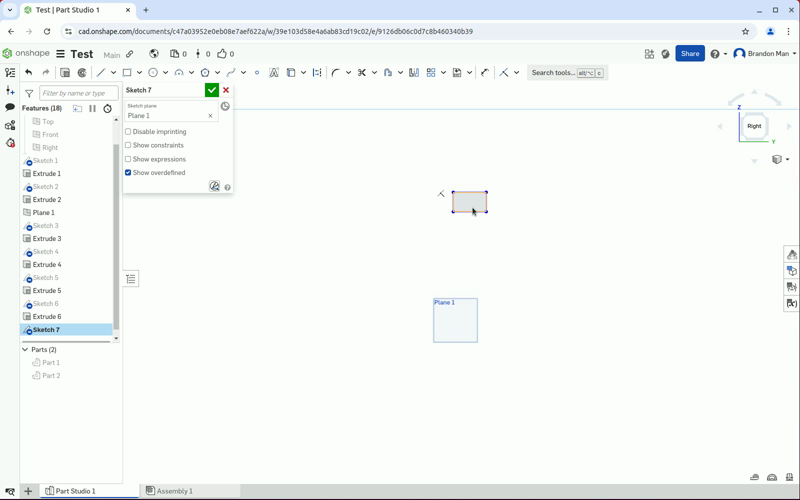
scroll(6)
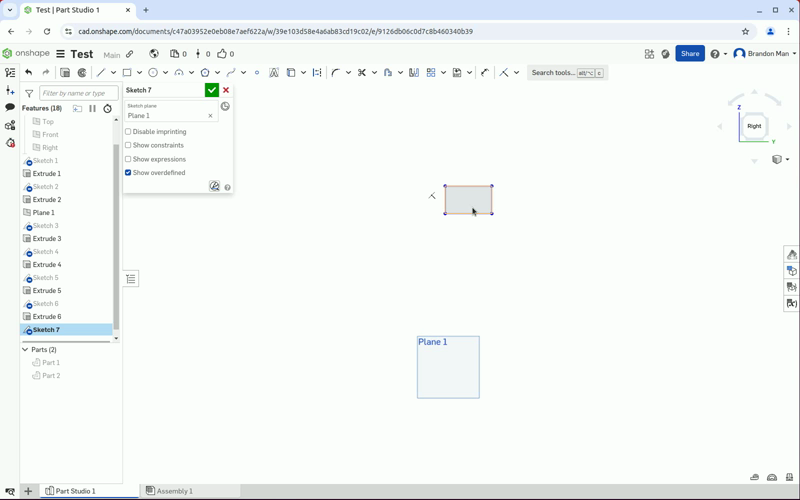
scroll(6)
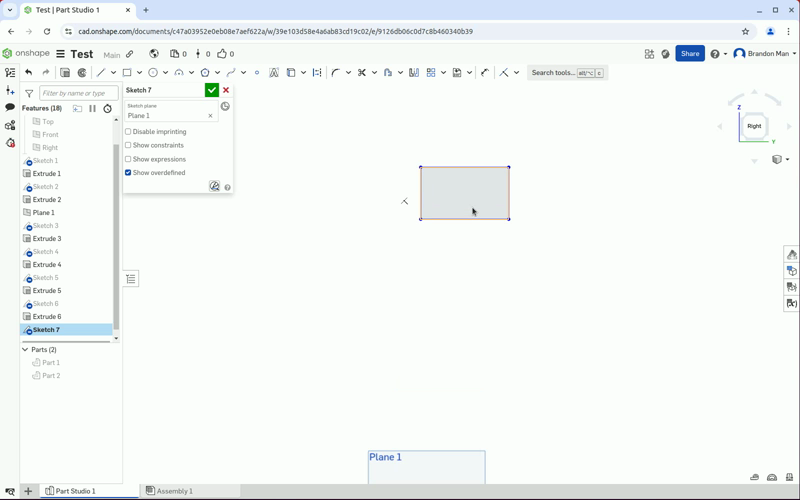
scroll(6)
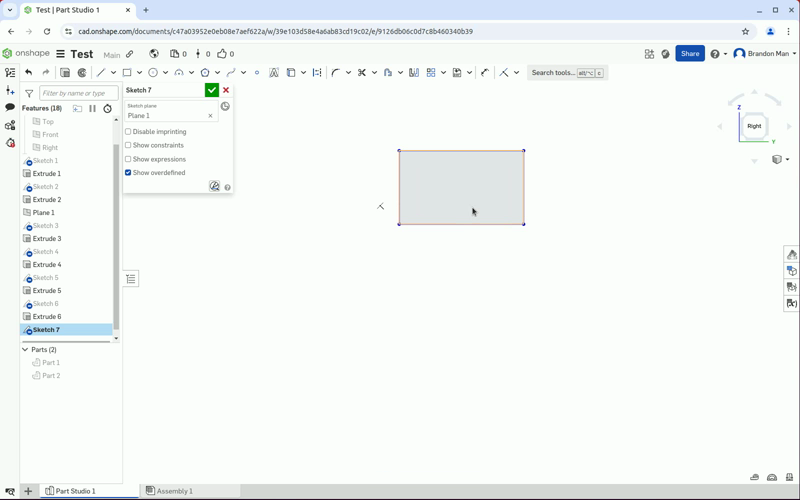
scroll(6)
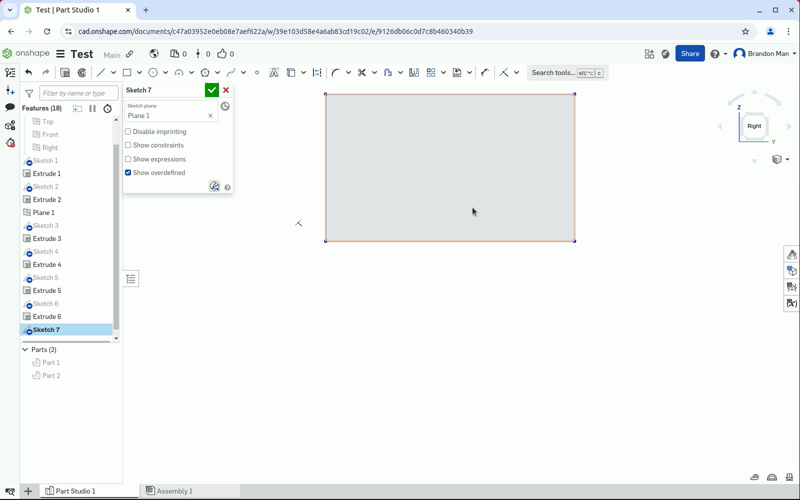
click(472, 207)
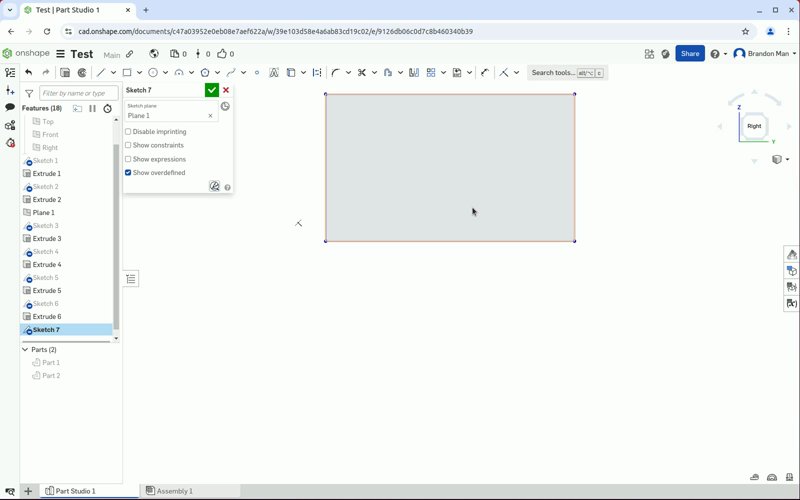
scroll(-6)
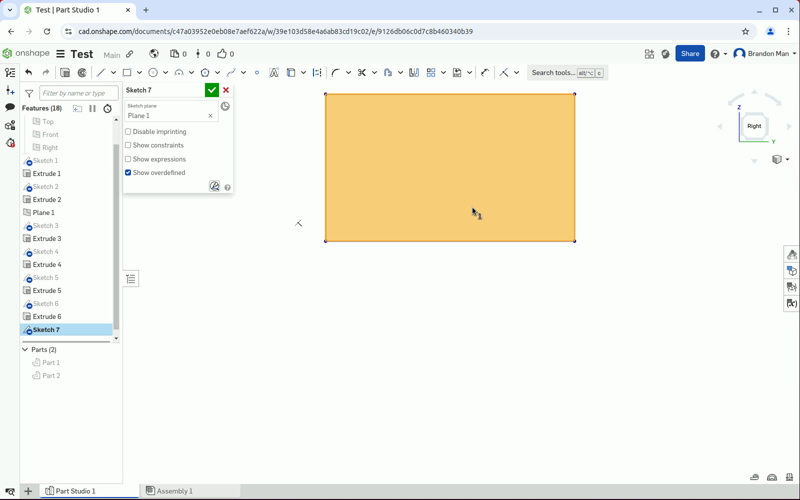
scroll(-6)
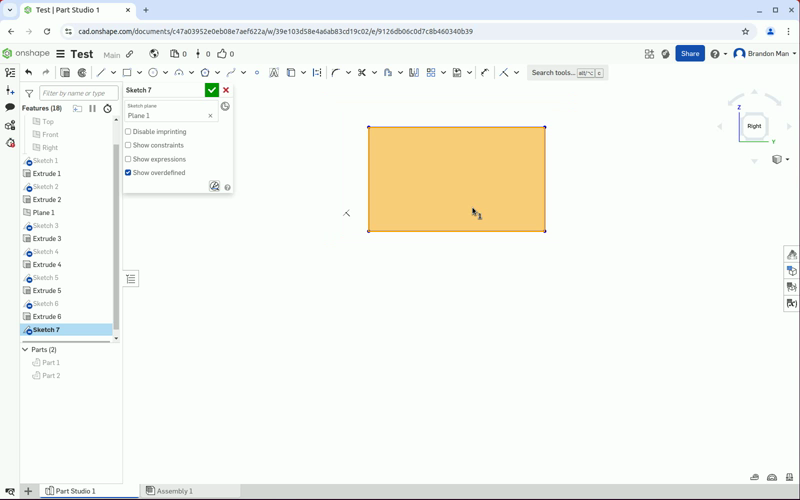
scroll(-6)
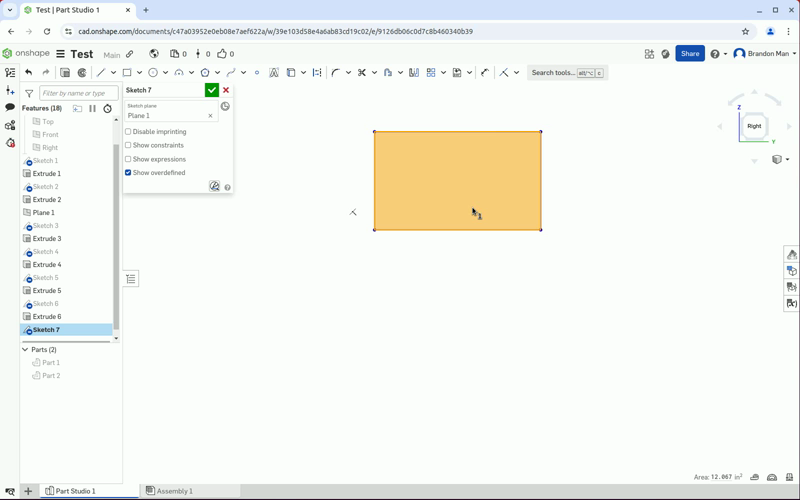
scroll(-6)
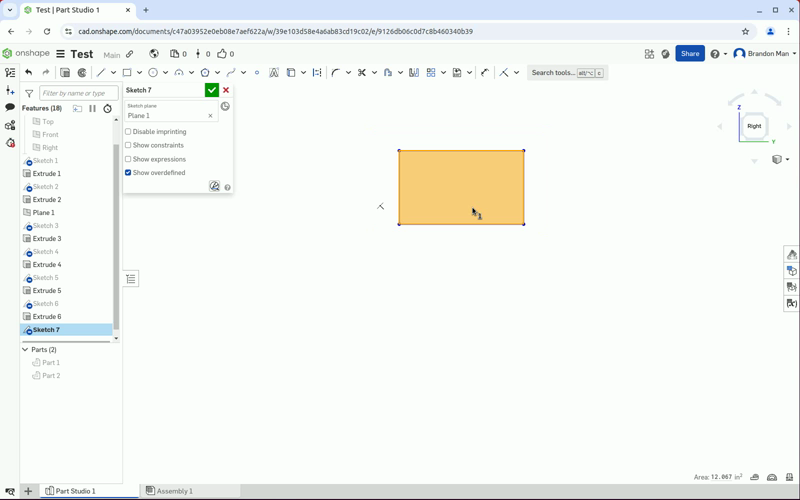
scroll(-6)
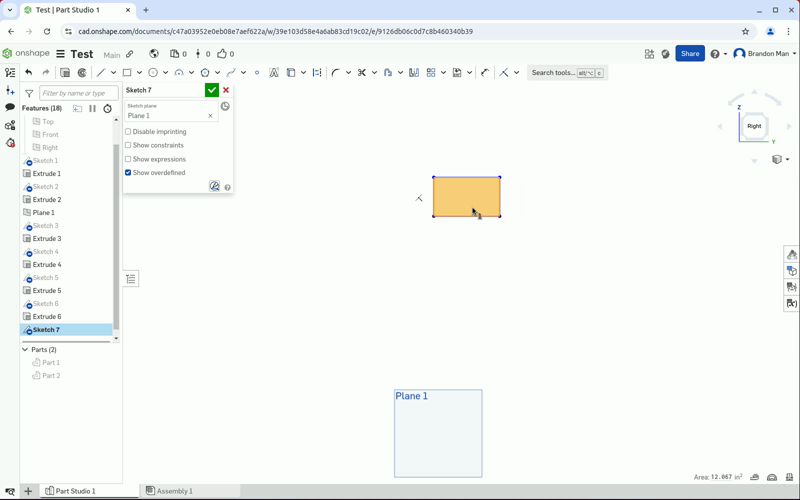
scroll(-6)
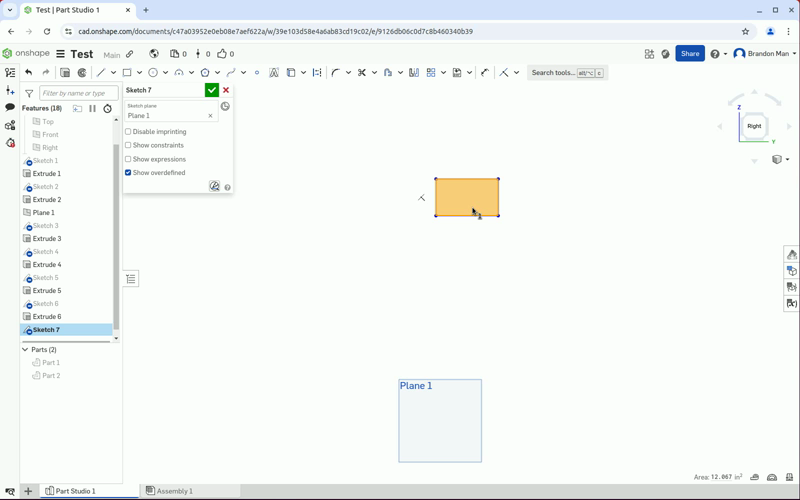
scroll(-6)
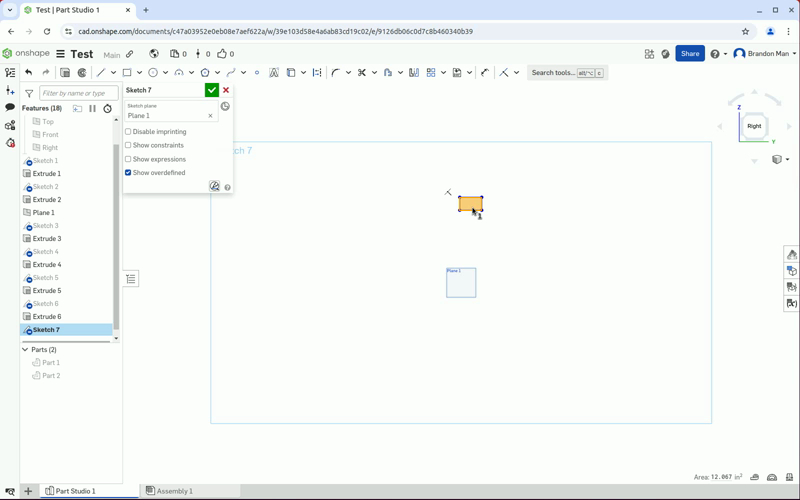
mouse_move(73, 352)
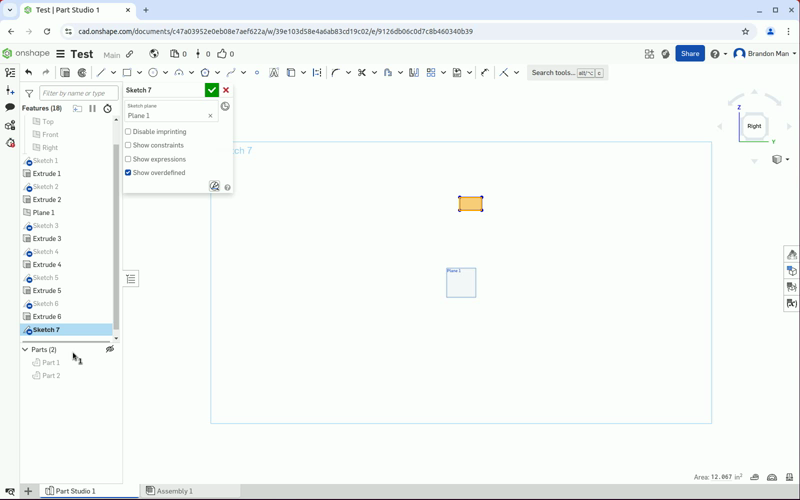
key(shift+y)
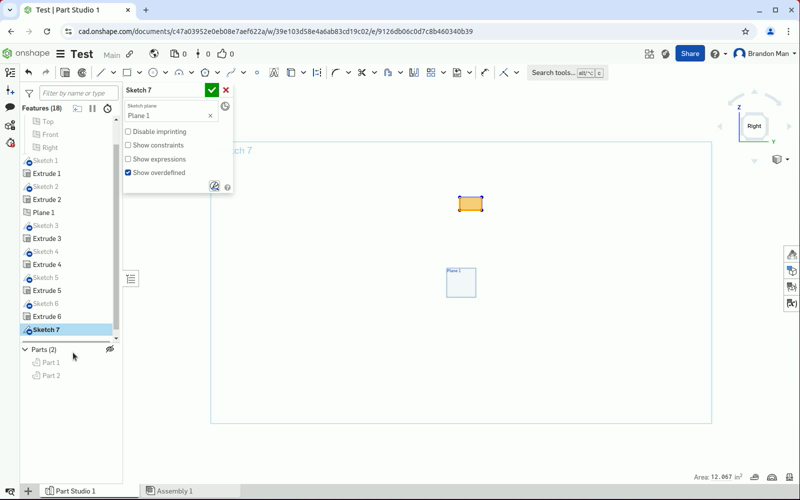
key(shift+e)
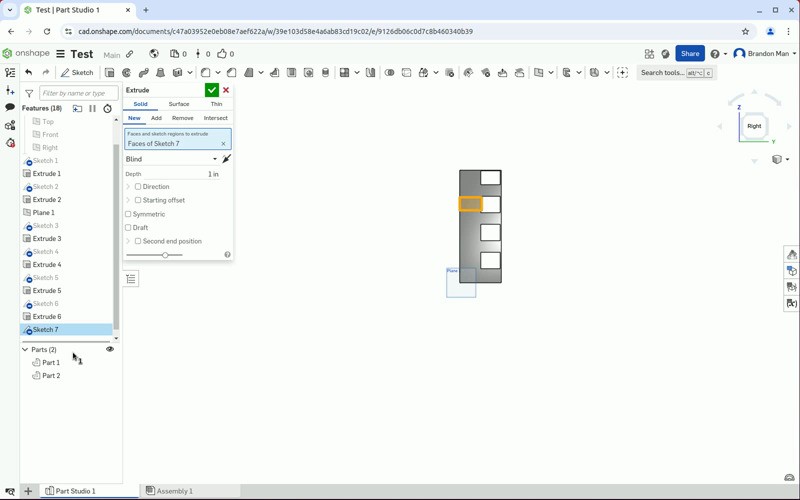
mouse_move(143, 106)
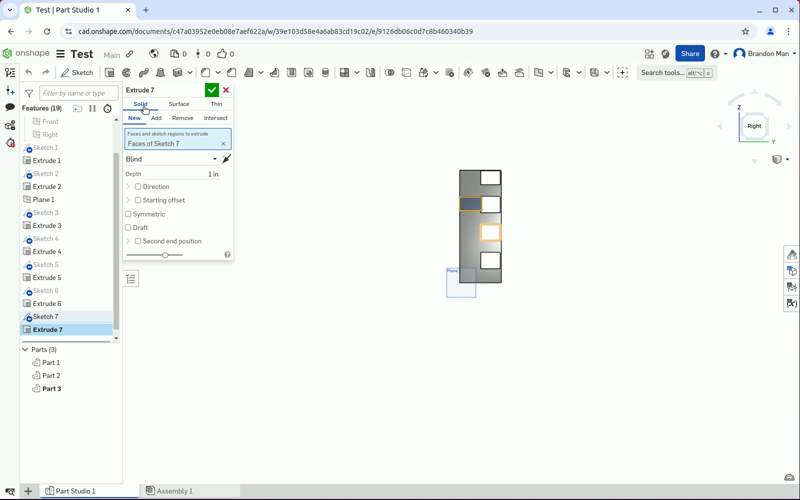
click(143, 106)
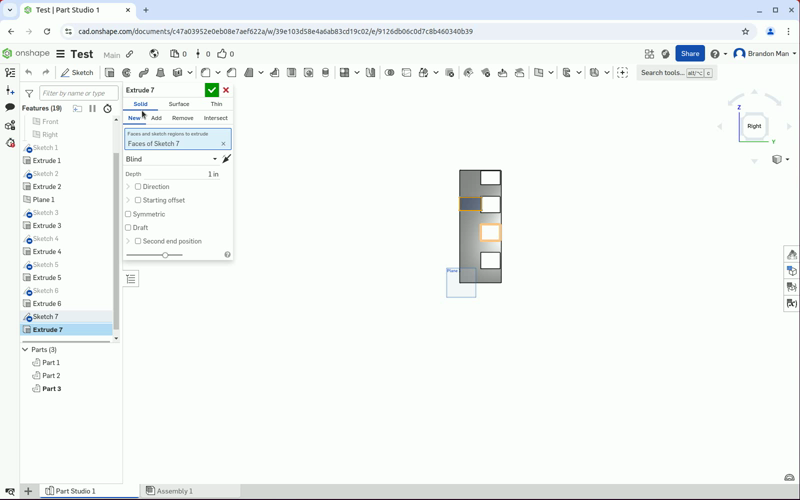
mouse_move(137, 120)
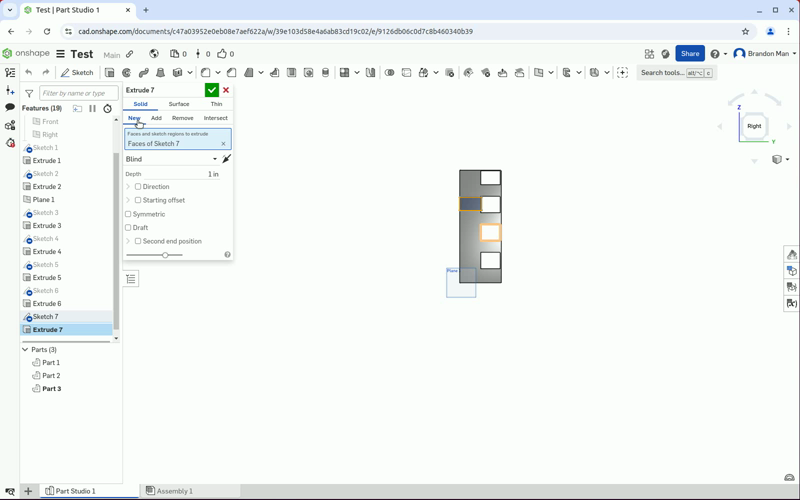
click(137, 120)
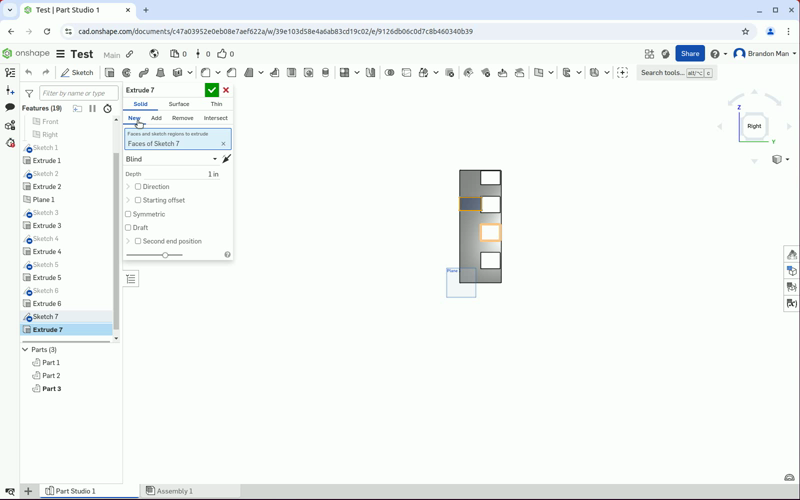
key(tab, 4)
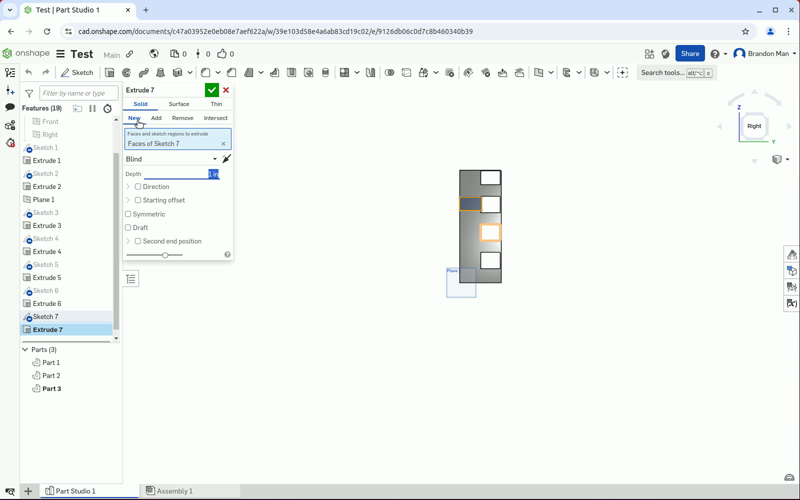
text(0.963)
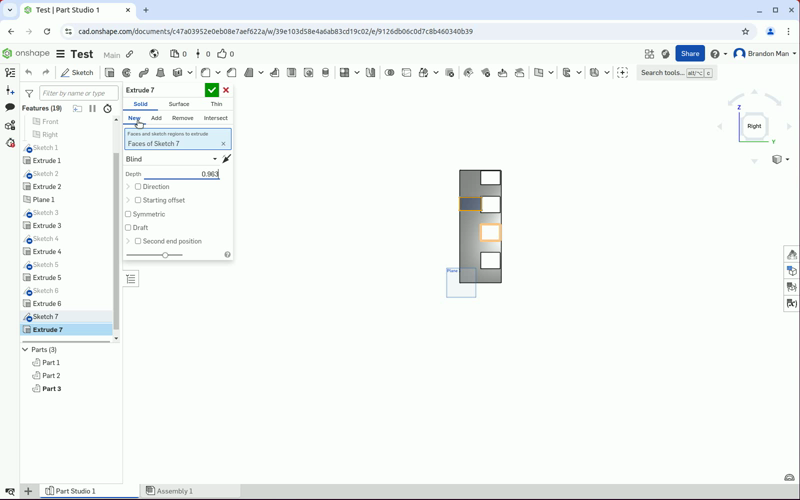
key(enter)
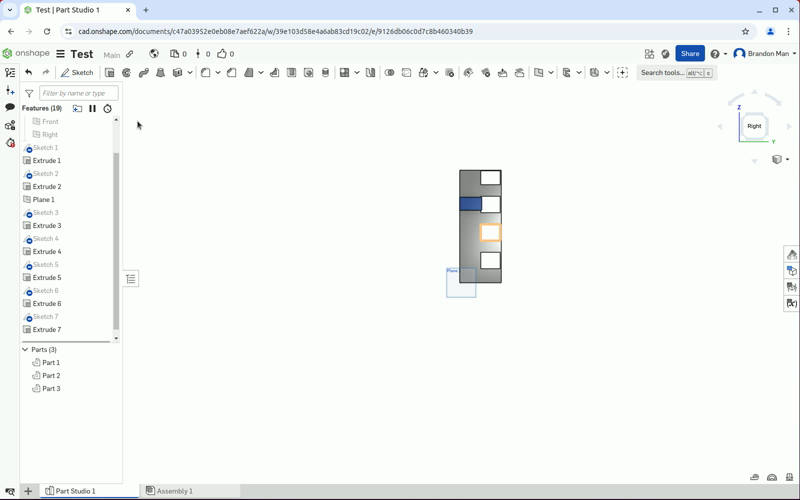
key(shift+h)
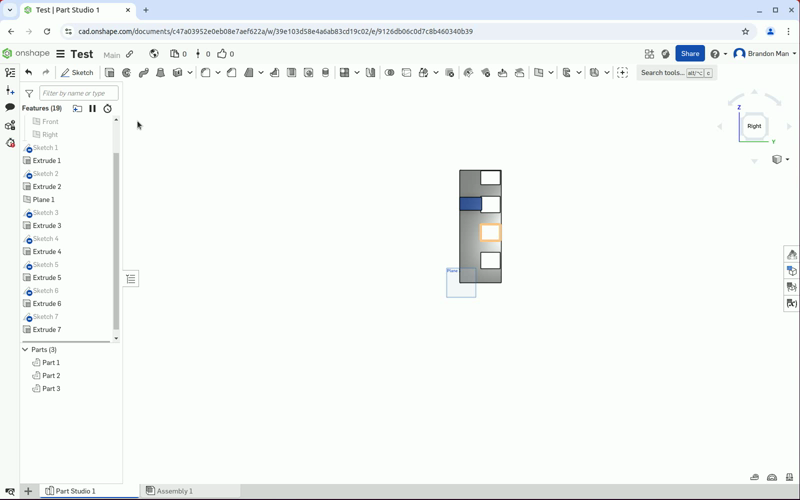
key(shift+h)
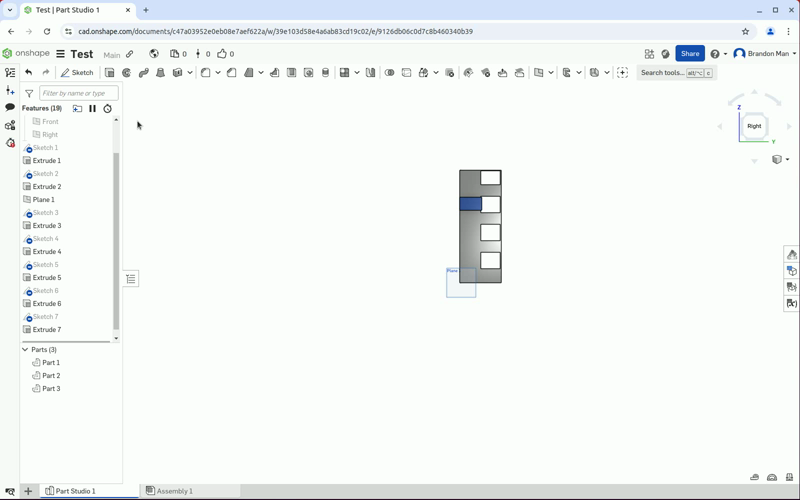
mouse_move(69, 150)
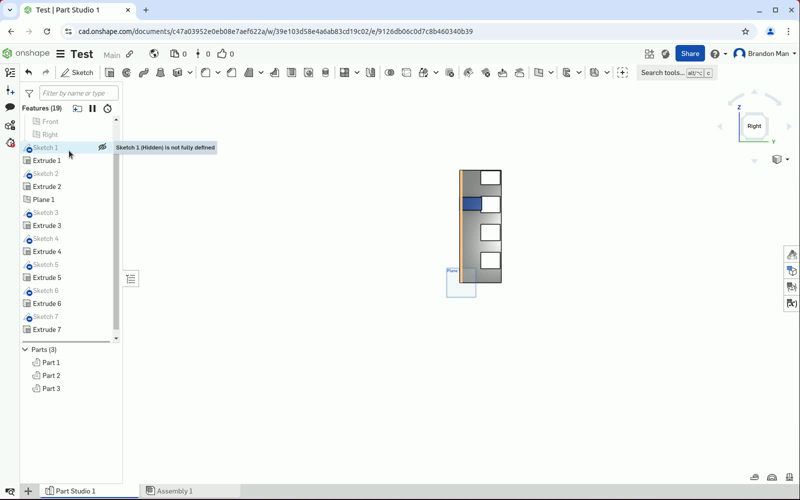
click(69, 150)
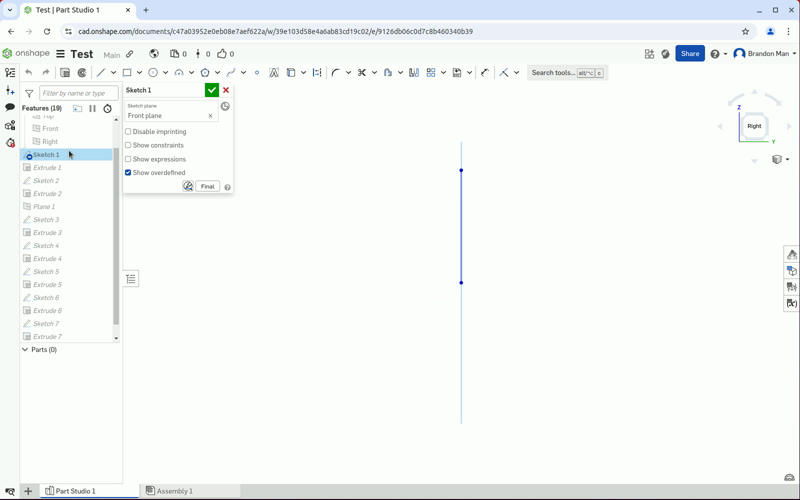
mouse_move(229, 92)
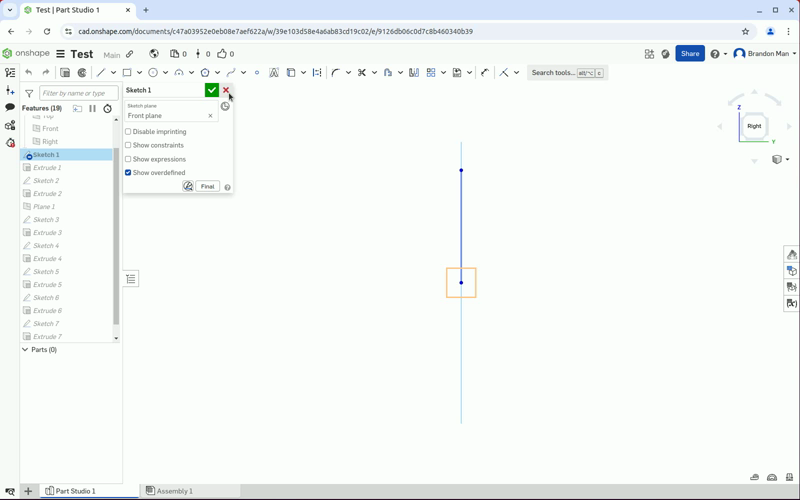
click(229, 92)
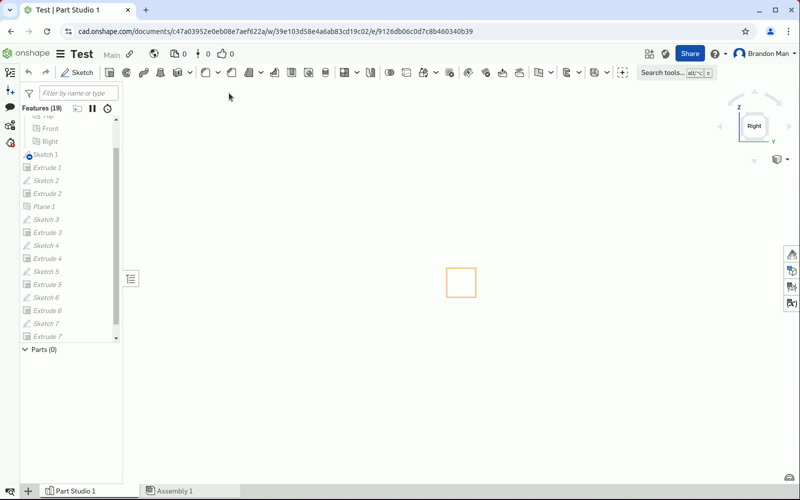
key(shift+s)
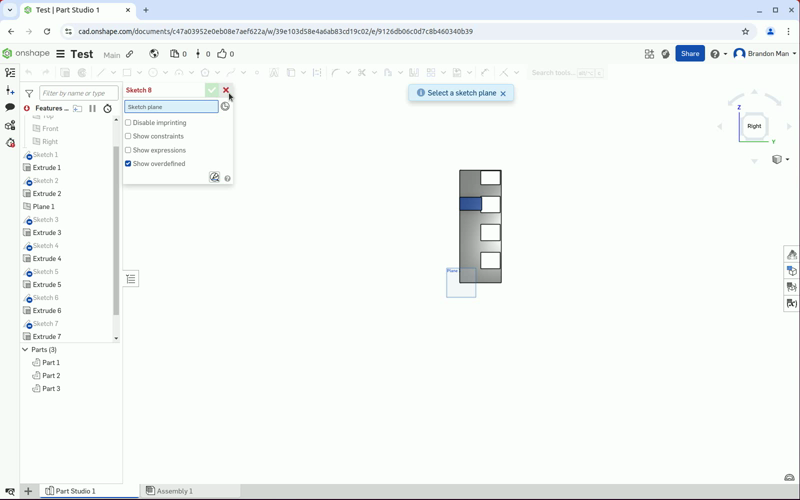
mouse_move(69, 189)
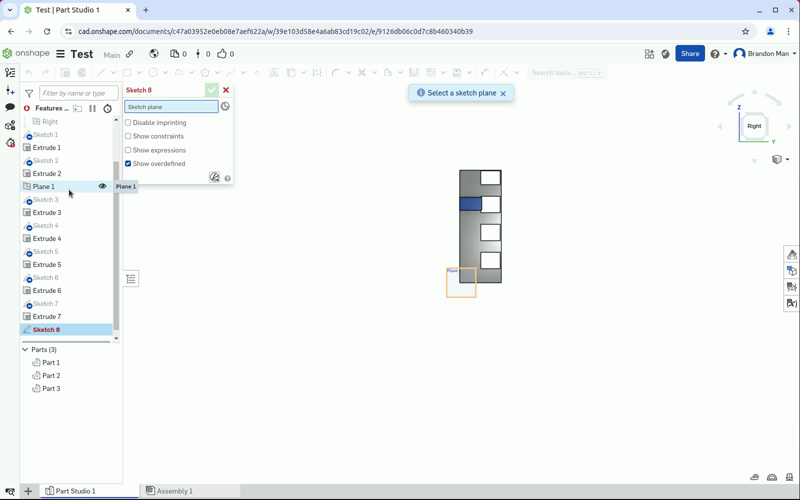
click(69, 189)
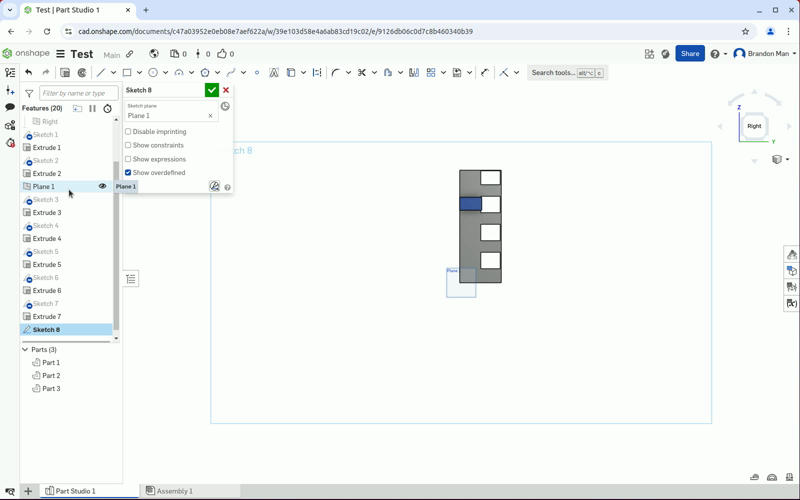
mouse_move(73, 352)
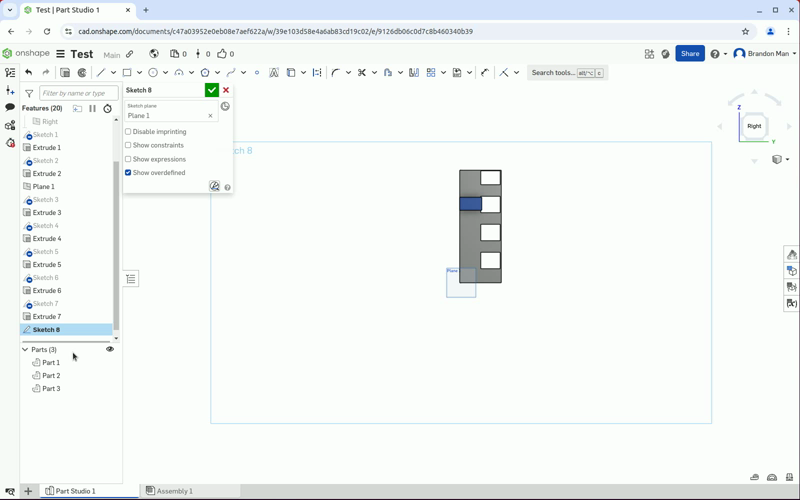
key(y)
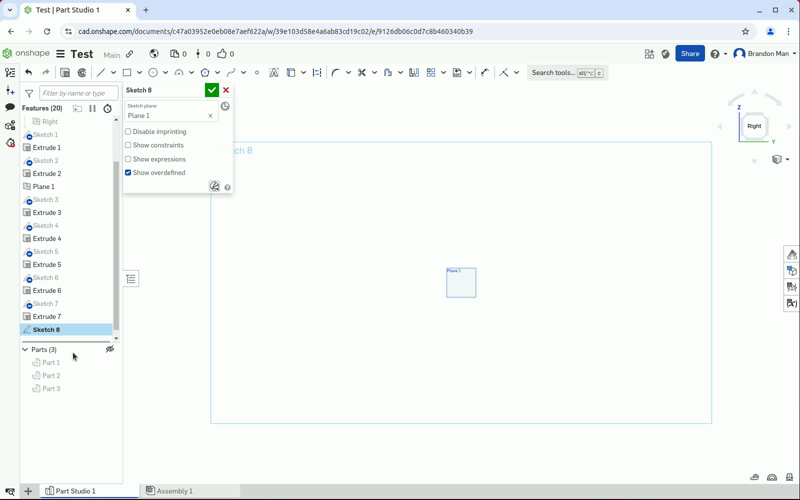
key(l)
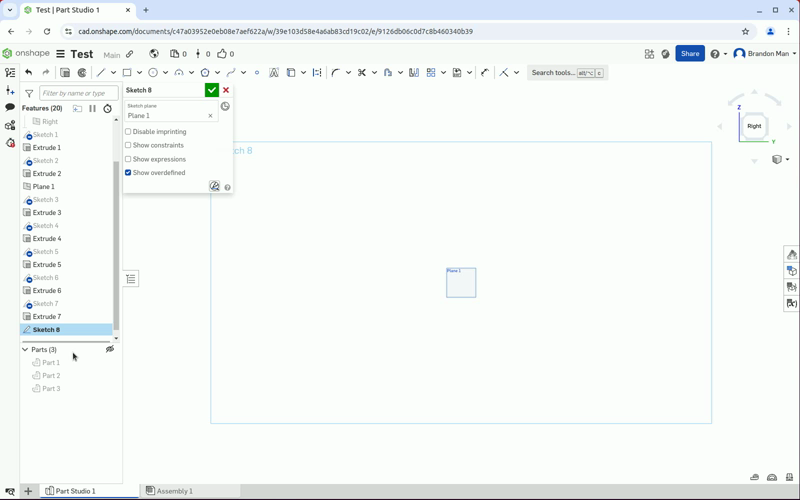
key_down(shift)
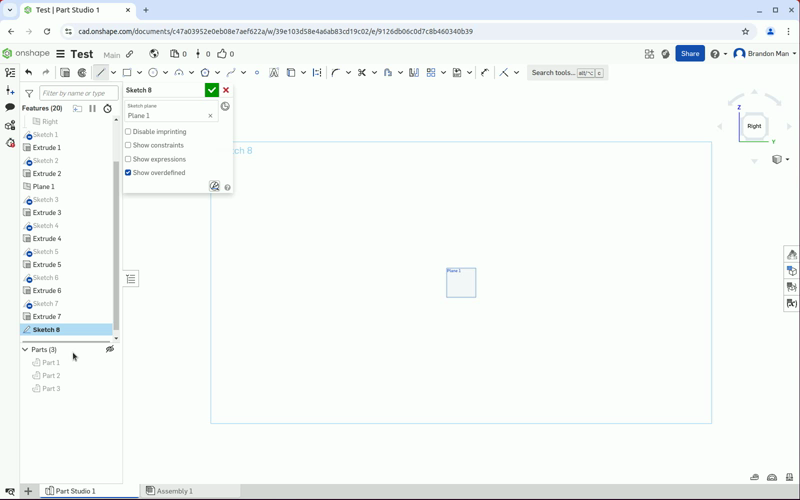
mouse_move(454, 210)
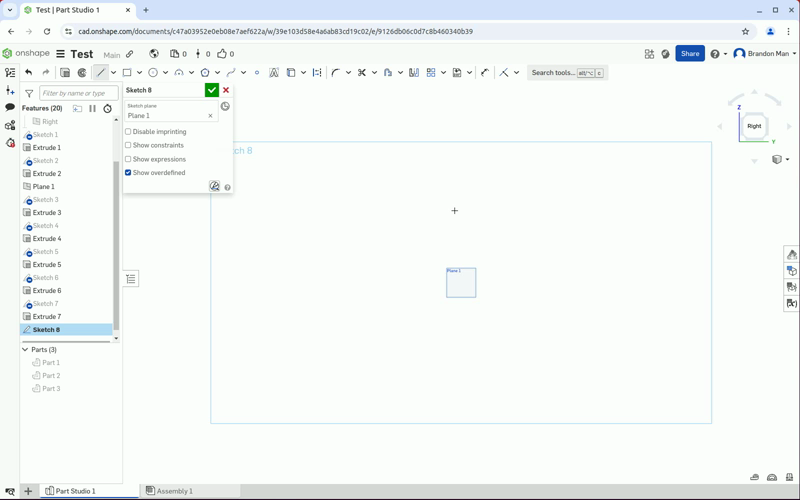
click(454, 210)
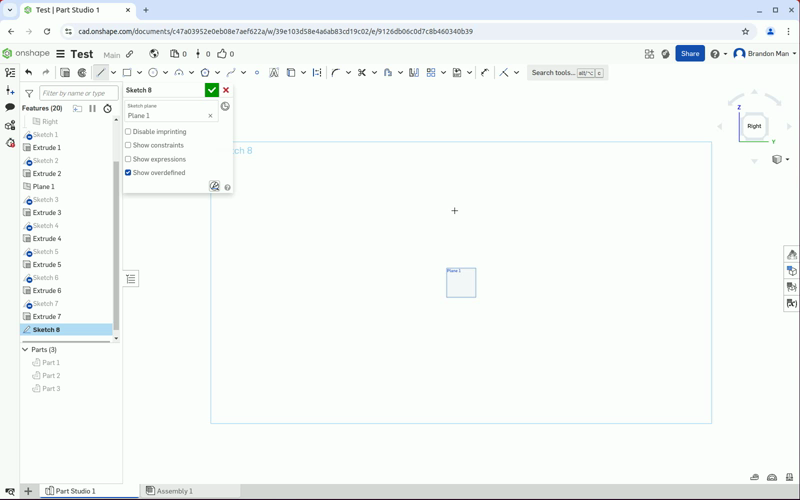
key_up(shift)
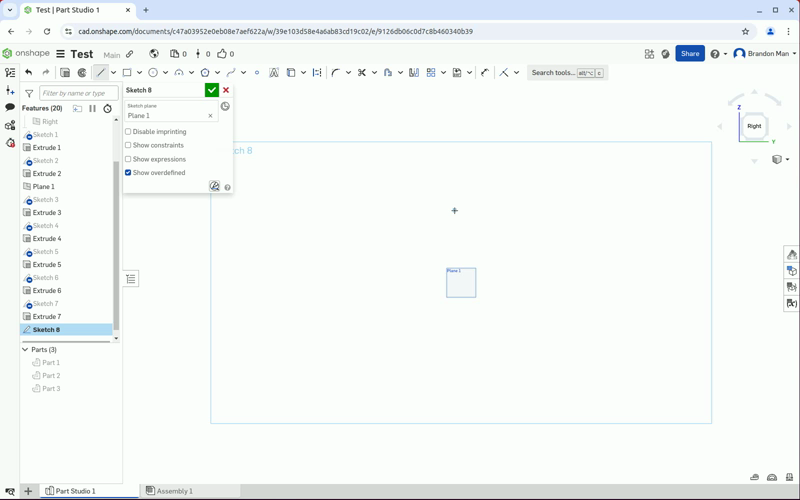
key_down(shift)
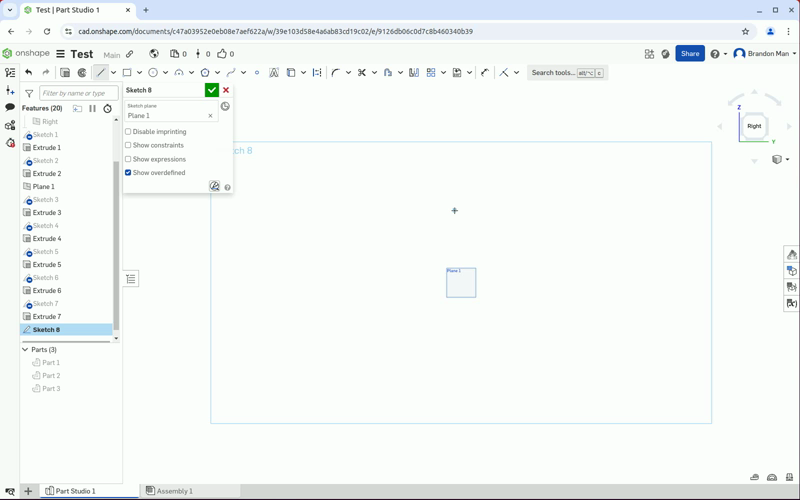
mouse_move(484, 210)
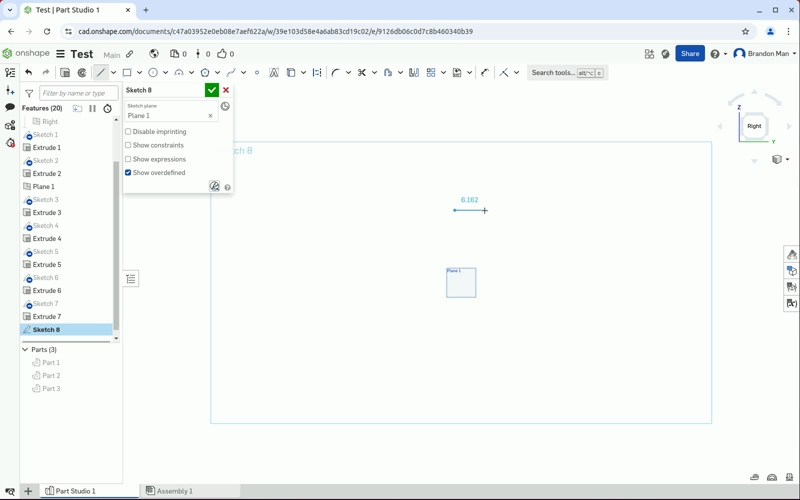
mouse_move(459, 210)
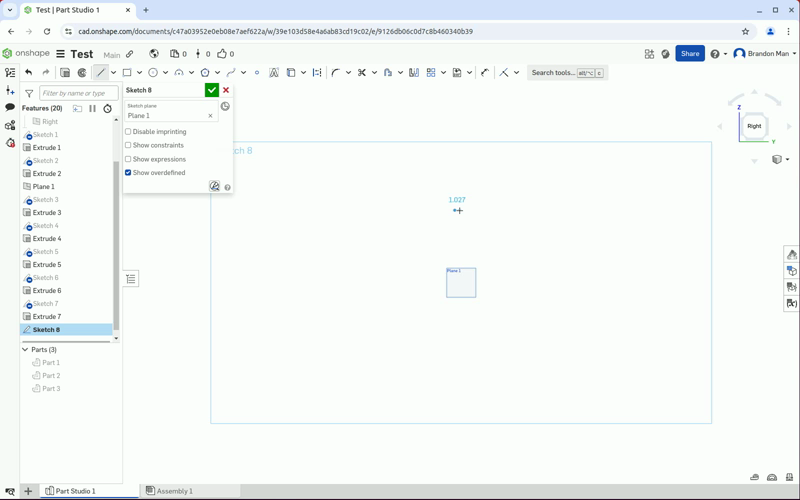
scroll(6)
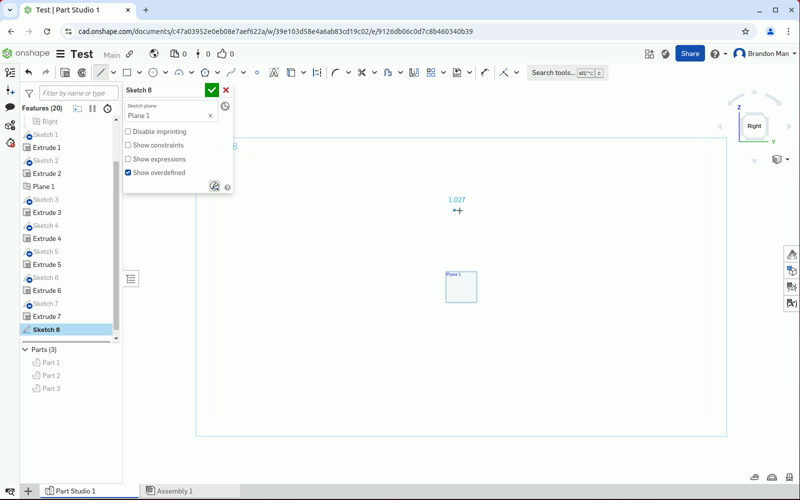
scroll(6)
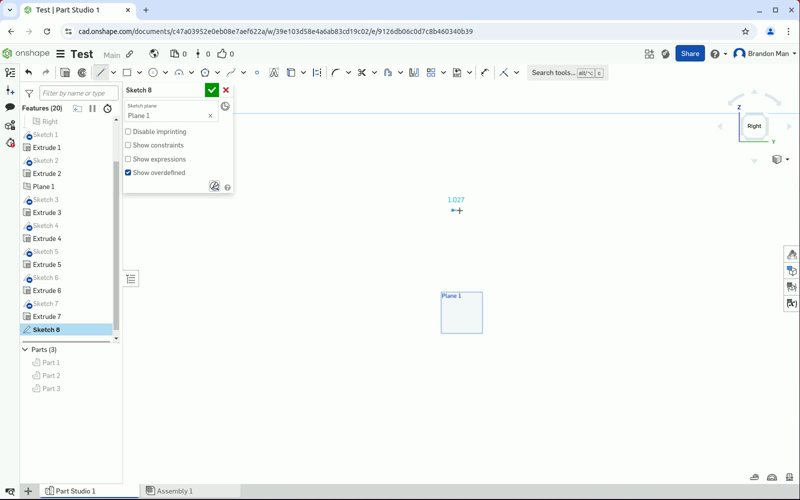
scroll(6)
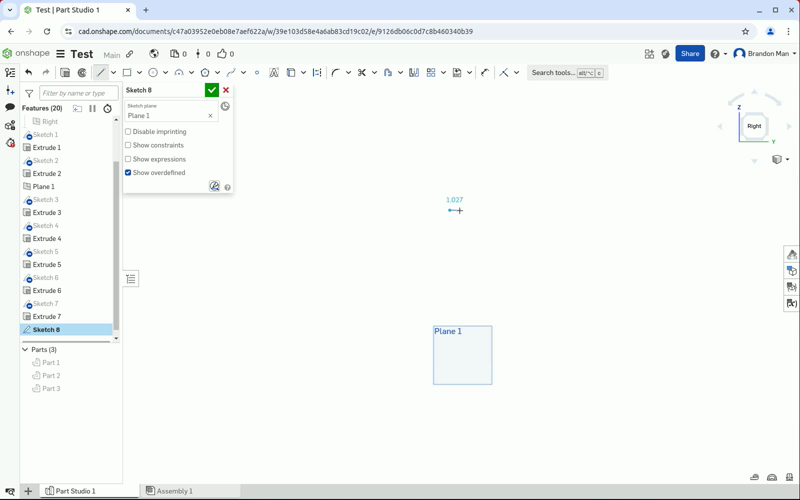
scroll(6)
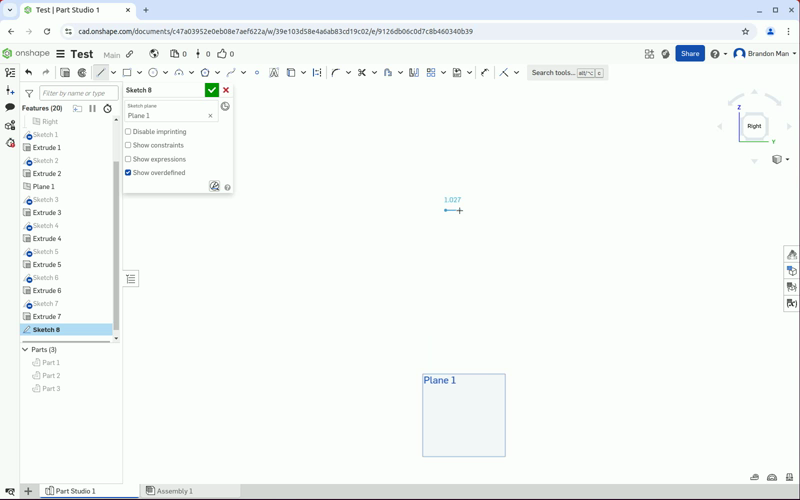
scroll(6)
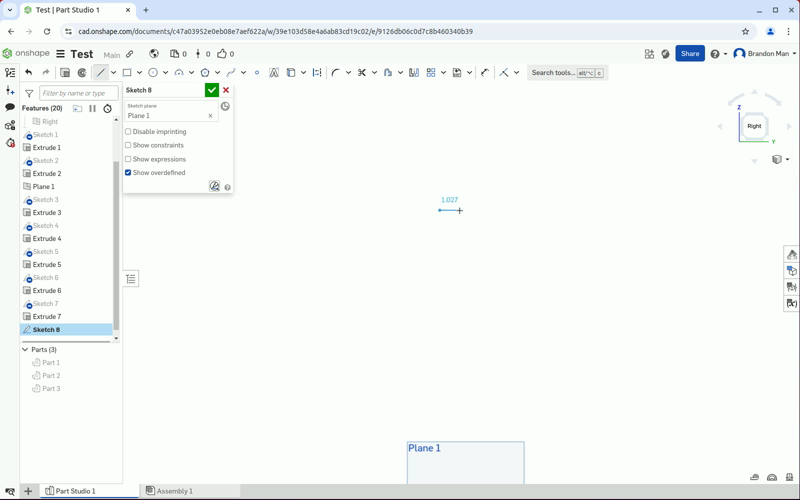
scroll(6)
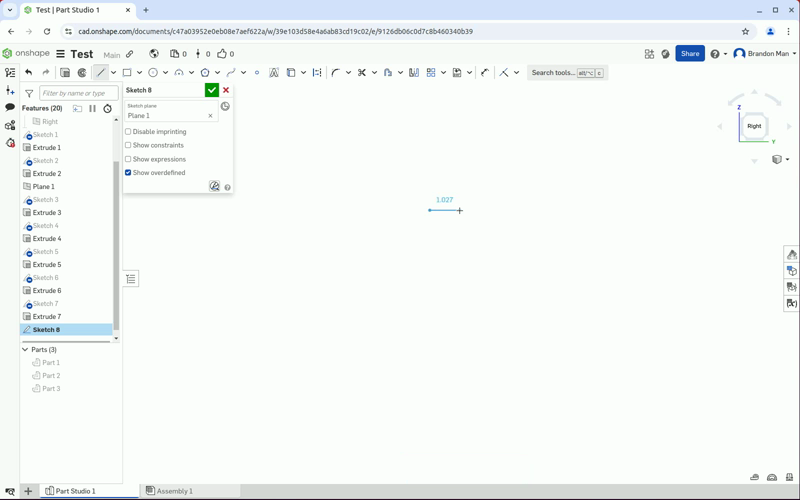
scroll(6)
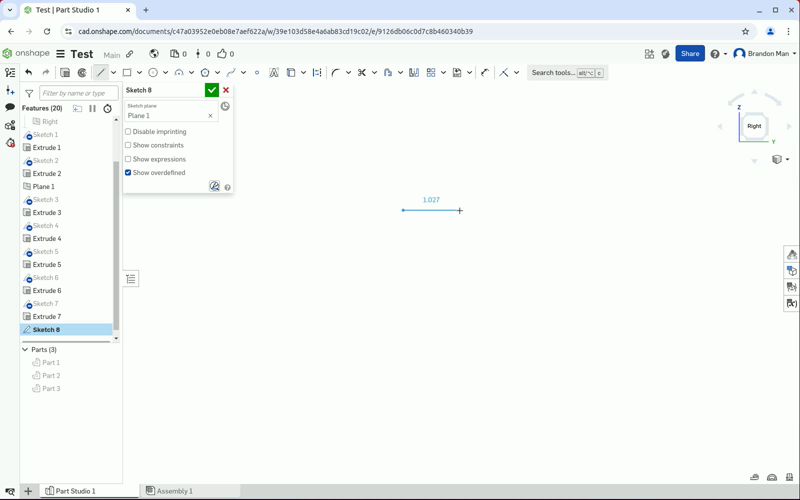
click(459, 210)
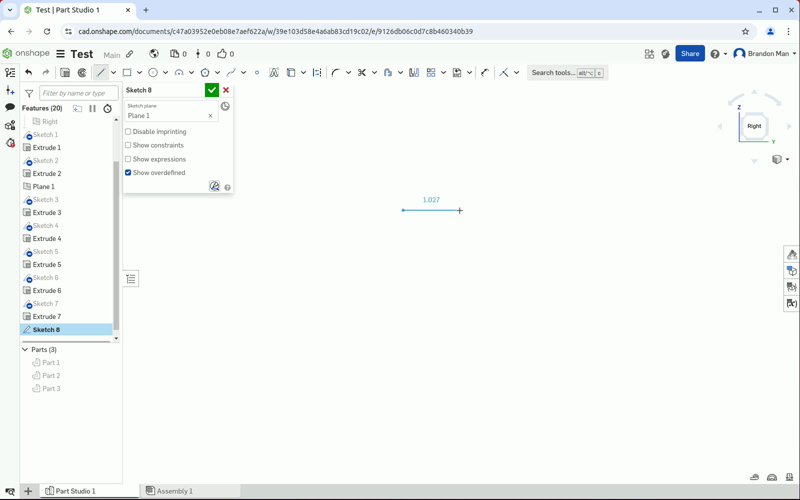
scroll(-6)
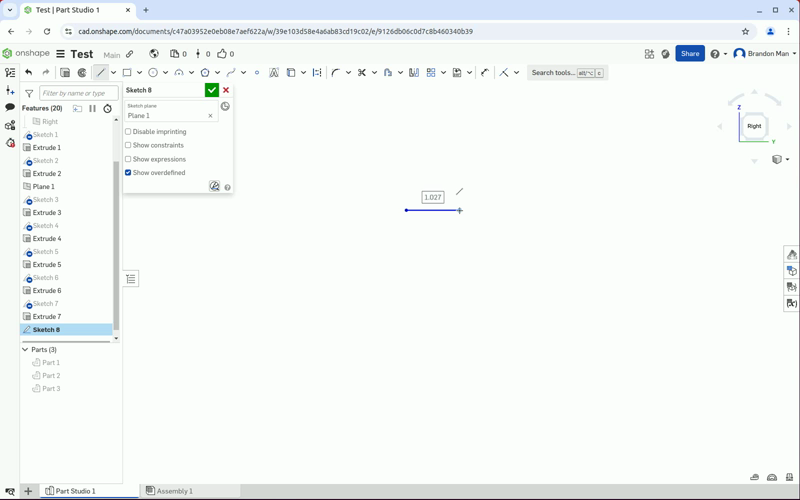
scroll(-6)
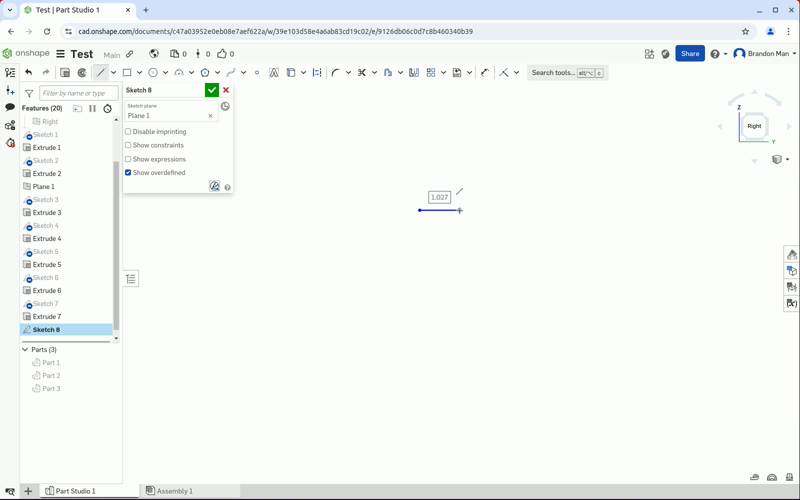
scroll(-6)
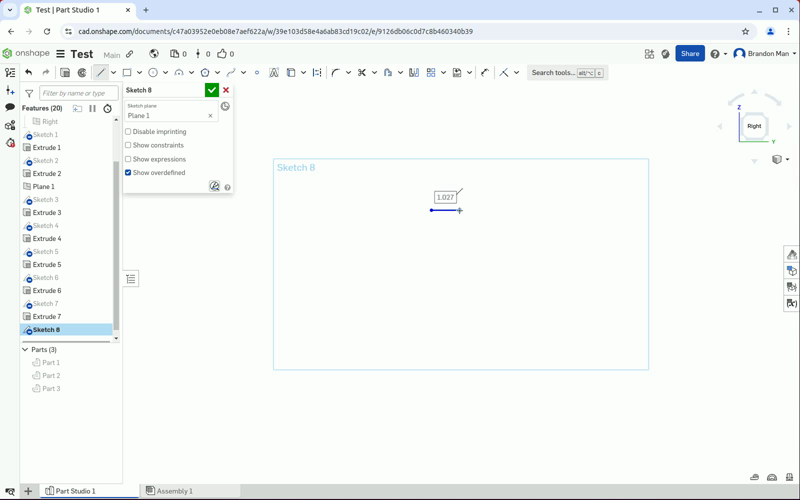
scroll(-6)
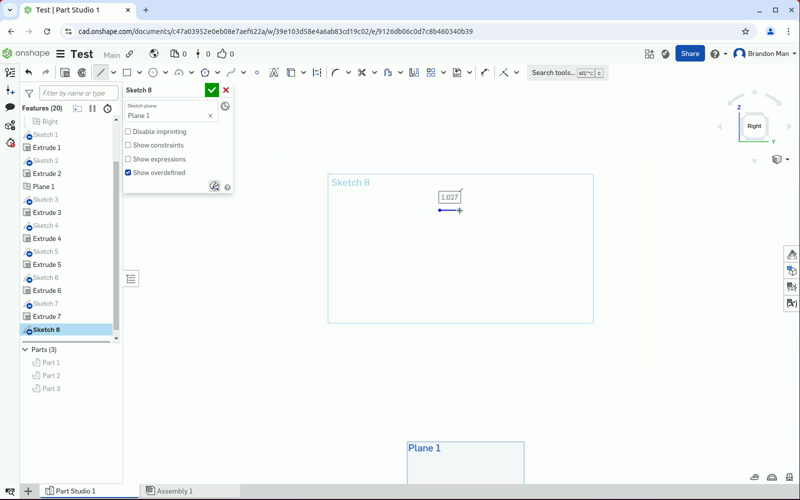
scroll(-6)
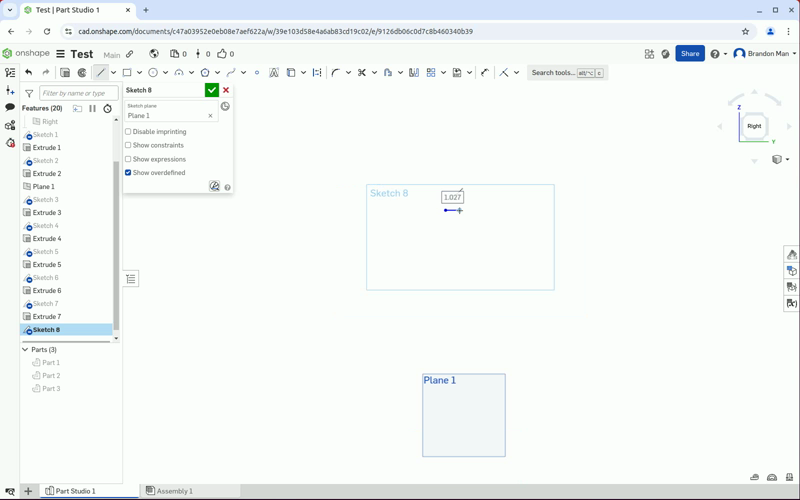
scroll(-6)
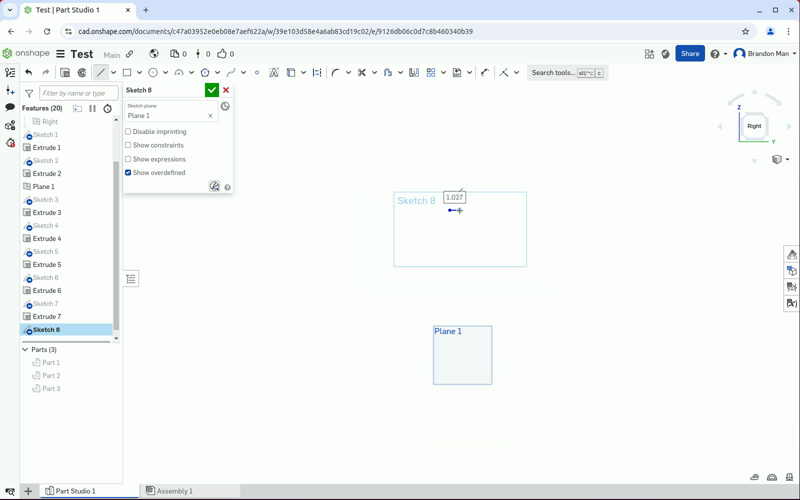
scroll(-6)
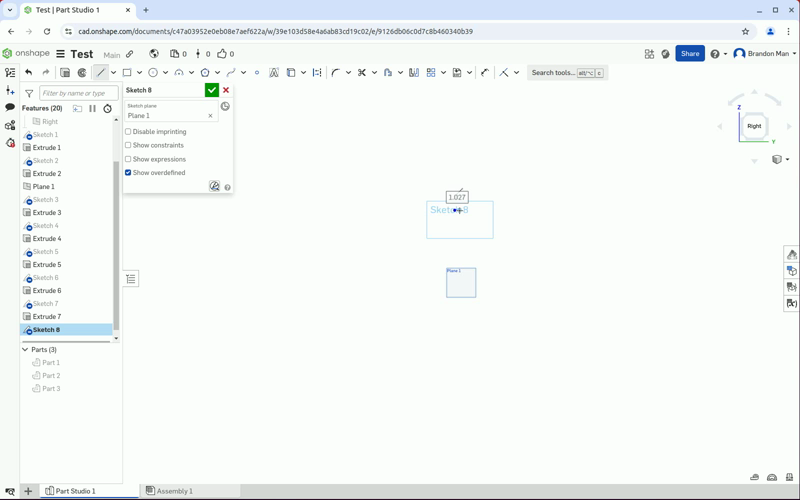
key_up(shift)
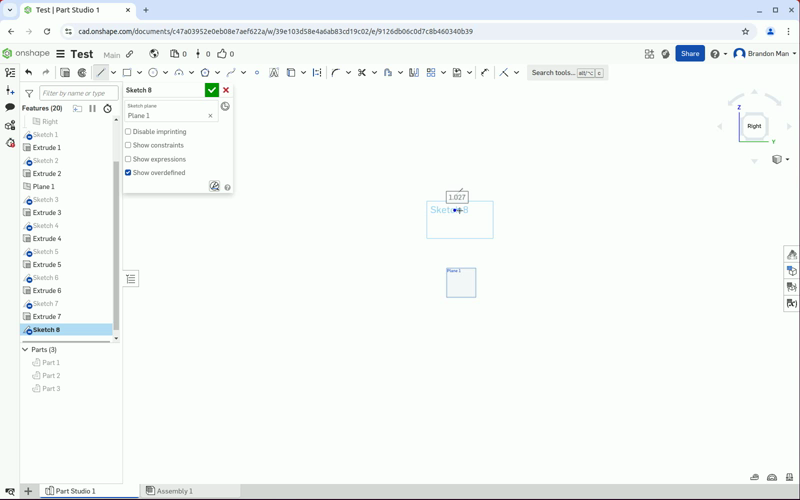
key_down(shift)
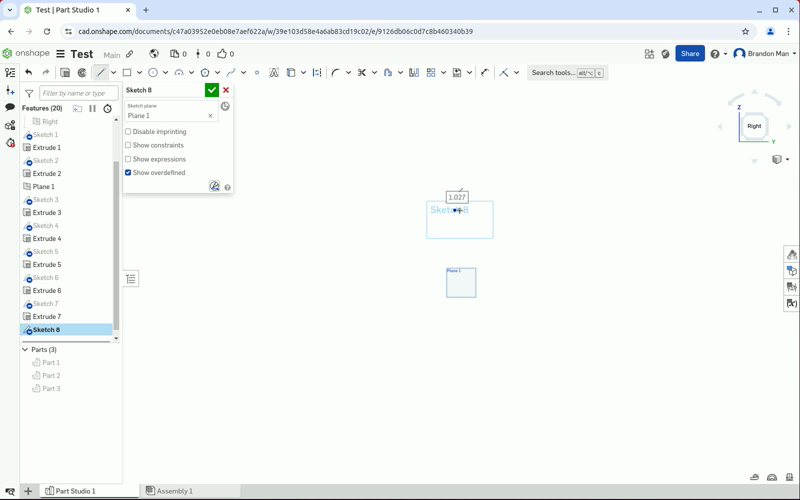
mouse_move(489, 210)
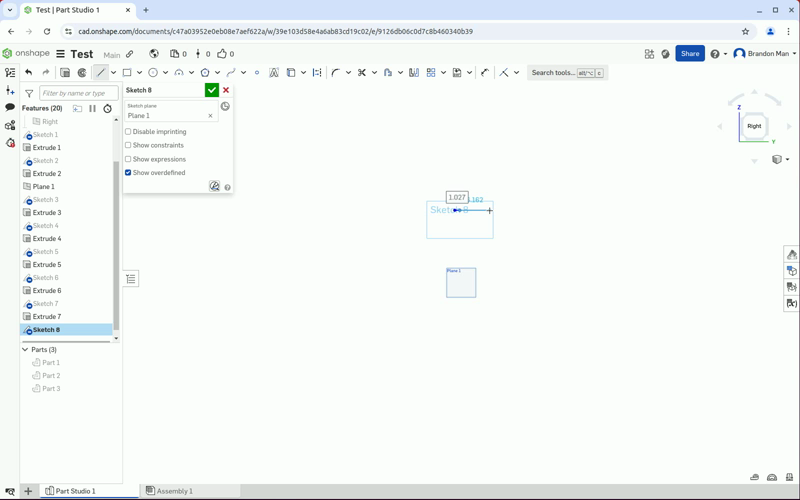
mouse_move(459, 197)
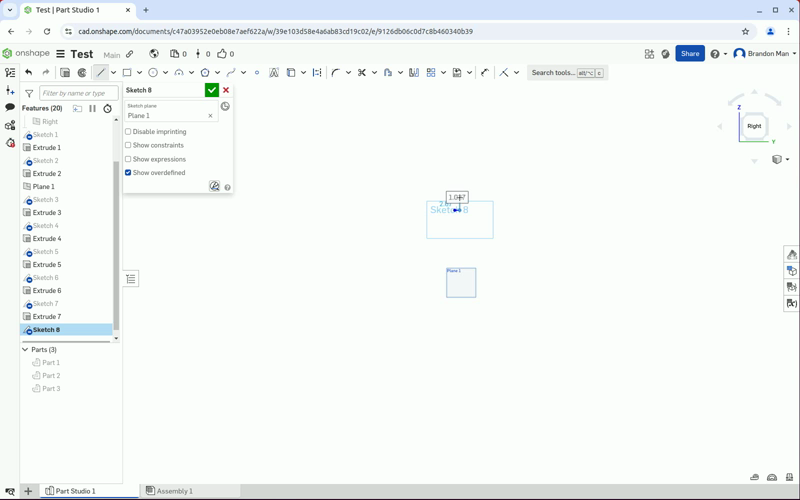
click(459, 197)
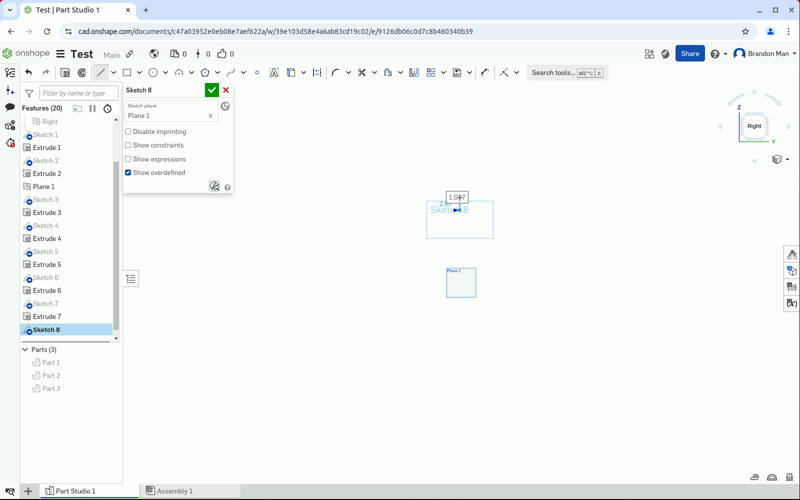
key_up(shift)
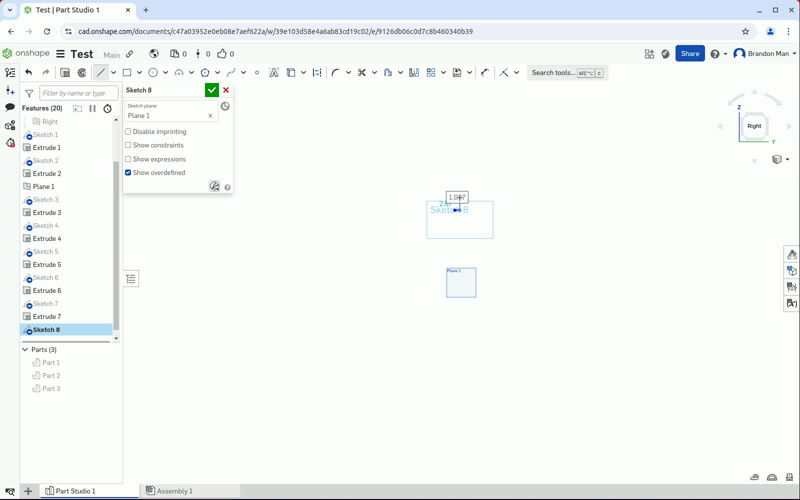
key_down(shift)
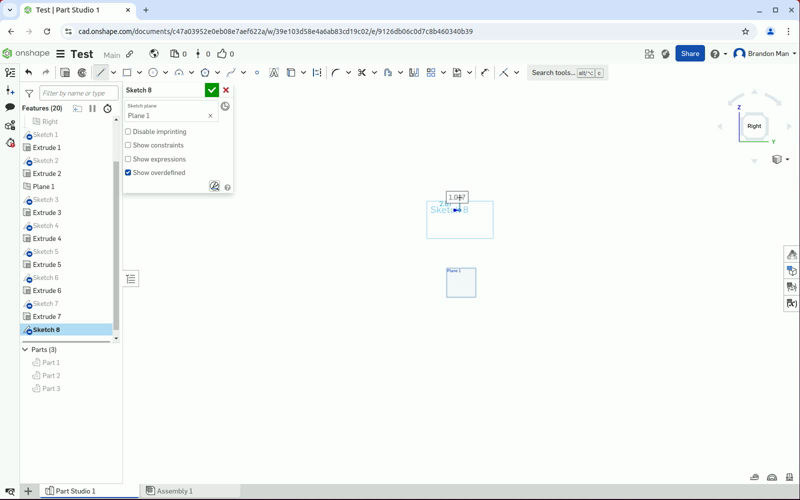
mouse_move(489, 197)
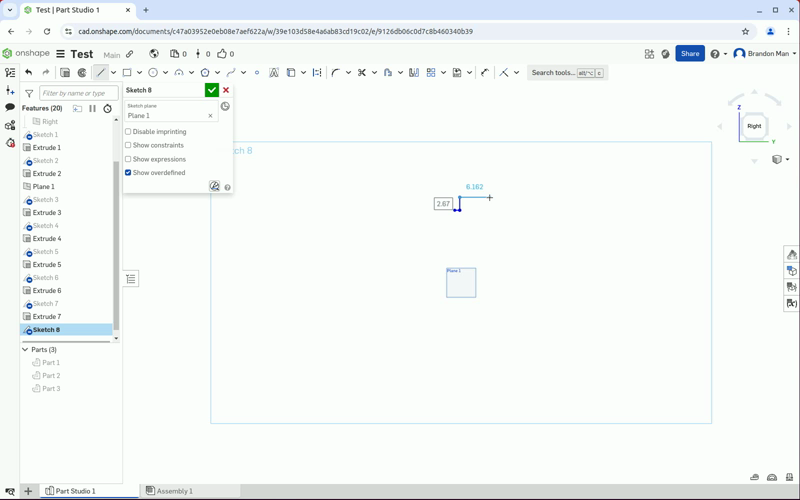
mouse_move(454, 197)
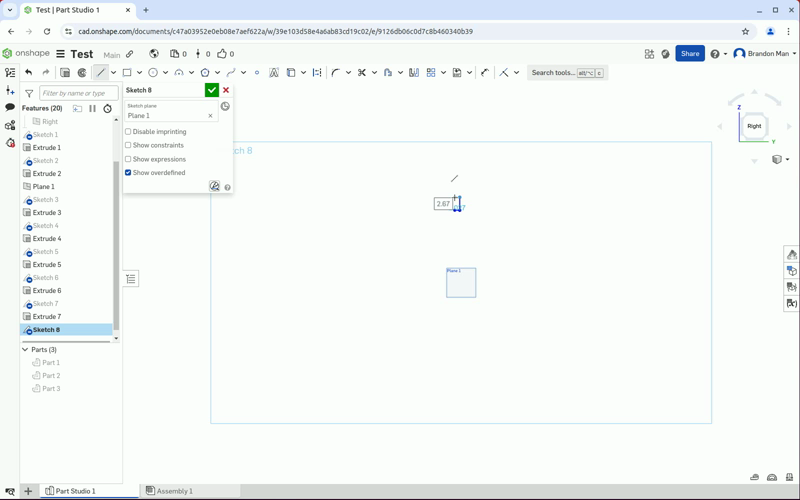
scroll(6)
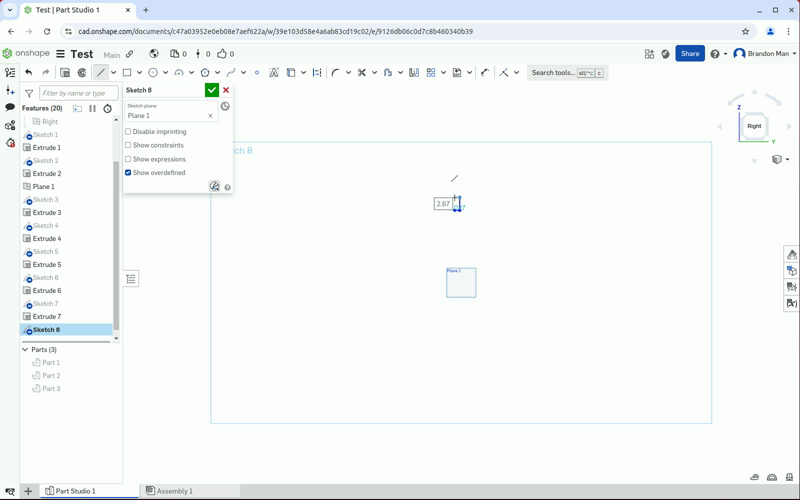
scroll(6)
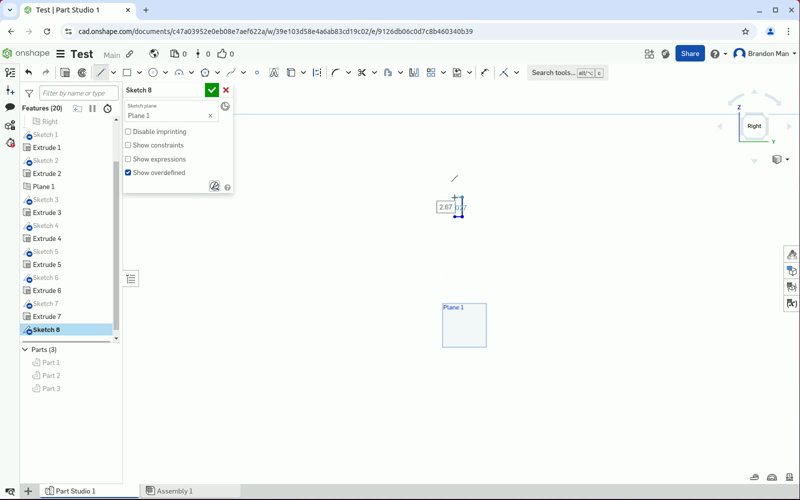
scroll(6)
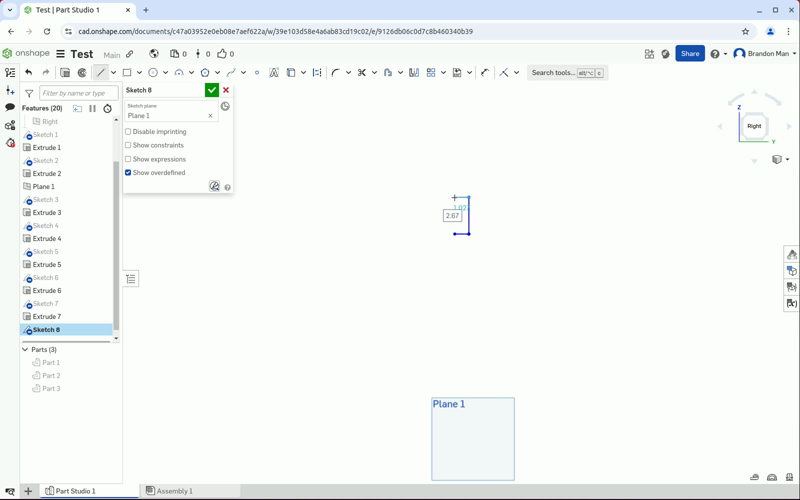
scroll(6)
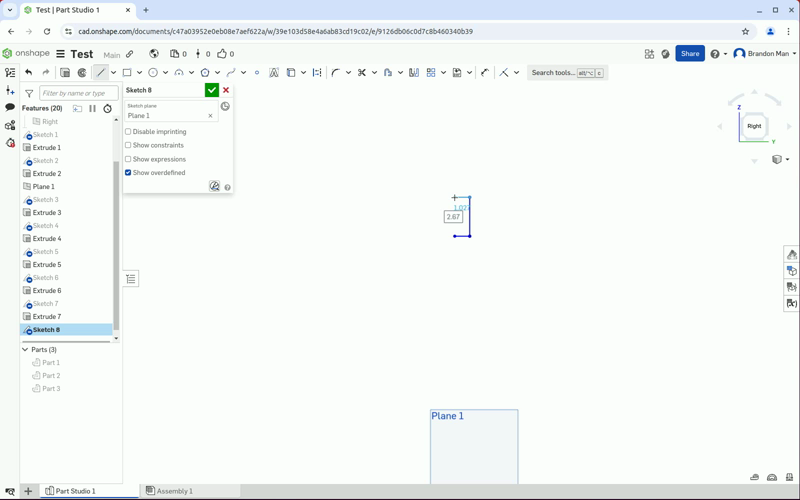
scroll(6)
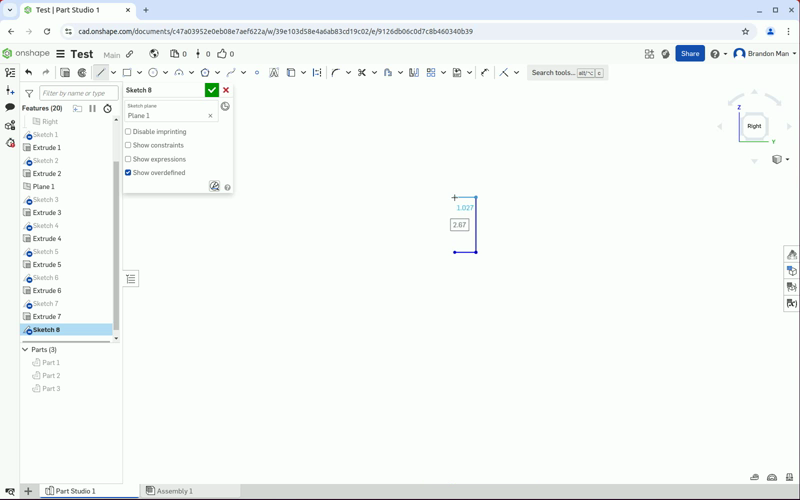
scroll(6)
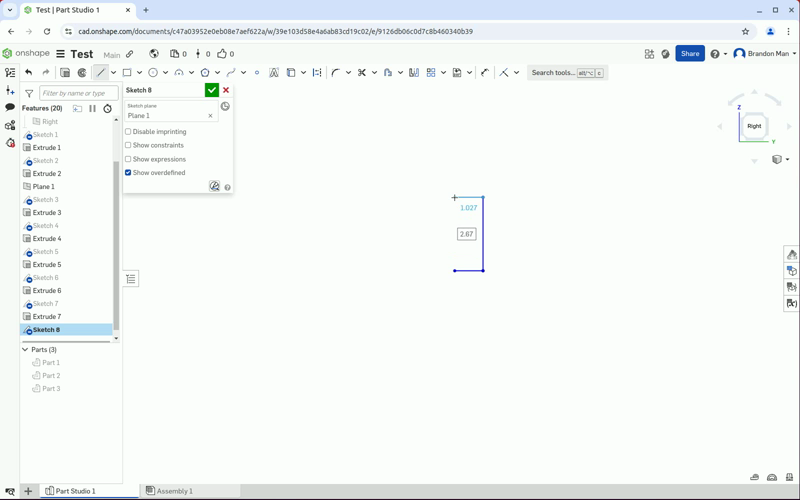
scroll(6)
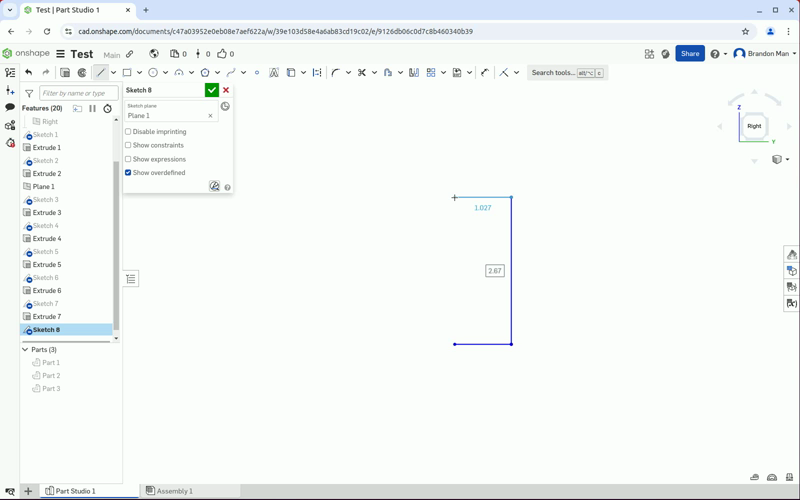
click(454, 197)
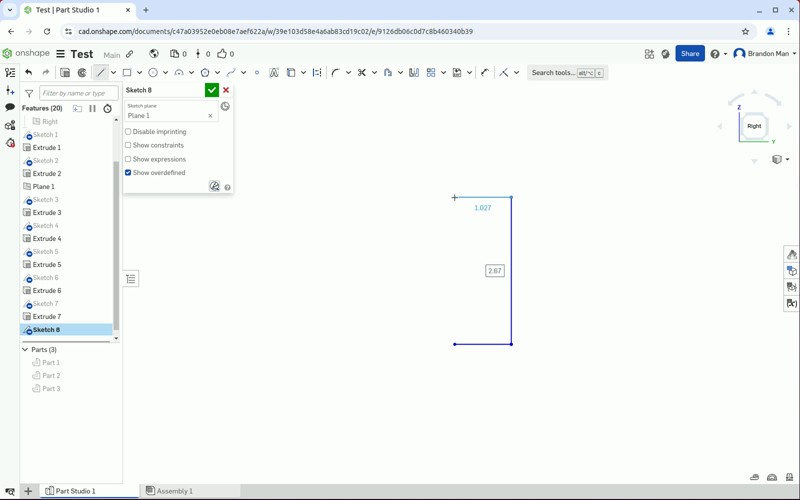
scroll(-6)
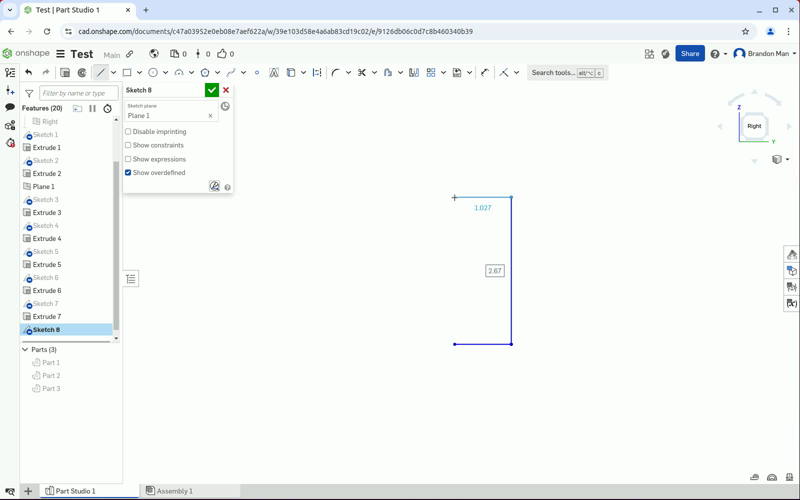
scroll(-6)
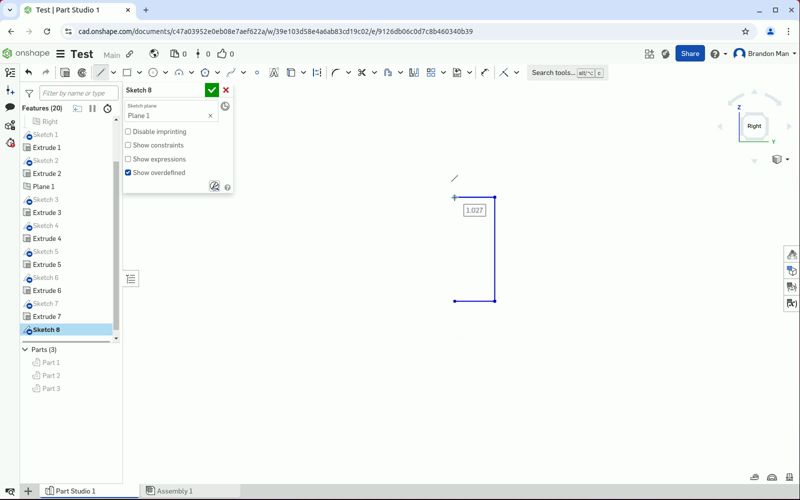
scroll(-6)
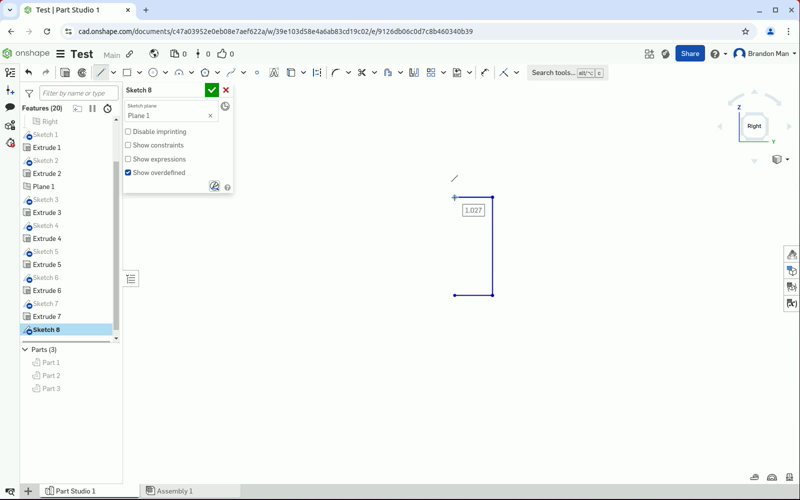
scroll(-6)
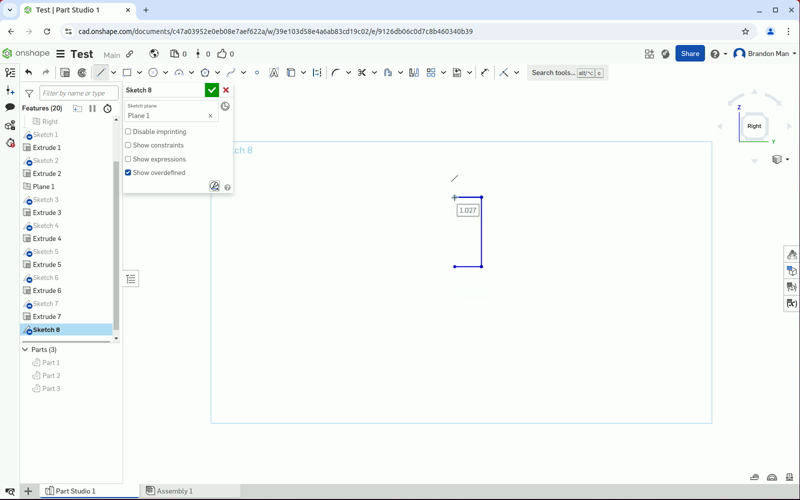
scroll(-6)
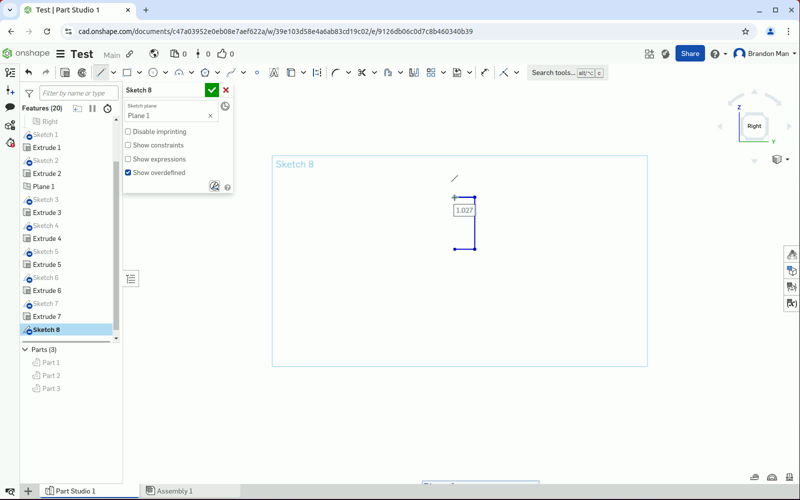
scroll(-6)
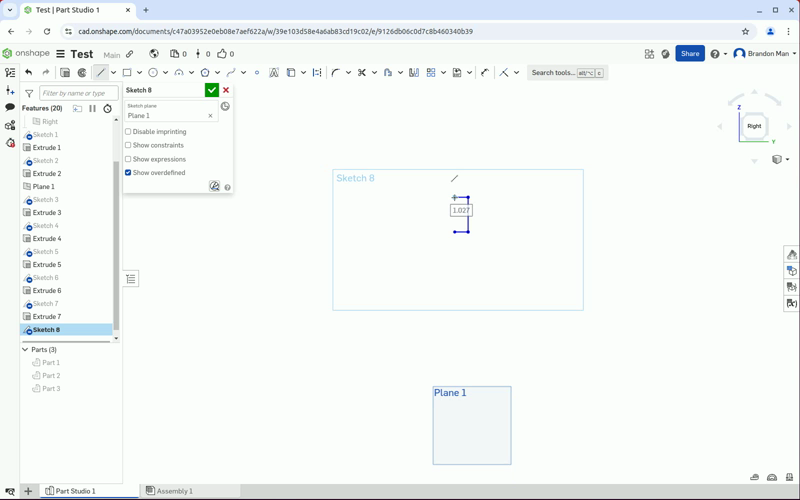
scroll(-6)
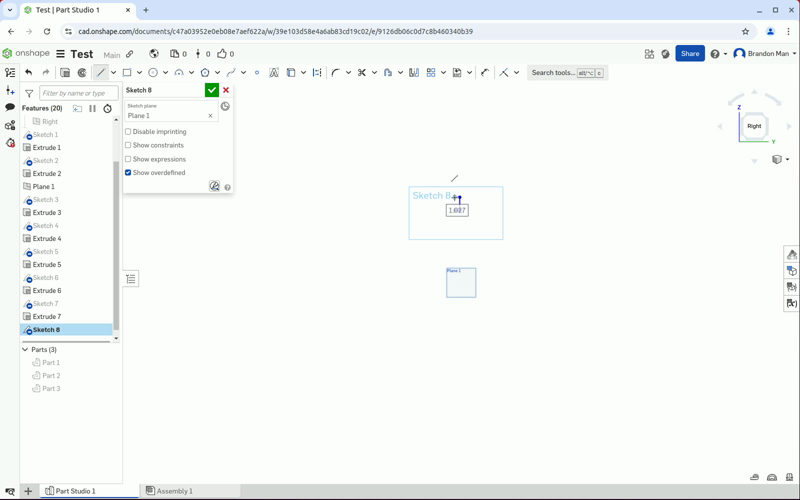
key_up(shift)
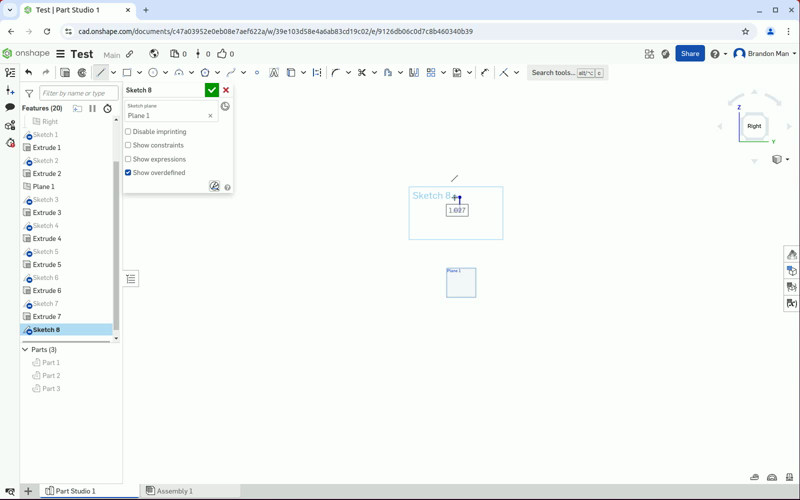
mouse_move(484, 197)
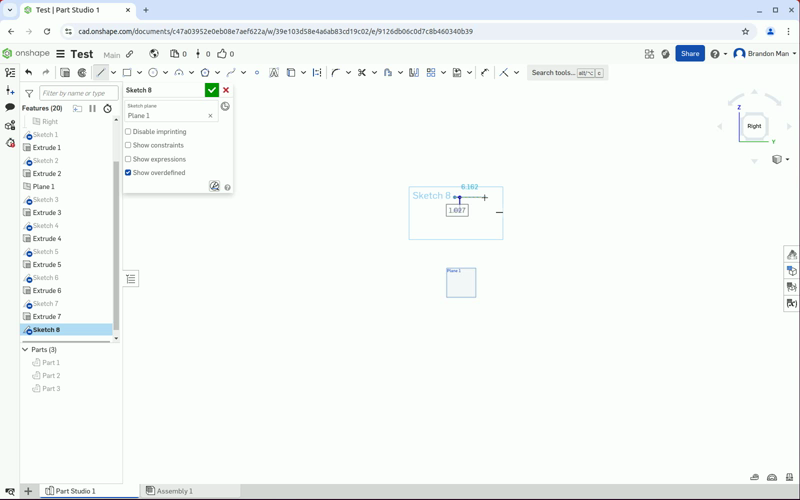
key_down(shift)
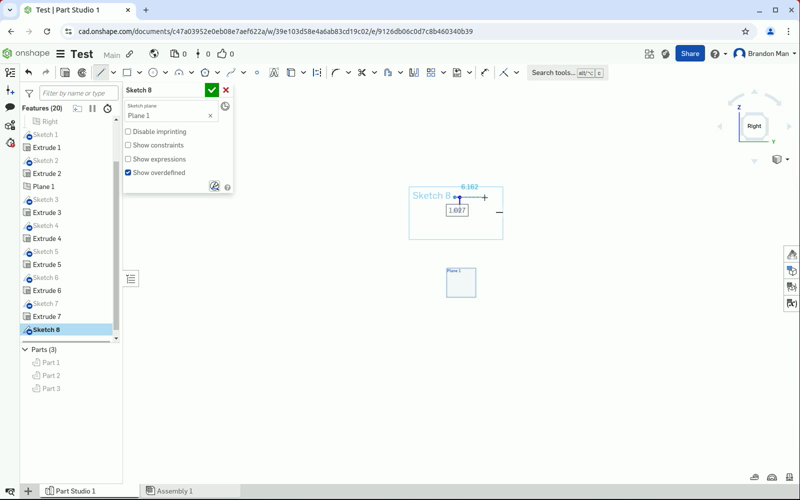
mouse_move(454, 210)
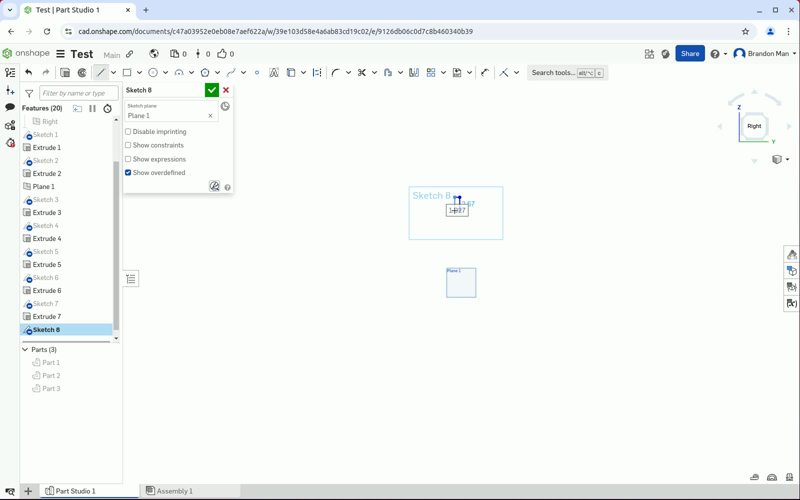
key_up(shift)
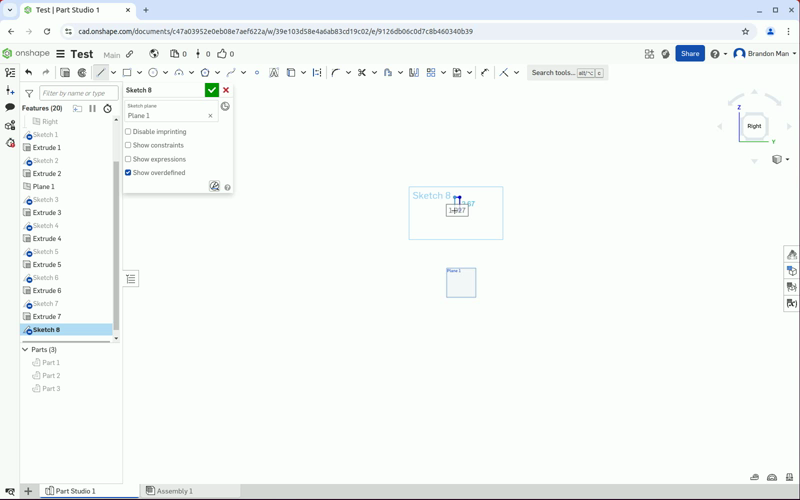
click(454, 210)
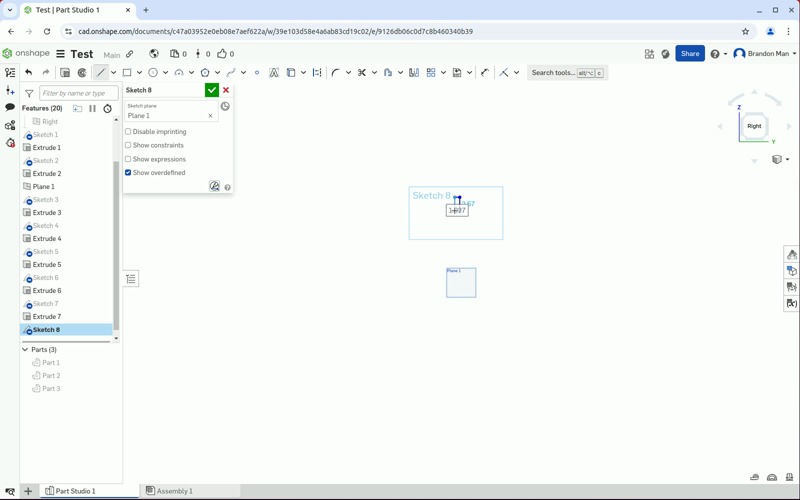
key(esc)
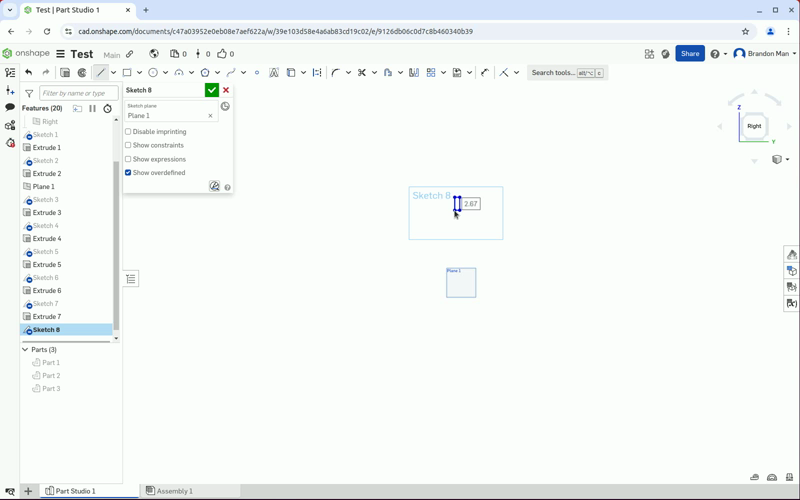
mouse_move(457, 205)
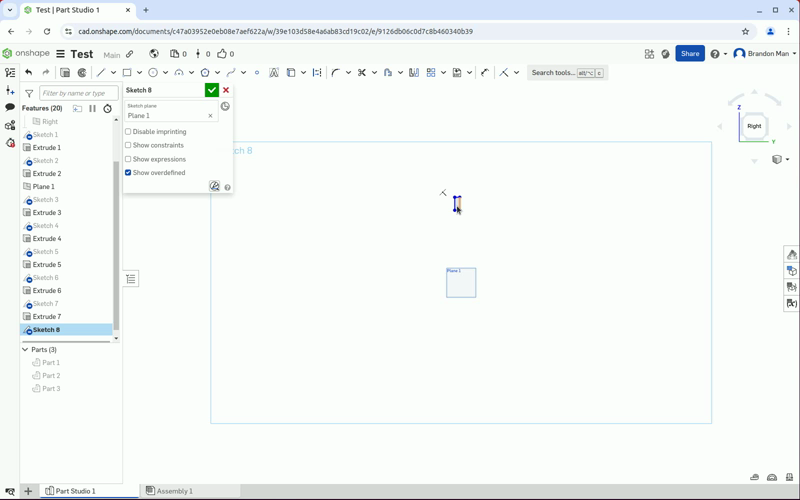
scroll(6)
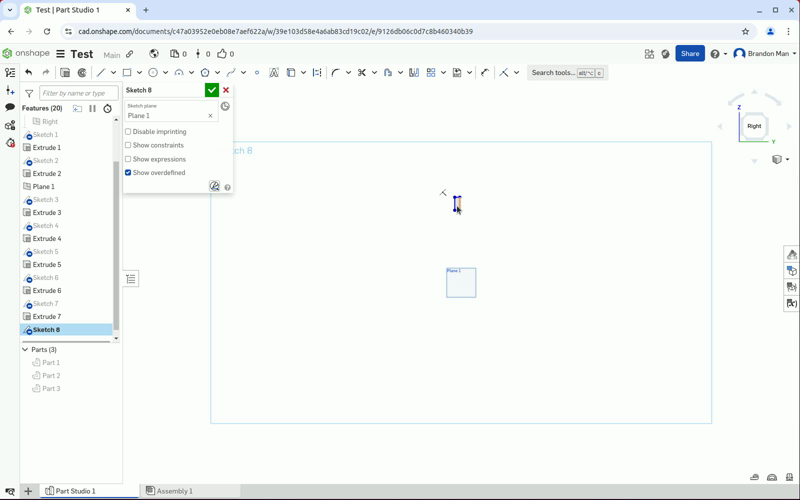
scroll(6)
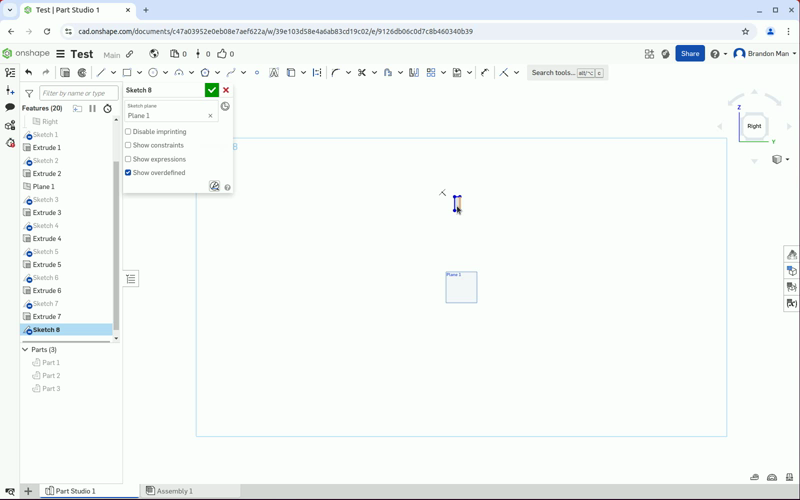
scroll(6)
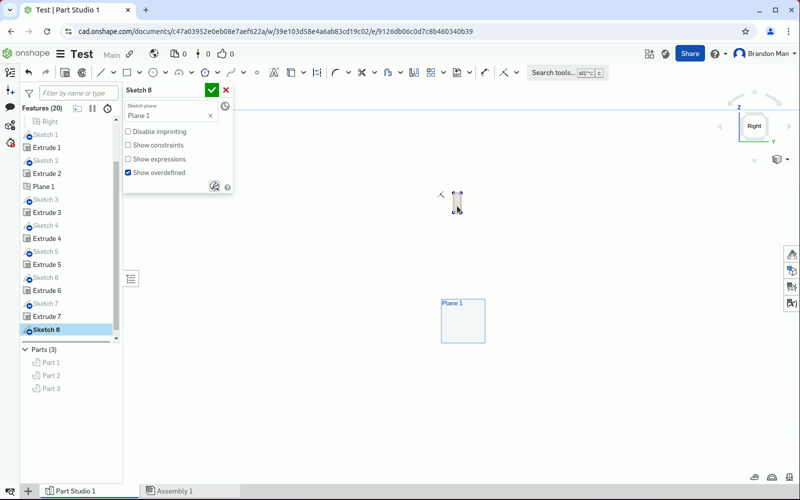
scroll(6)
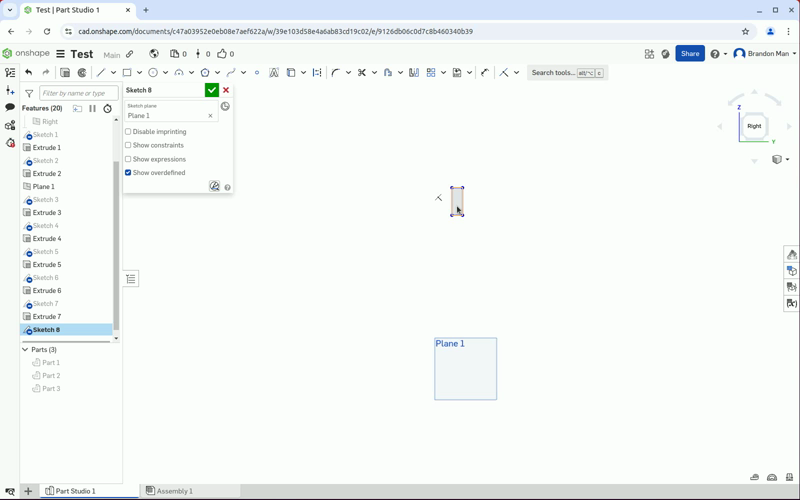
scroll(6)
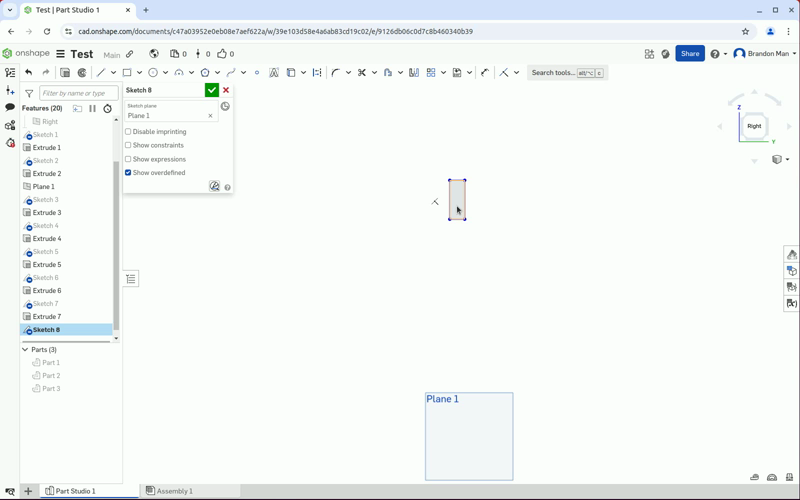
scroll(6)
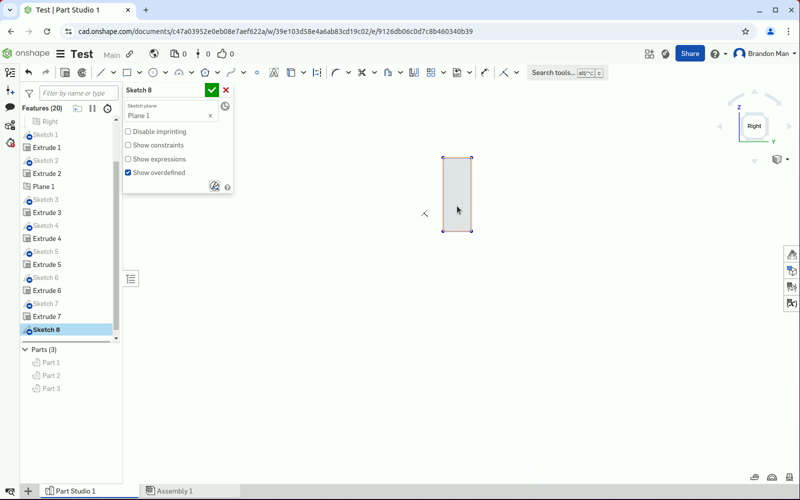
scroll(6)
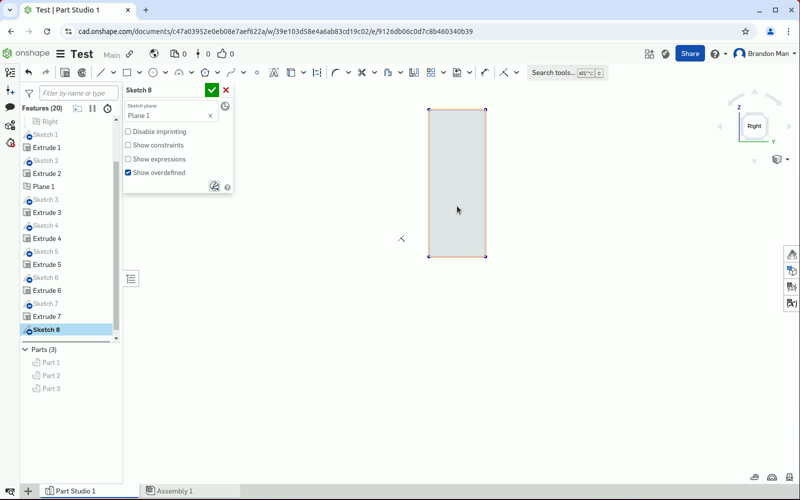
click(457, 205)
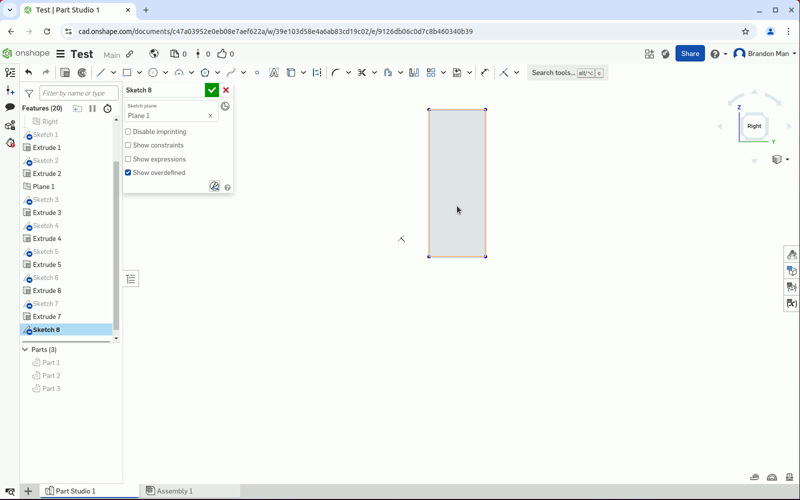
scroll(-6)
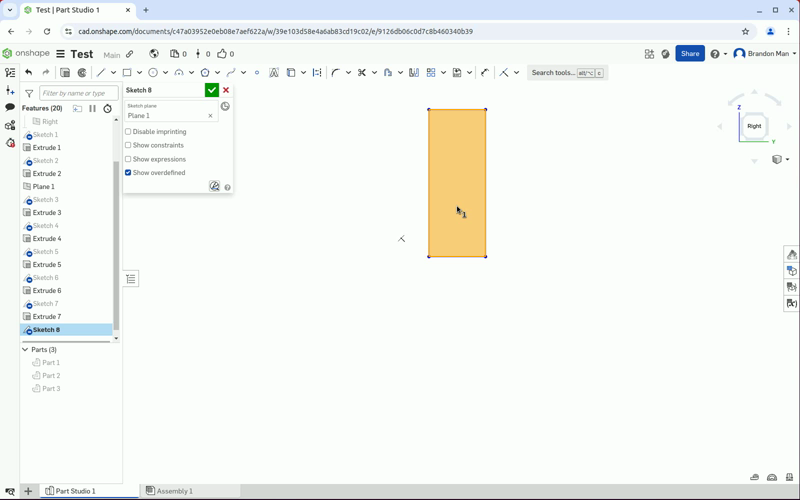
scroll(-6)
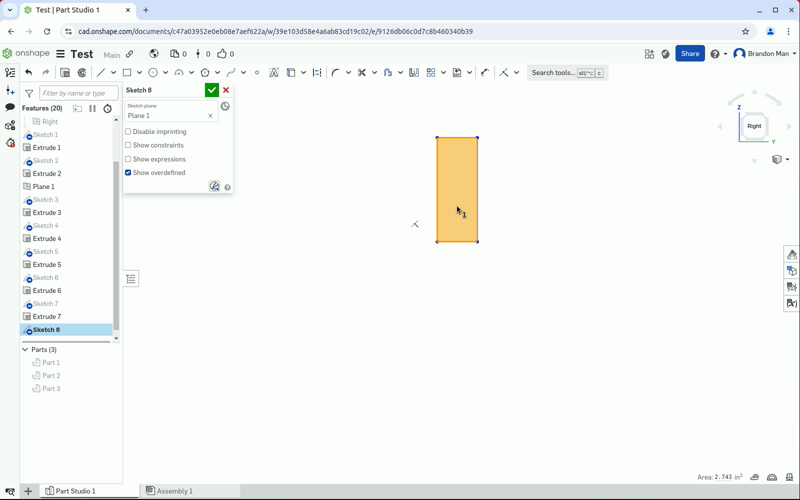
scroll(-6)
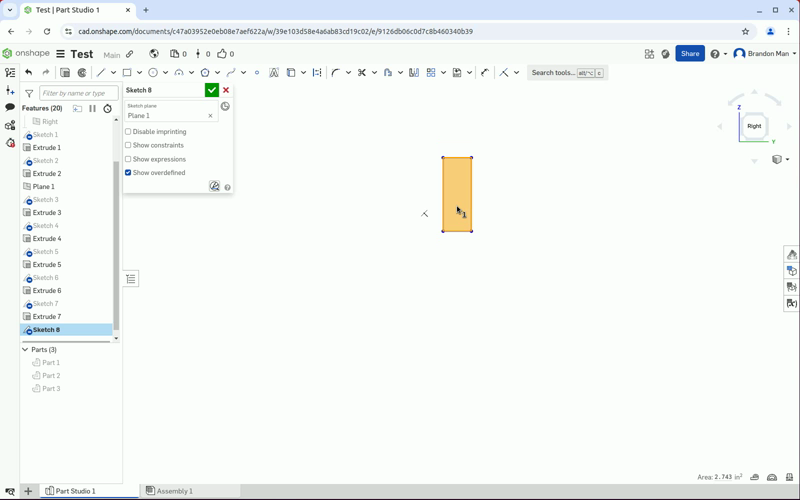
scroll(-6)
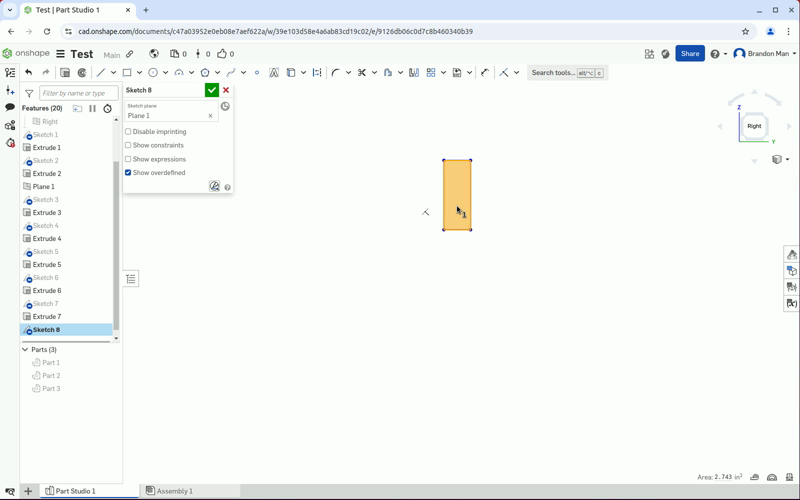
scroll(-6)
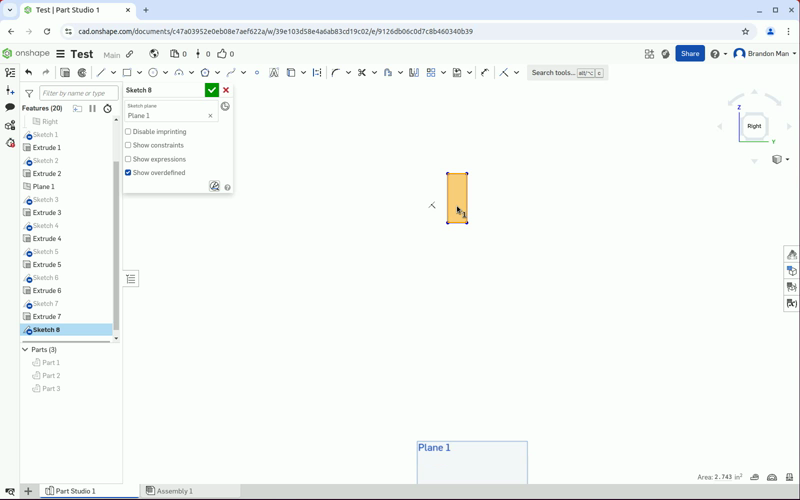
scroll(-6)
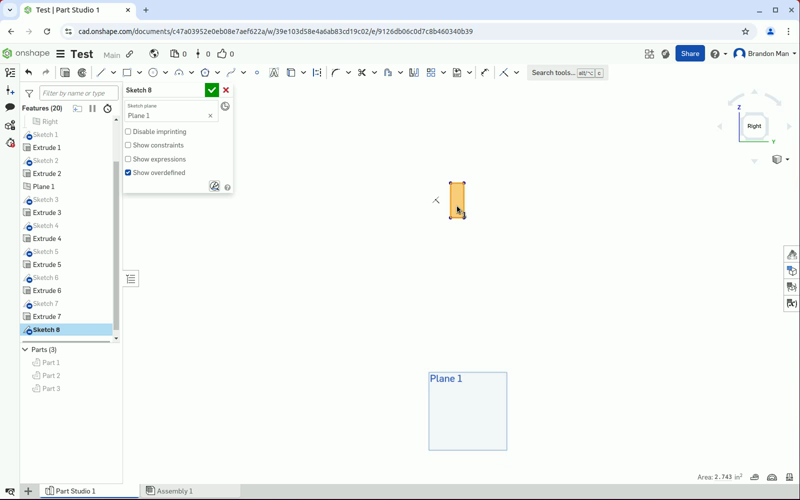
scroll(-6)
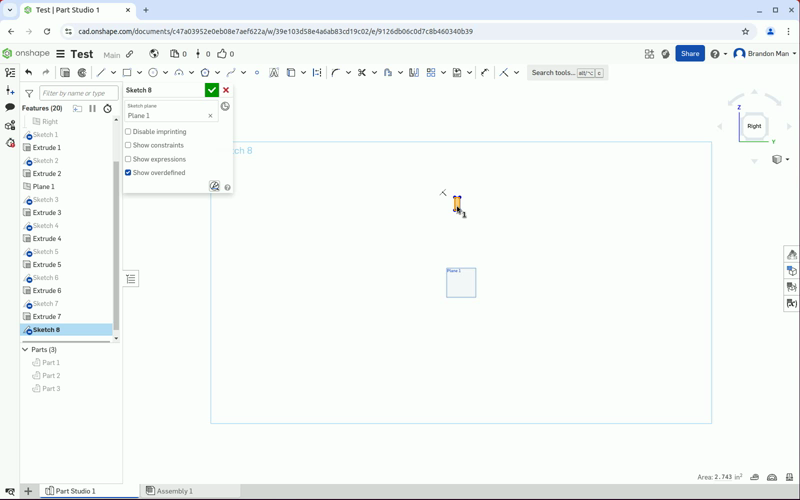
mouse_move(73, 352)
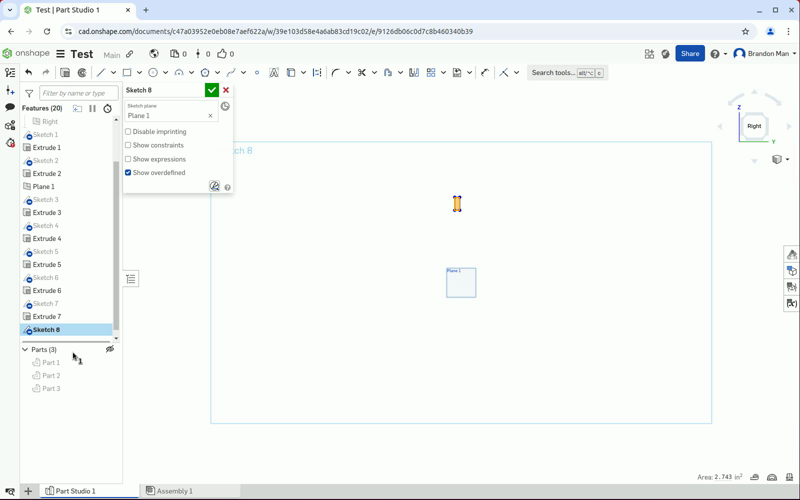
key(shift+y)
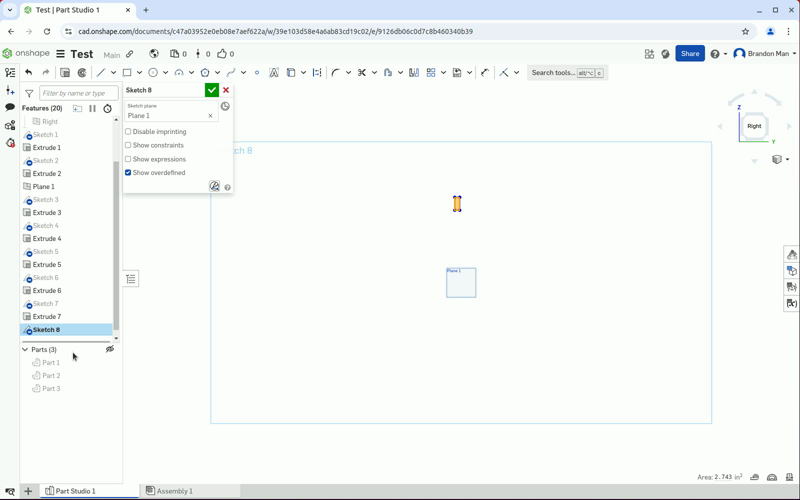
key(shift+e)
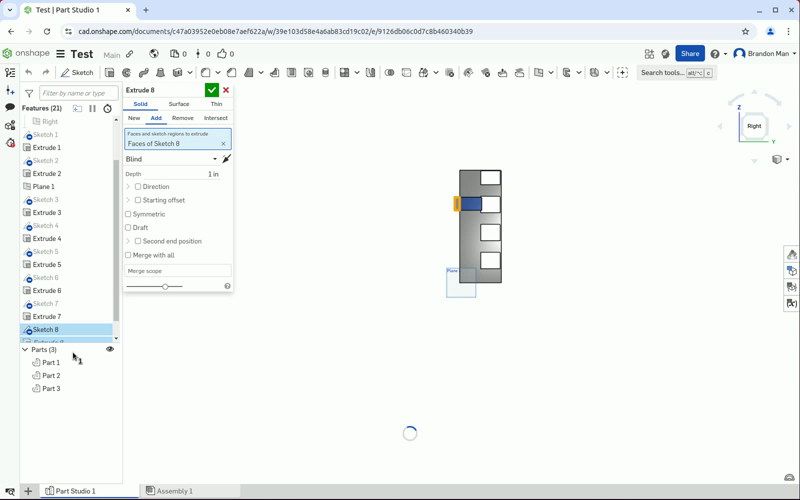
mouse_move(143, 106)
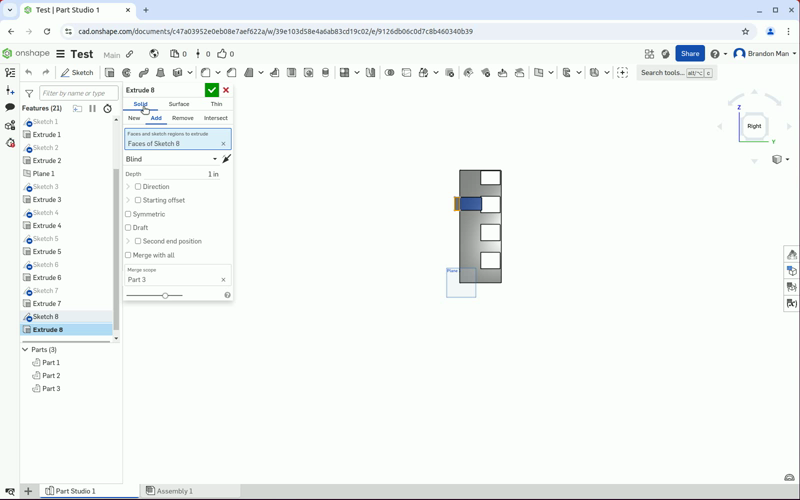
click(143, 106)
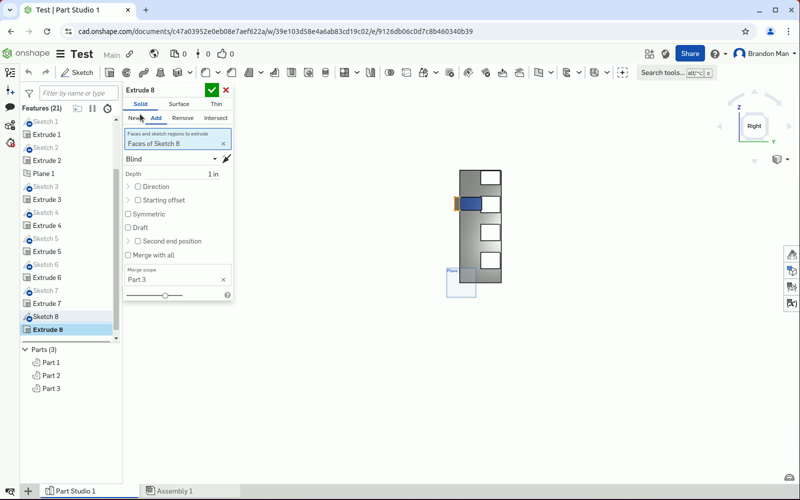
mouse_move(137, 120)
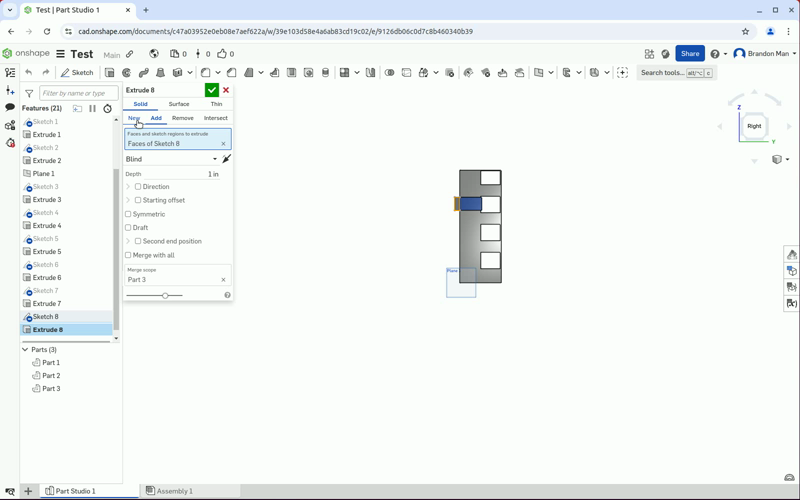
click(137, 120)
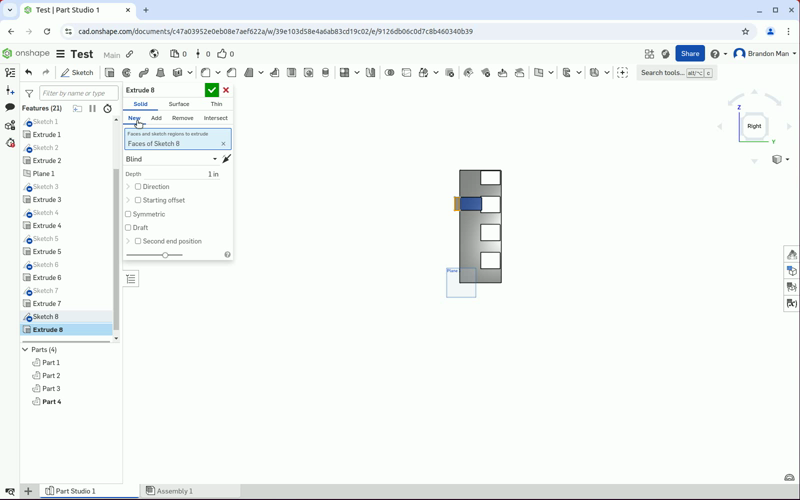
key(tab, 4)
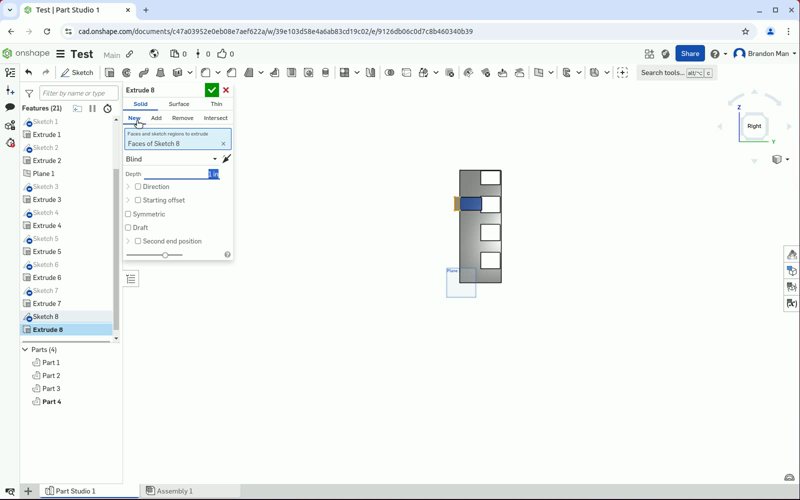
text(0.963)
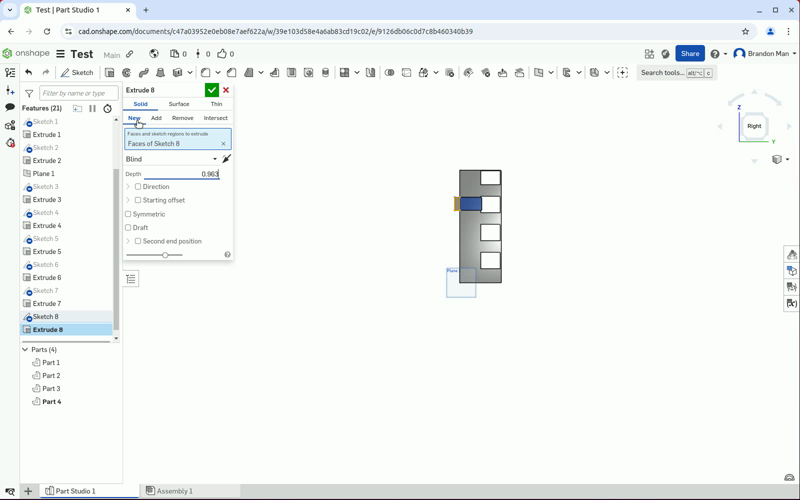
key(enter)
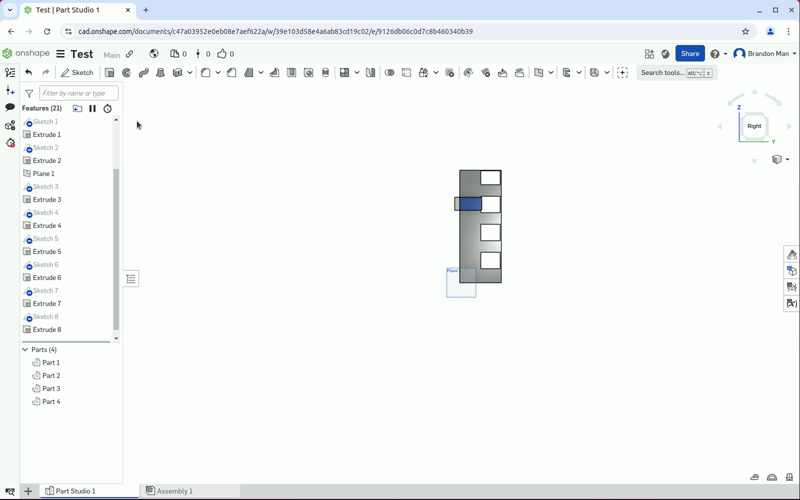
key(shift+h)
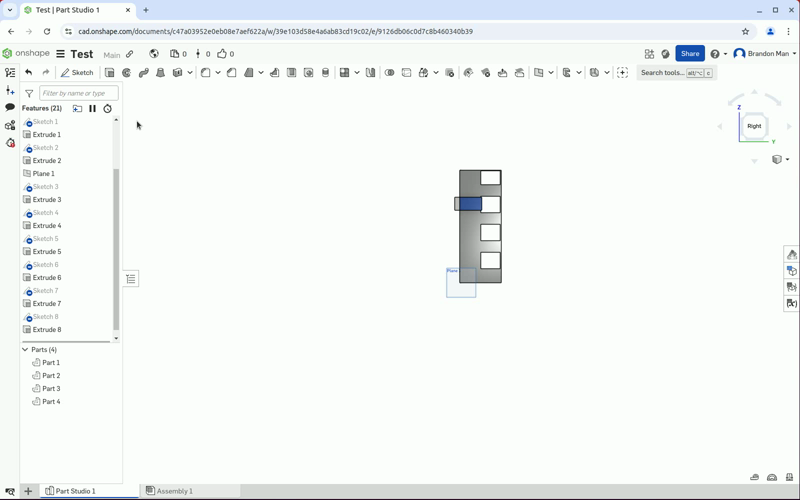
key(shift+h)
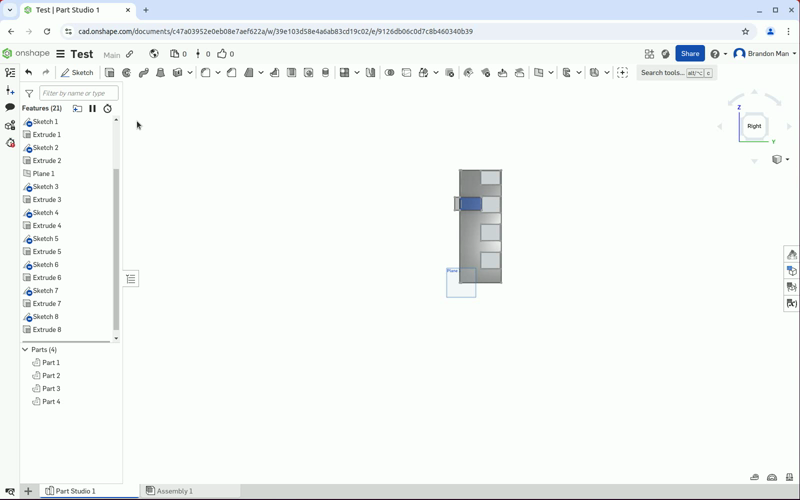
key(shift+7)
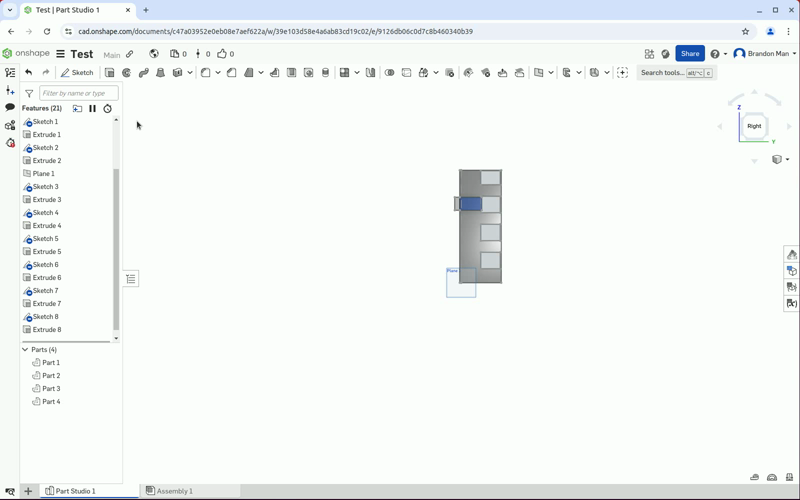
key(right, 2)
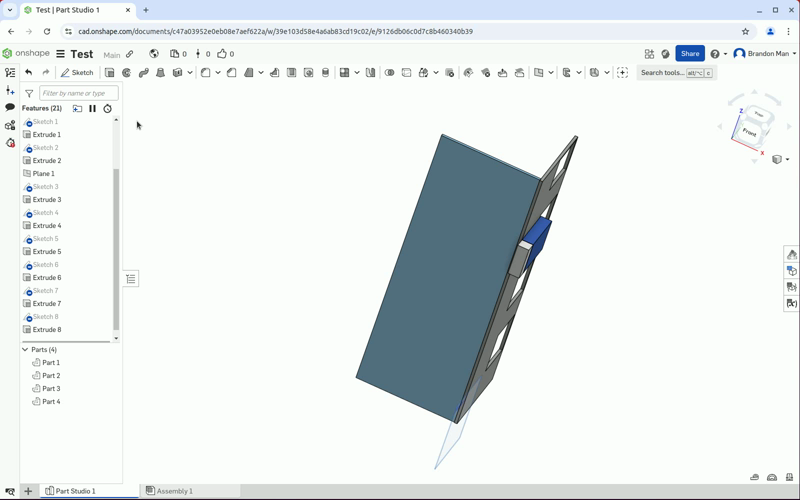
key(down, 2)
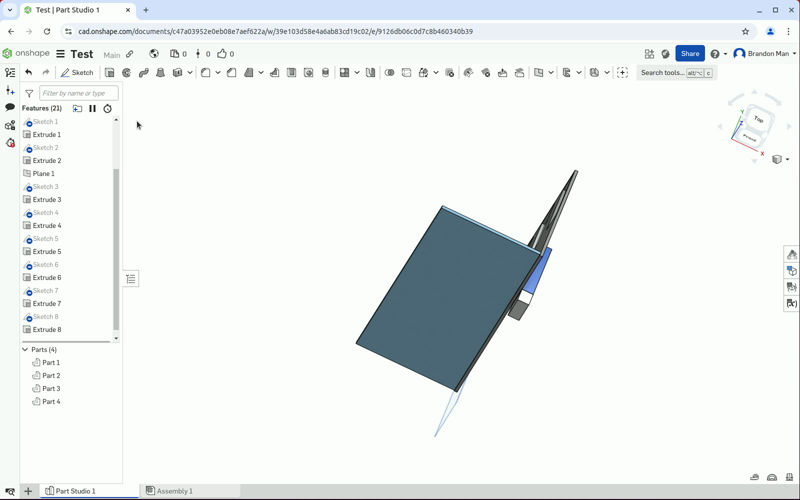
key(up, 2)
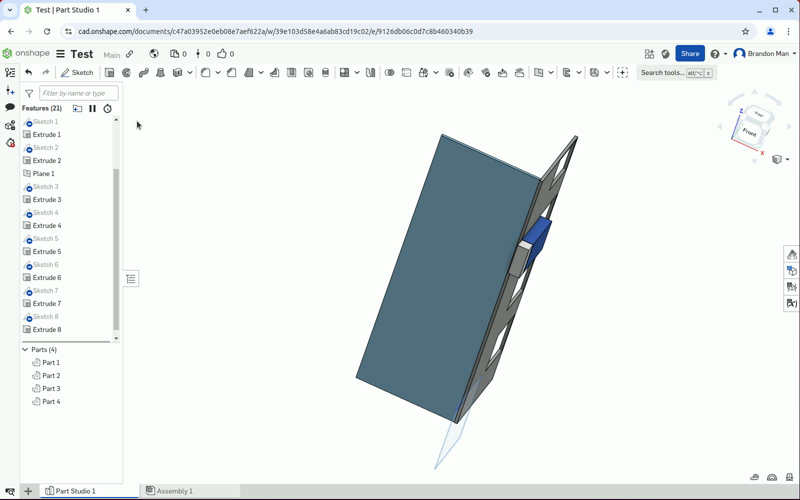
key(left, 2)
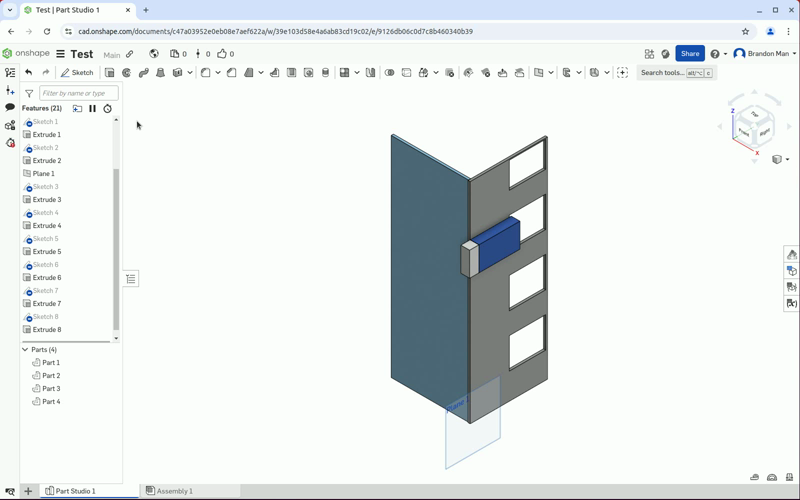
mouse_move(69, 124)
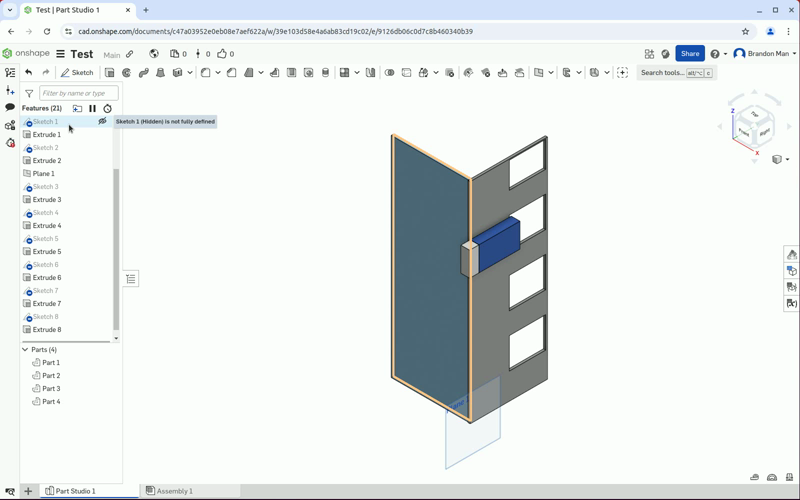
click(69, 124)